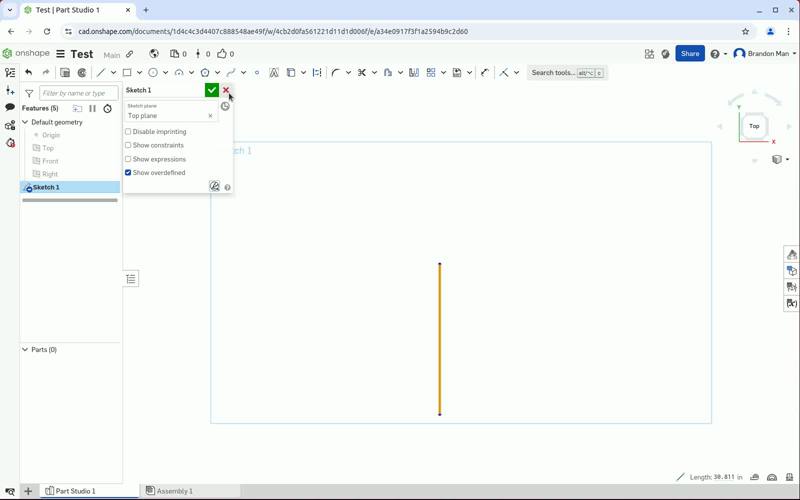
key(shift+h)
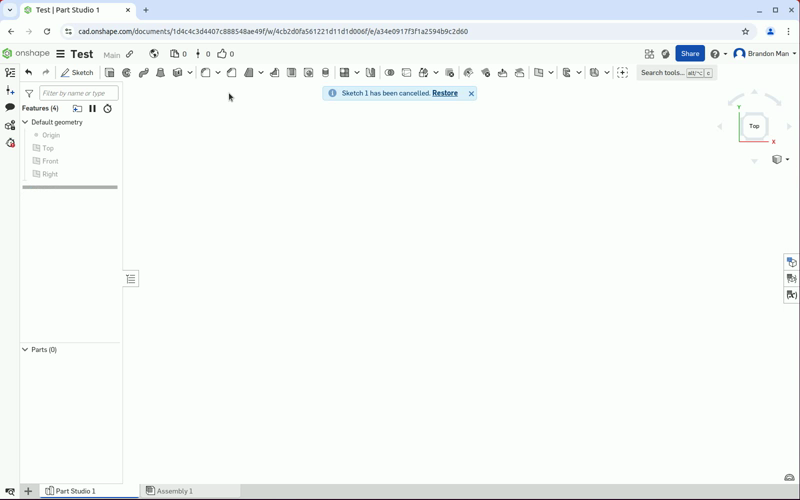
mouse_move(73, 352)
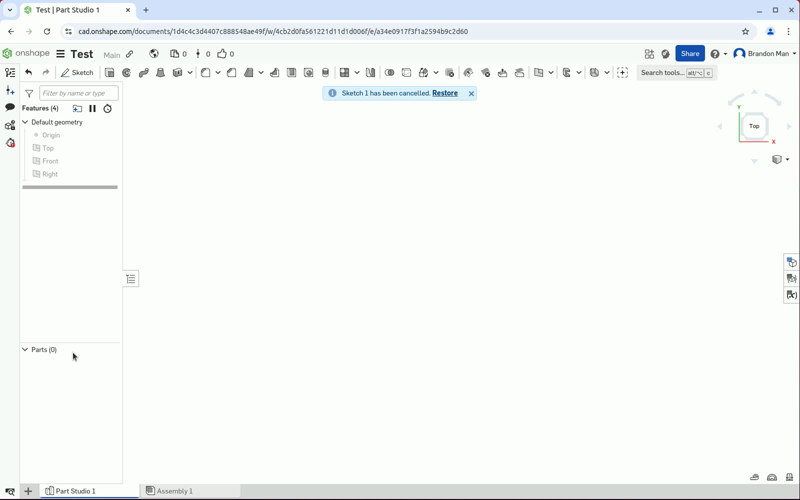
key(y)
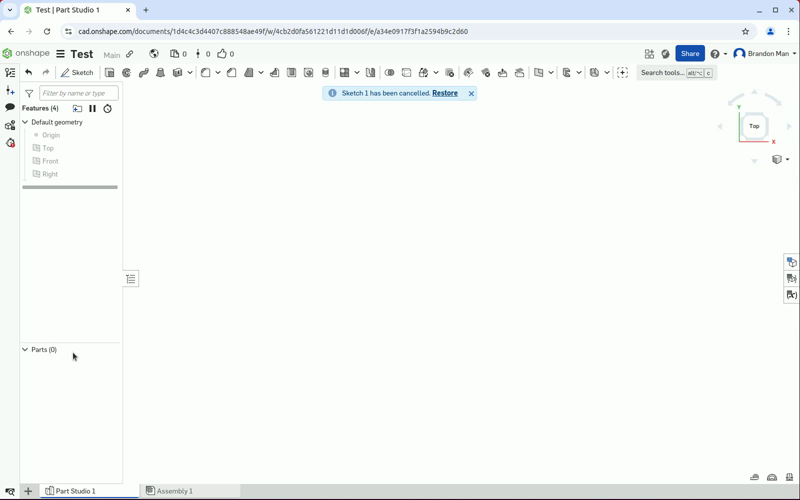
key(shift+p)
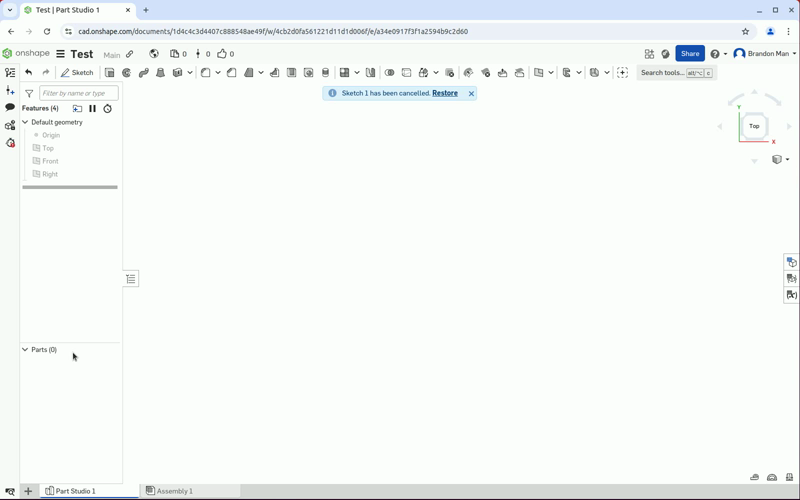
key(space)
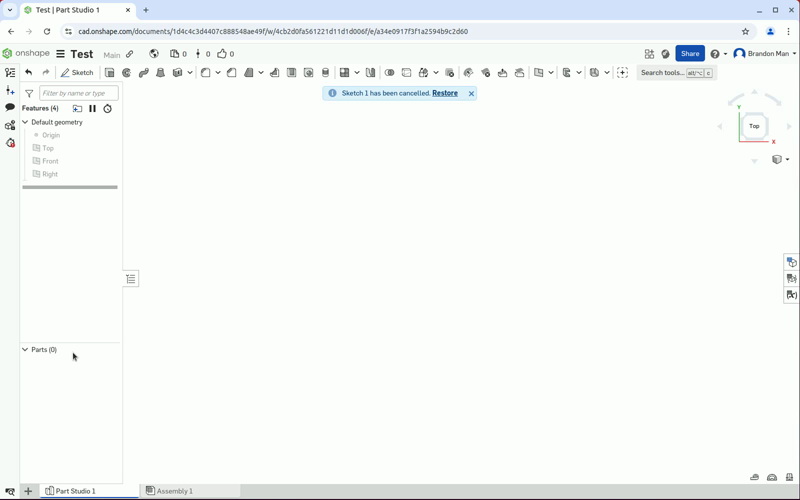
key_down(shift)
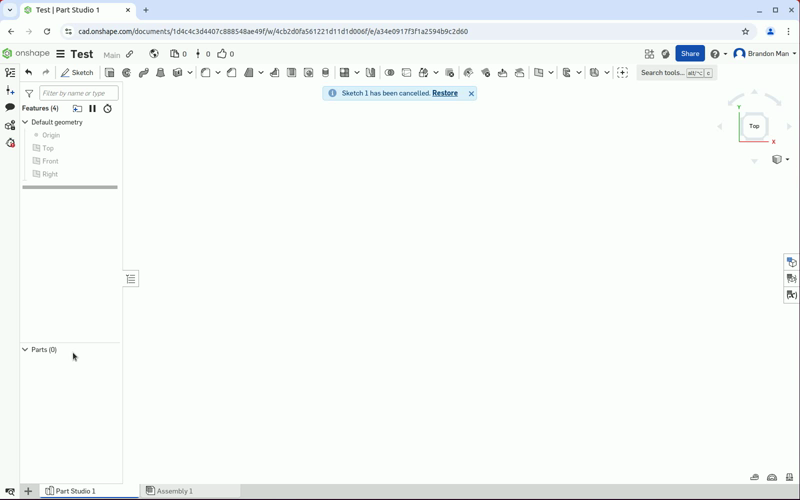
key(up)
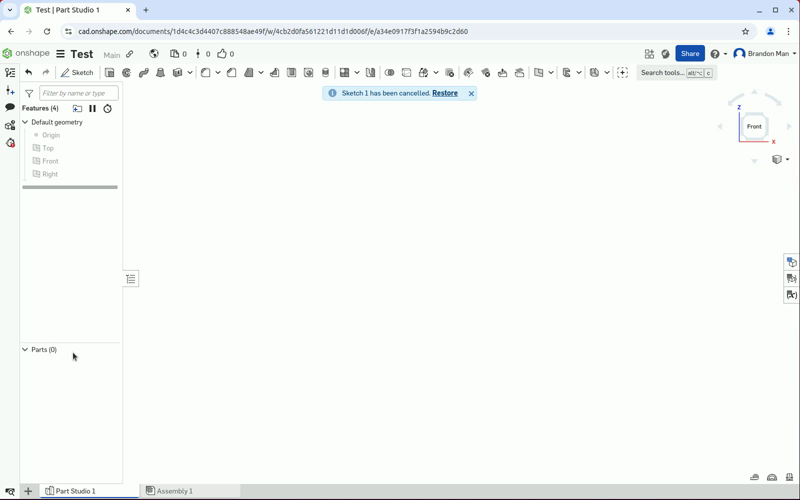
key_up(shift)
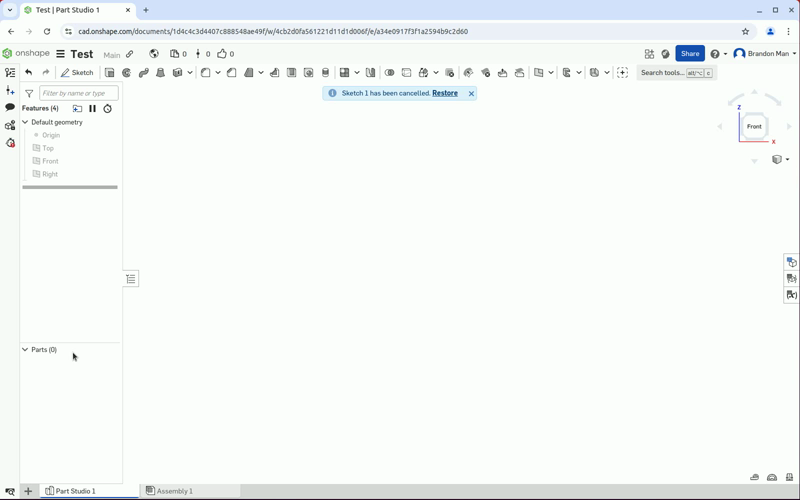
mouse_move(73, 352)
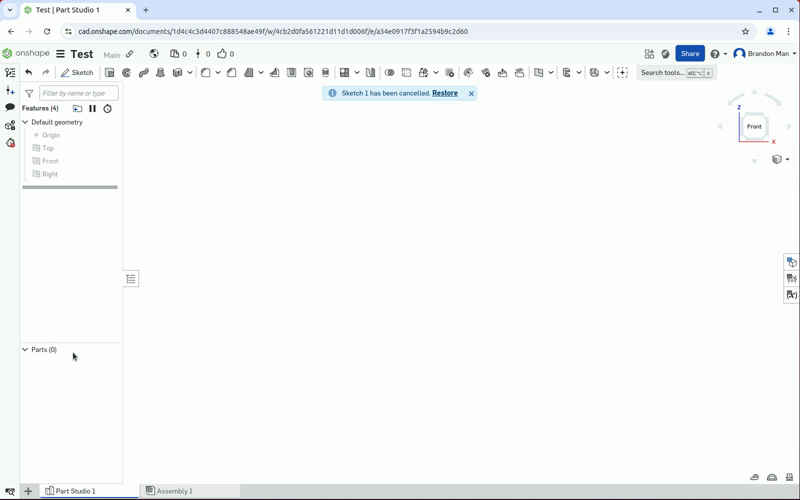
key(shift+y)
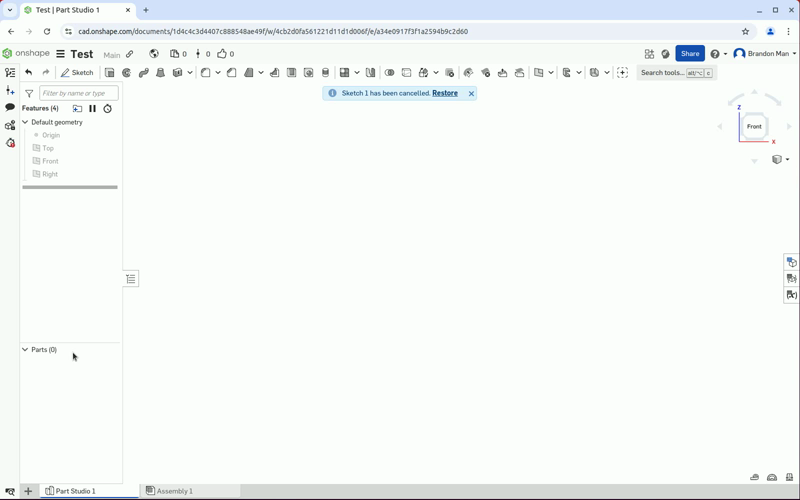
key(shift+s)
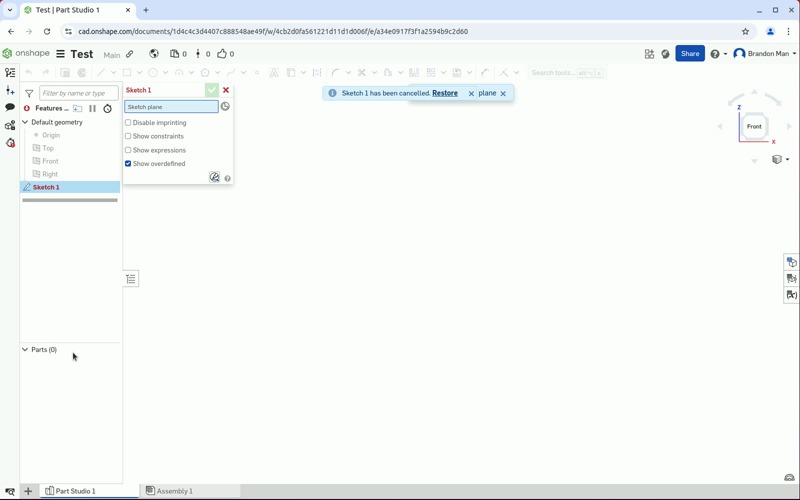
mouse_move(73, 163)
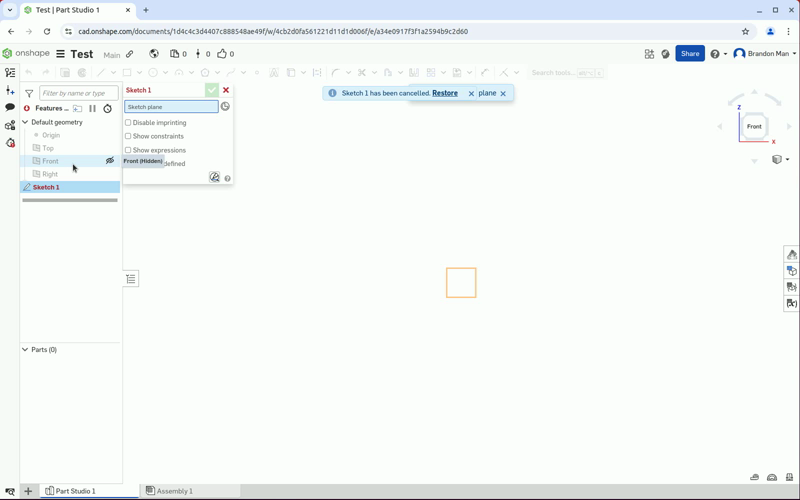
click(73, 163)
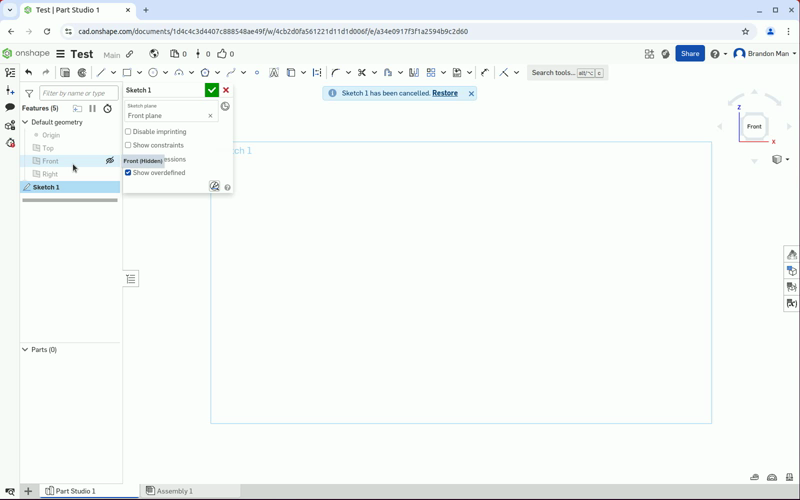
mouse_move(73, 352)
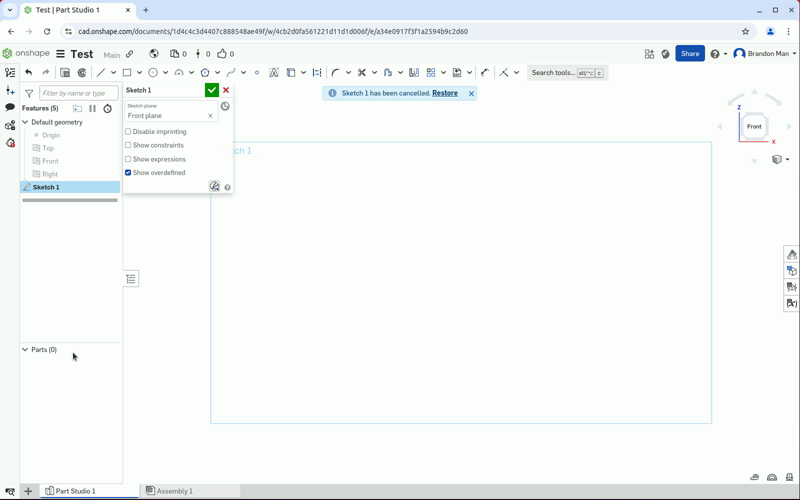
key(y)
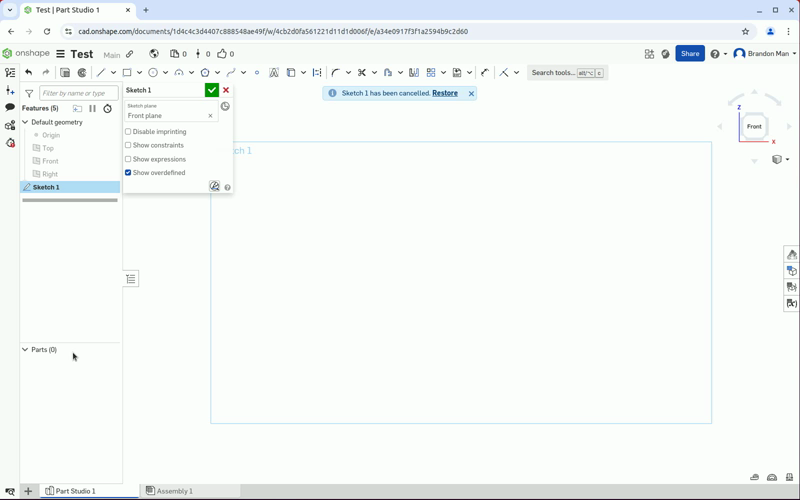
key(c)
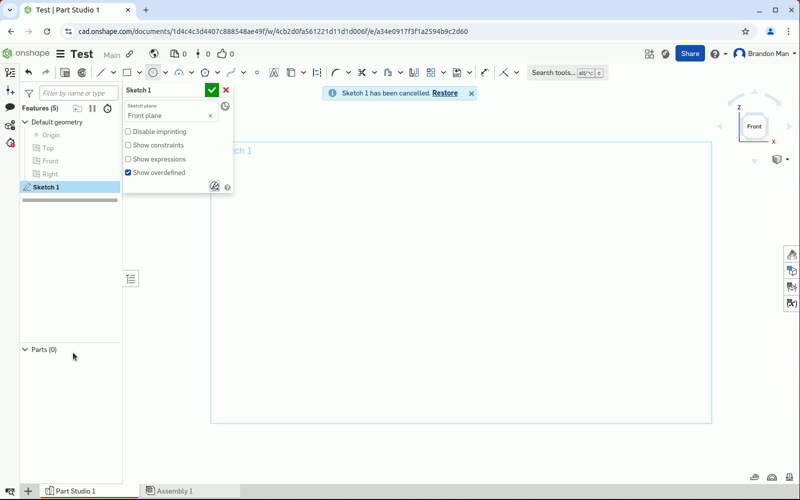
key_down(shift)
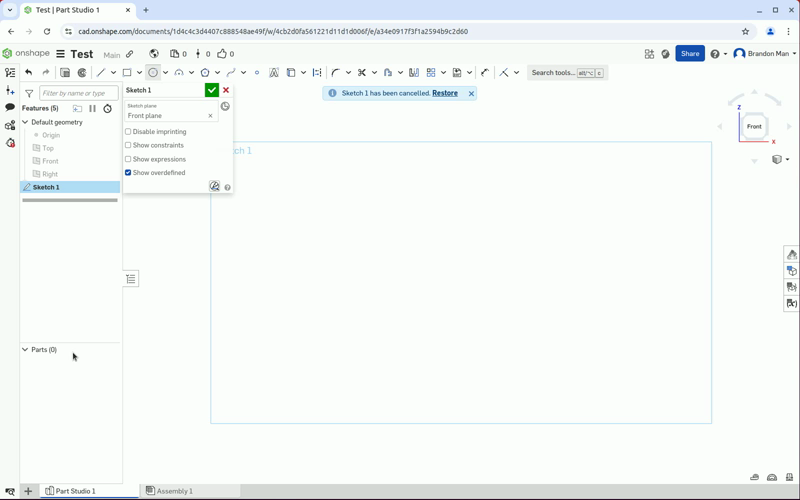
mouse_move(460, 183)
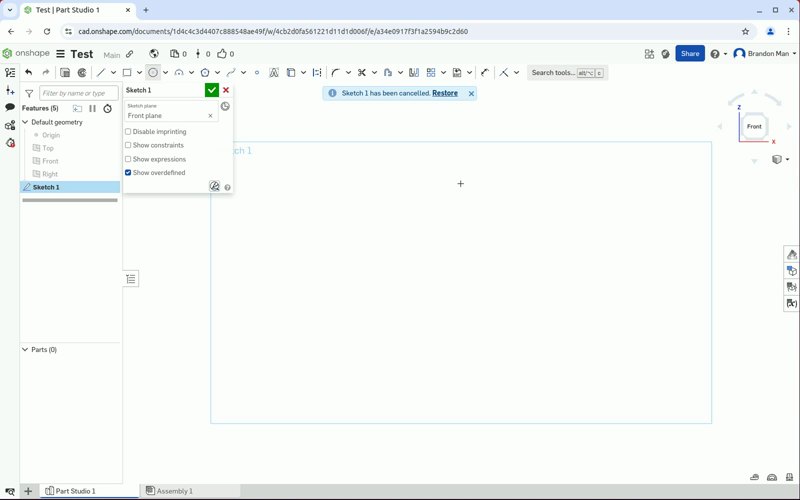
click(460, 183)
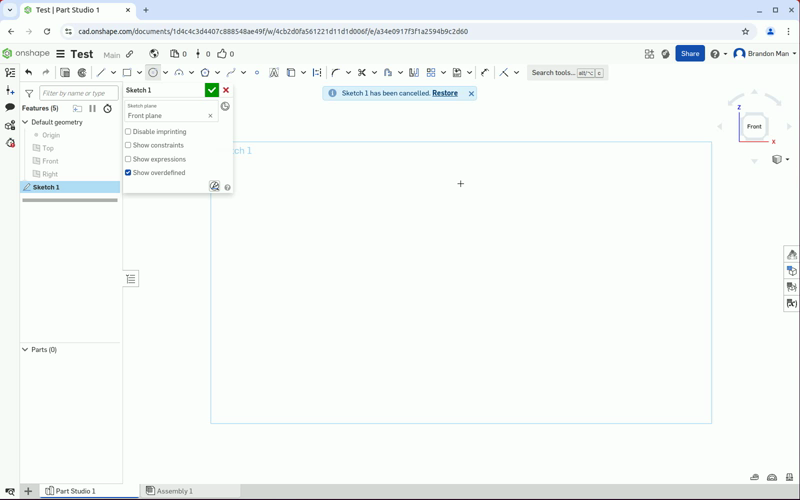
key_up(shift)
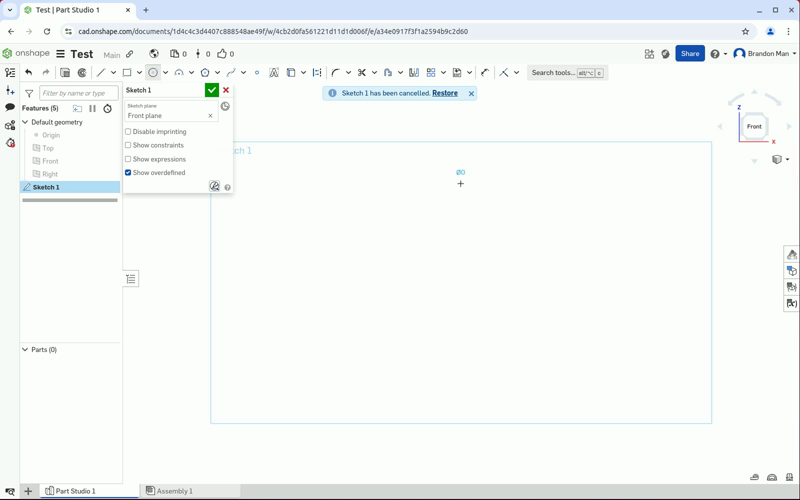
mouse_move(473, 183)
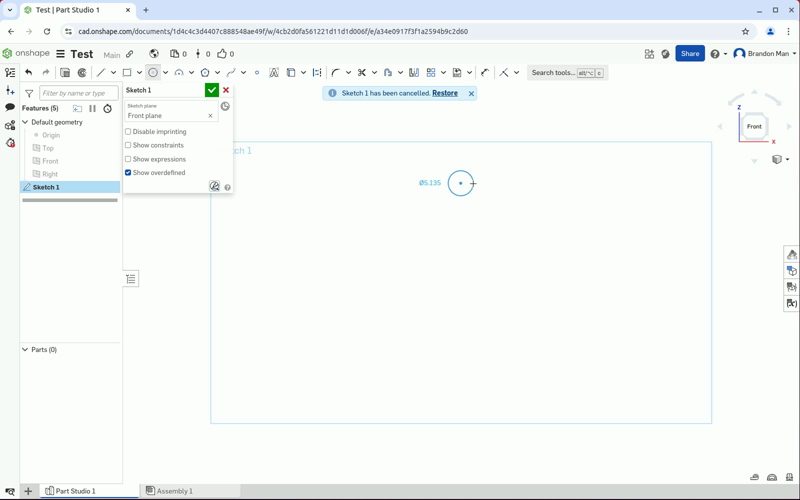
click(473, 183)
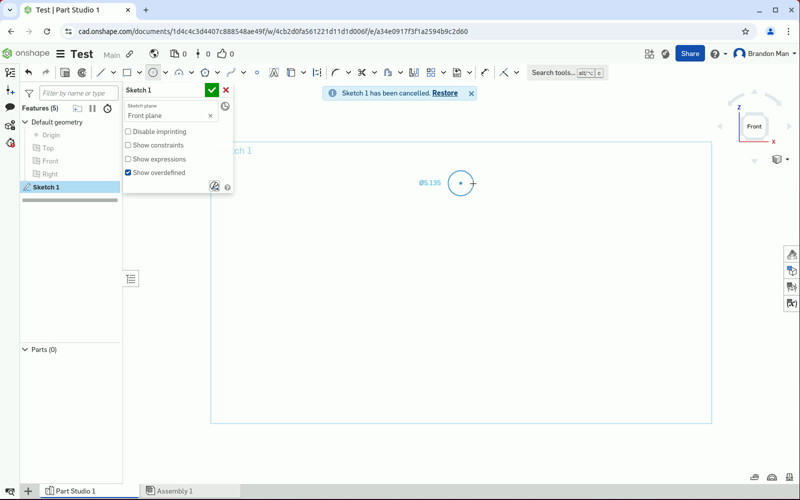
key(esc)
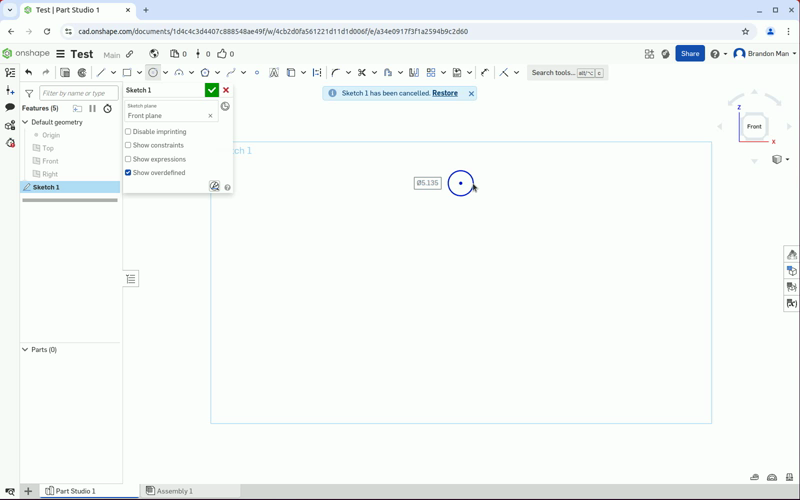
key(c)
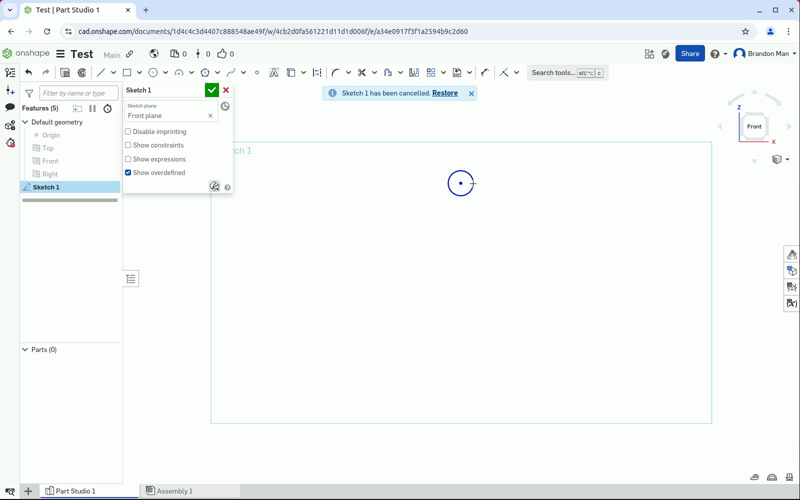
key_down(shift)
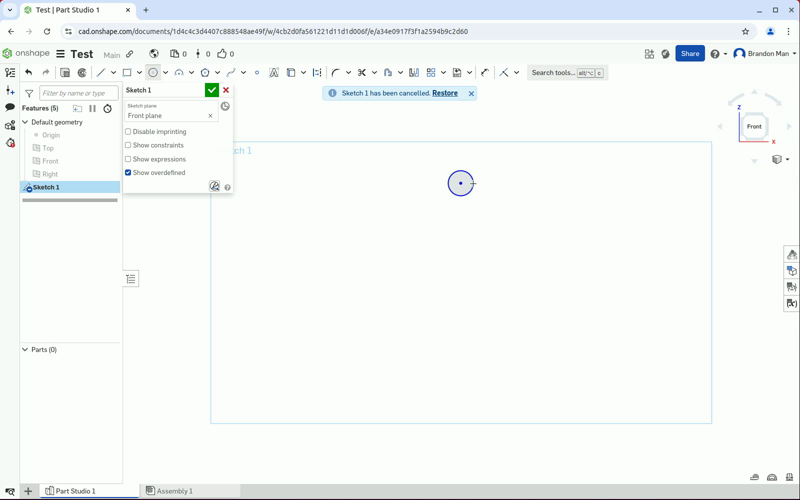
mouse_move(460, 183)
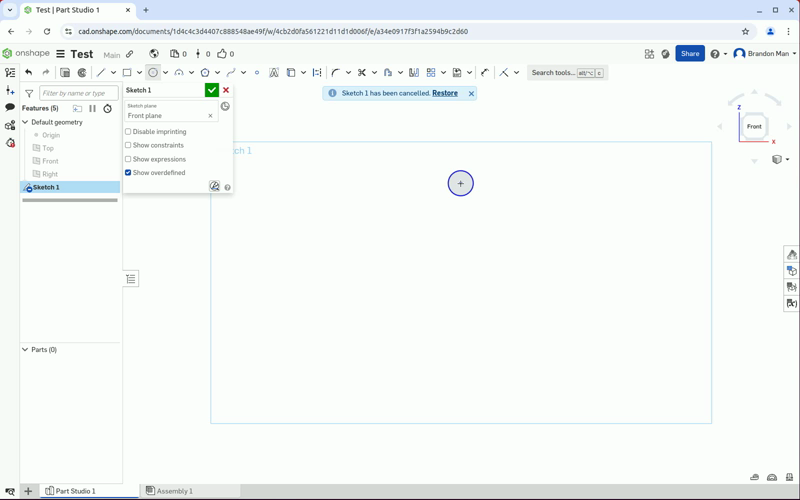
click(460, 183)
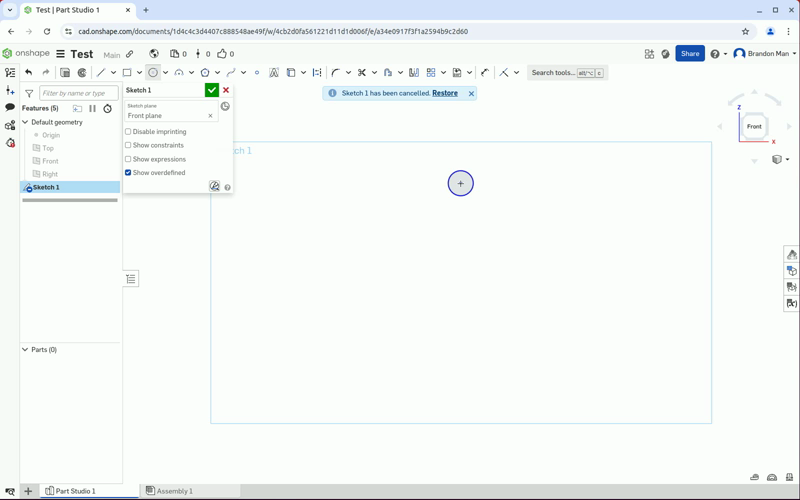
key_up(shift)
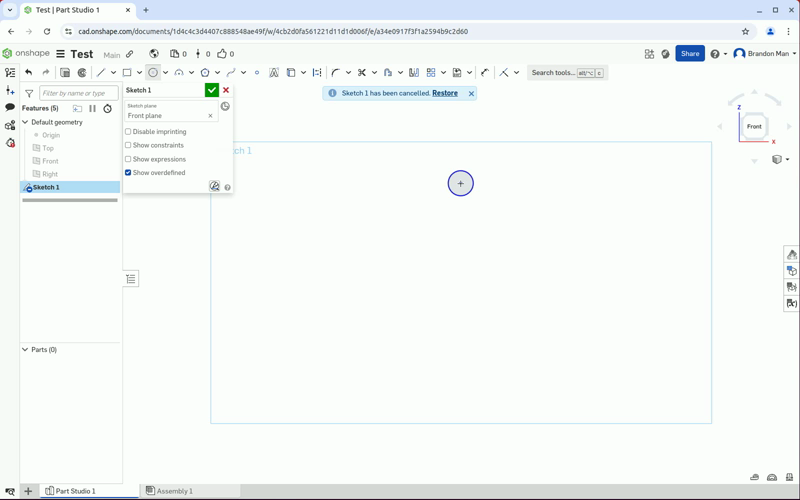
mouse_move(464, 183)
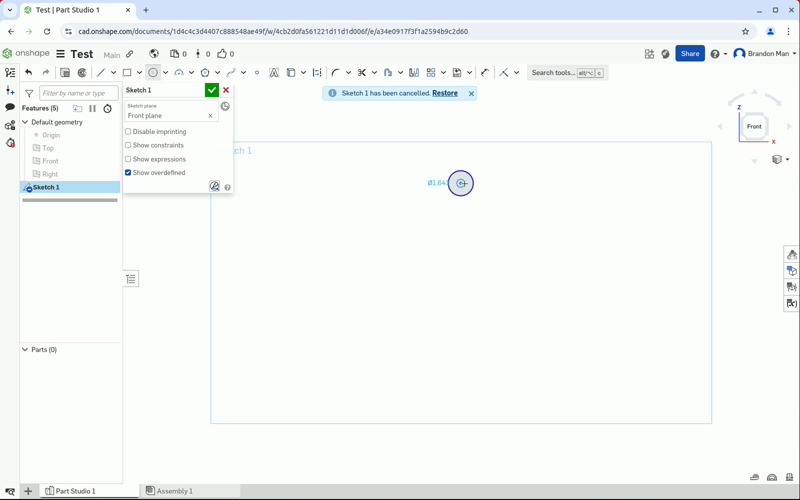
scroll(6)
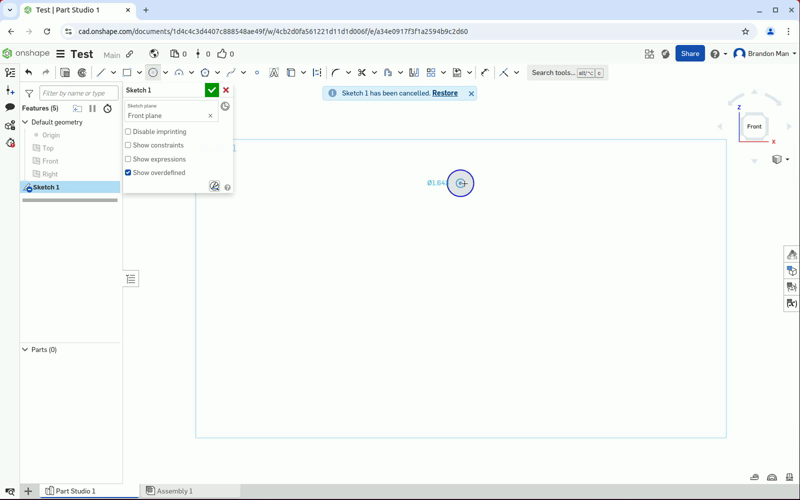
scroll(6)
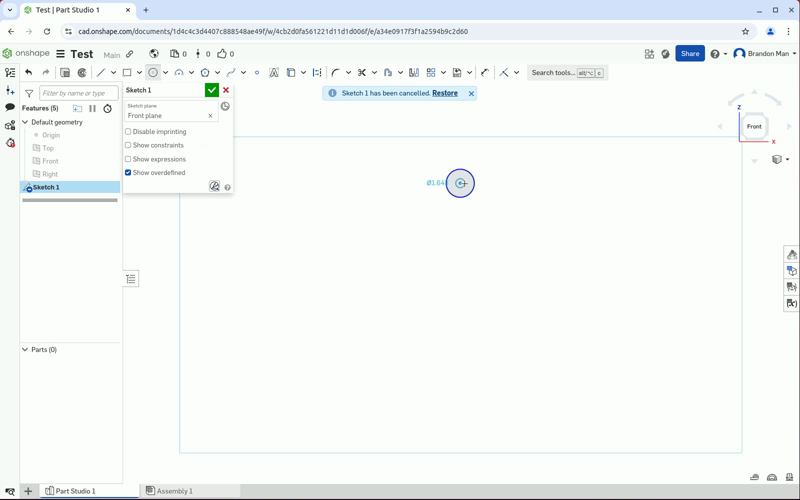
scroll(6)
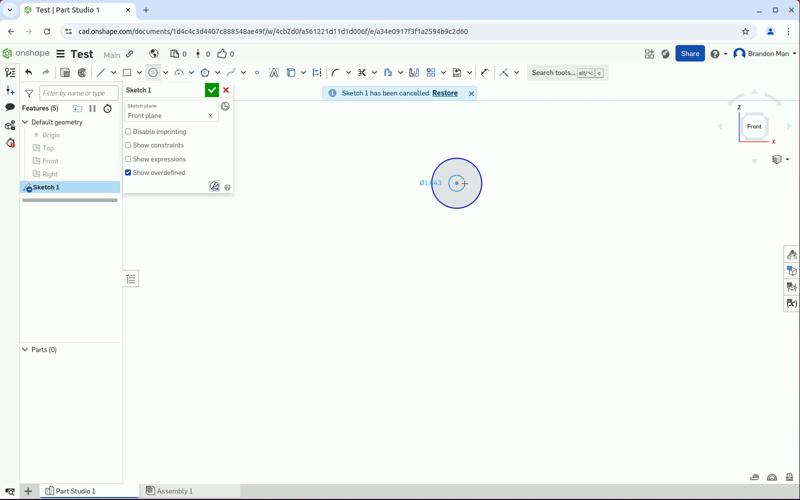
scroll(6)
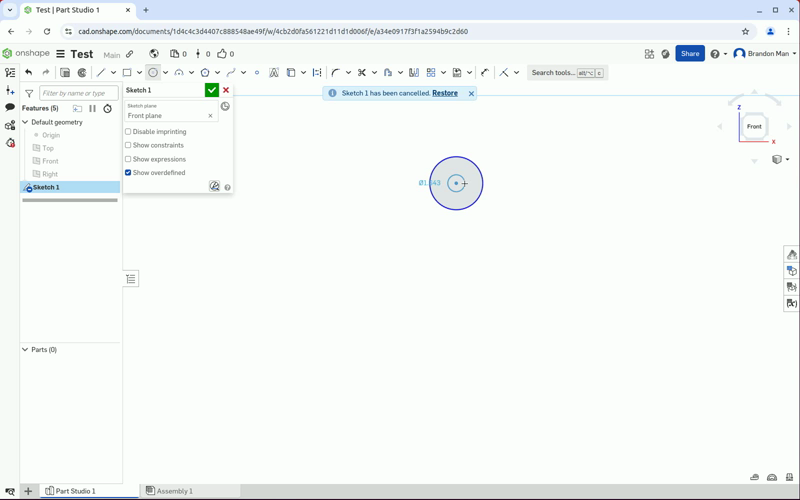
scroll(6)
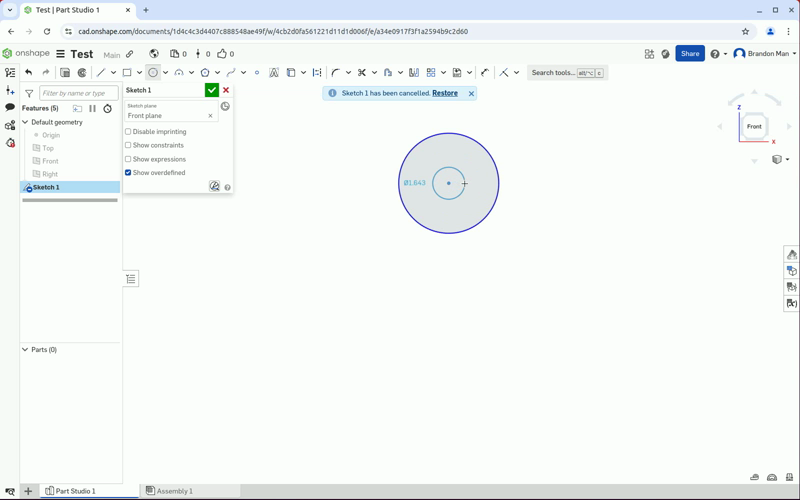
scroll(6)
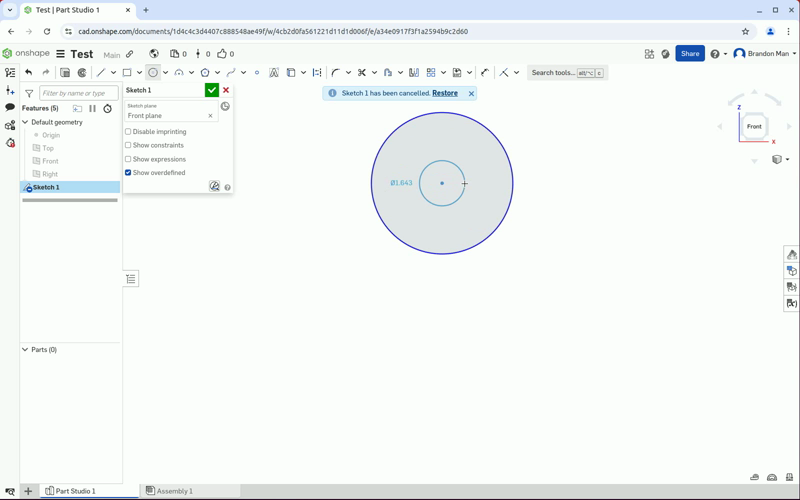
scroll(6)
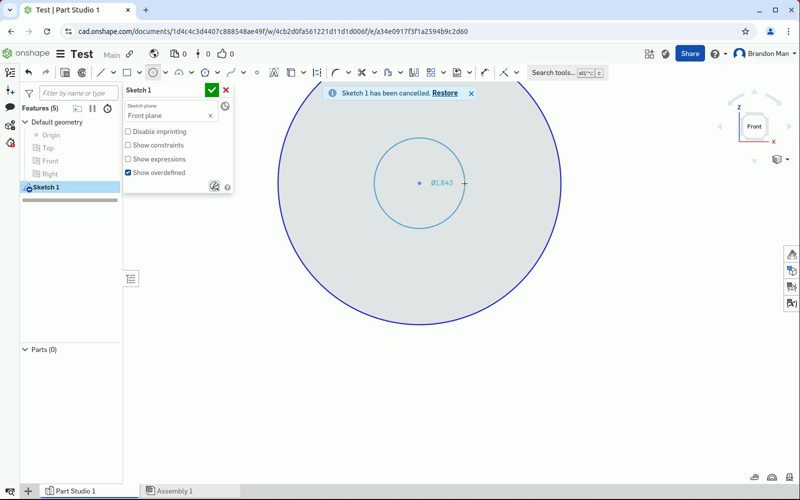
click(464, 183)
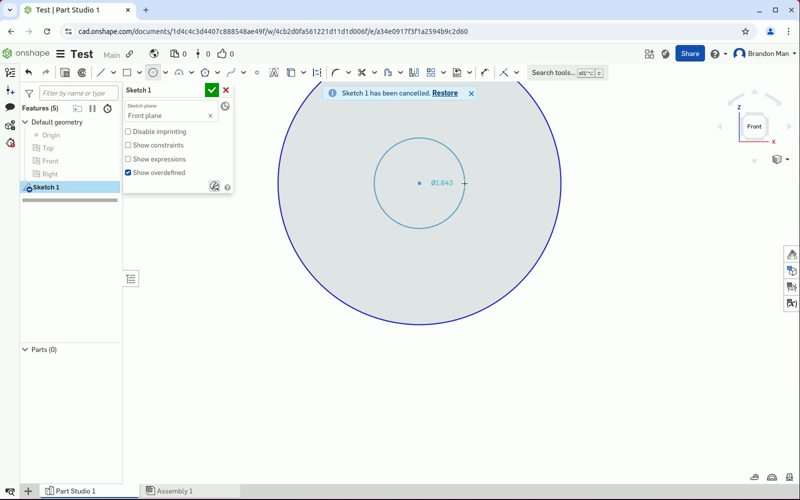
scroll(-6)
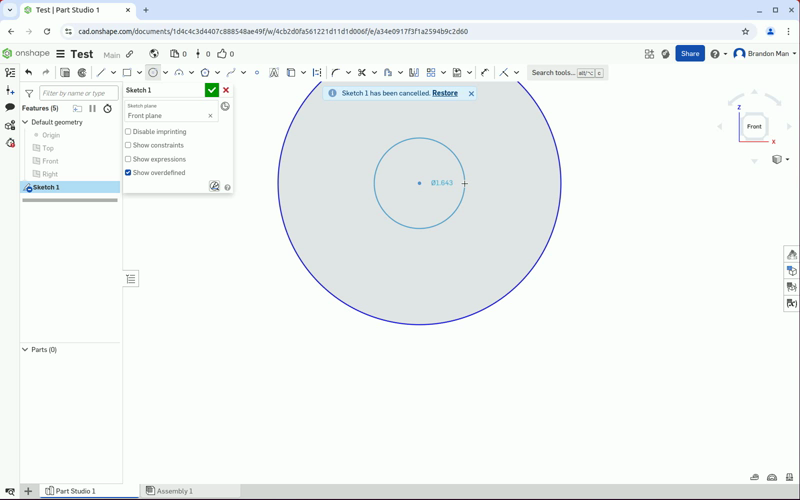
scroll(-6)
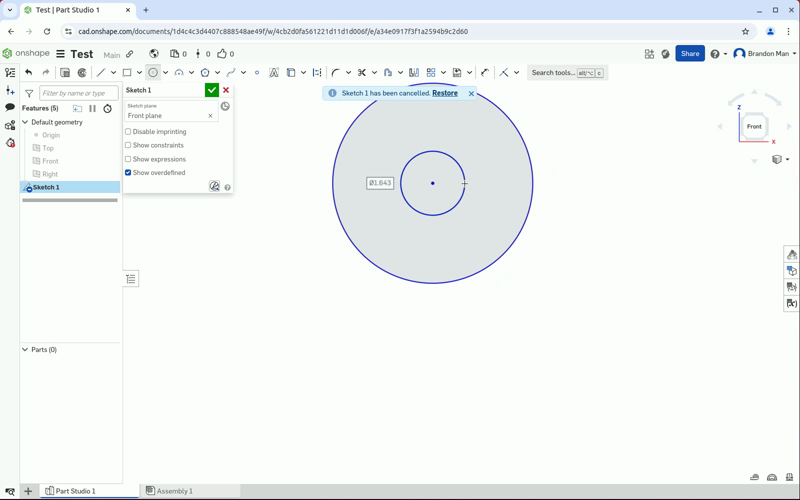
scroll(-6)
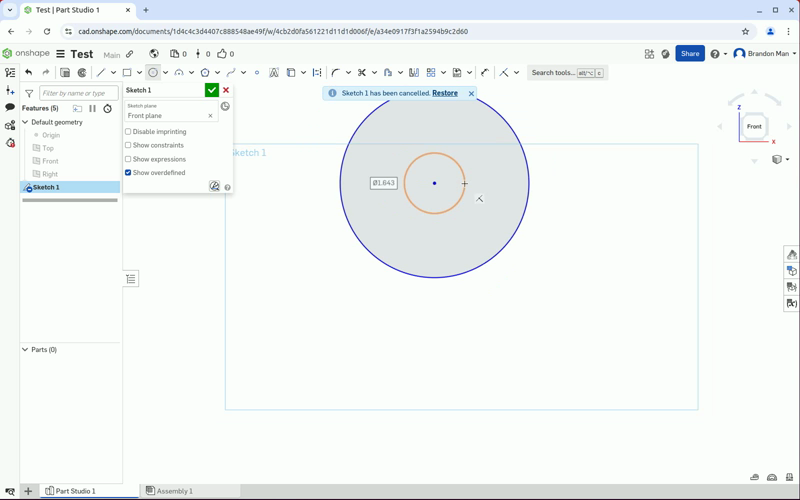
scroll(-6)
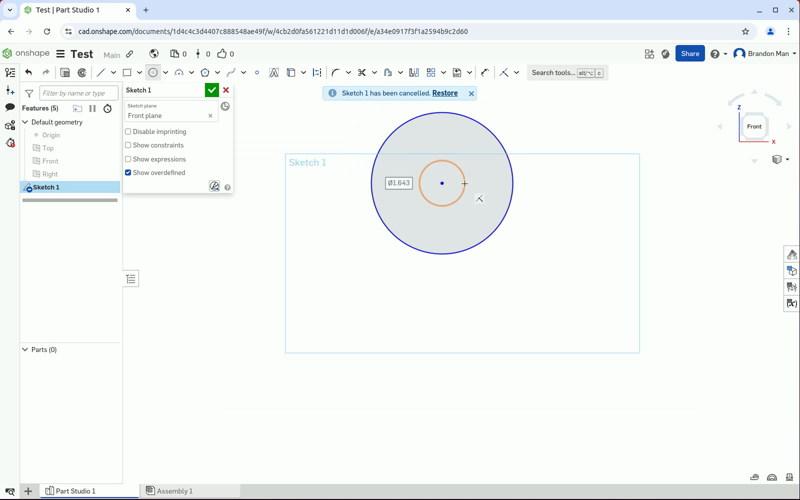
scroll(-6)
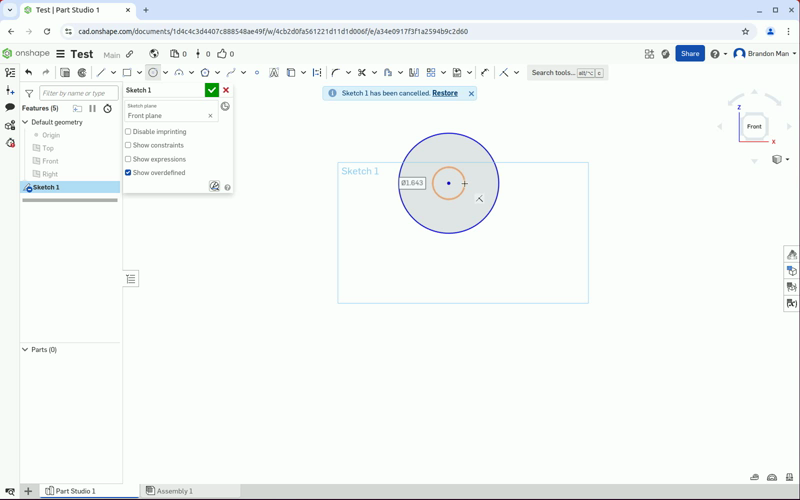
scroll(-6)
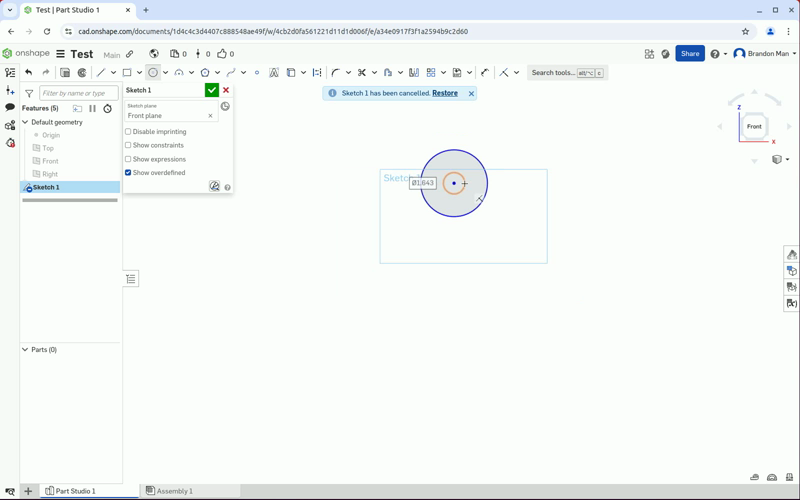
scroll(-6)
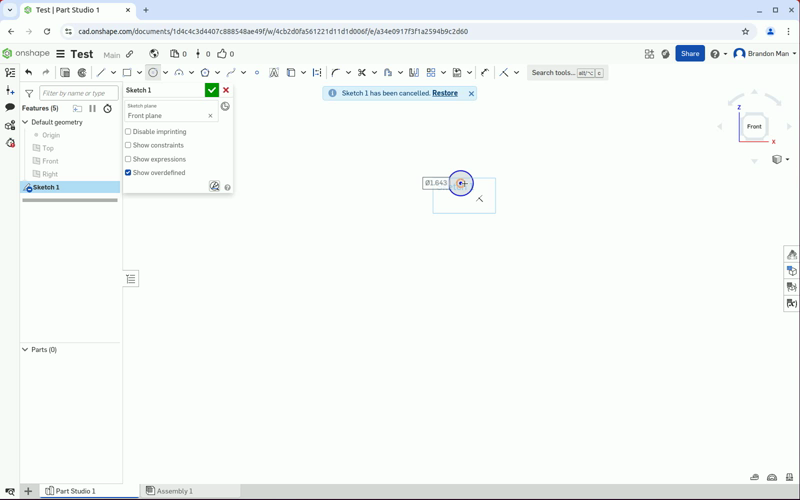
key(esc)
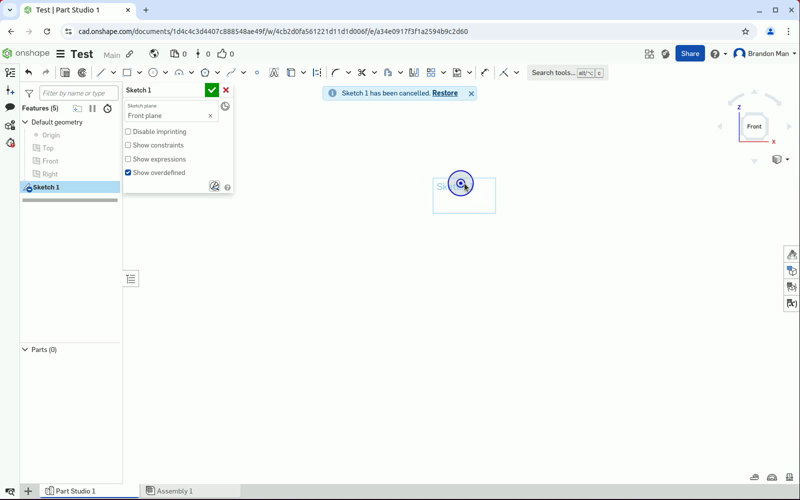
mouse_move(453, 192)
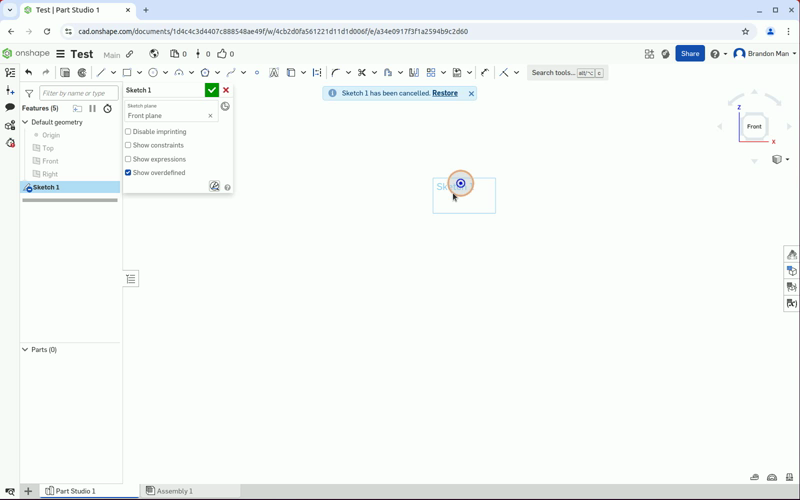
scroll(6)
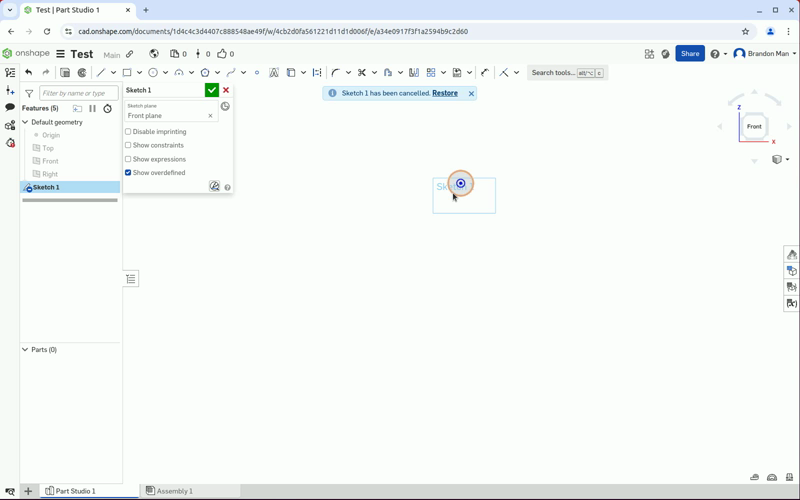
scroll(6)
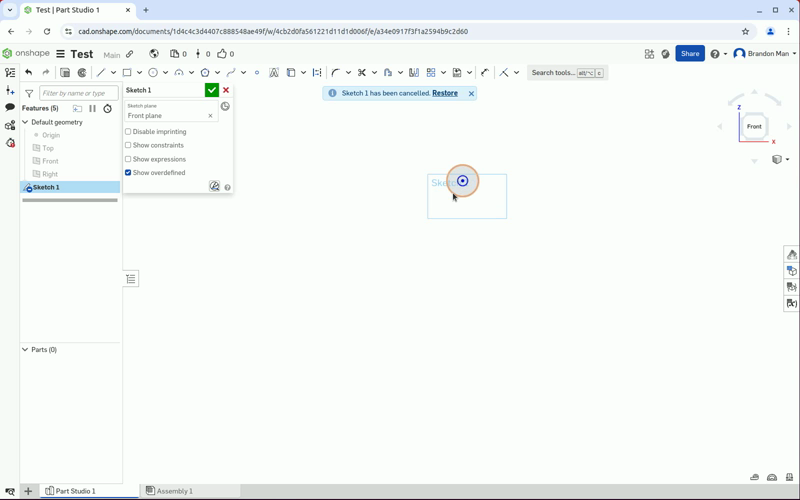
scroll(6)
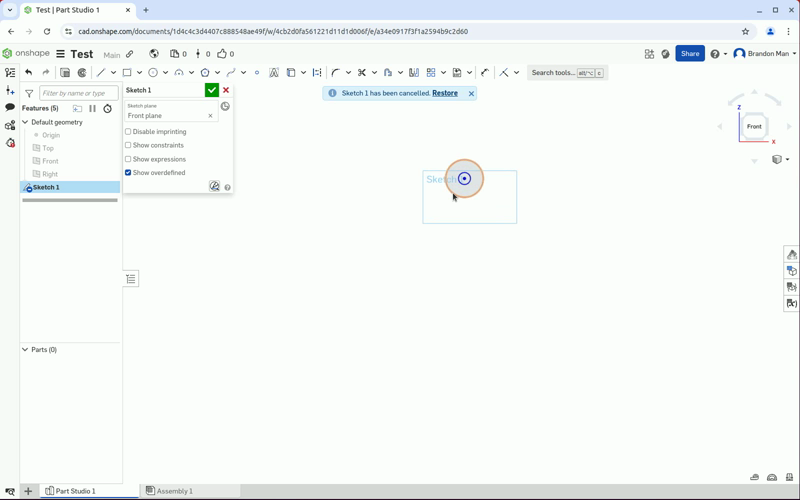
scroll(6)
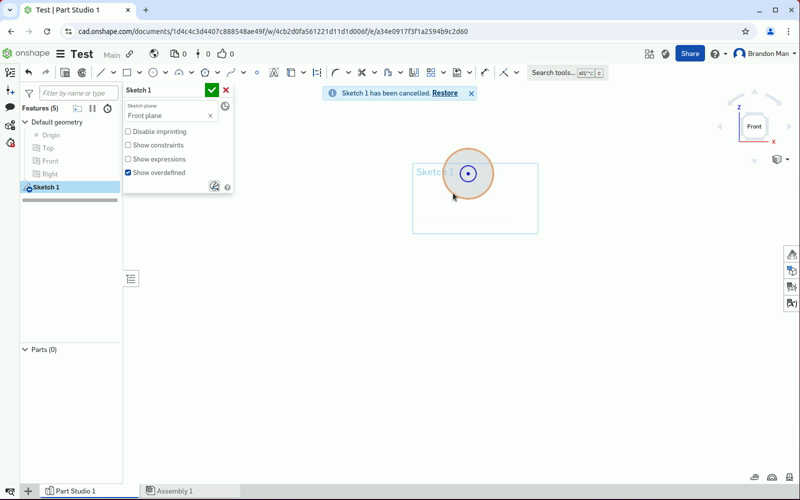
scroll(6)
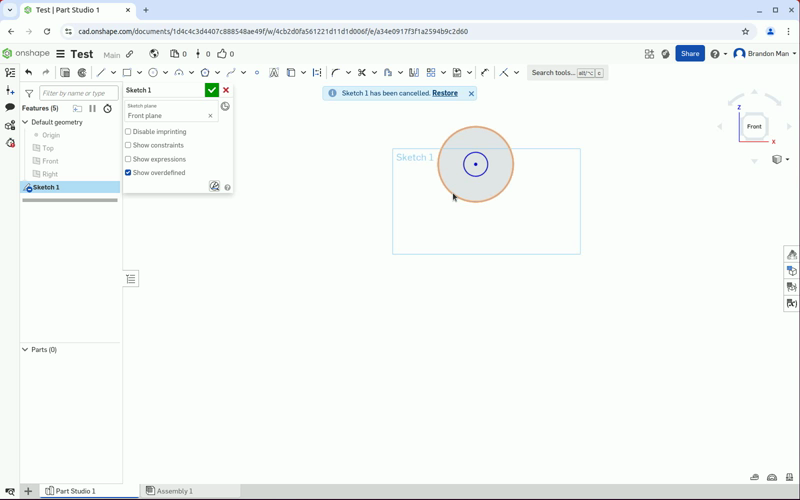
scroll(6)
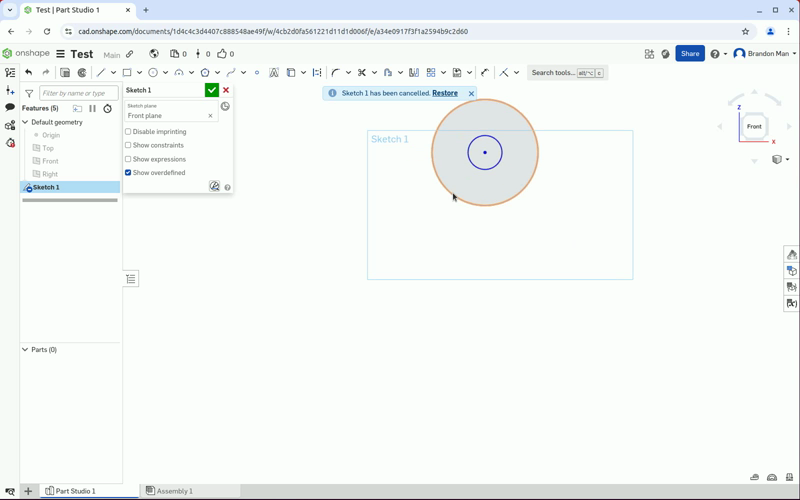
scroll(6)
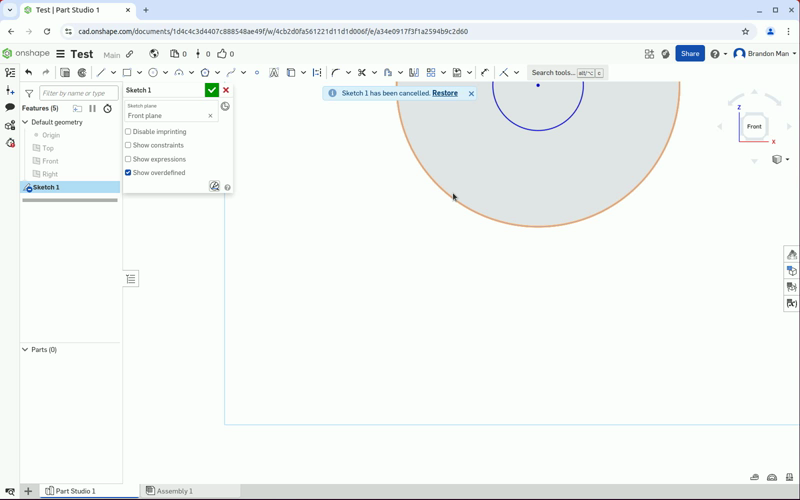
click(453, 192)
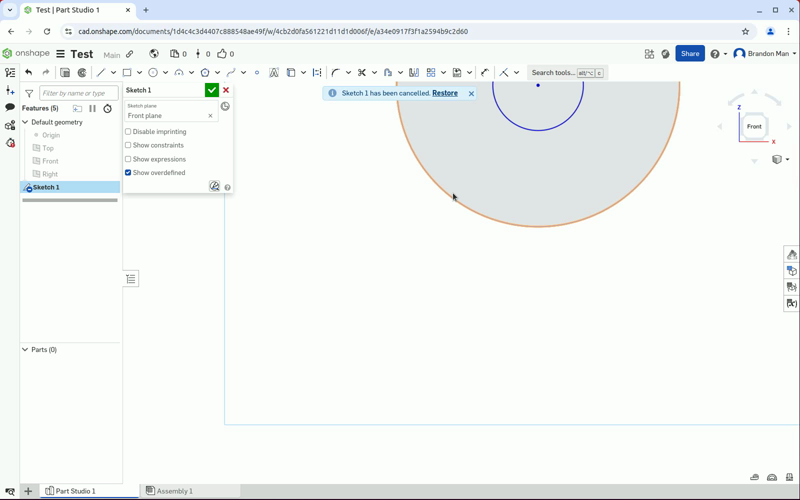
scroll(-6)
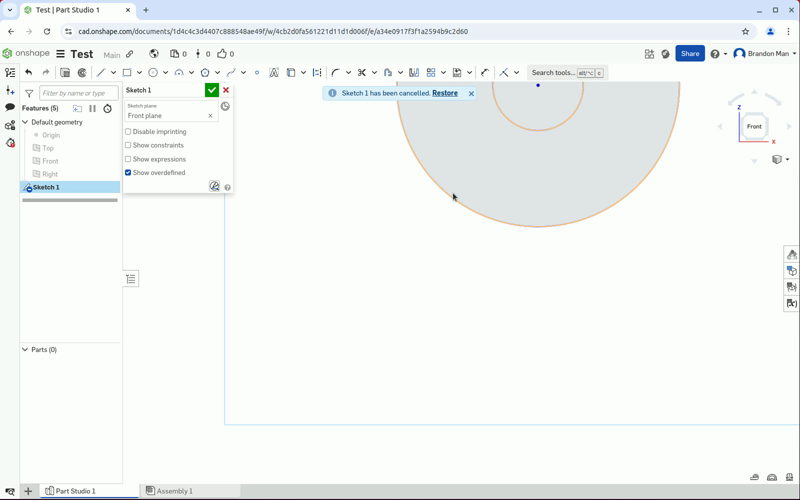
scroll(-6)
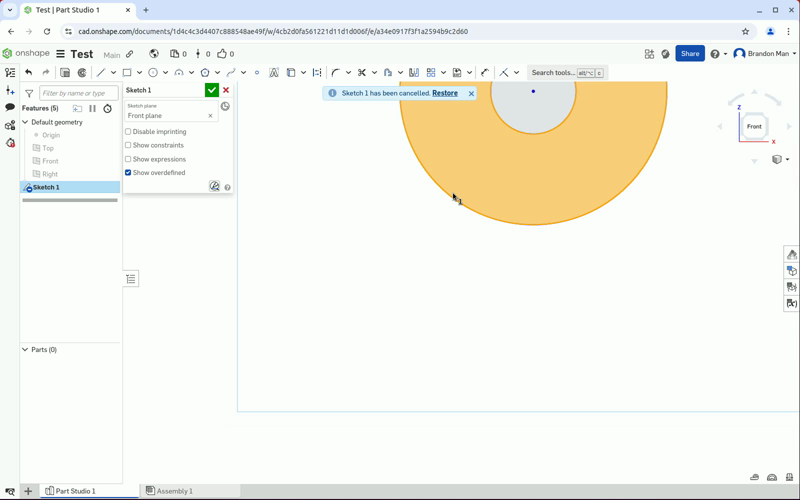
scroll(-6)
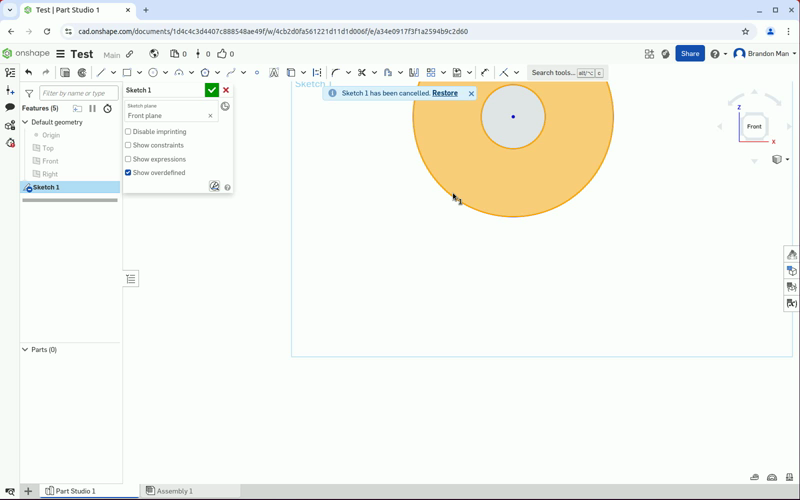
scroll(-6)
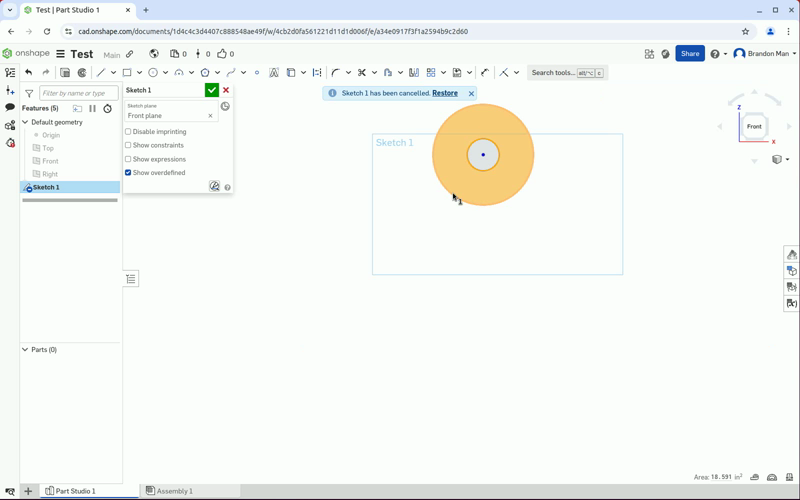
scroll(-6)
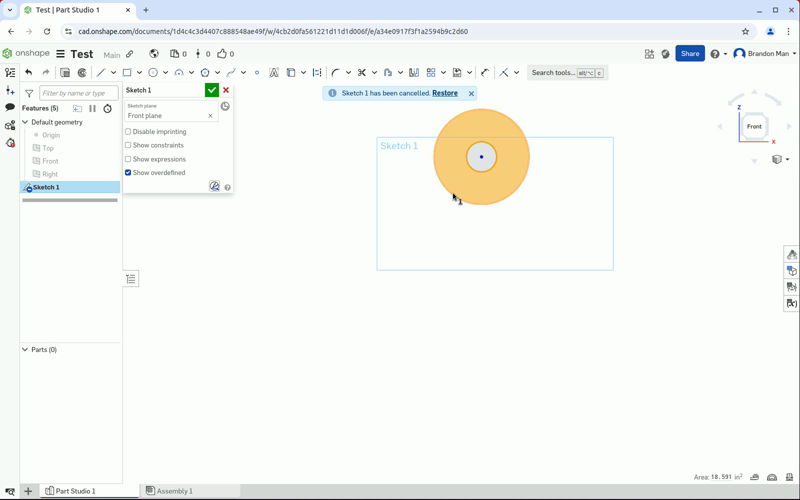
scroll(-6)
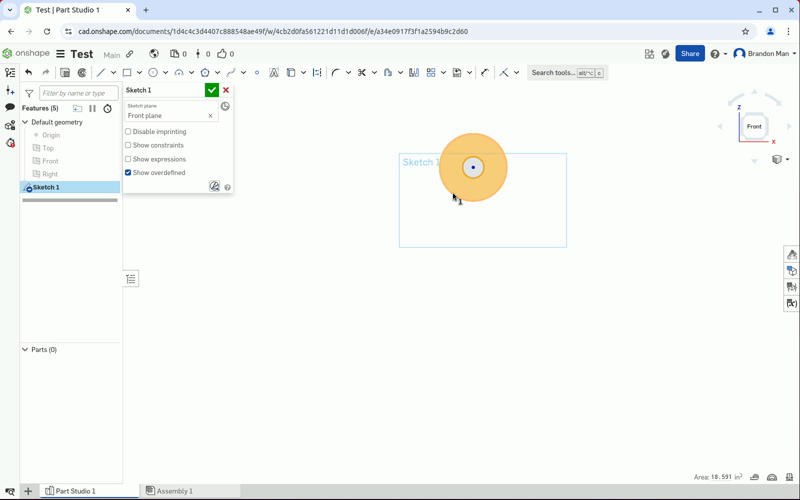
scroll(-6)
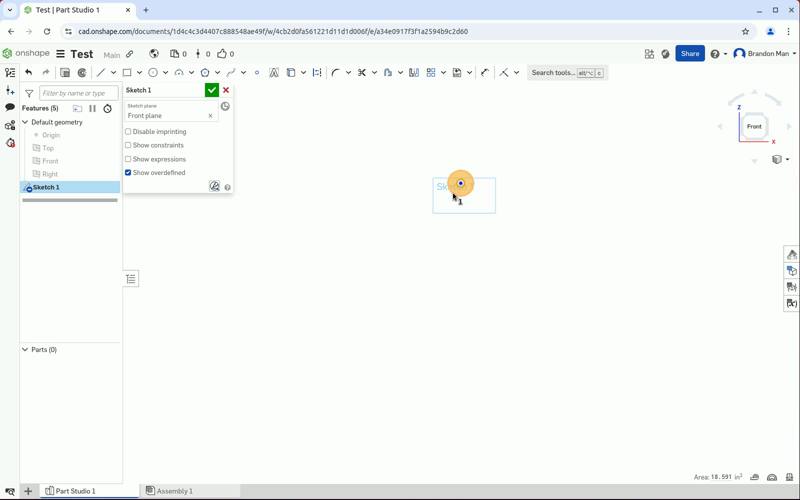
mouse_move(73, 352)
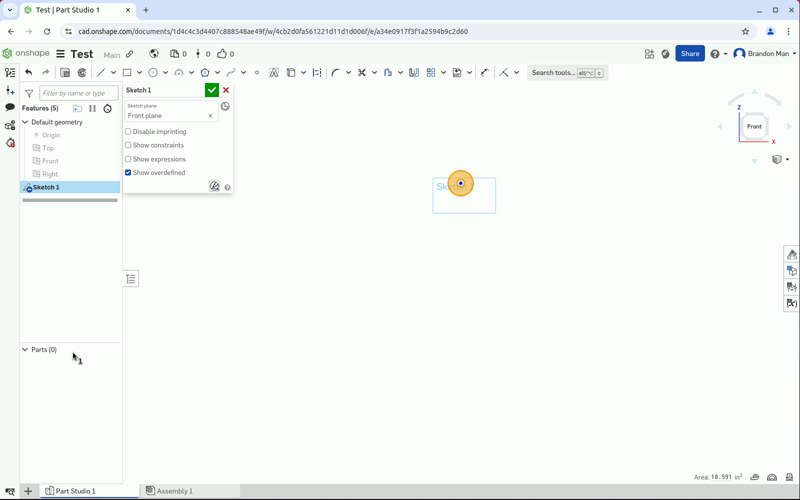
key(shift+y)
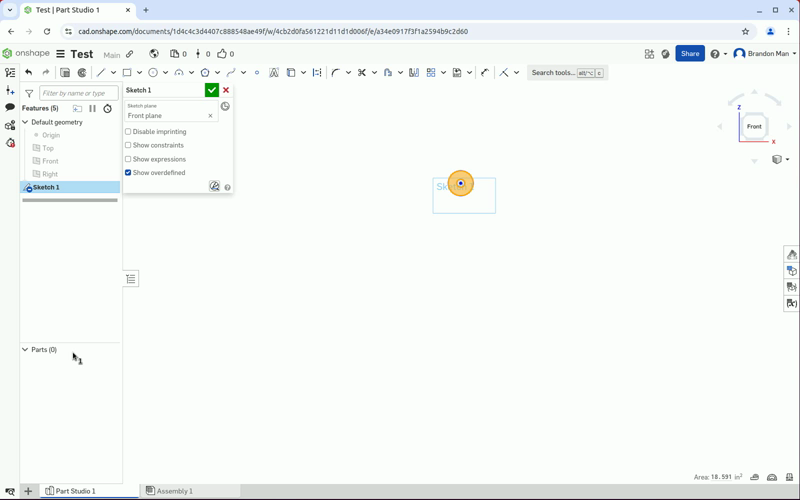
key(shift+e)
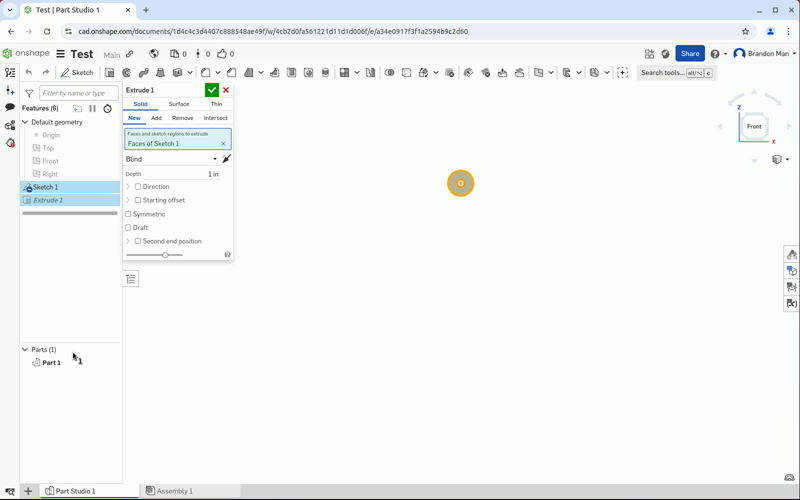
mouse_move(143, 106)
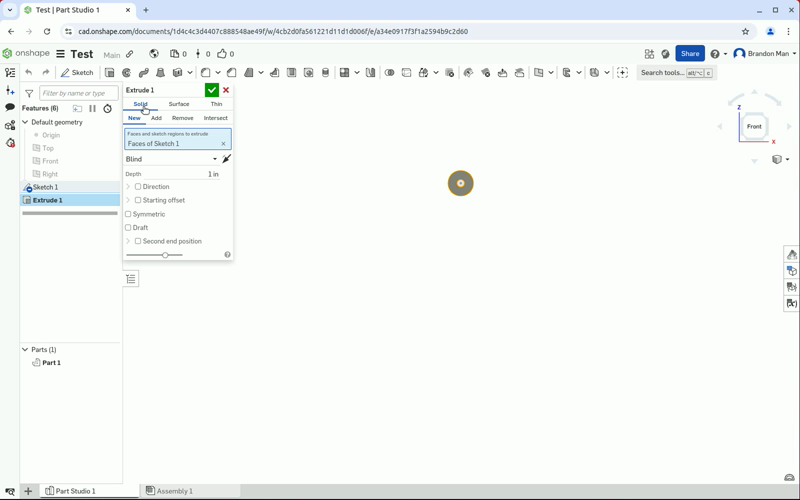
click(143, 106)
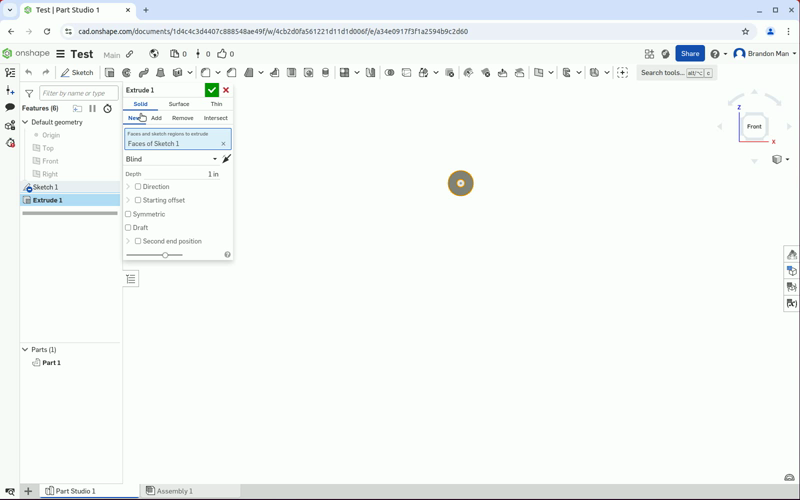
mouse_move(137, 120)
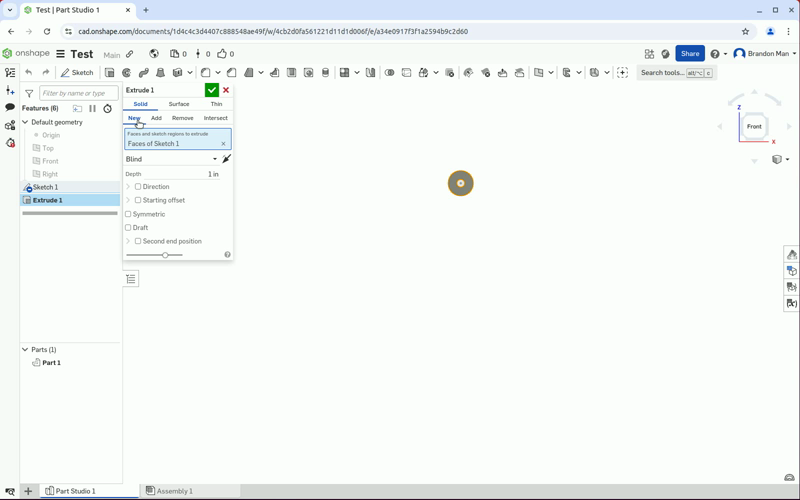
click(137, 120)
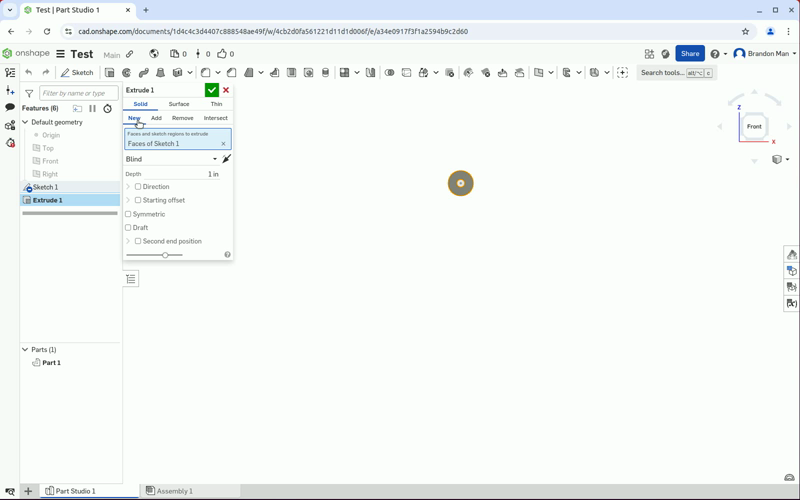
key(tab, 4)
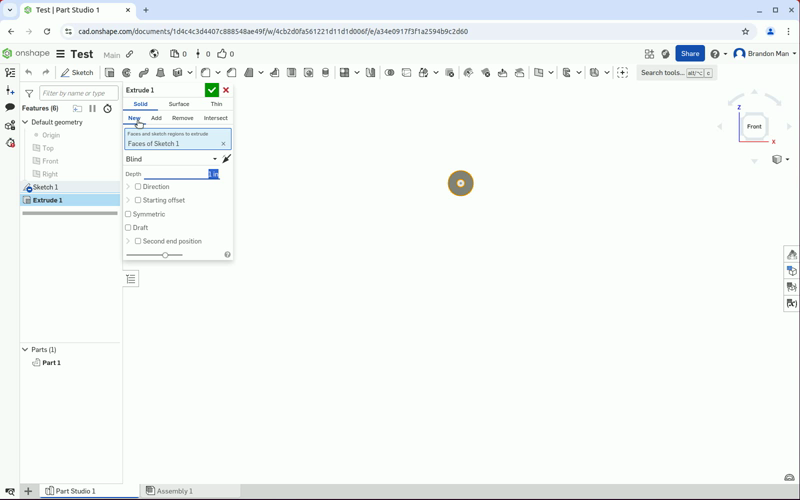
text(0.722)
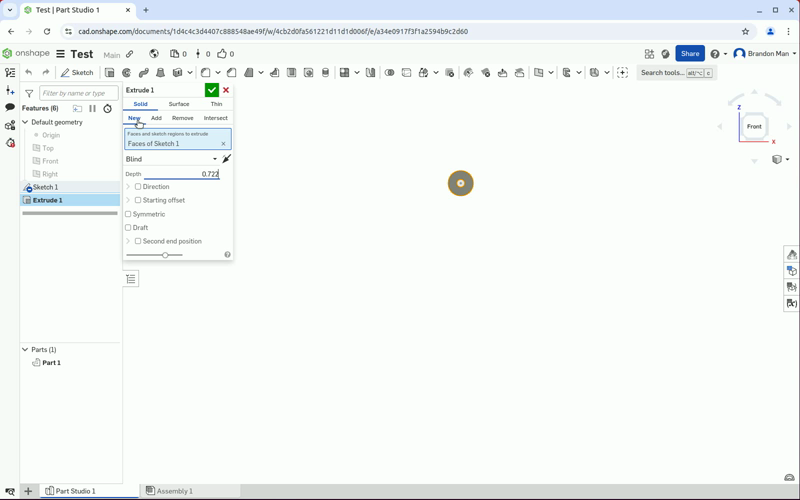
key(enter)
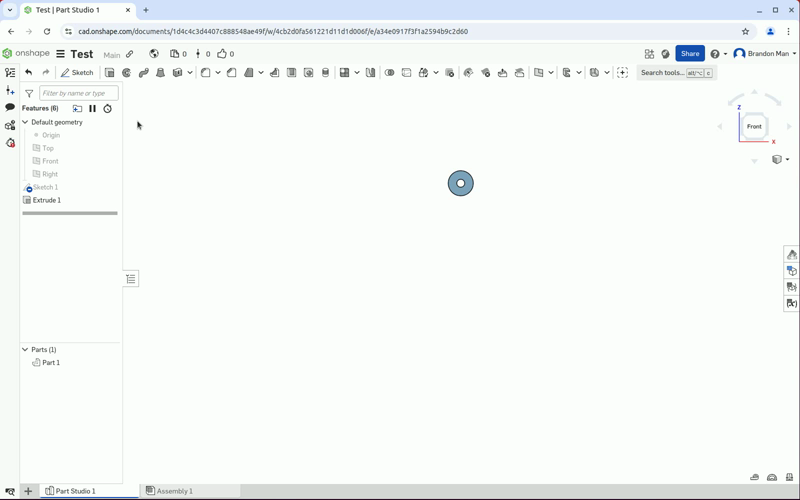
key(shift+h)
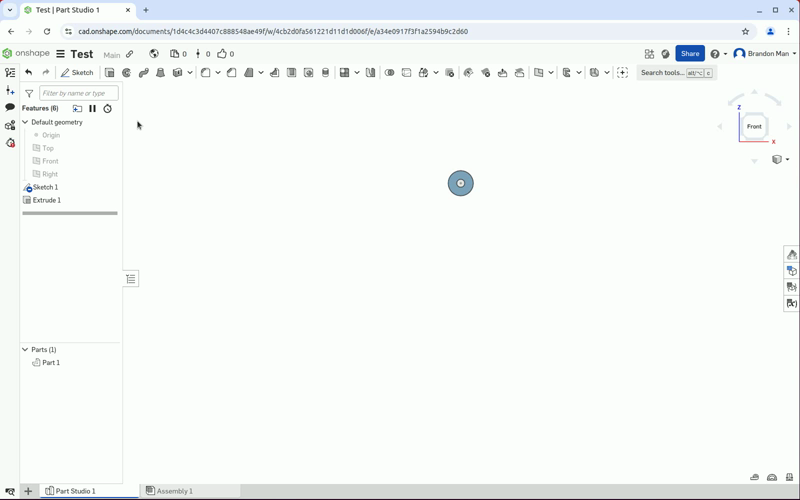
key(shift+h)
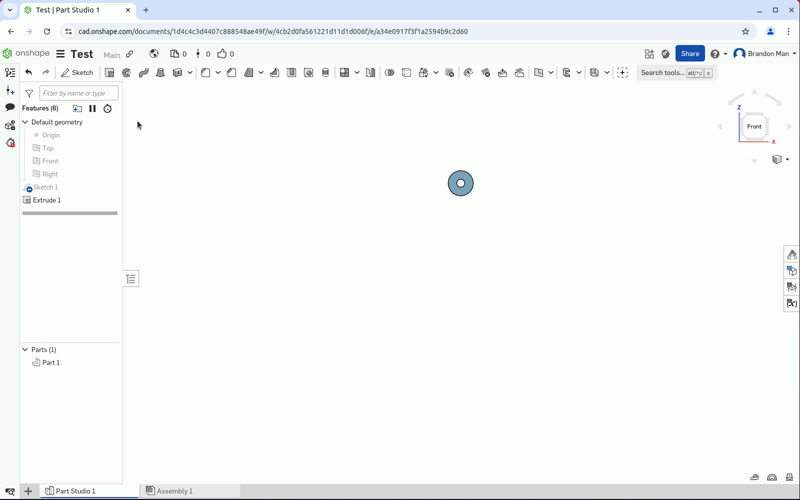
mouse_move(73, 189)
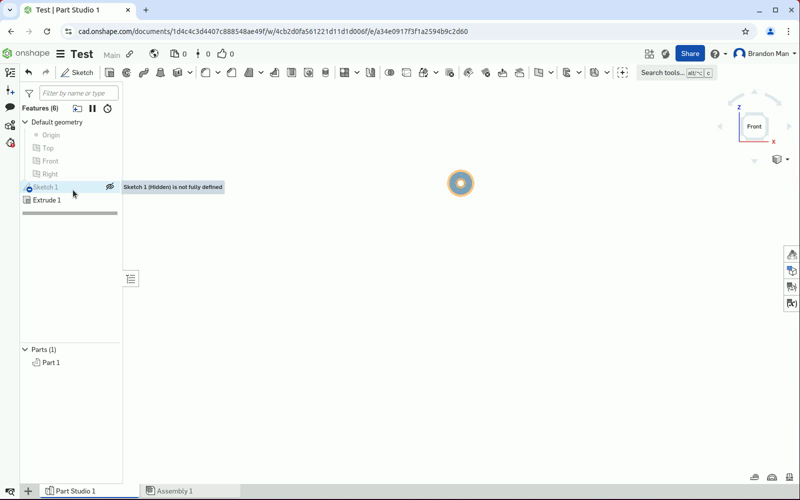
click(73, 189)
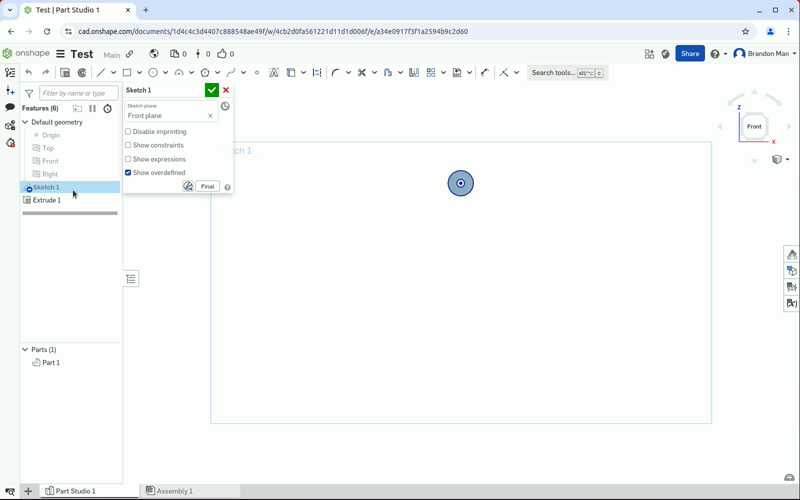
mouse_move(229, 92)
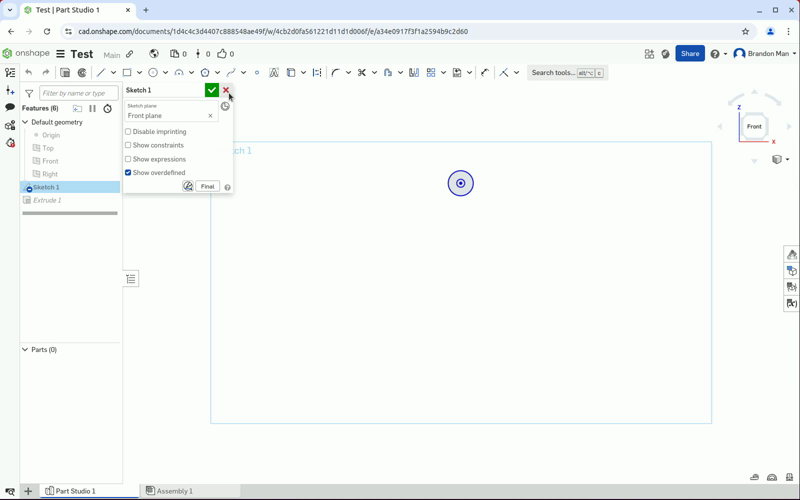
click(229, 92)
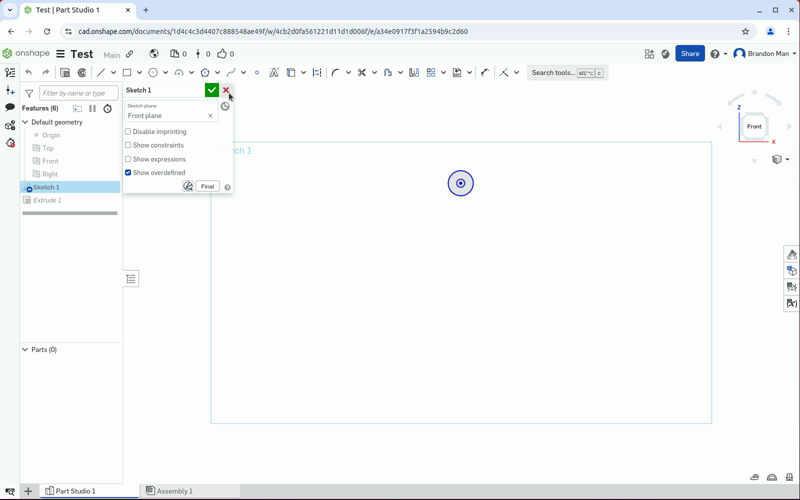
key(shift+s)
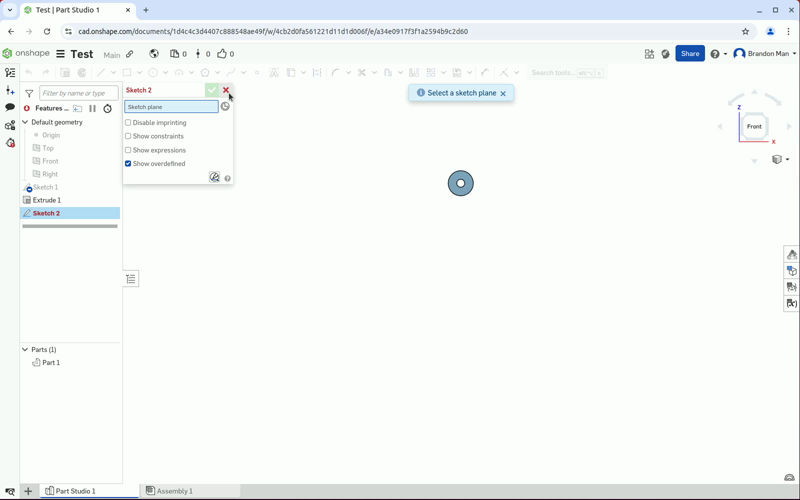
mouse_move(73, 163)
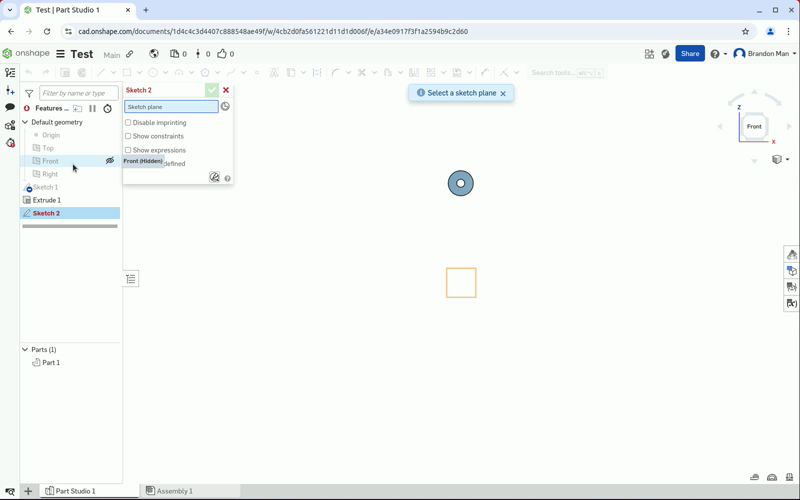
click(73, 163)
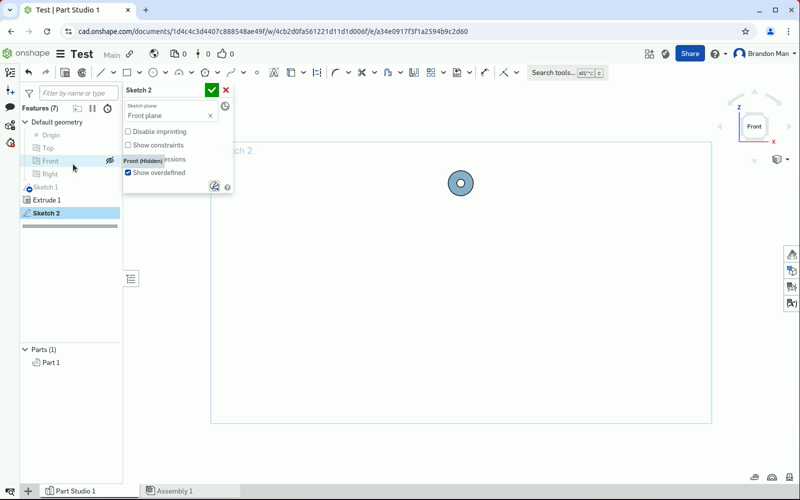
mouse_move(73, 352)
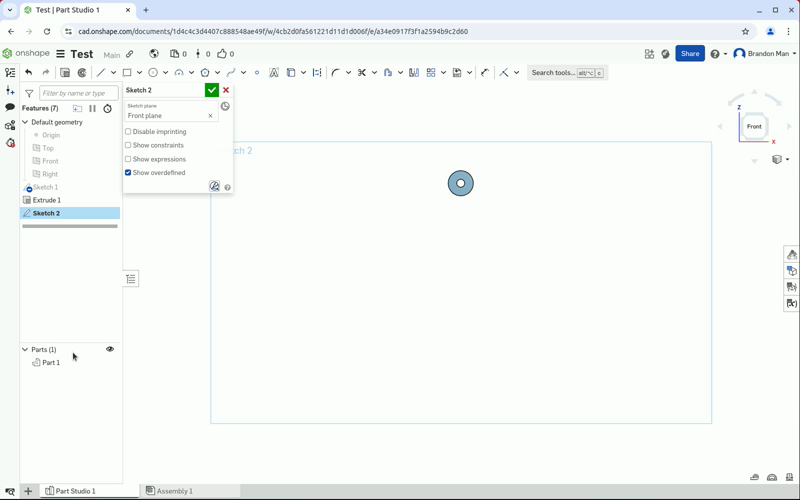
key(y)
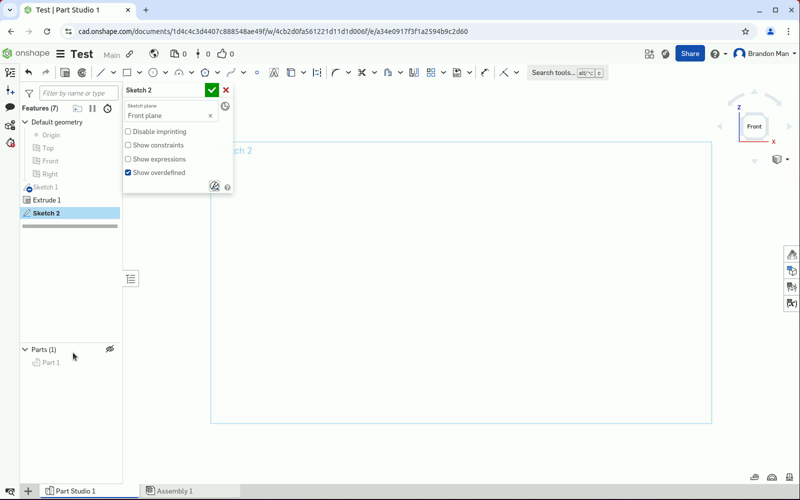
key(c)
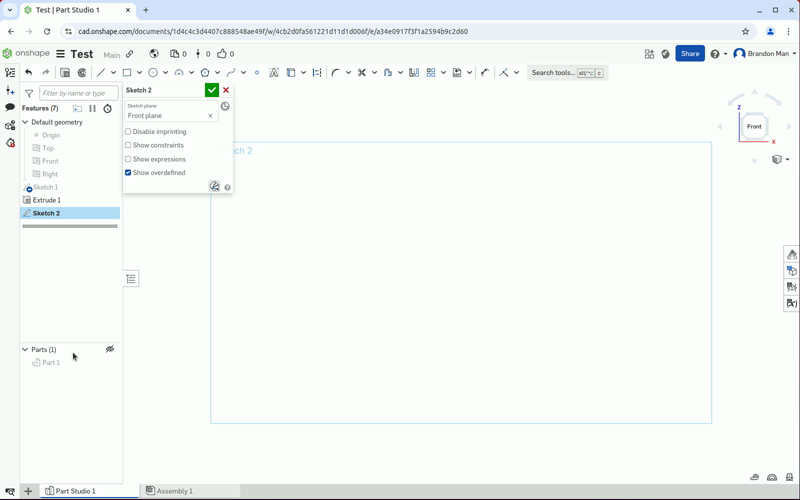
key_down(shift)
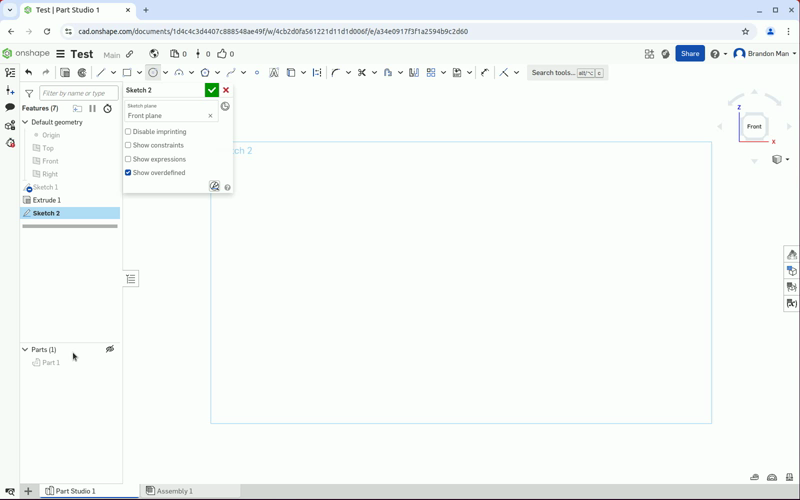
mouse_move(519, 333)
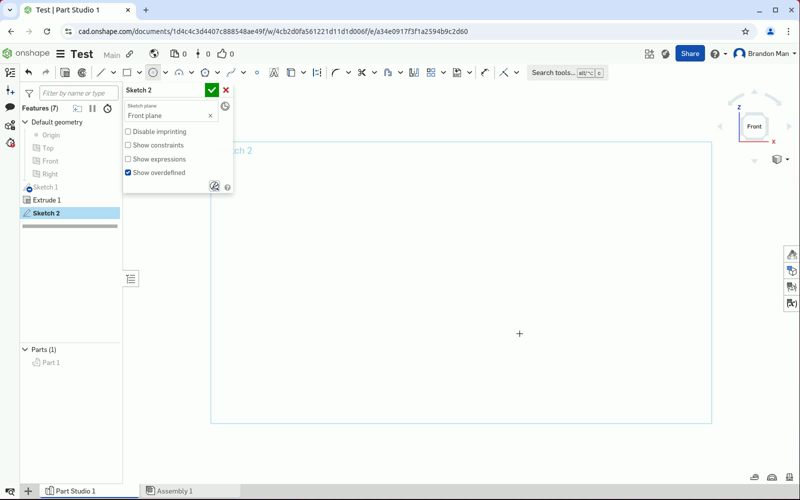
click(519, 333)
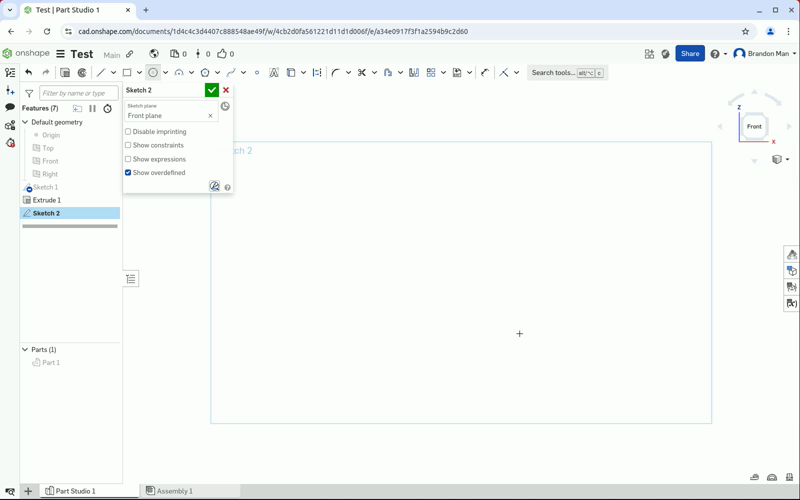
key_up(shift)
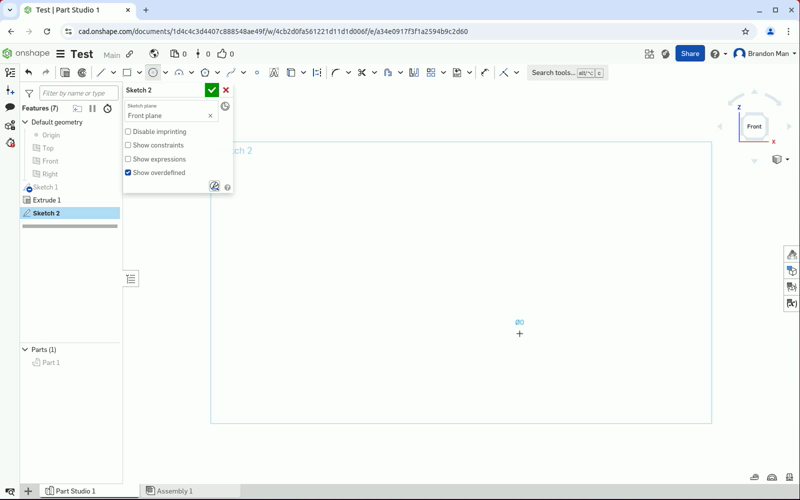
mouse_move(531, 333)
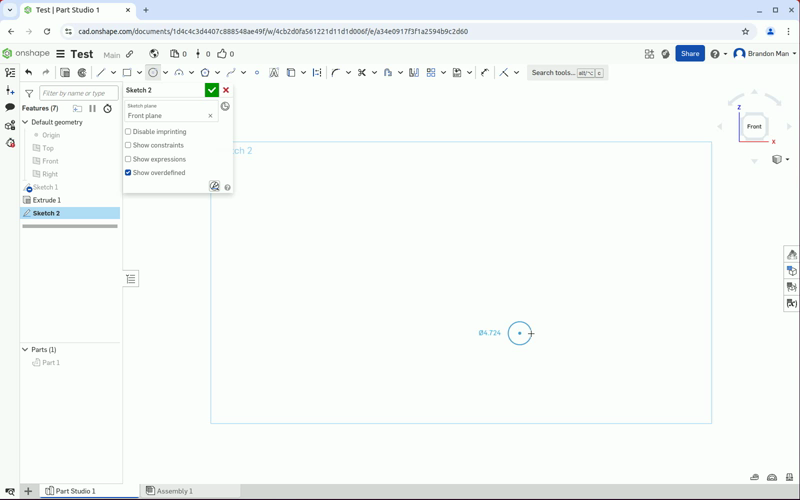
click(531, 333)
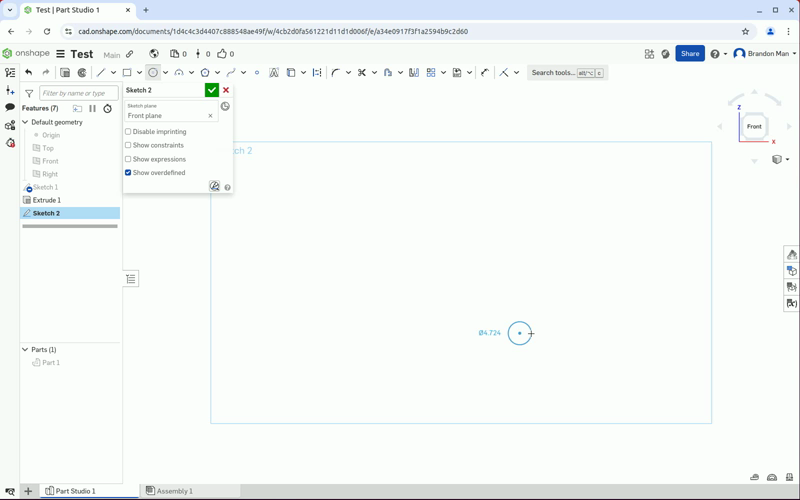
key(esc)
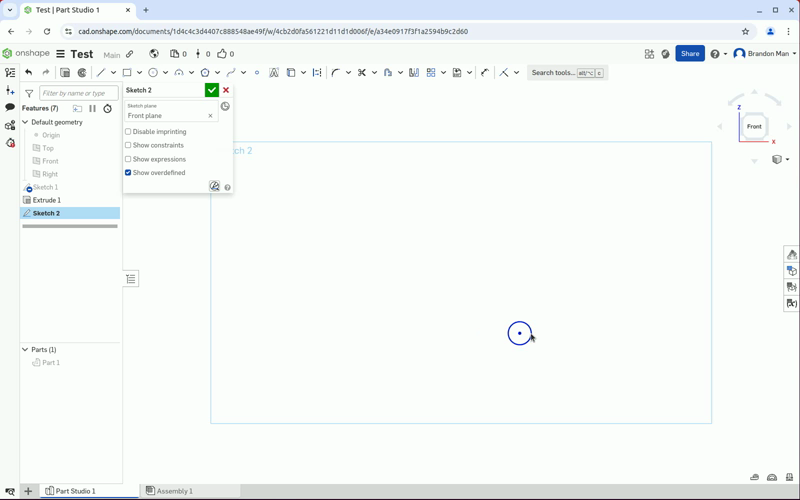
key(c)
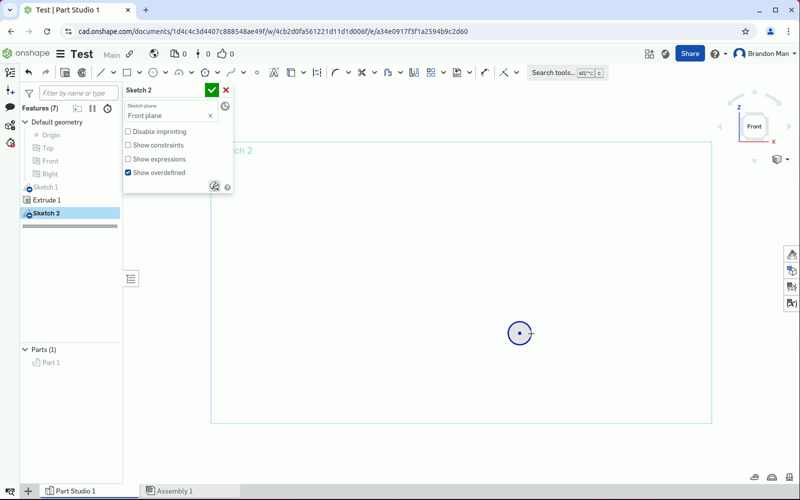
key_down(shift)
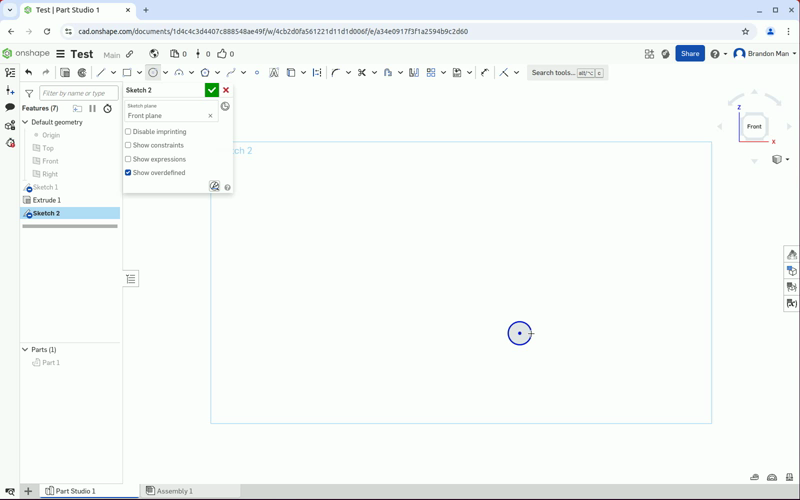
mouse_move(519, 333)
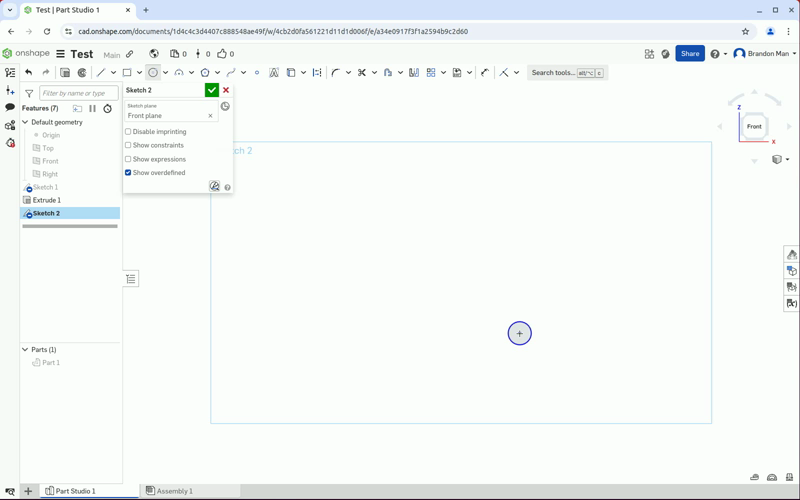
click(519, 333)
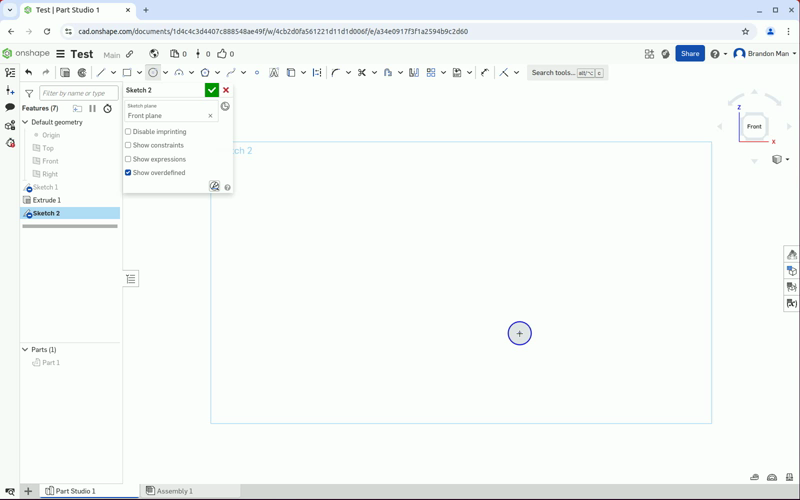
key_up(shift)
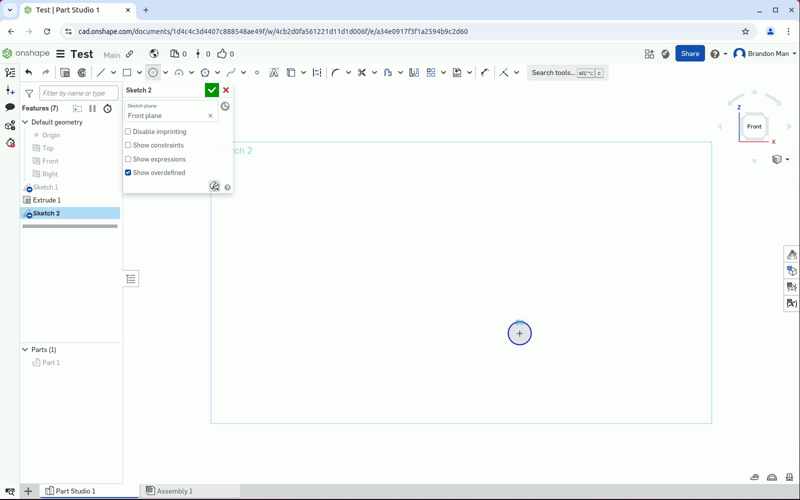
mouse_move(524, 333)
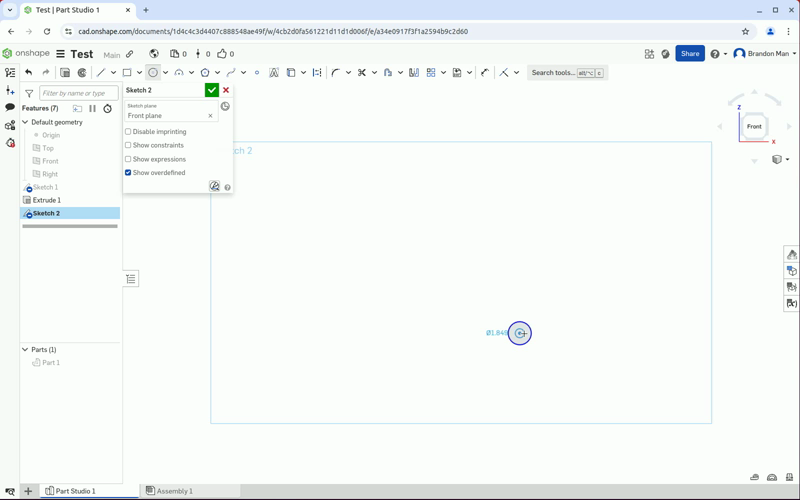
click(524, 333)
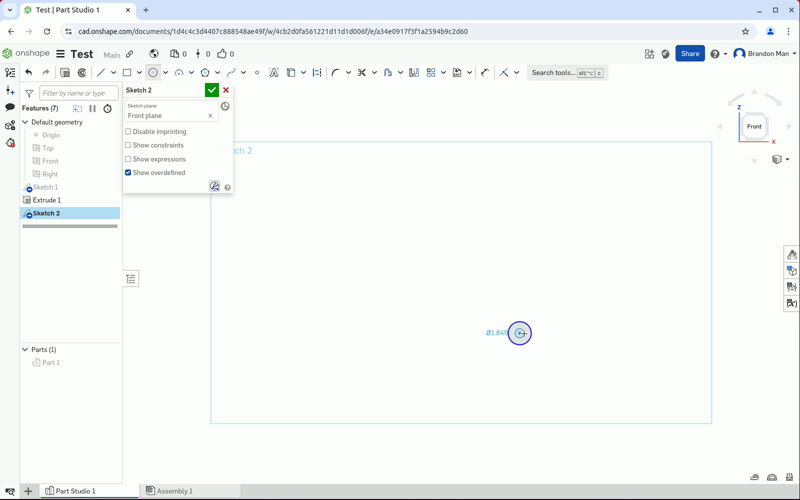
key(esc)
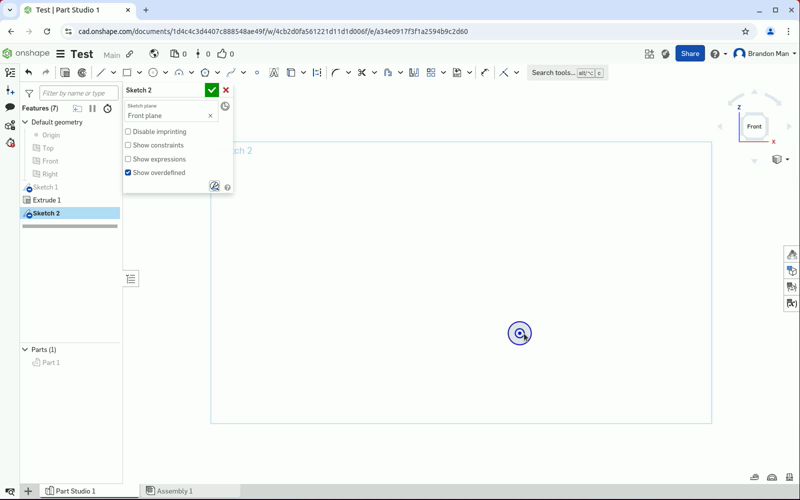
mouse_move(514, 332)
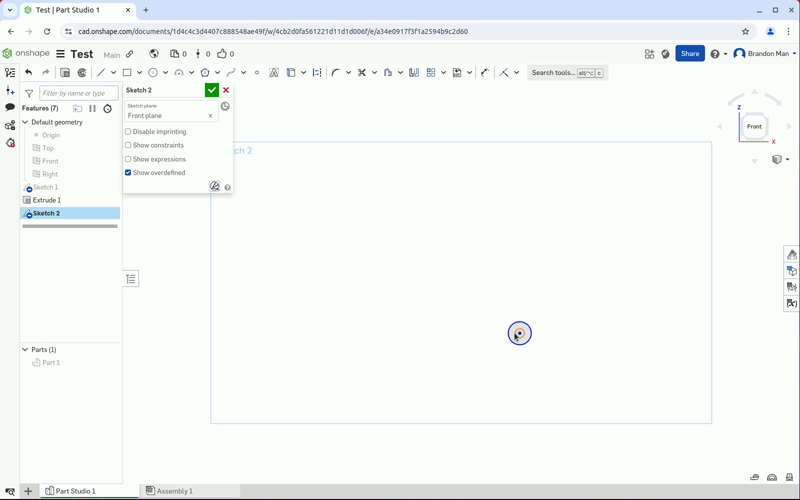
scroll(6)
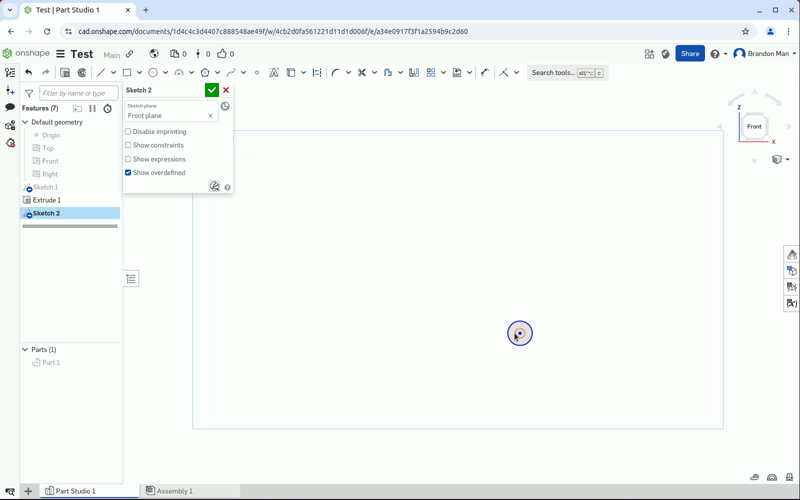
scroll(6)
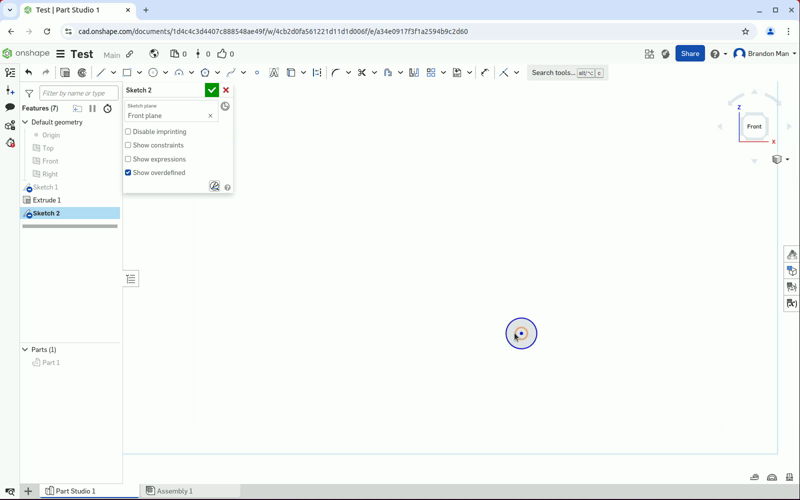
scroll(6)
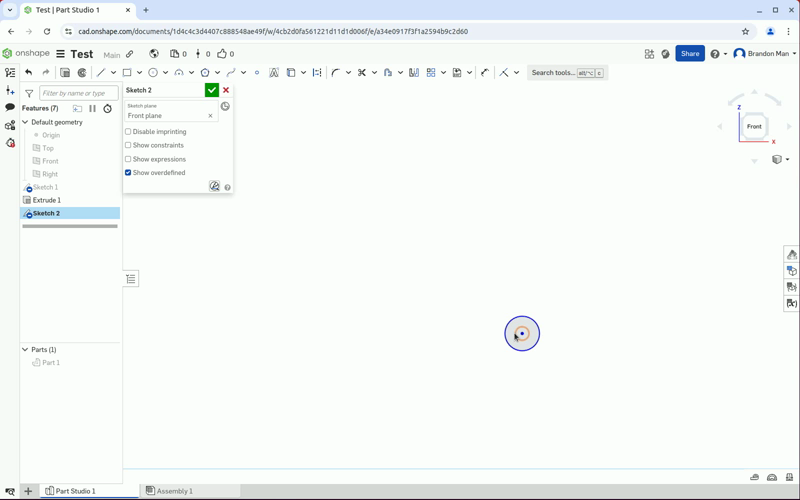
scroll(6)
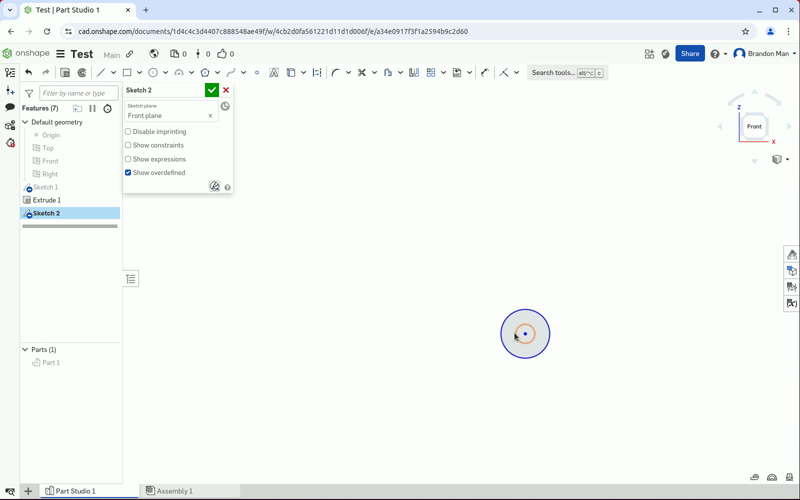
scroll(6)
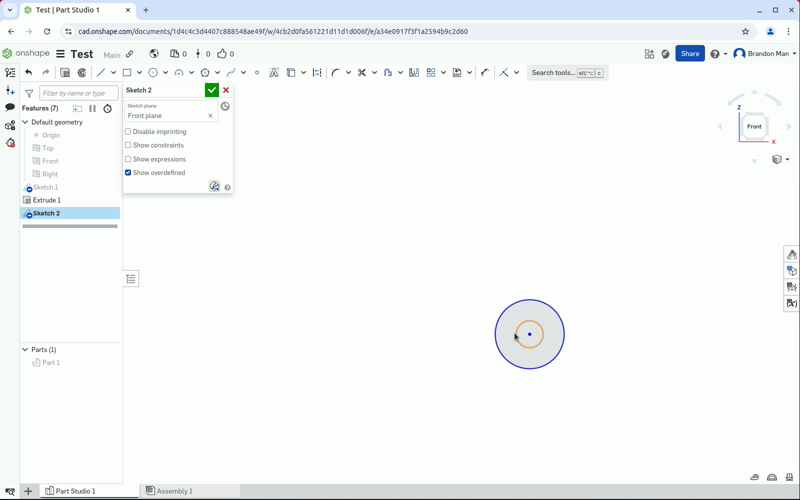
scroll(6)
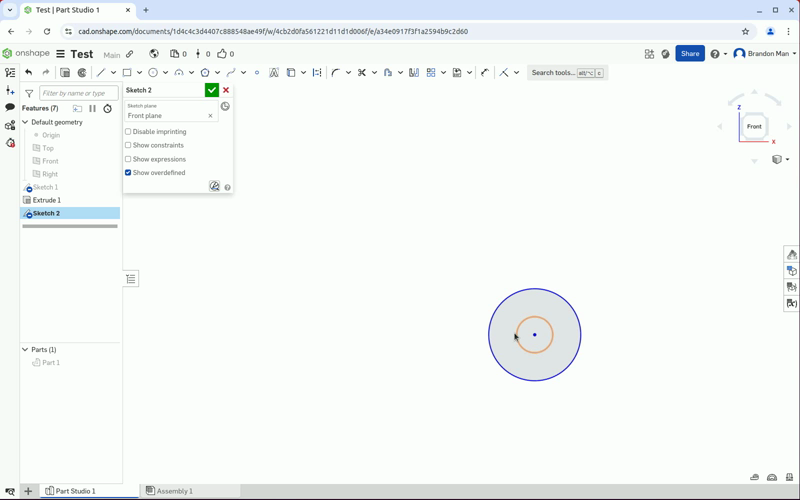
scroll(6)
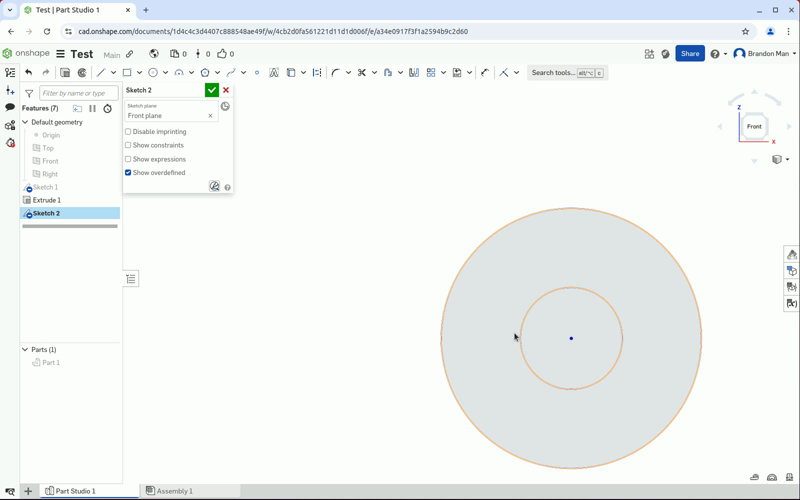
click(514, 332)
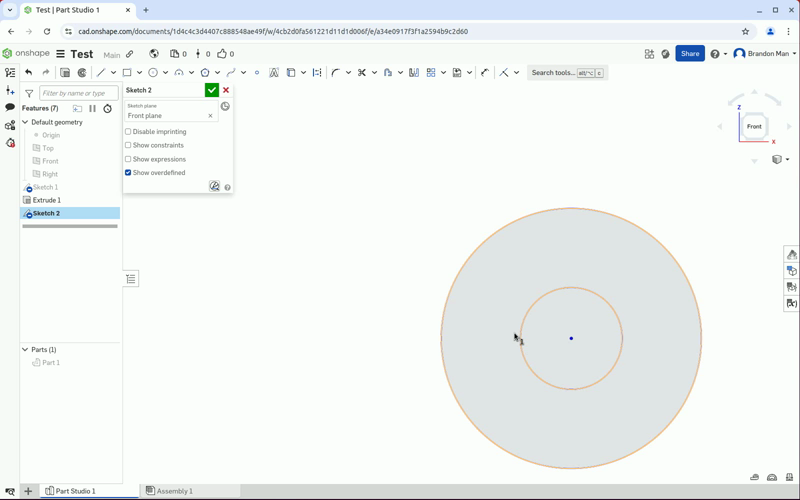
scroll(-6)
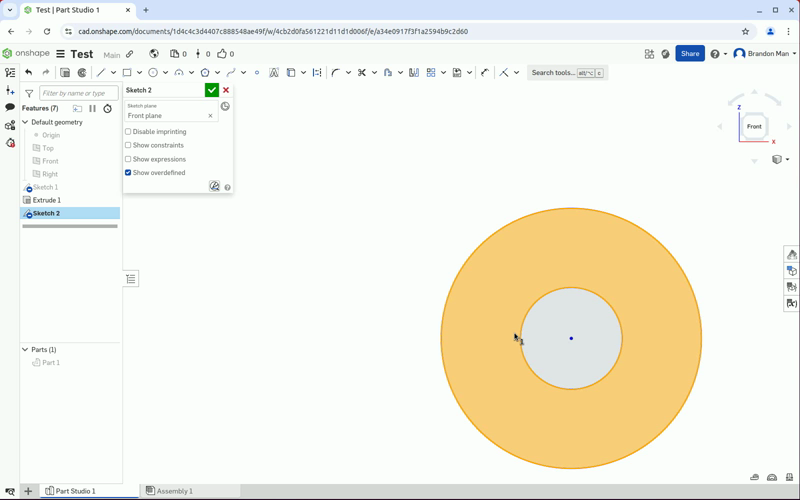
scroll(-6)
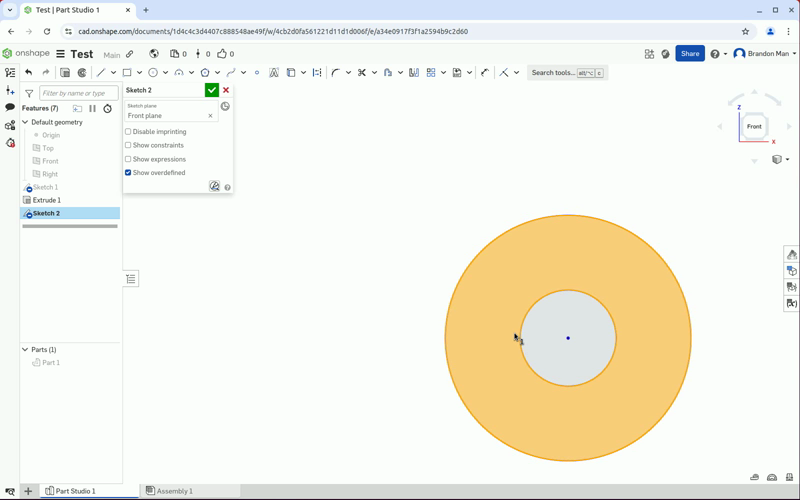
scroll(-6)
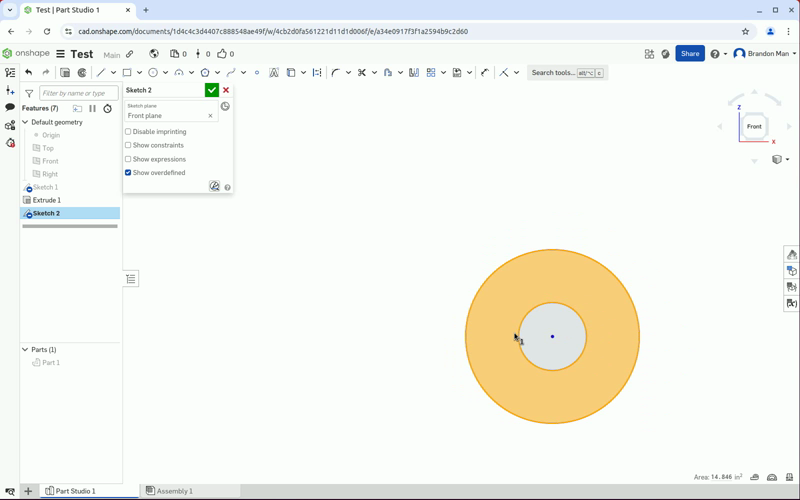
scroll(-6)
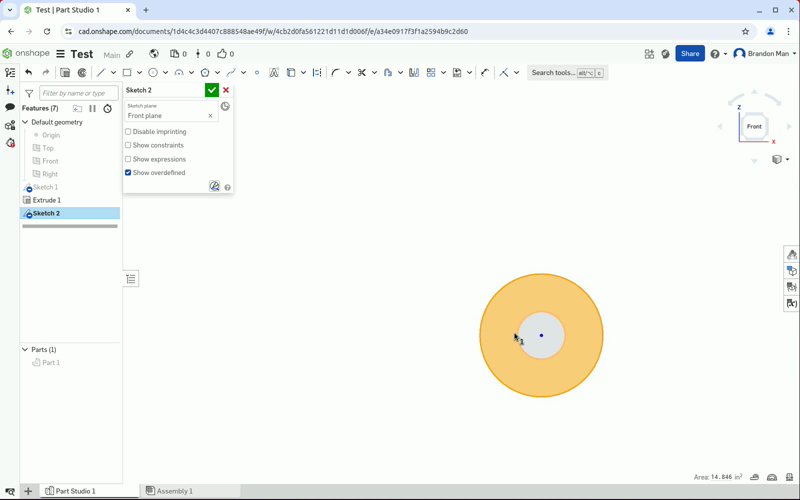
scroll(-6)
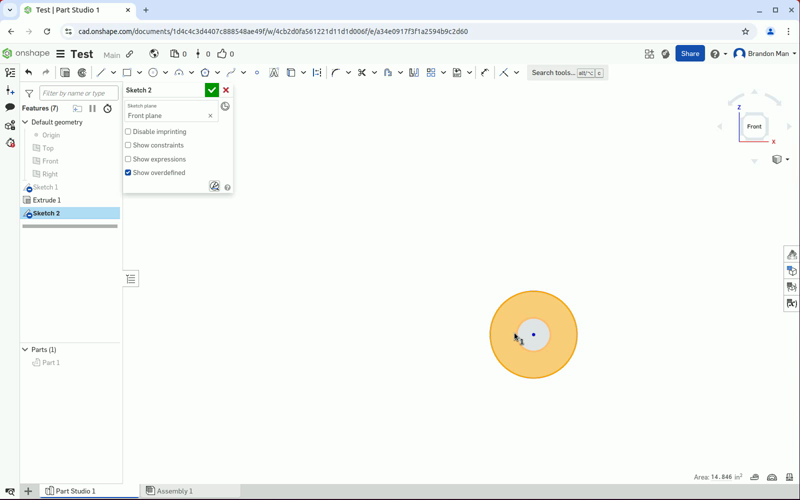
scroll(-6)
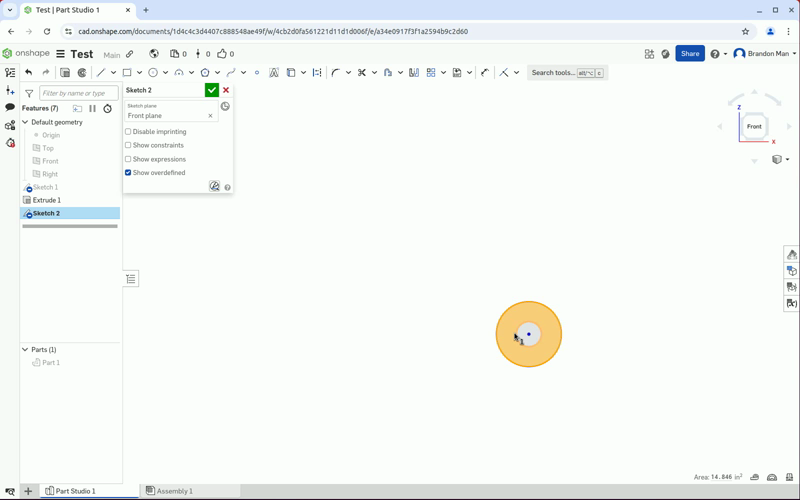
scroll(-6)
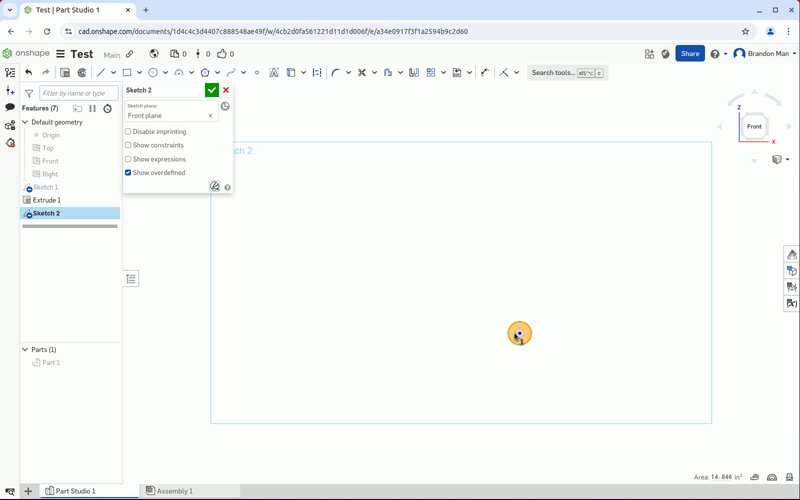
mouse_move(73, 352)
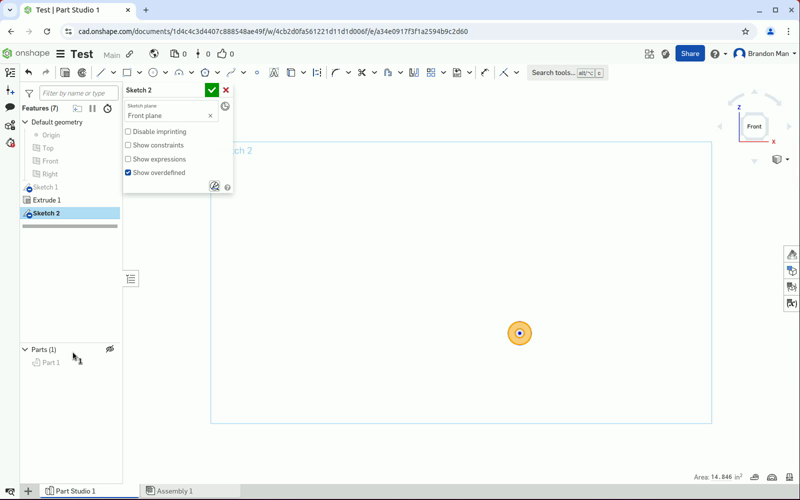
key(shift+y)
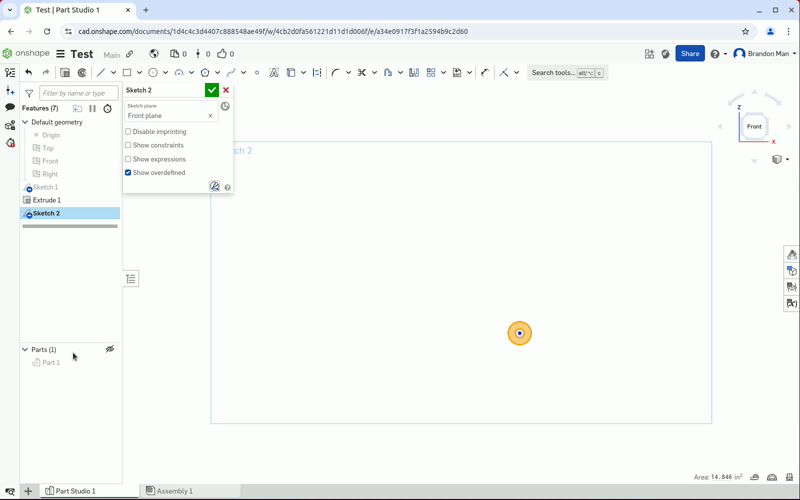
key(shift+e)
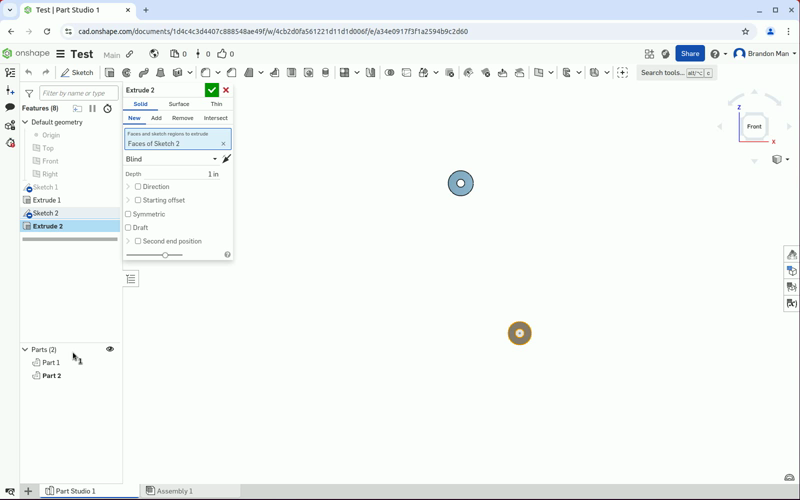
mouse_move(143, 106)
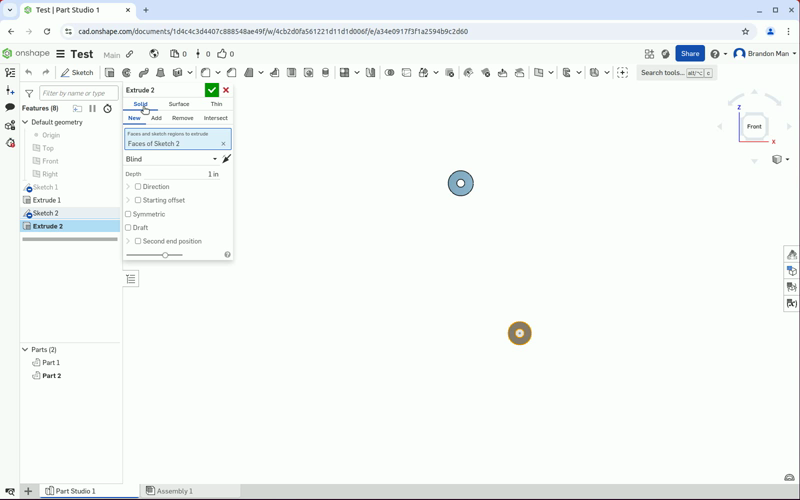
click(143, 106)
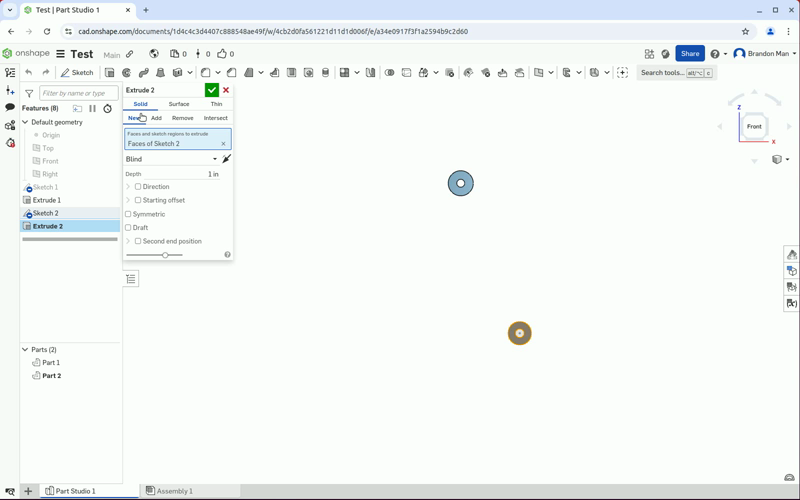
mouse_move(137, 120)
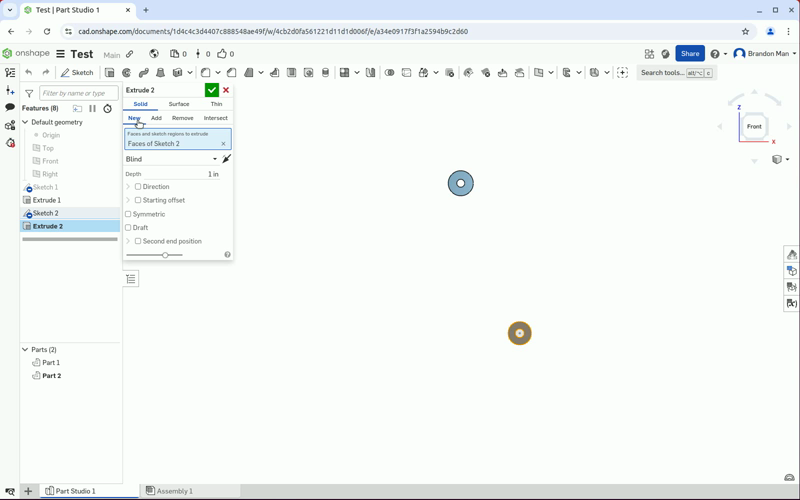
click(137, 120)
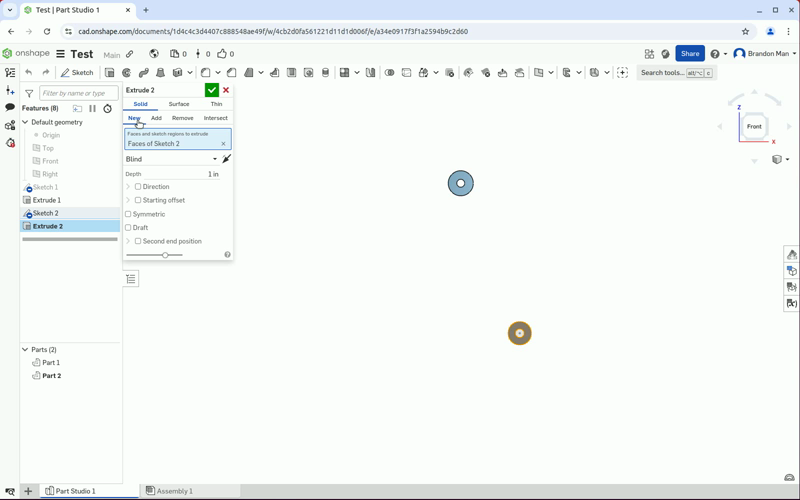
key(tab, 4)
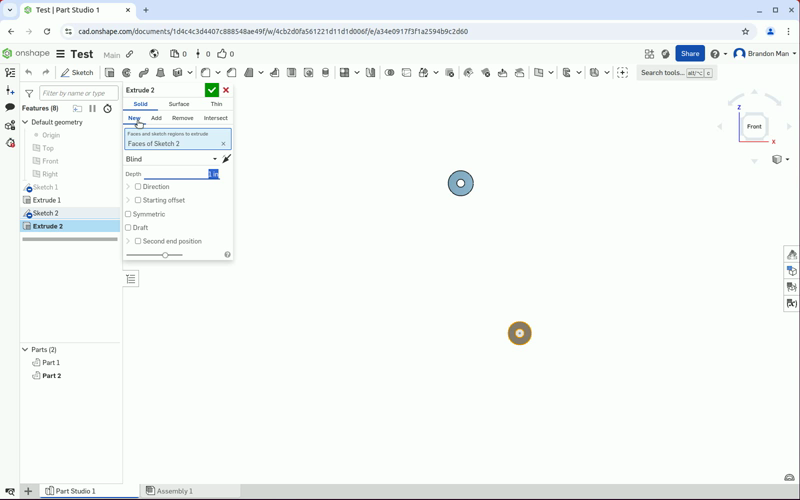
text(0.722)
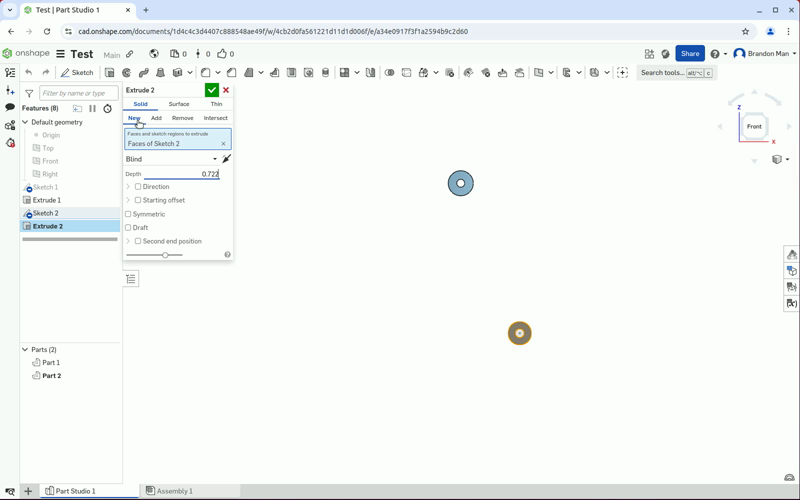
key(enter)
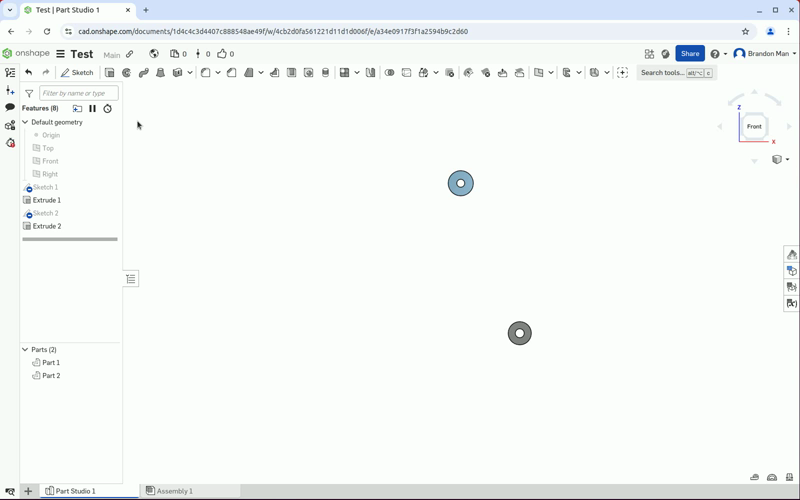
key(shift+h)
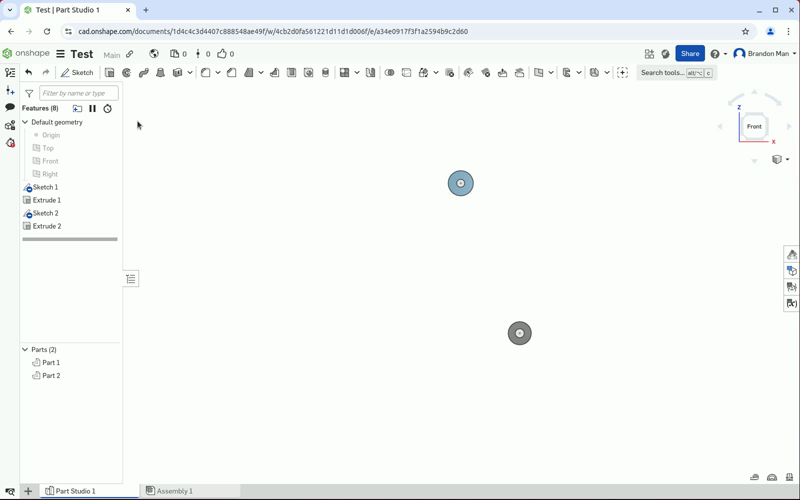
key(shift+h)
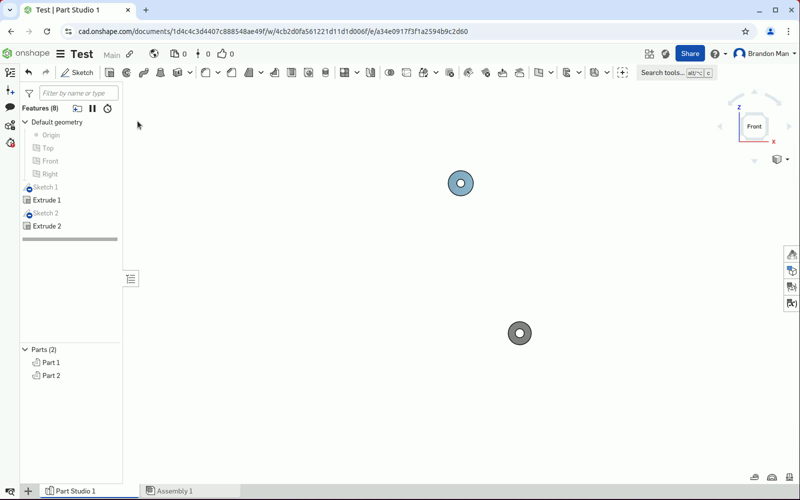
mouse_move(73, 189)
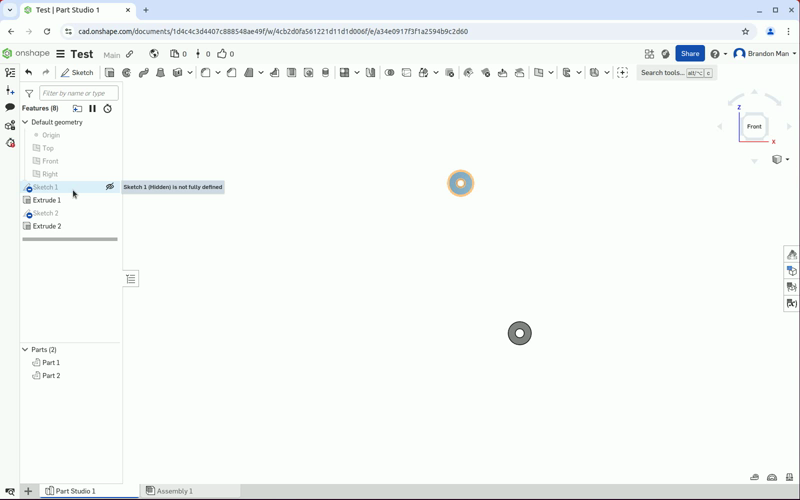
click(73, 189)
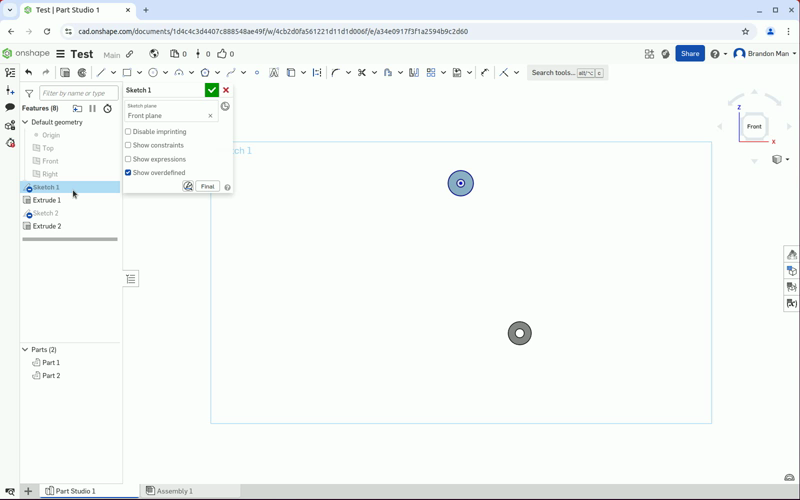
mouse_move(229, 92)
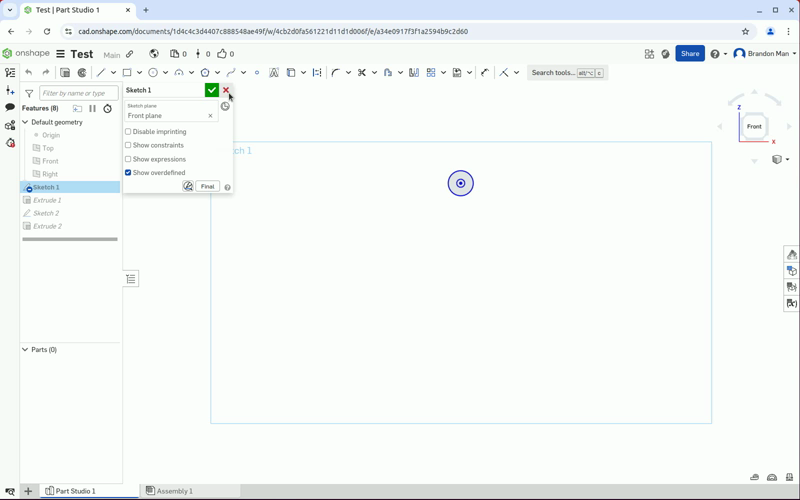
click(229, 92)
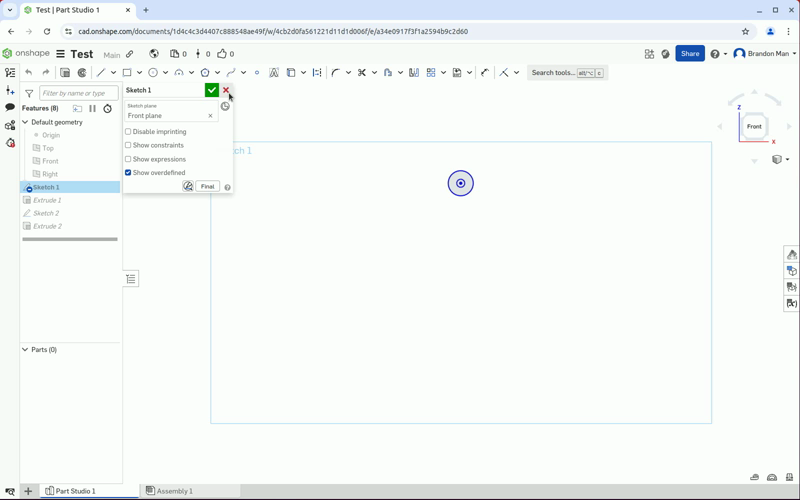
key(shift+s)
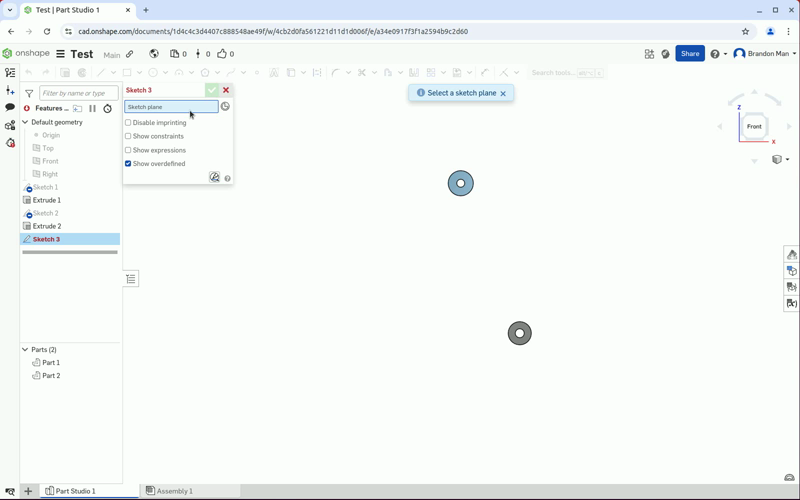
mouse_move(73, 163)
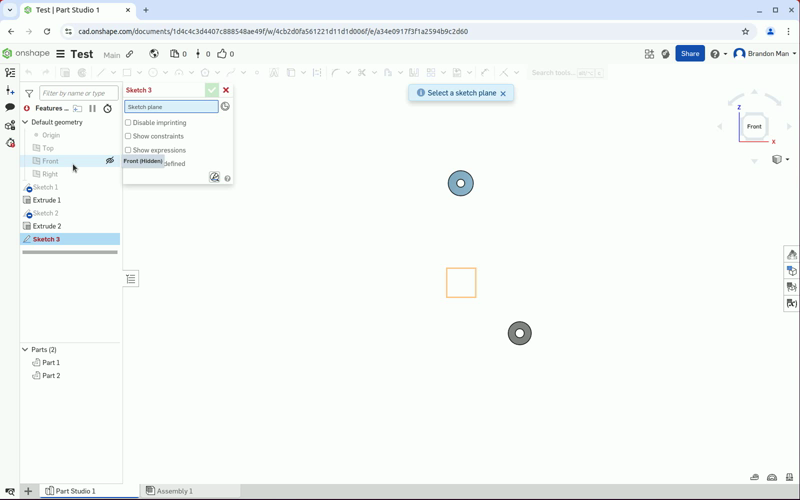
click(73, 163)
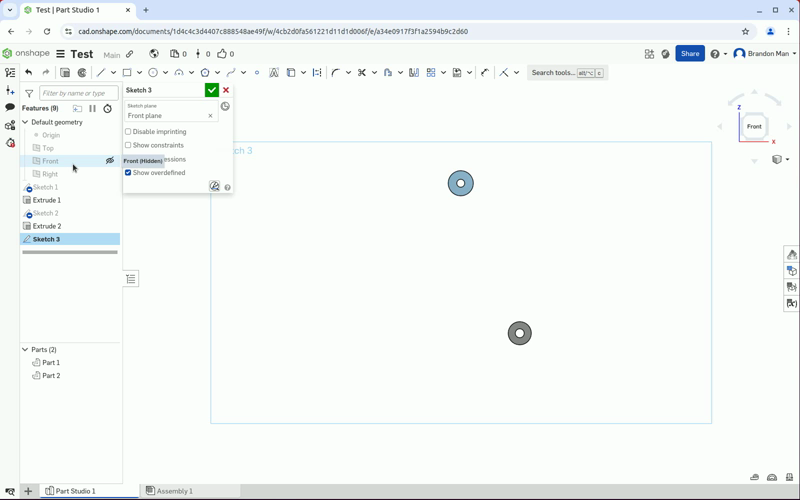
mouse_move(73, 352)
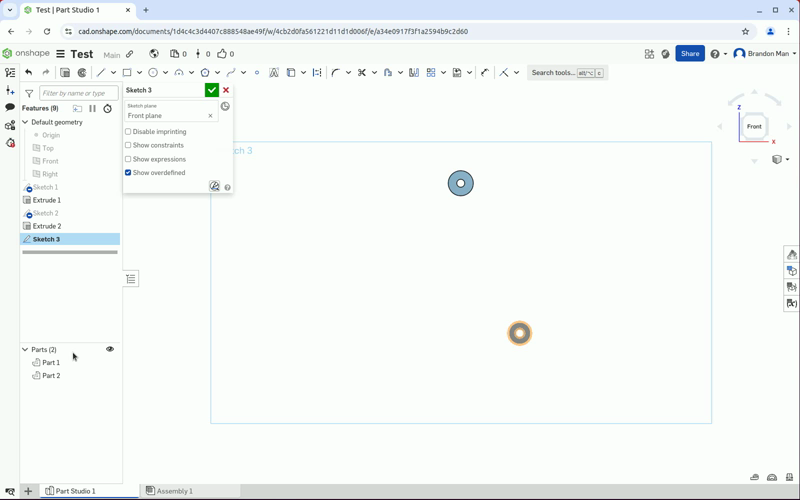
key(y)
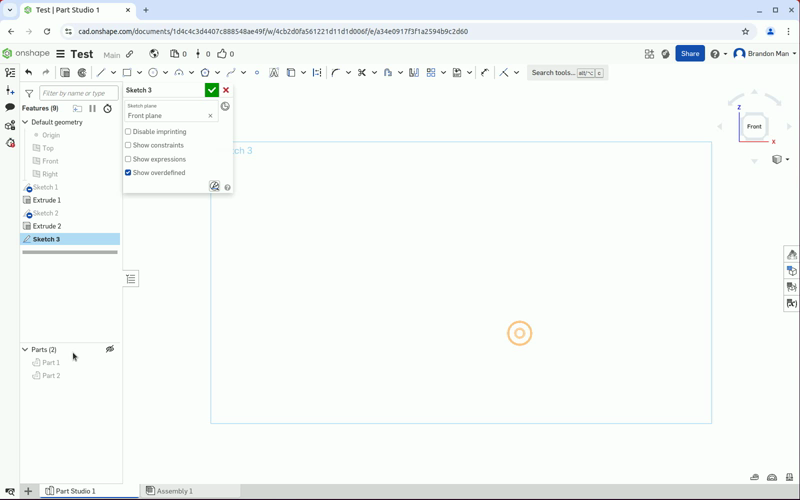
key(a)
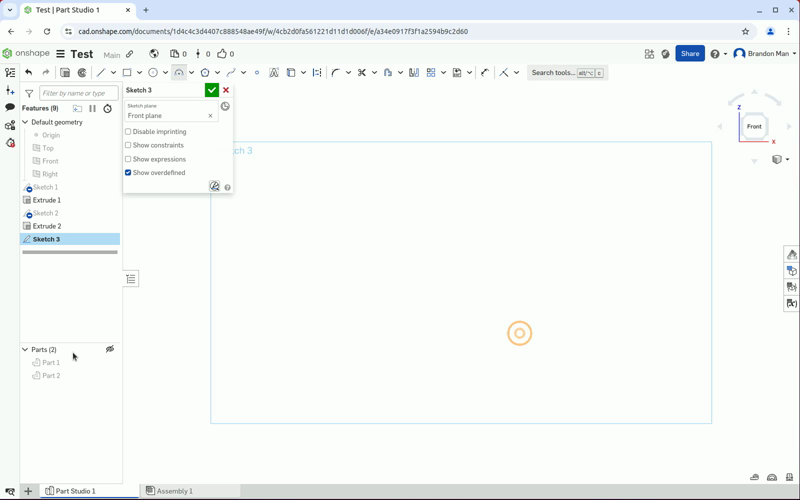
key_down(shift)
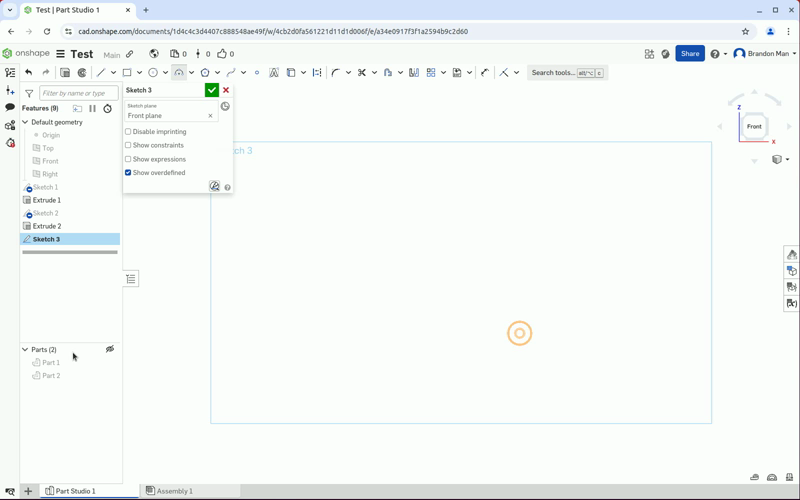
mouse_move(439, 246)
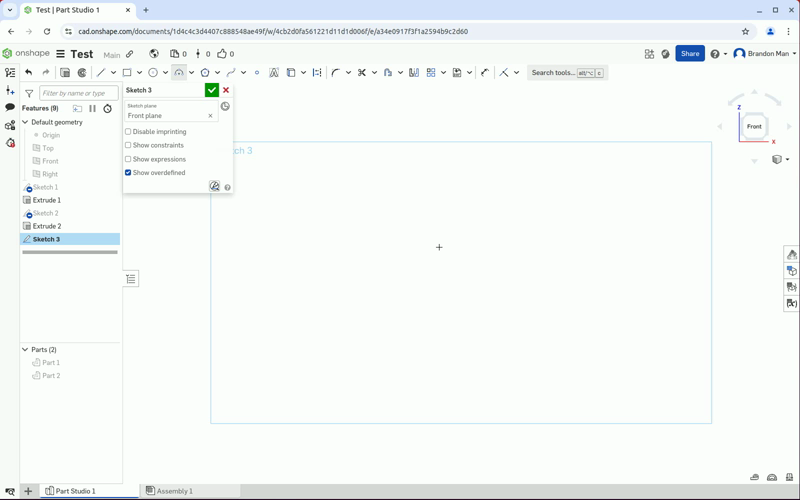
click(439, 246)
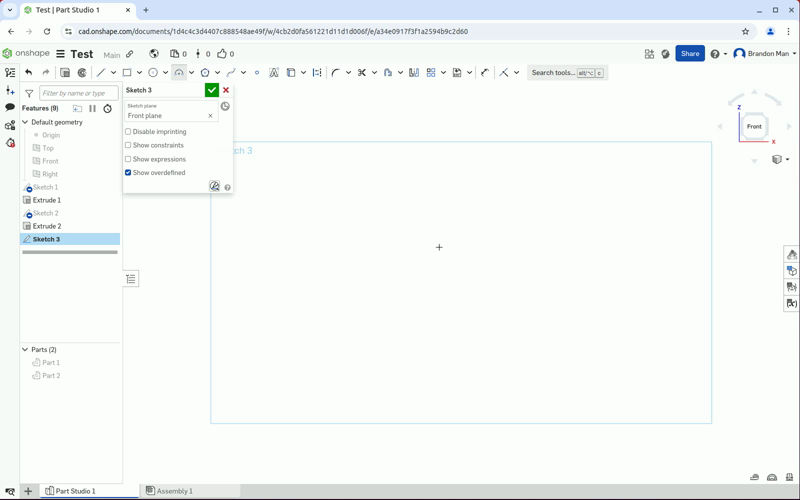
key_up(shift)
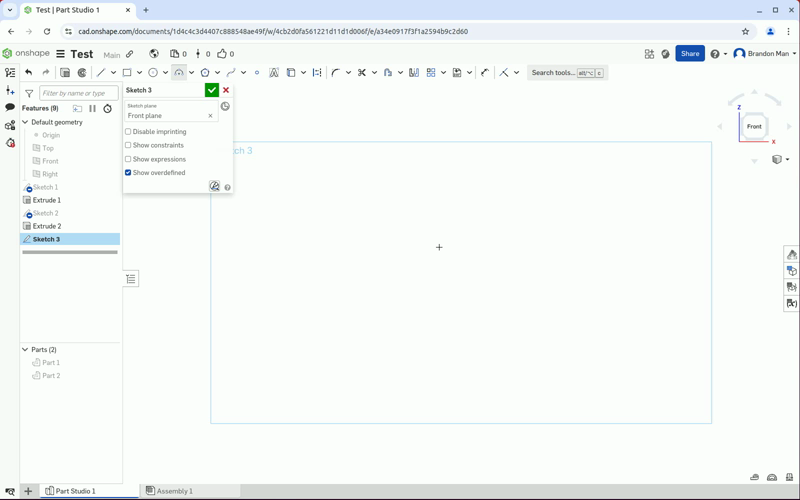
key_down(shift)
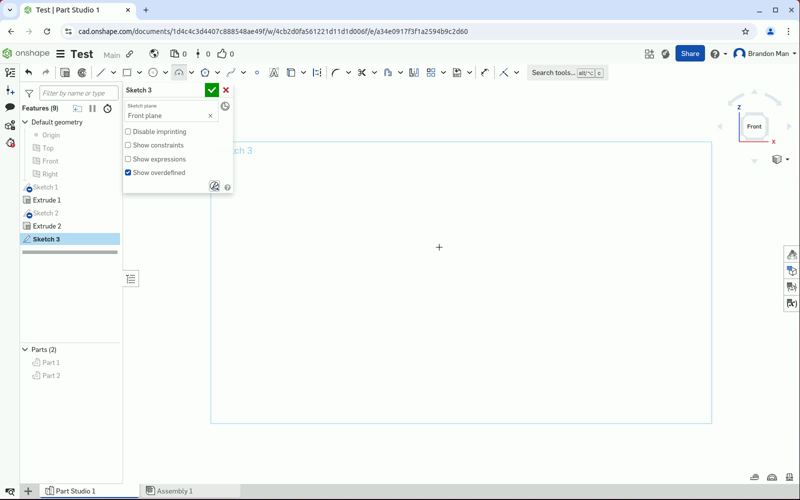
mouse_move(481, 246)
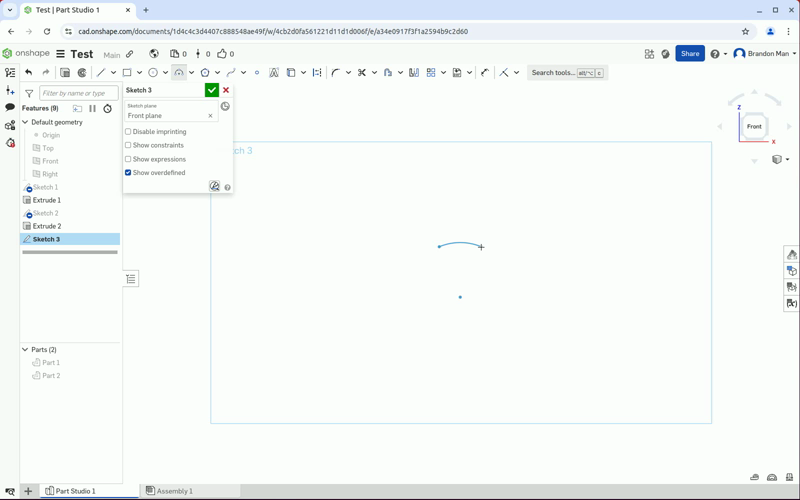
click(481, 246)
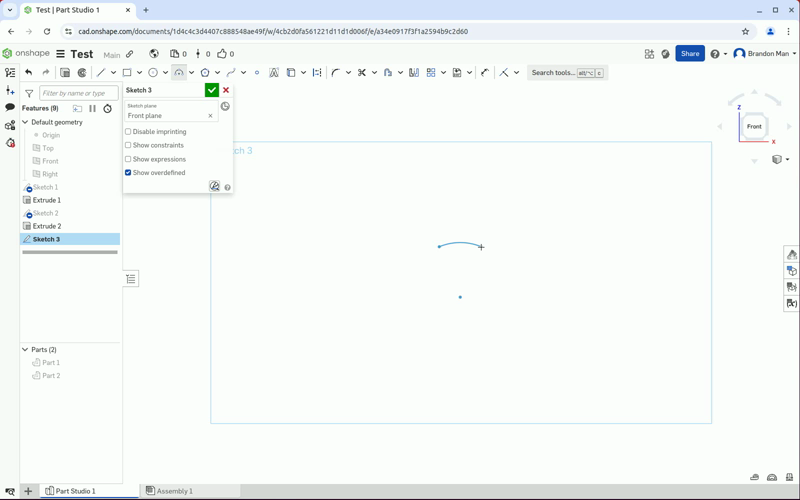
mouse_move(460, 228)
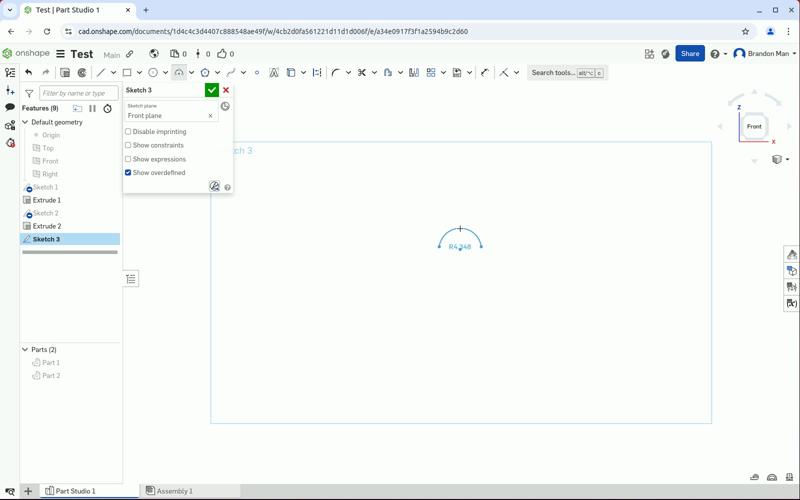
click(460, 228)
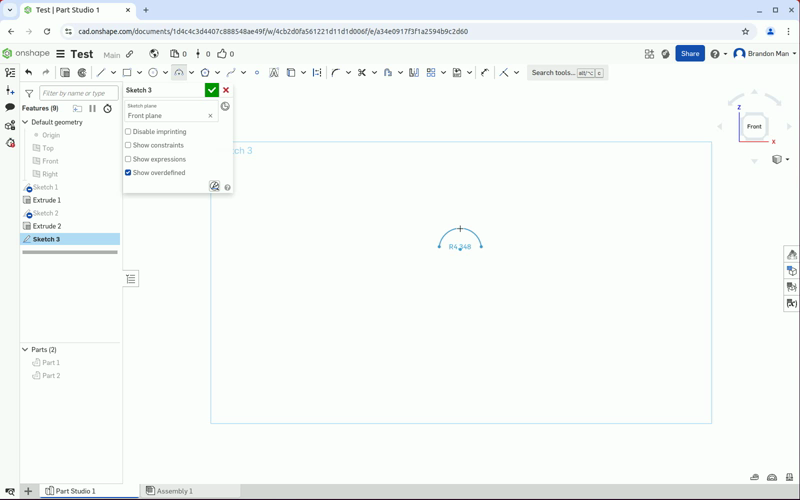
key_up(shift)
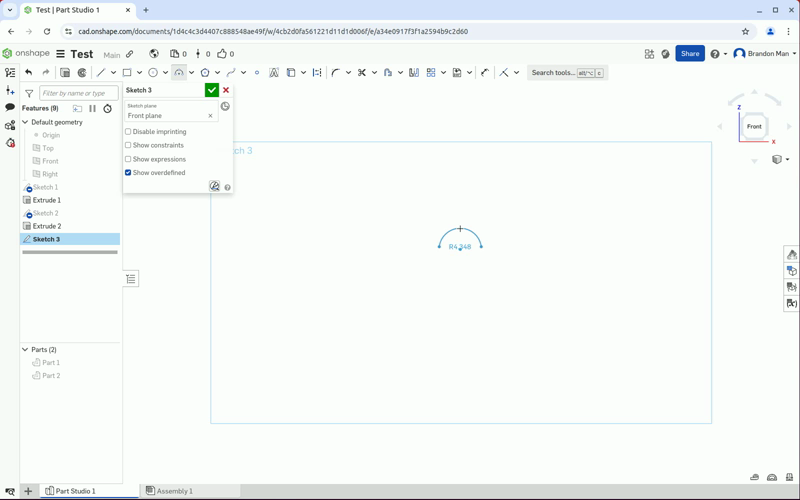
key(esc)
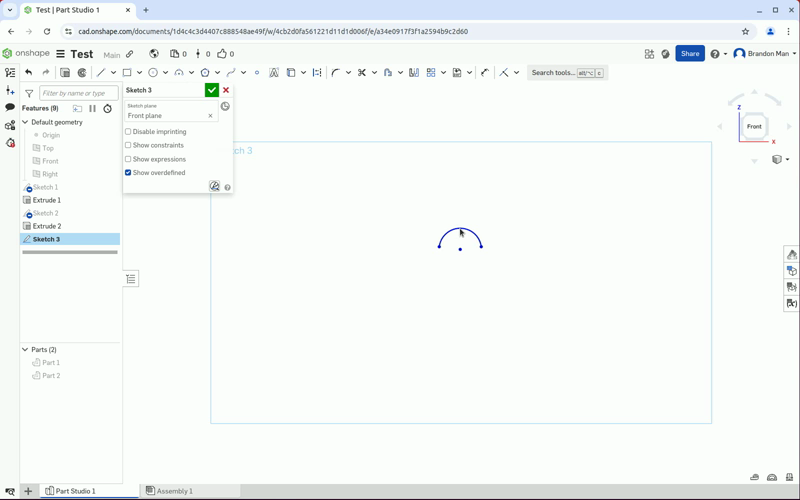
key(l)
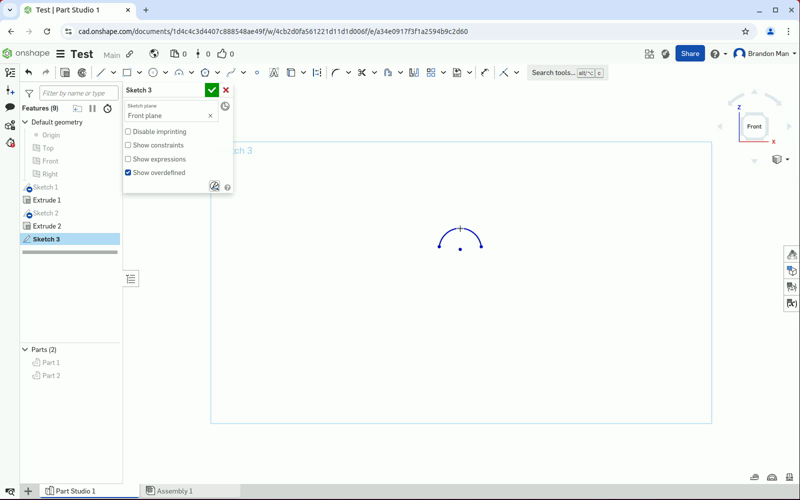
mouse_move(481, 246)
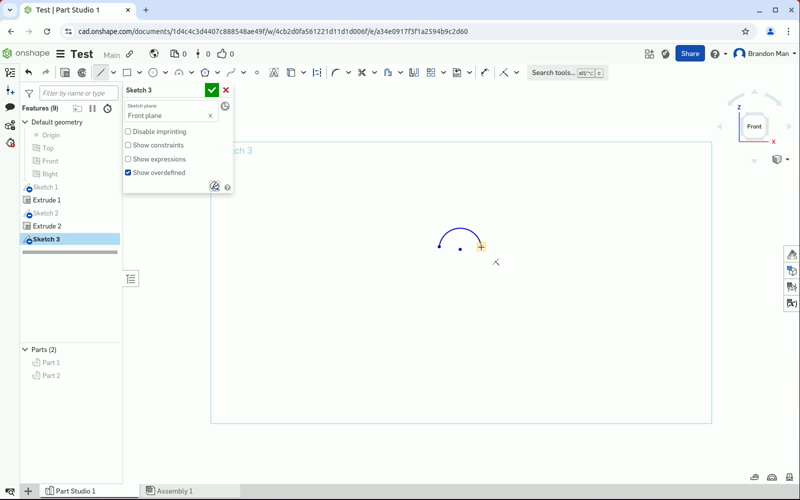
click(481, 246)
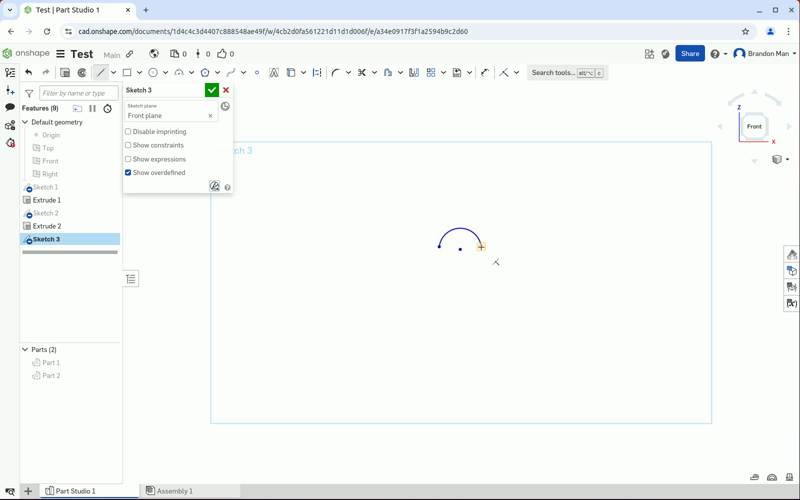
key_down(shift)
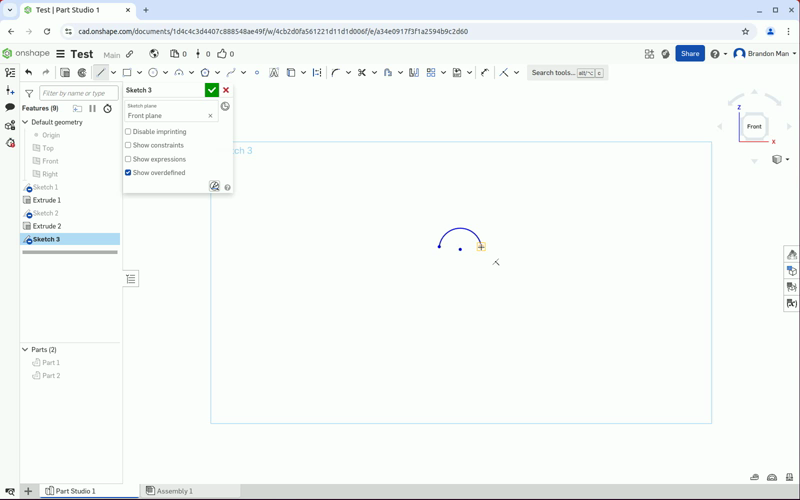
mouse_move(473, 182)
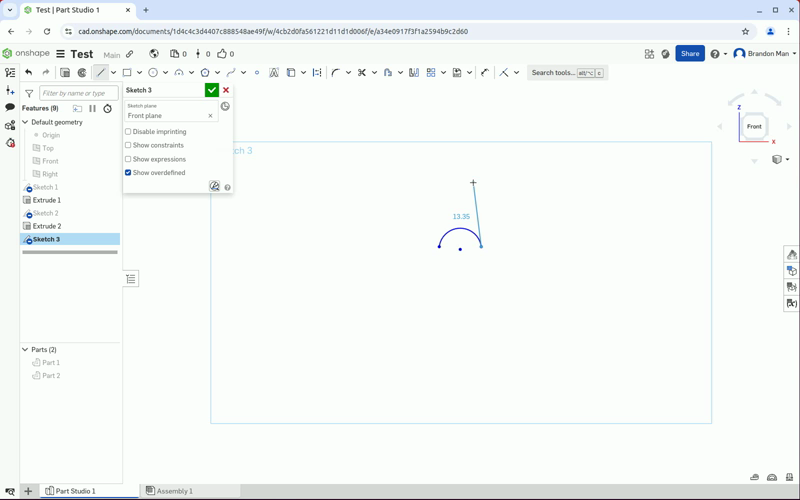
click(473, 182)
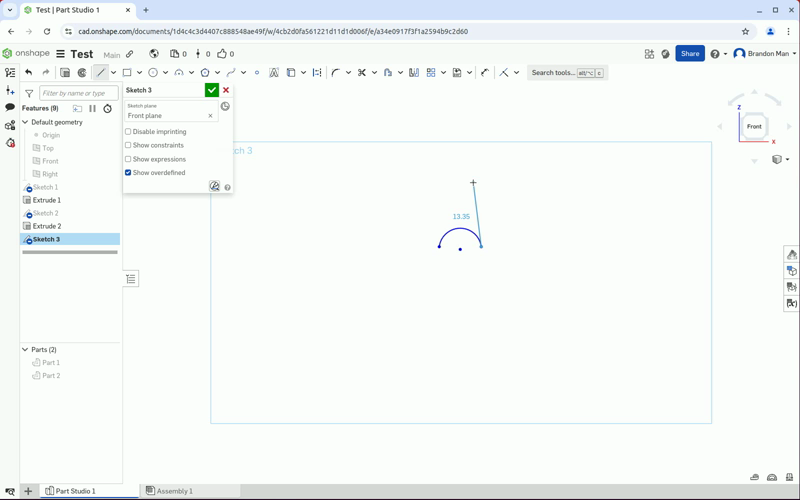
key_up(shift)
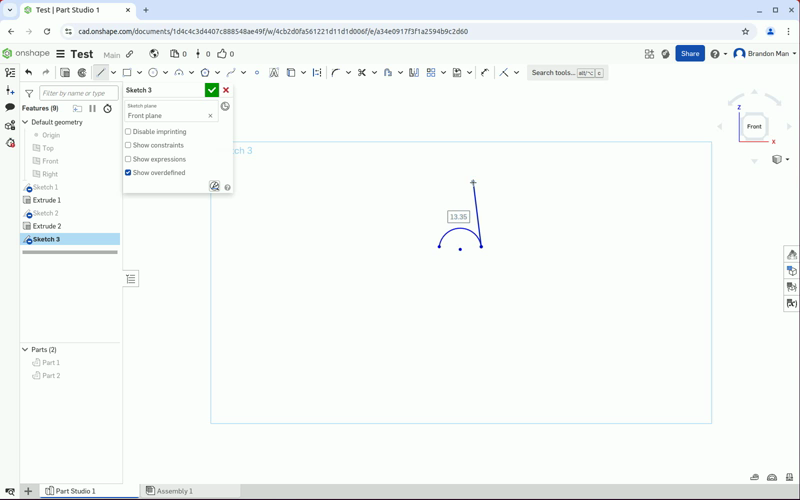
key(esc)
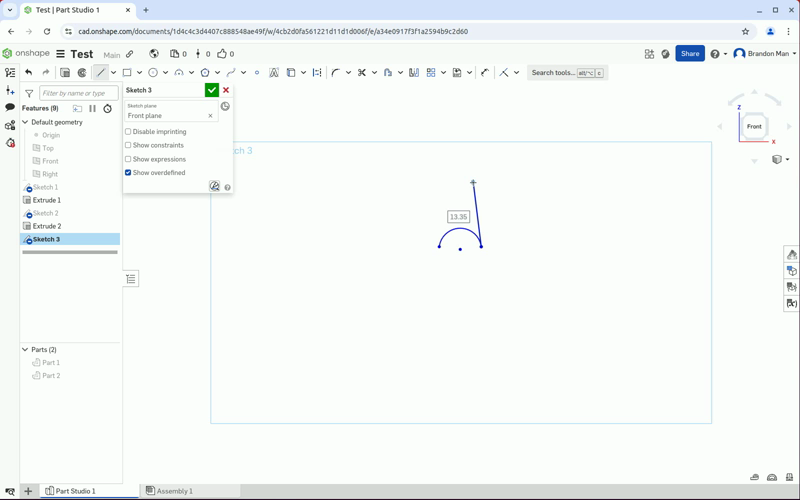
key(a)
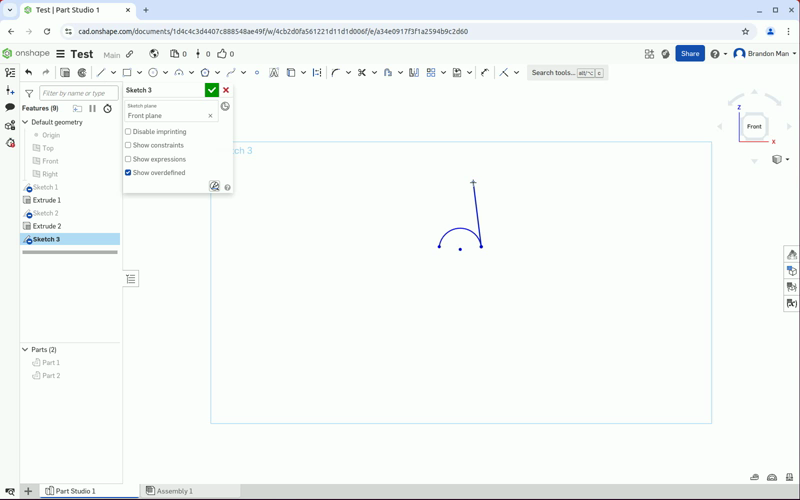
mouse_move(473, 182)
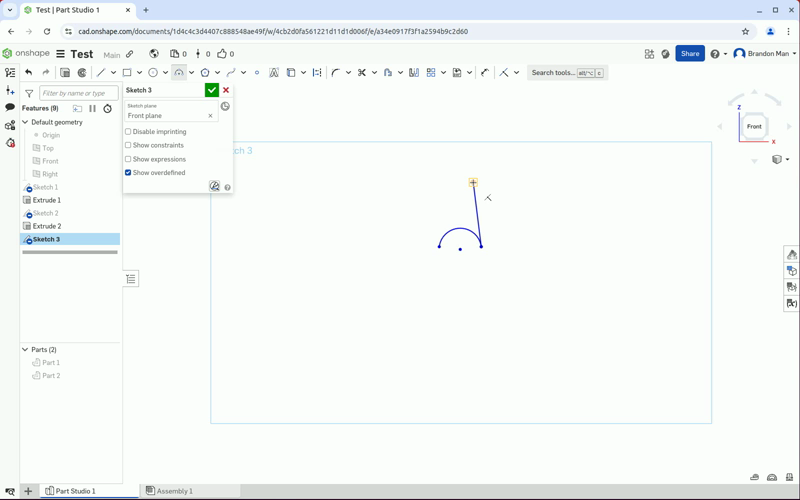
click(473, 182)
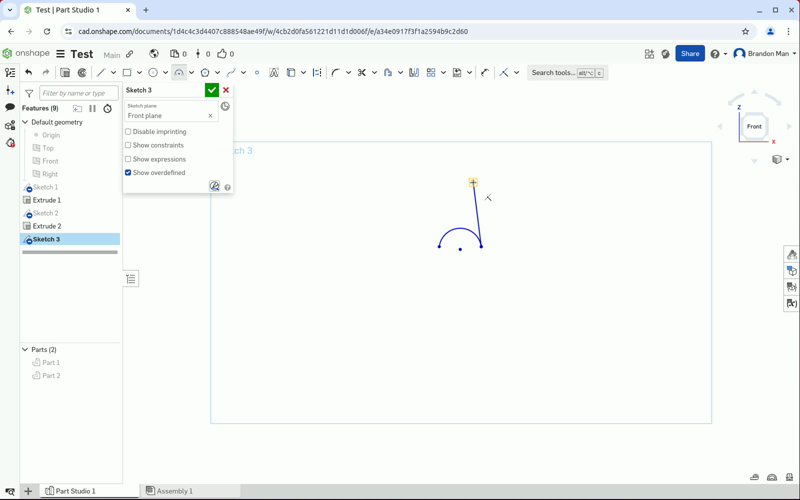
key_down(shift)
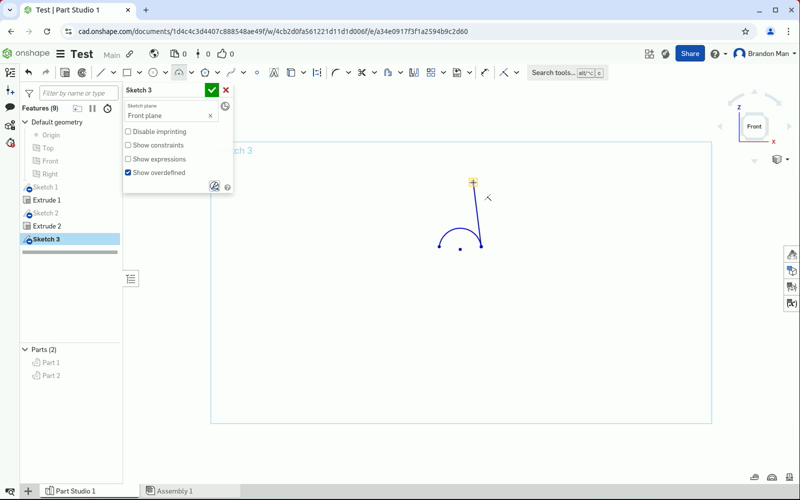
mouse_move(447, 181)
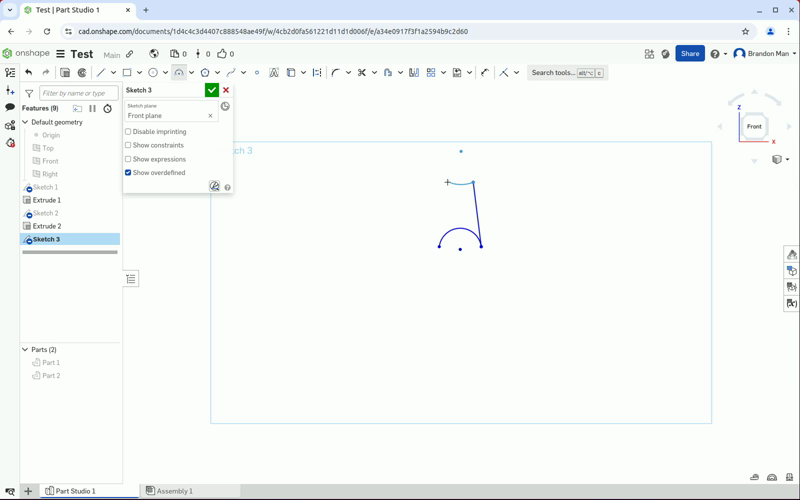
click(447, 181)
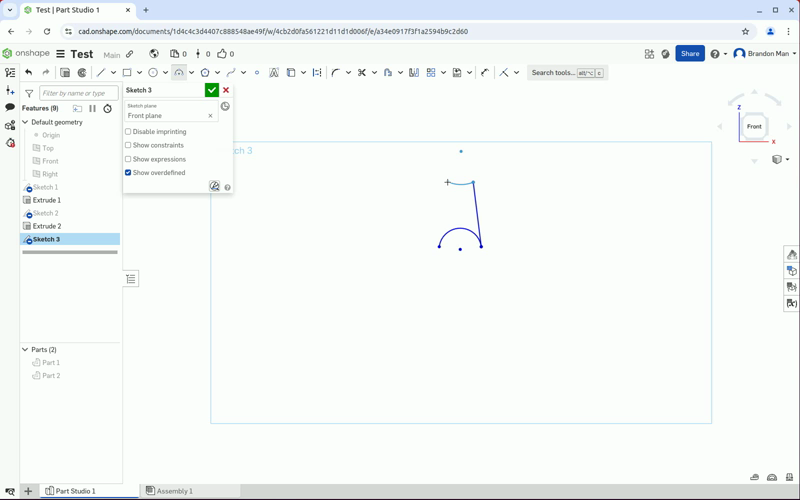
mouse_move(460, 195)
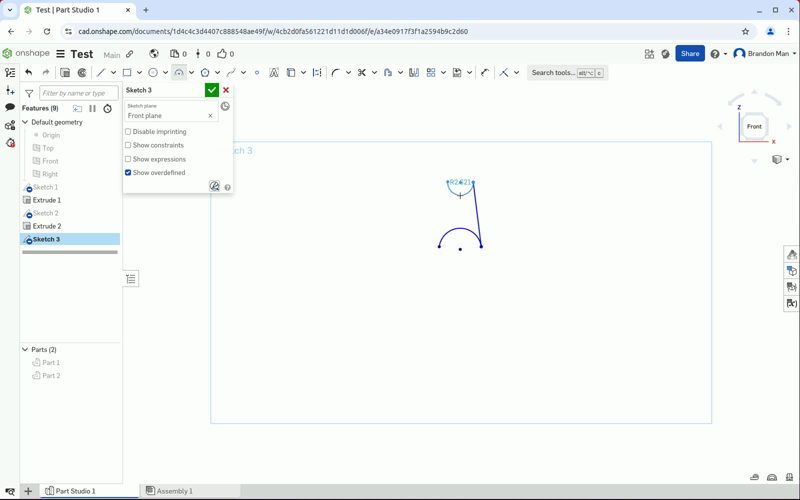
click(460, 195)
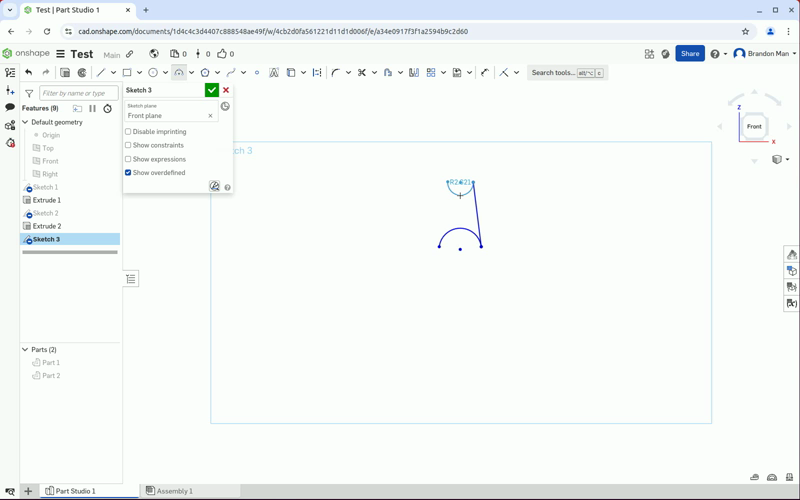
key_up(shift)
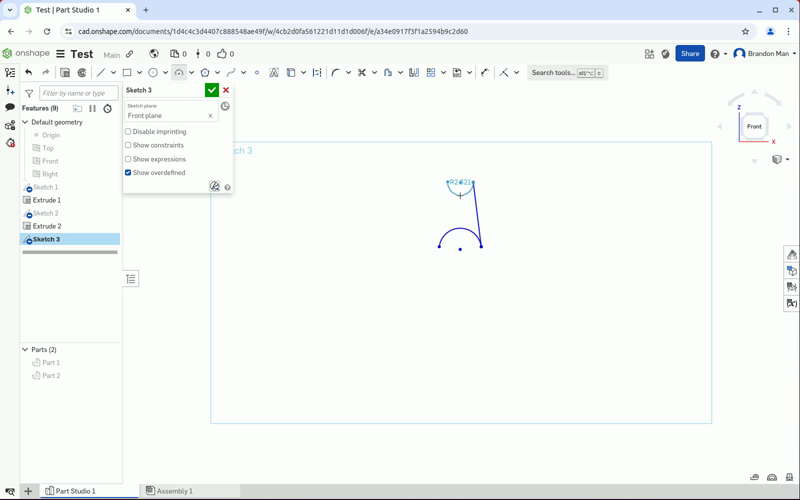
key(esc)
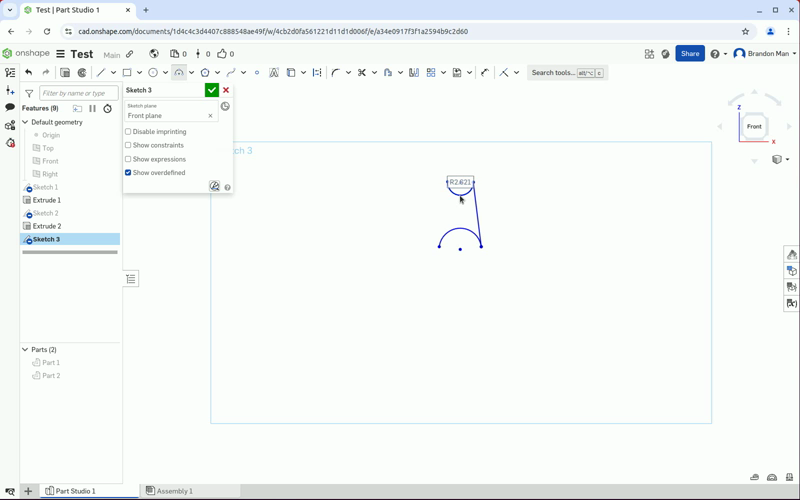
key(l)
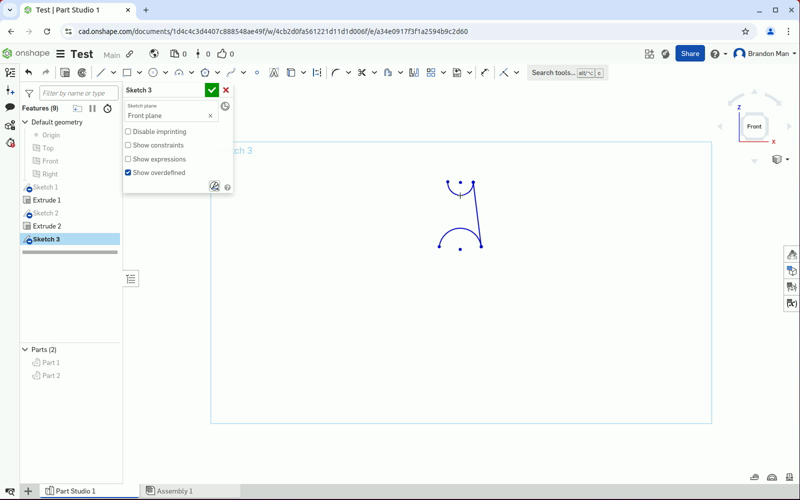
mouse_move(447, 181)
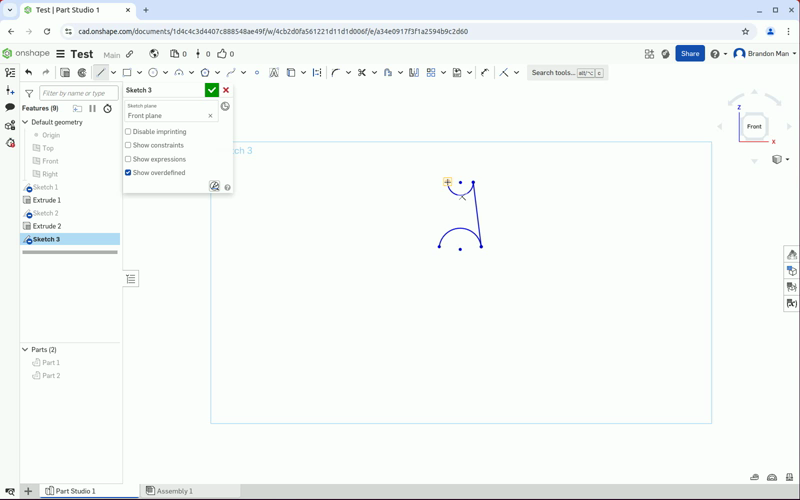
click(447, 181)
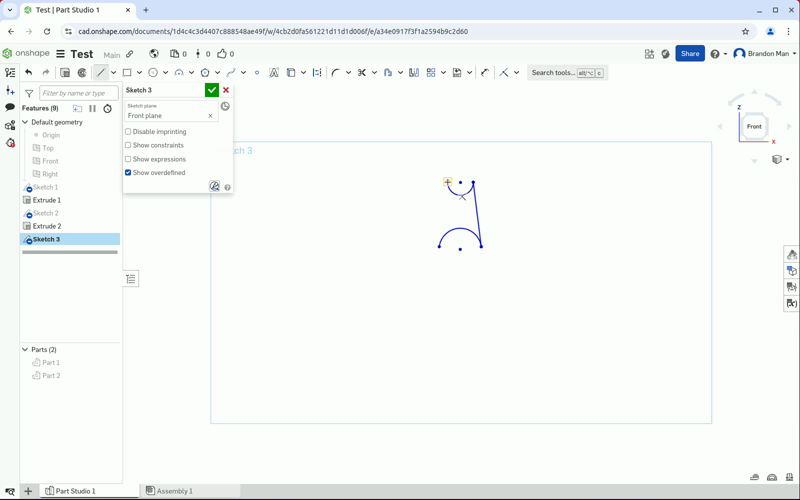
key_down(shift)
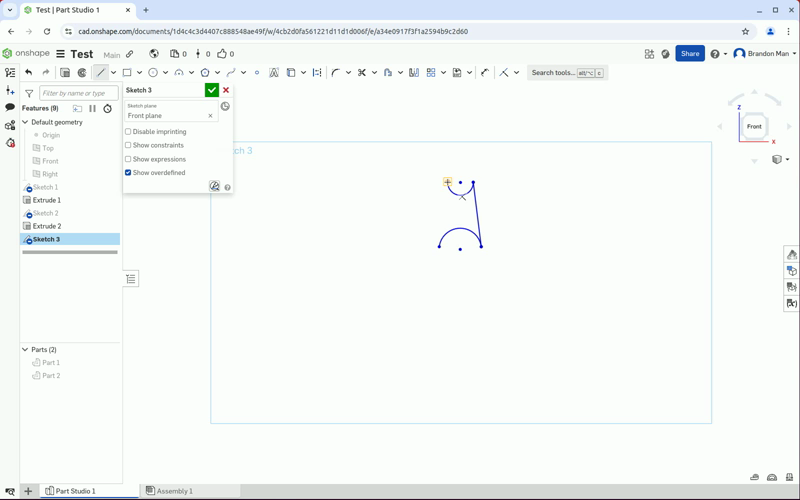
mouse_move(439, 246)
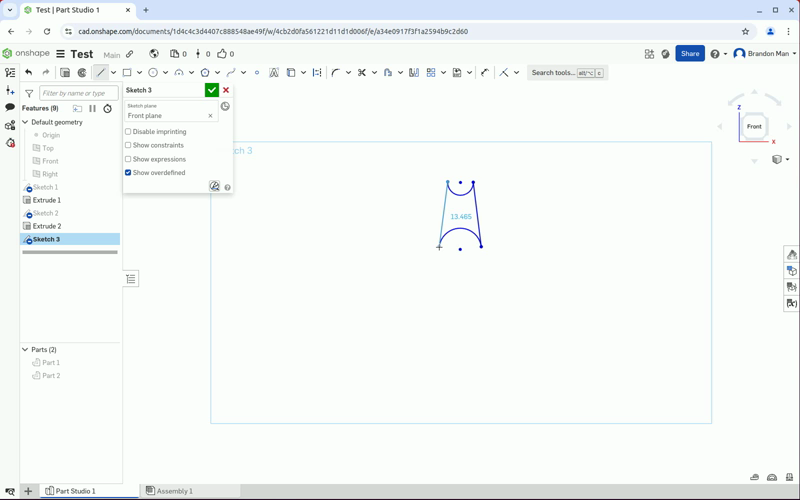
key_up(shift)
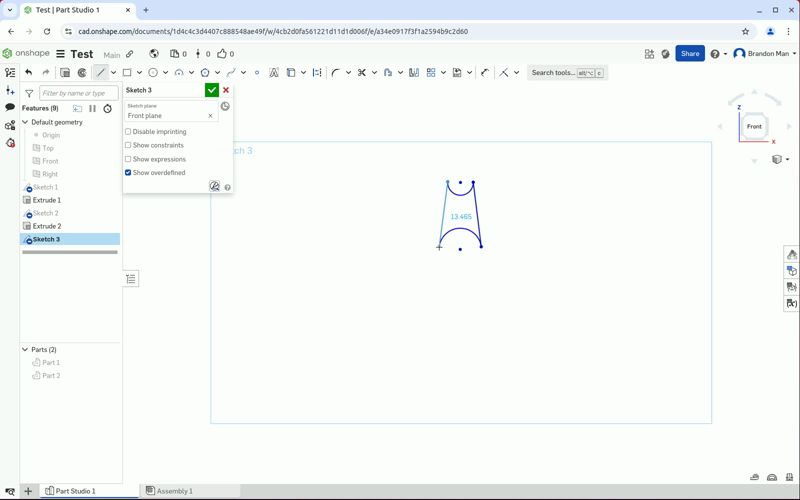
click(439, 246)
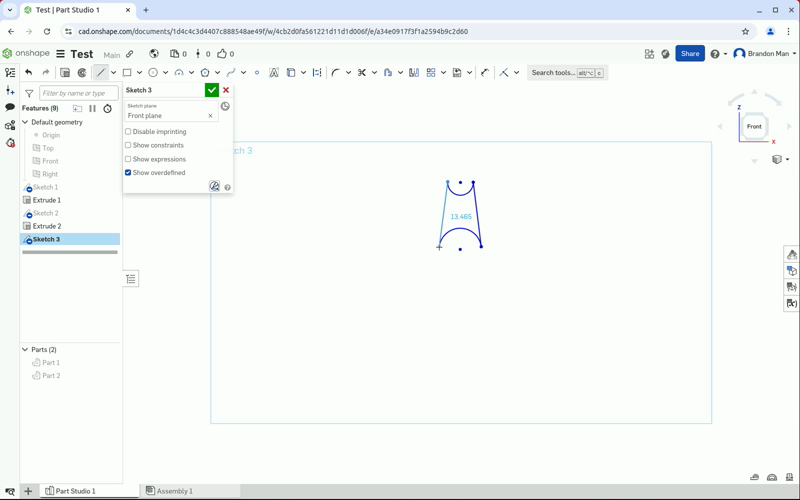
key(esc)
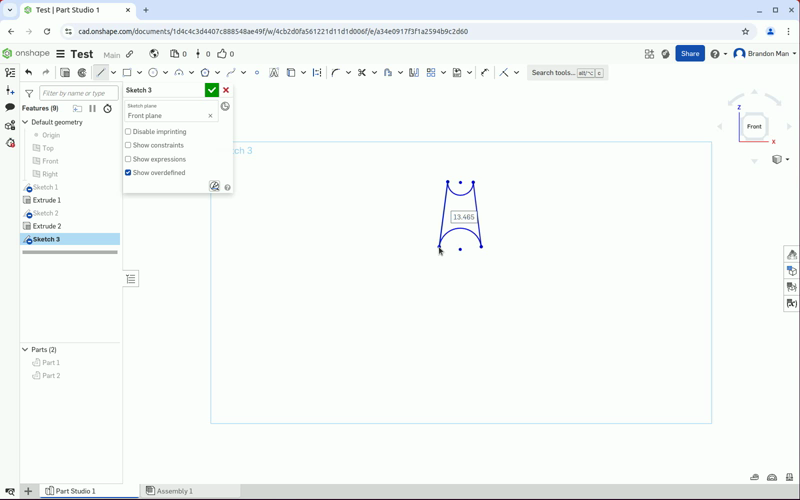
key(c)
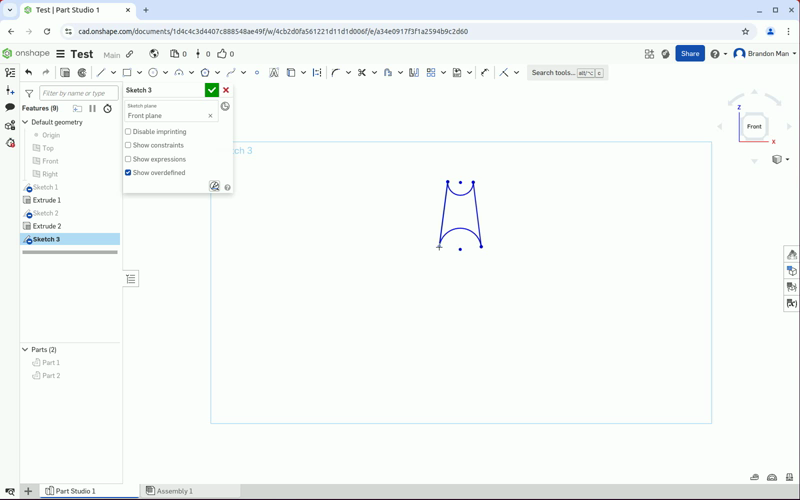
key_down(shift)
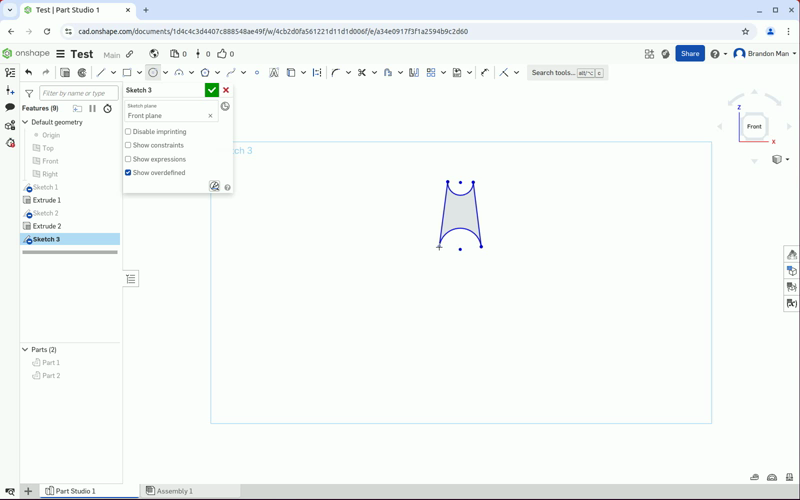
mouse_move(458, 200)
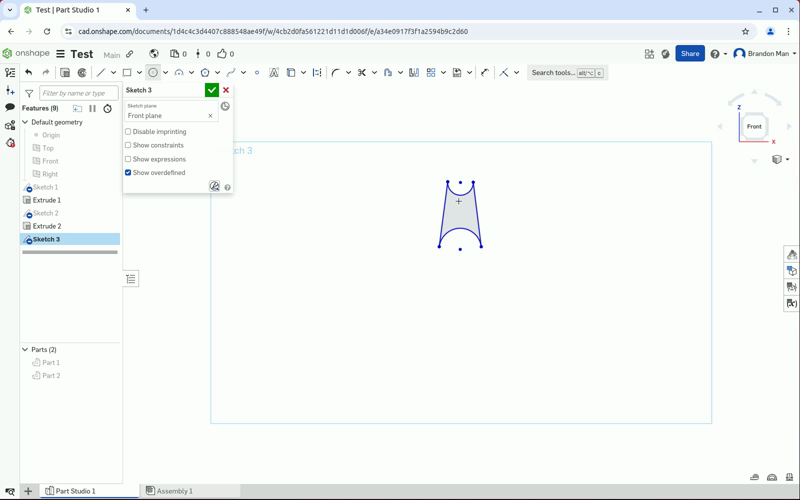
click(458, 200)
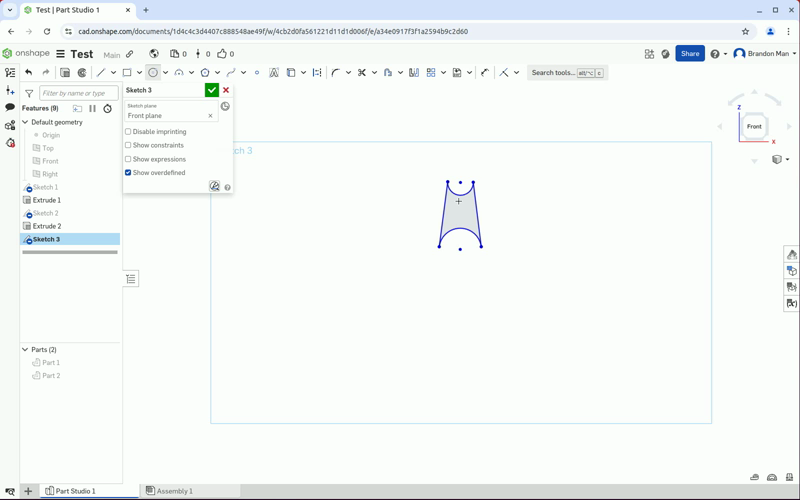
key_up(shift)
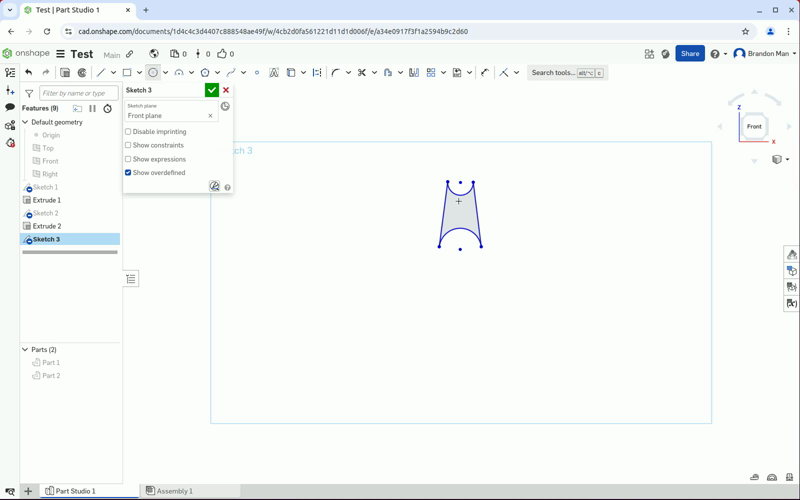
mouse_move(460, 200)
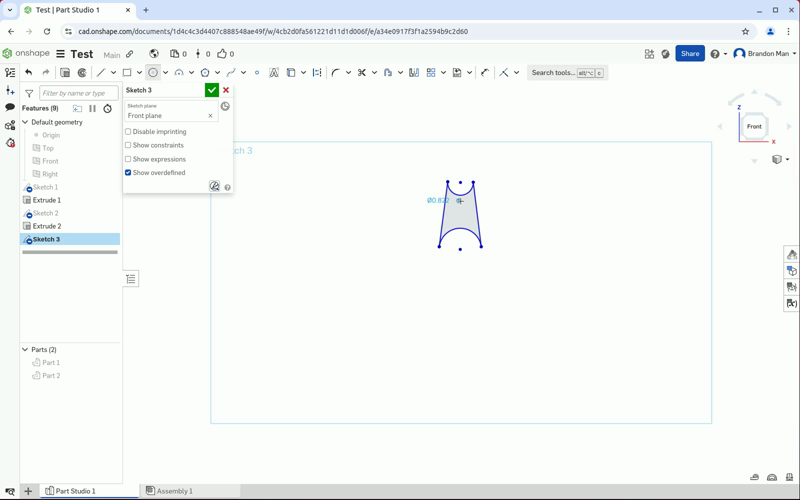
scroll(6)
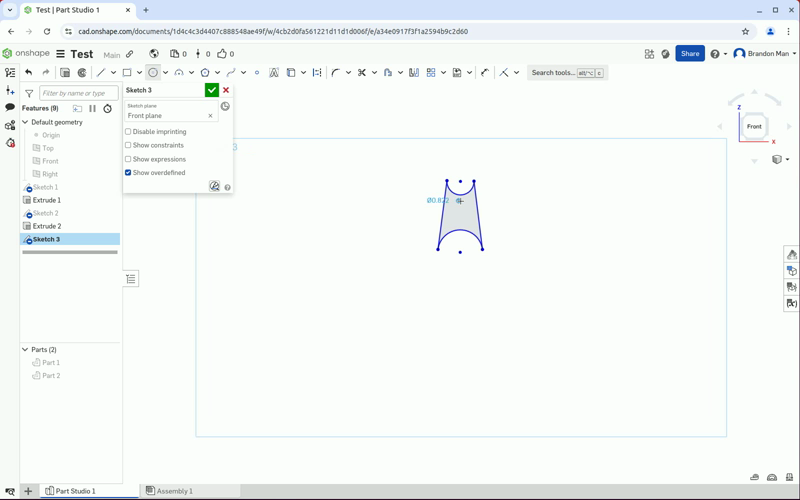
scroll(6)
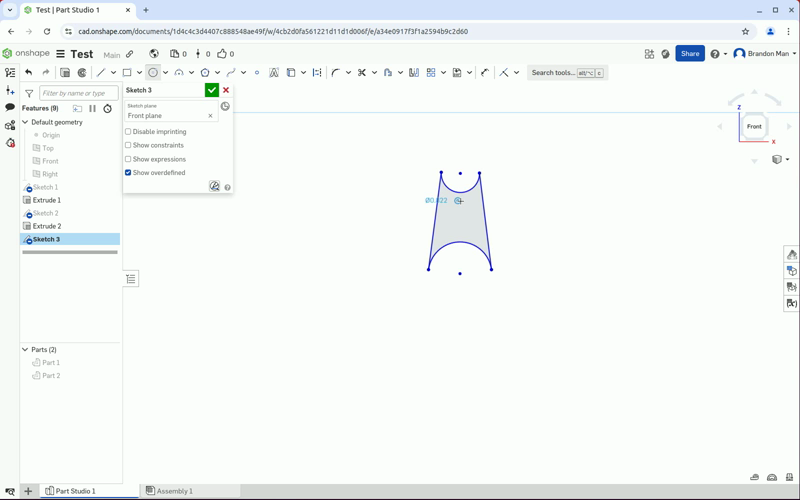
scroll(6)
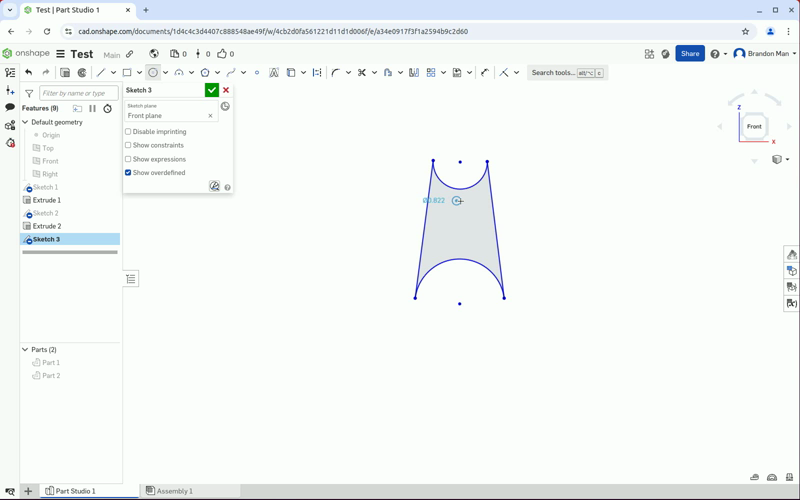
scroll(6)
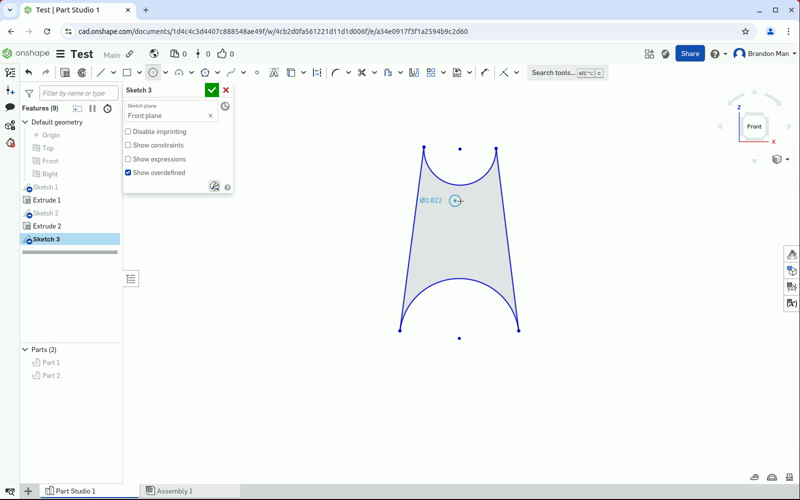
scroll(6)
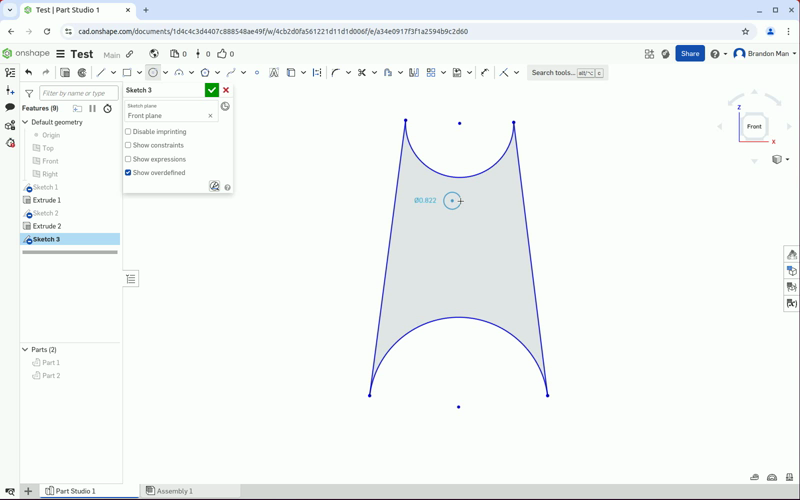
scroll(6)
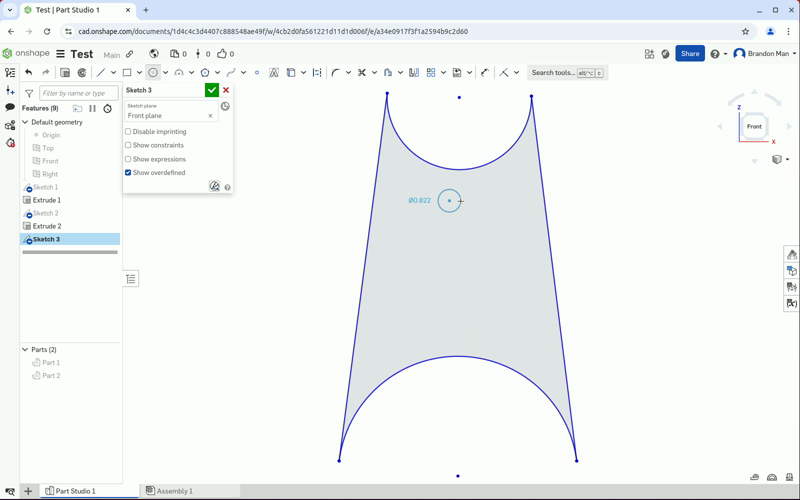
scroll(6)
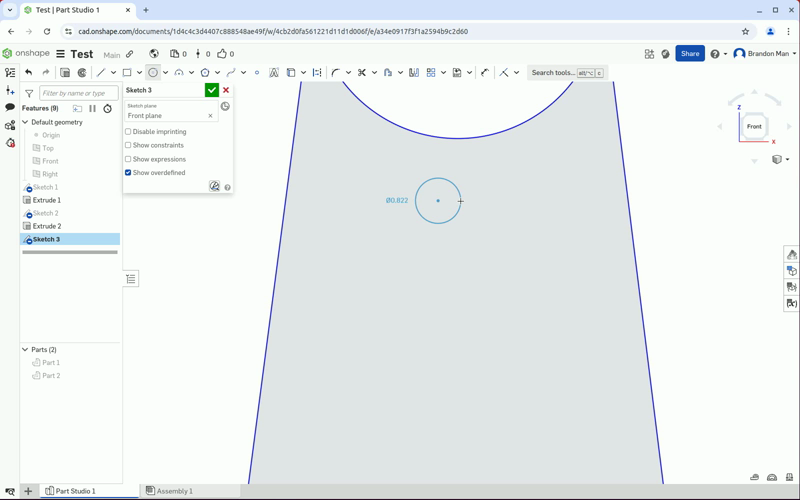
click(460, 200)
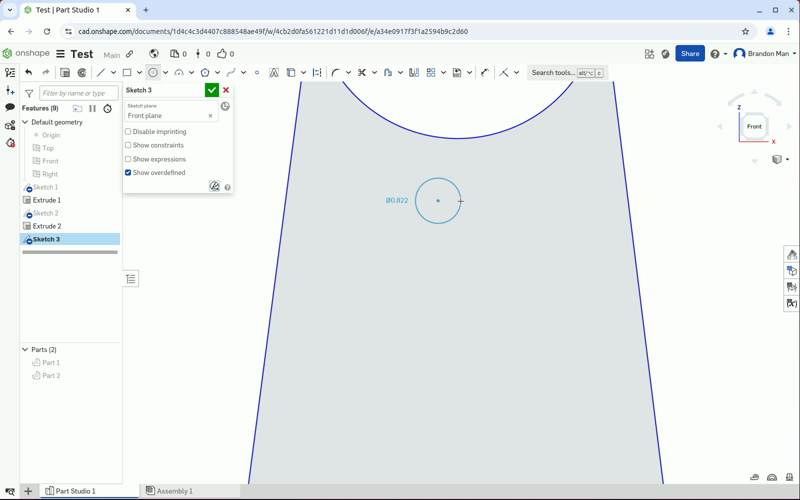
scroll(-6)
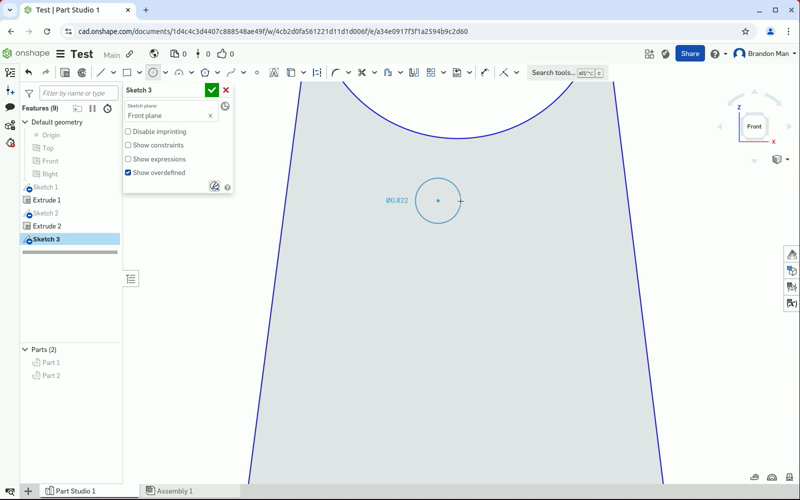
scroll(-6)
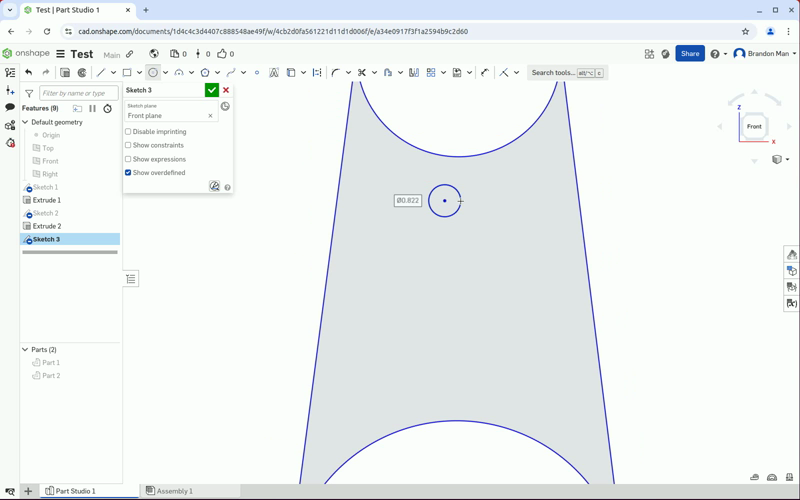
scroll(-6)
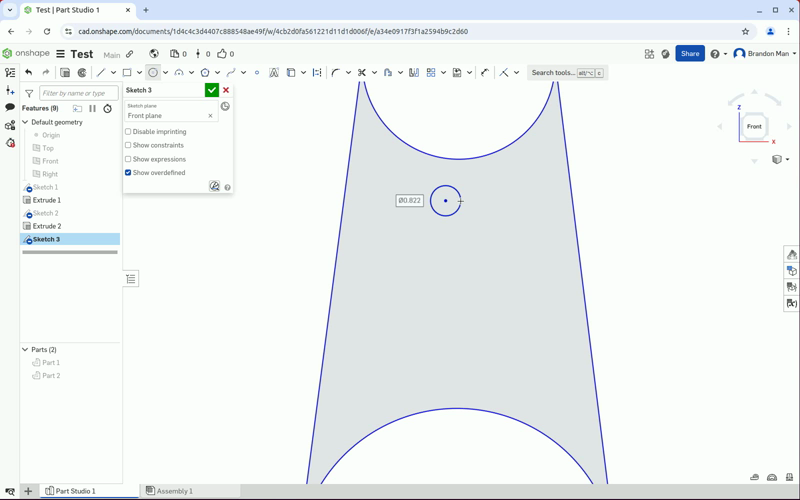
scroll(-6)
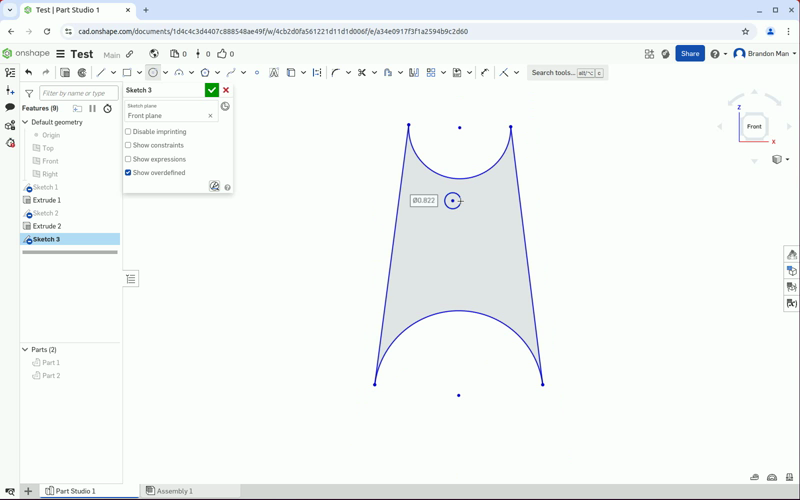
scroll(-6)
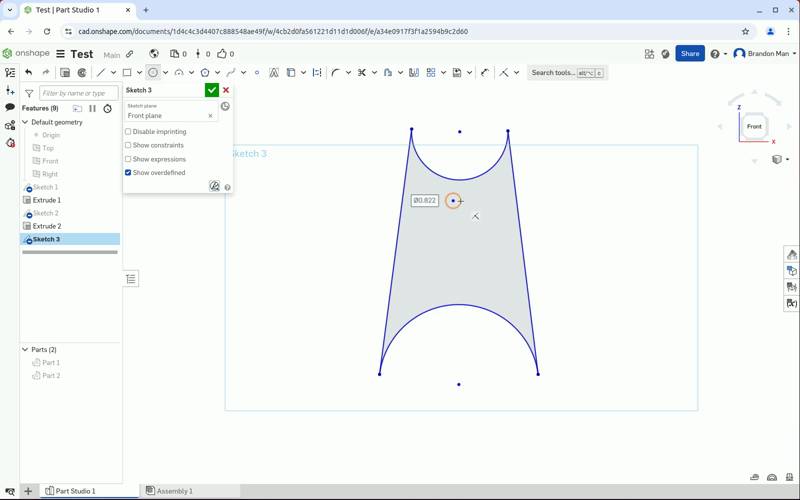
scroll(-6)
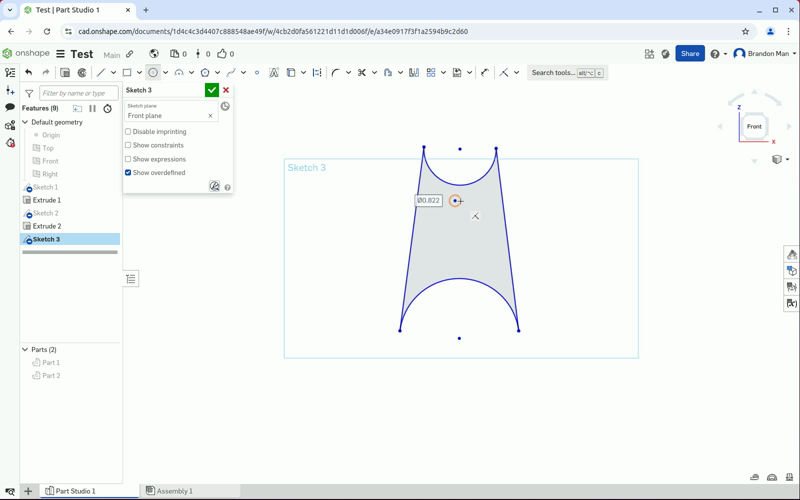
scroll(-6)
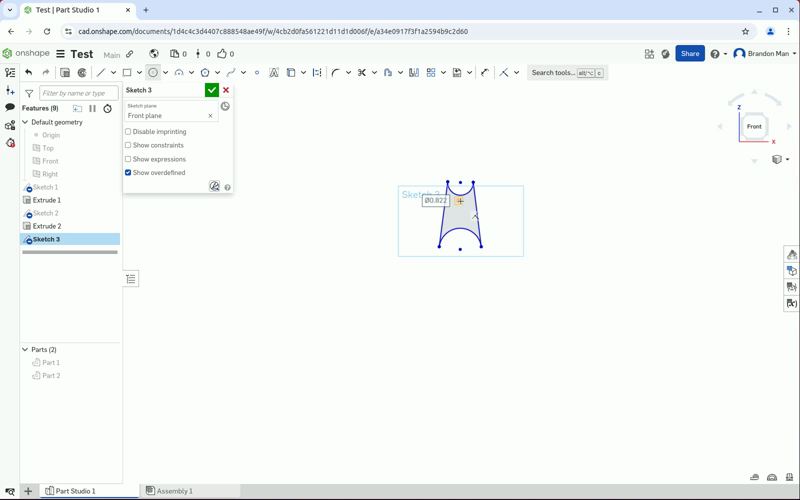
key(esc)
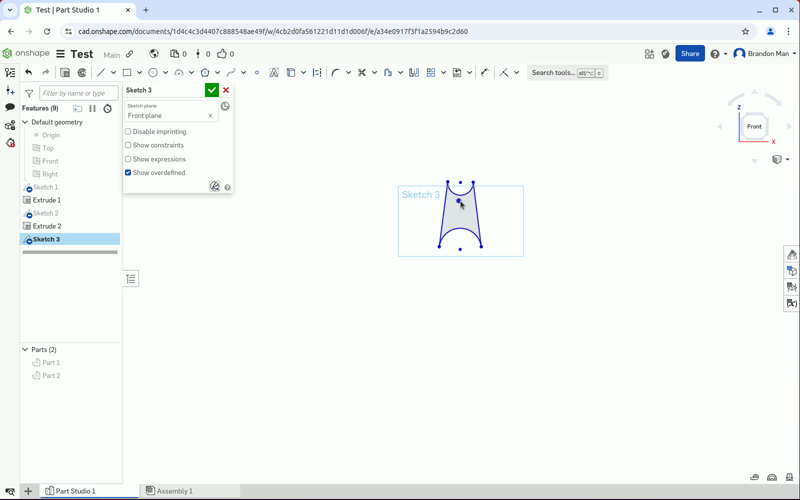
mouse_move(468, 208)
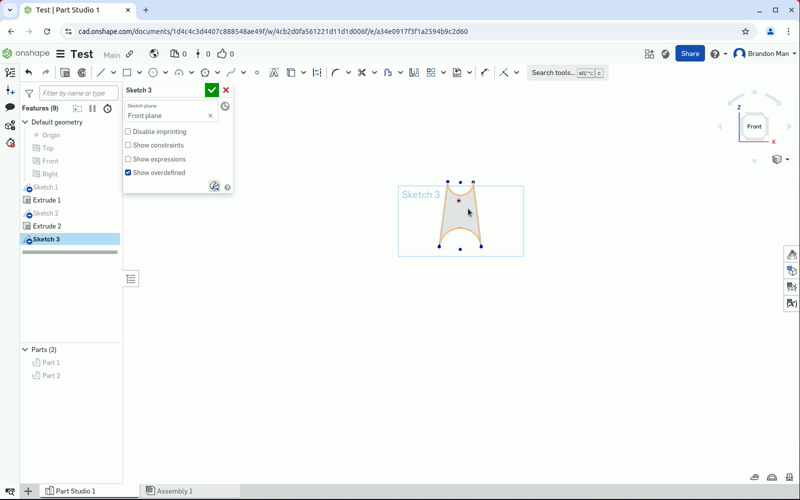
scroll(6)
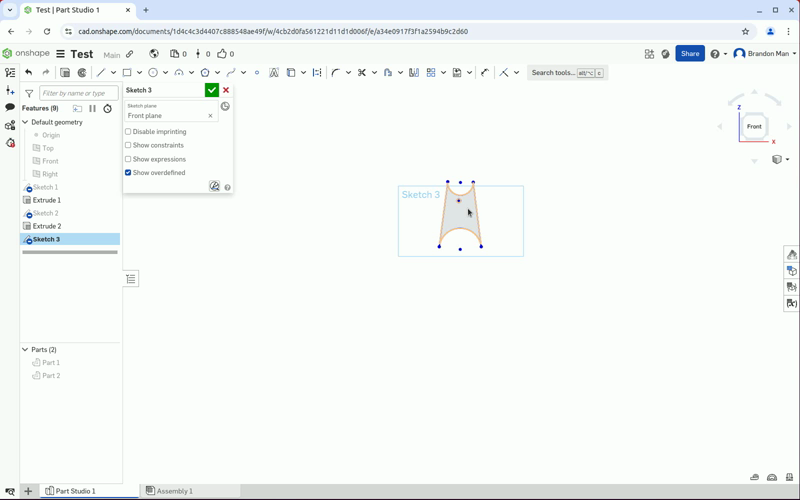
scroll(6)
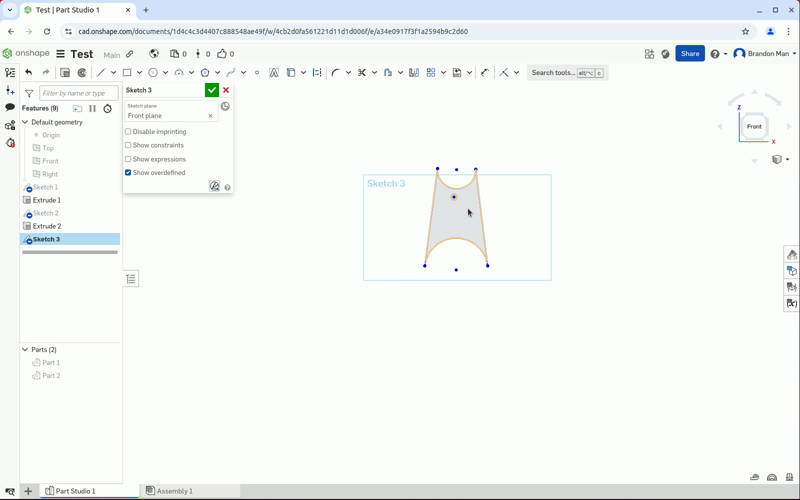
scroll(6)
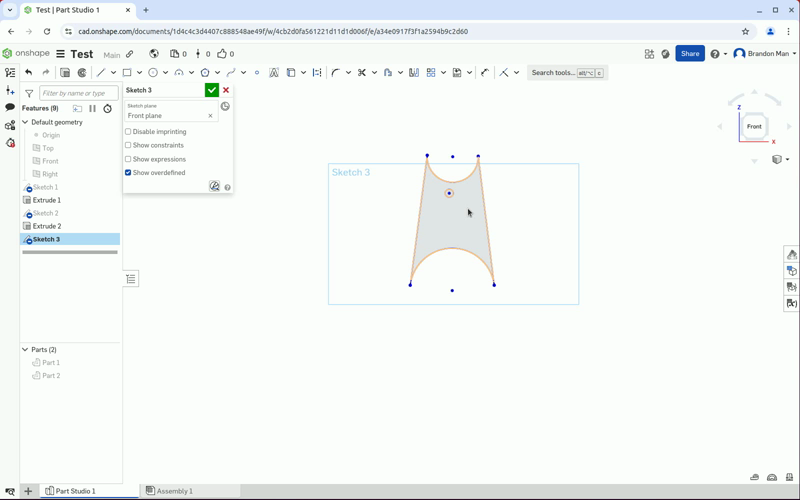
scroll(6)
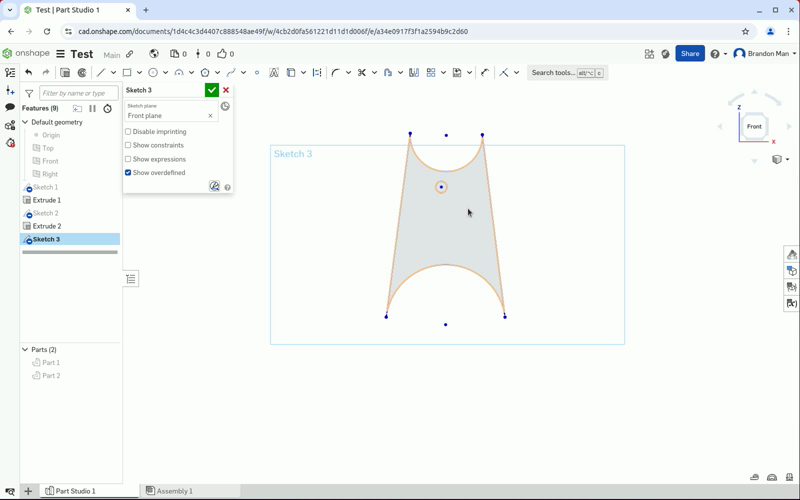
scroll(6)
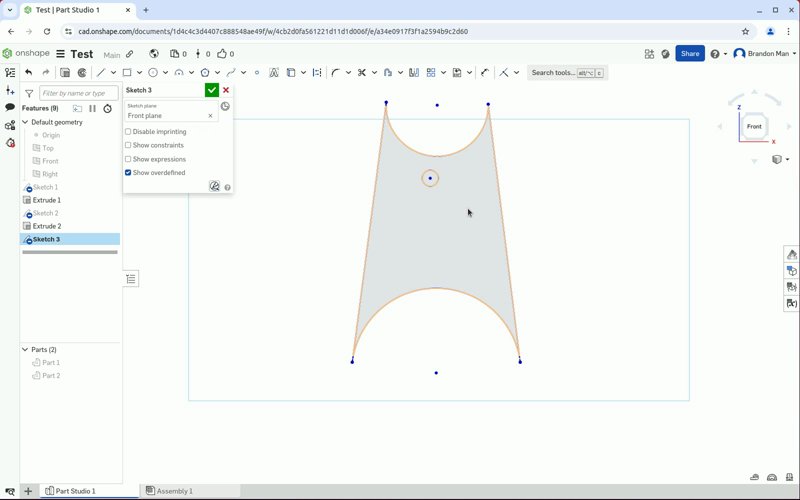
scroll(6)
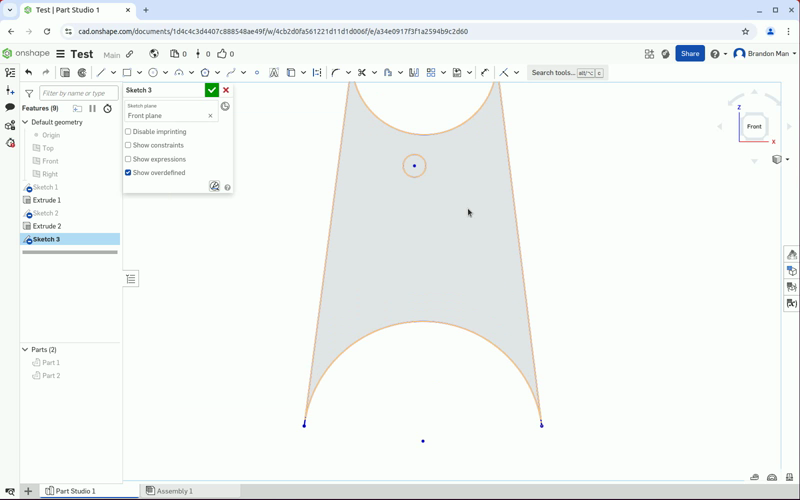
scroll(6)
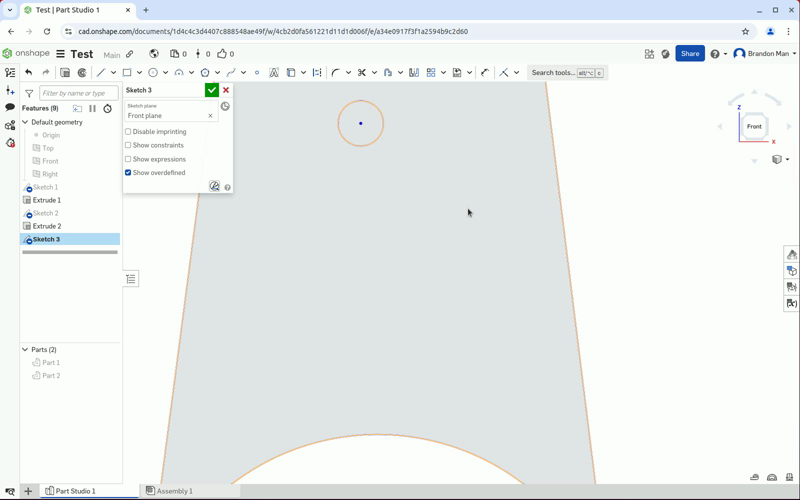
click(468, 208)
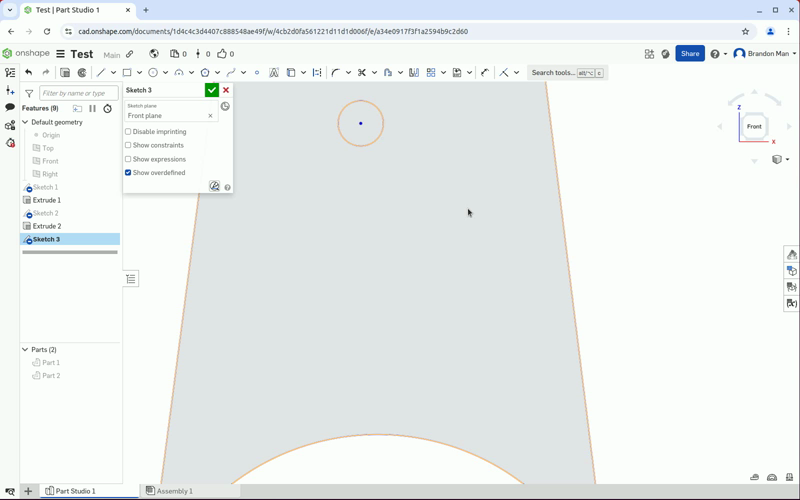
scroll(-6)
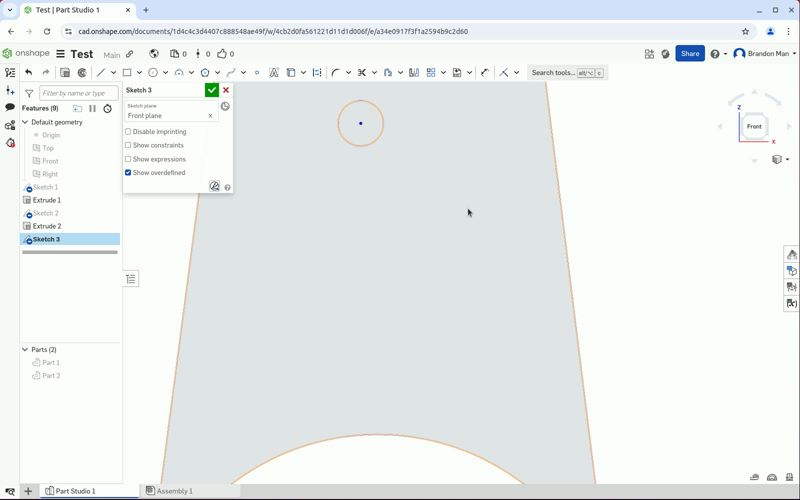
scroll(-6)
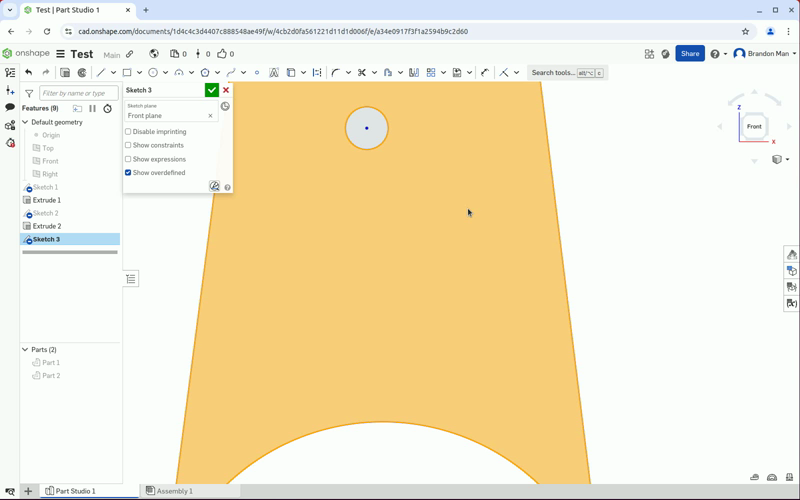
scroll(-6)
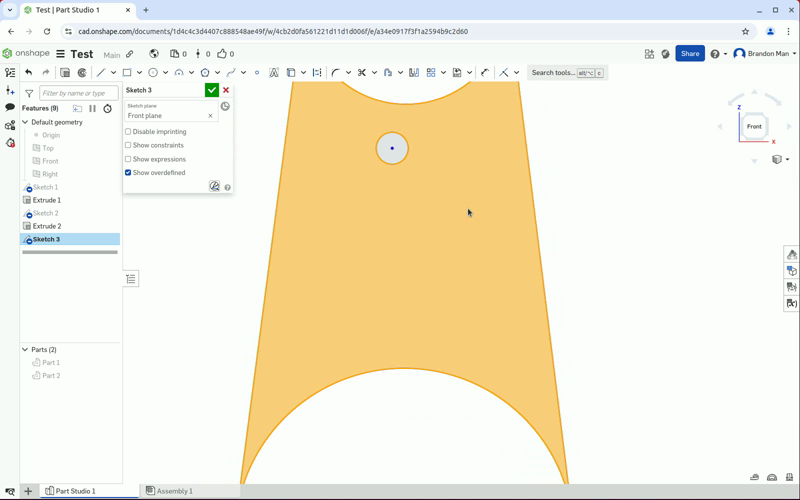
scroll(-6)
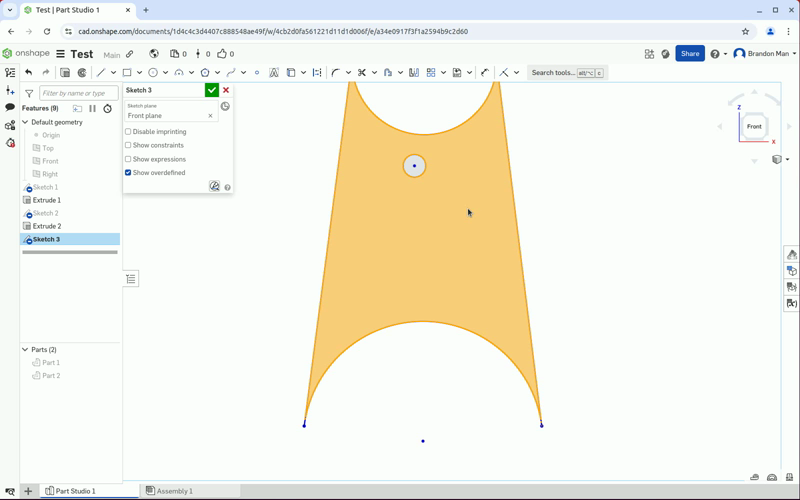
scroll(-6)
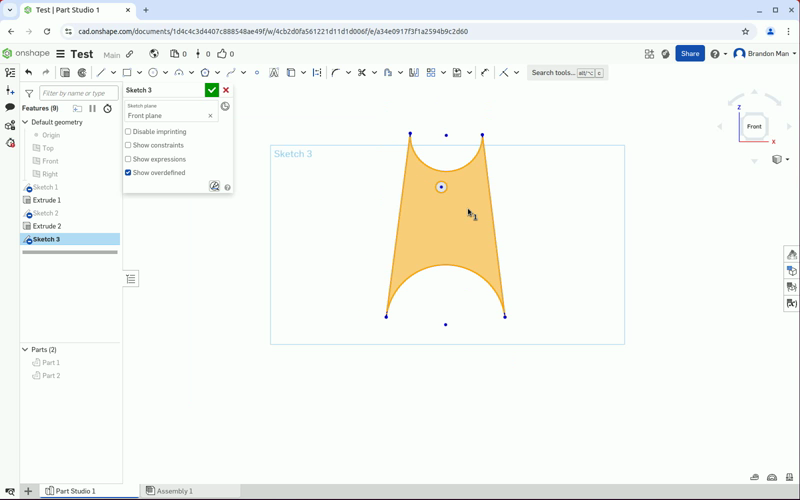
scroll(-6)
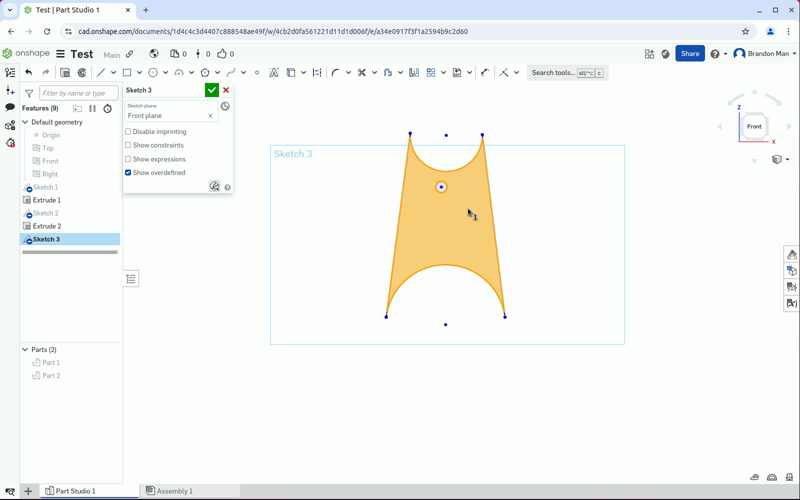
scroll(-6)
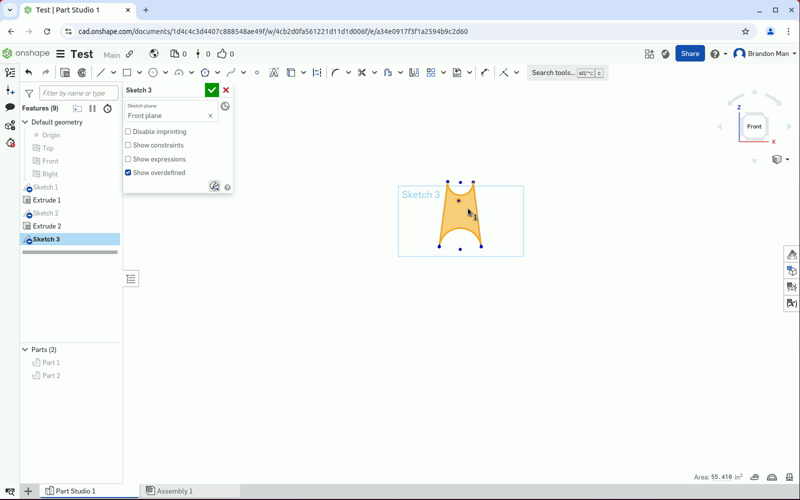
mouse_move(73, 352)
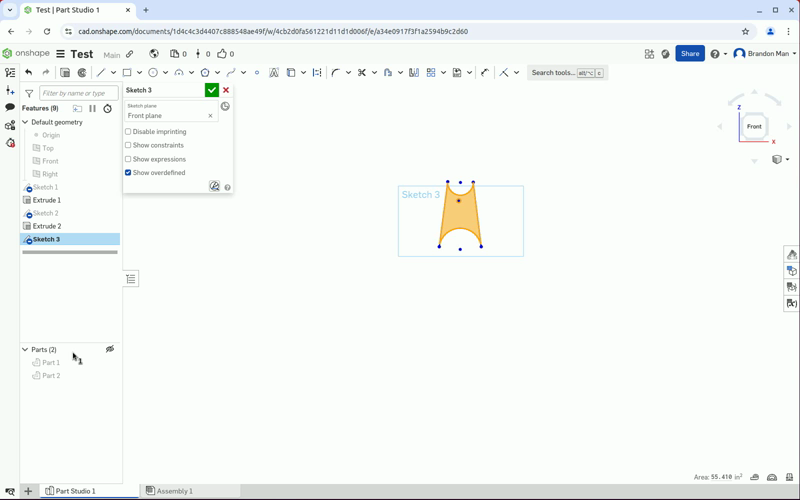
key(shift+y)
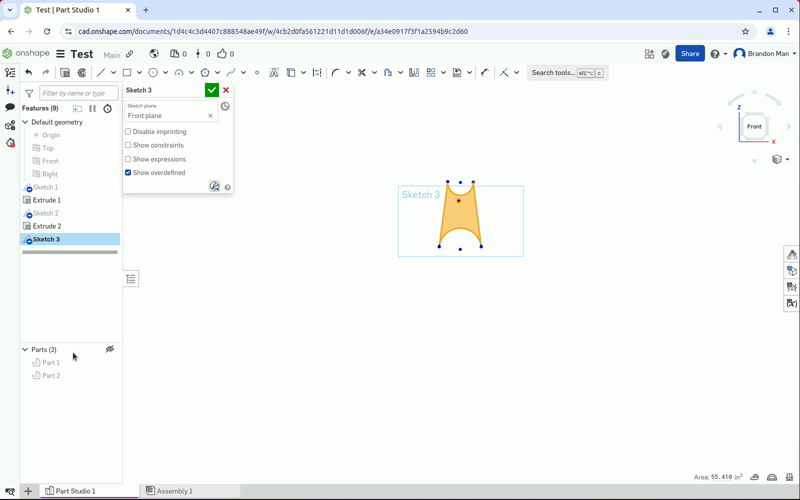
key(shift+e)
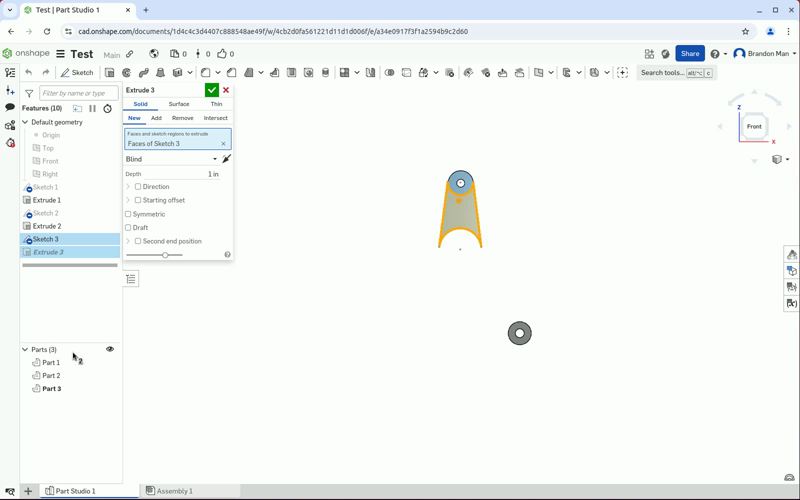
mouse_move(143, 106)
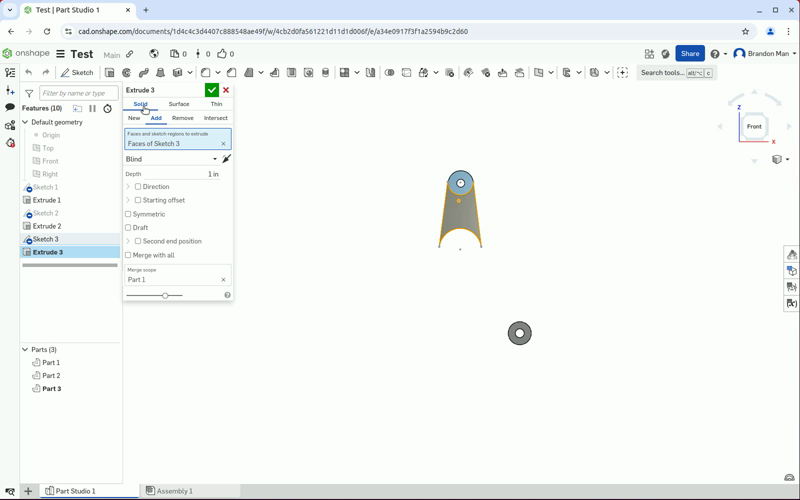
click(143, 106)
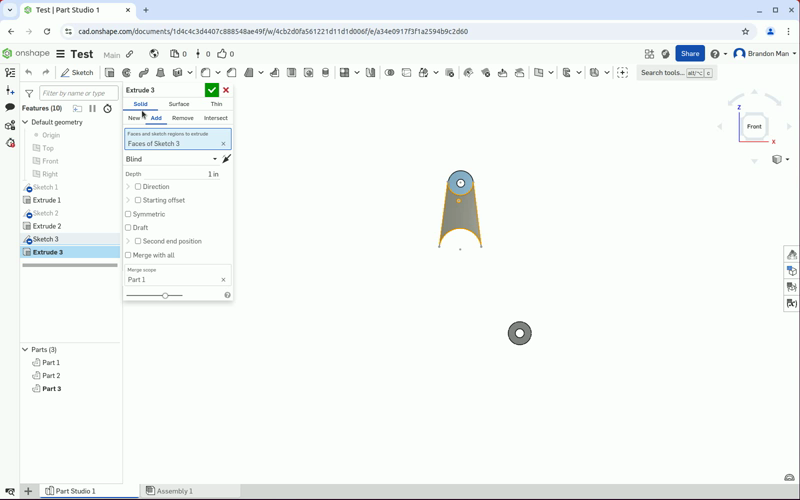
mouse_move(137, 120)
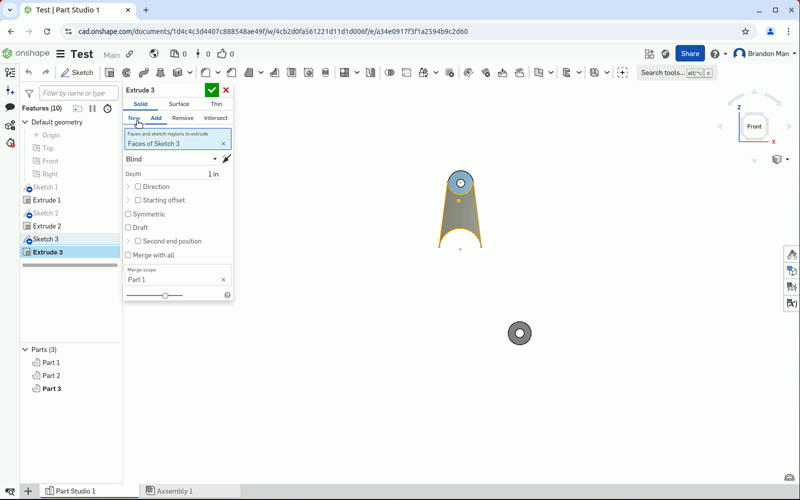
click(137, 120)
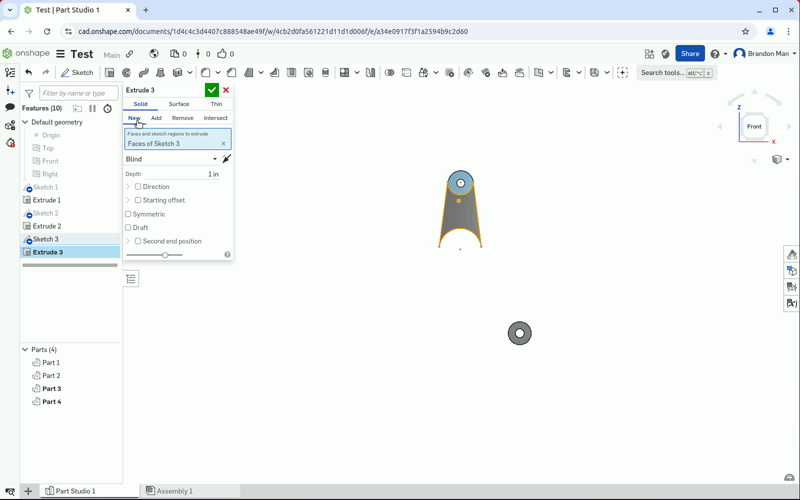
key(tab, 4)
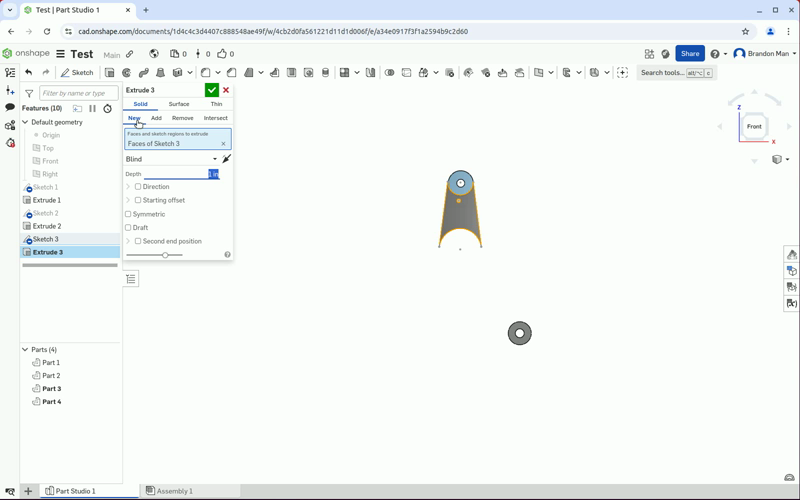
text(0.722)
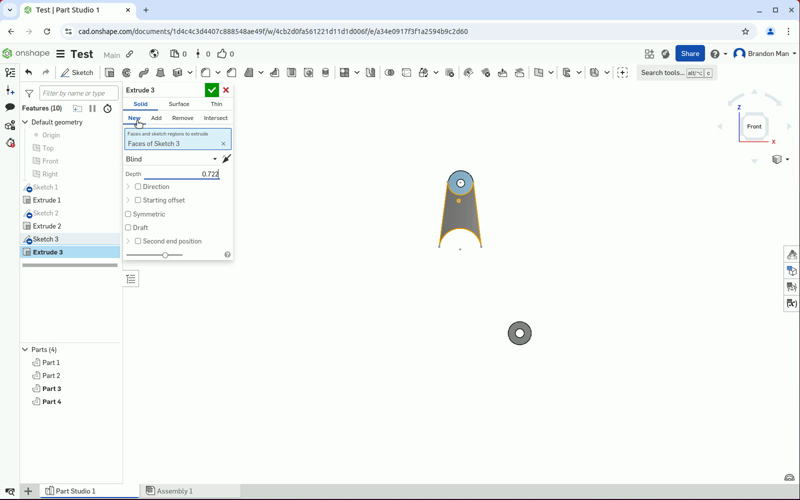
key(enter)
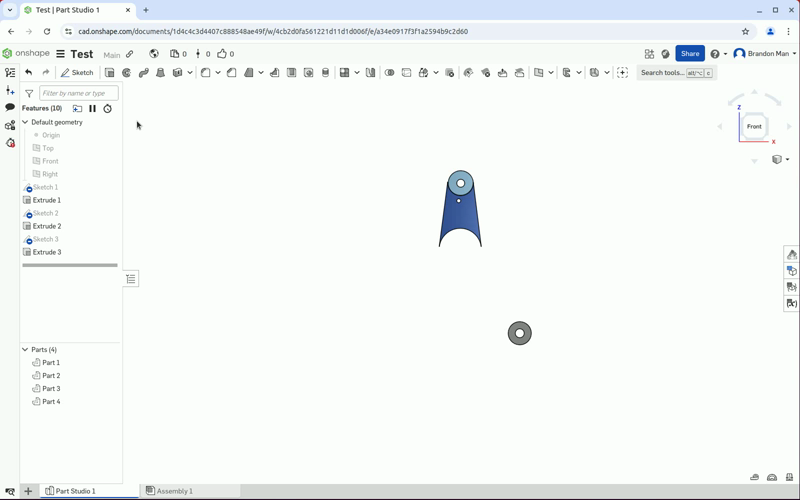
key(shift+h)
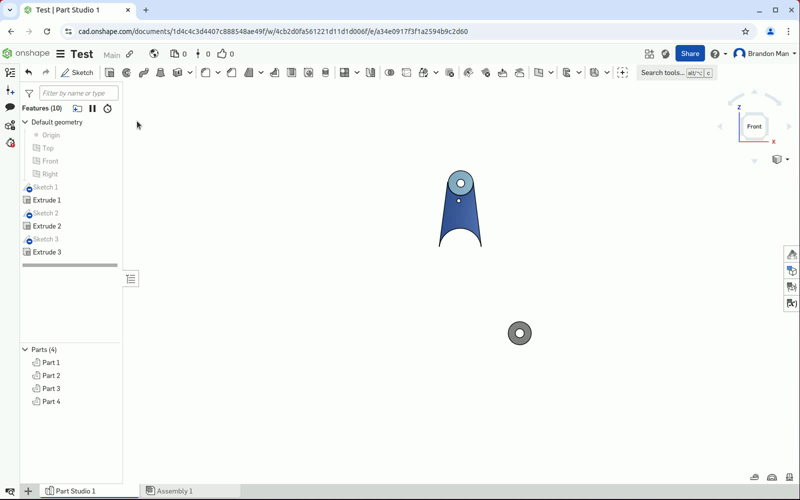
key(shift+h)
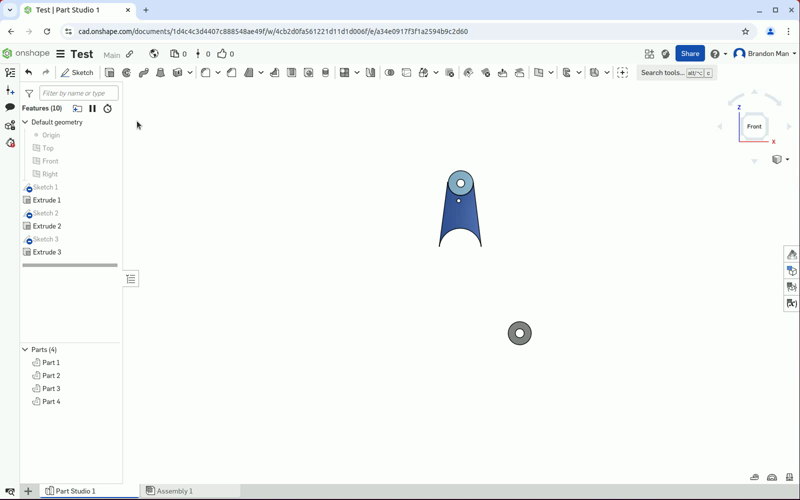
mouse_move(73, 189)
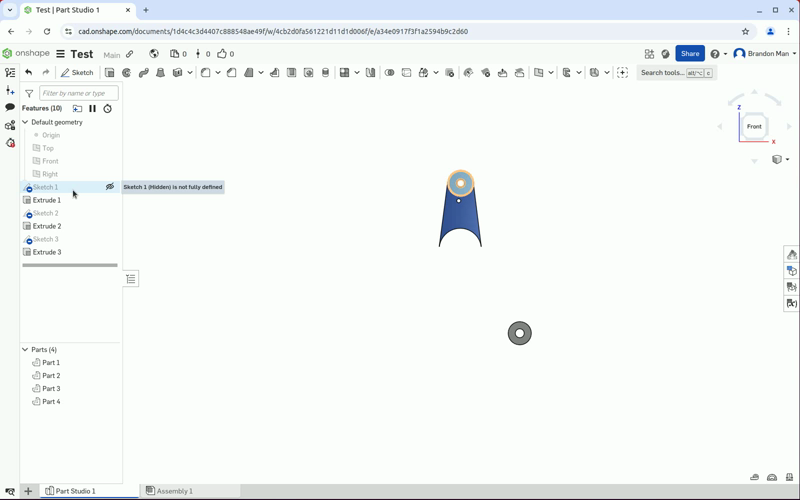
click(73, 189)
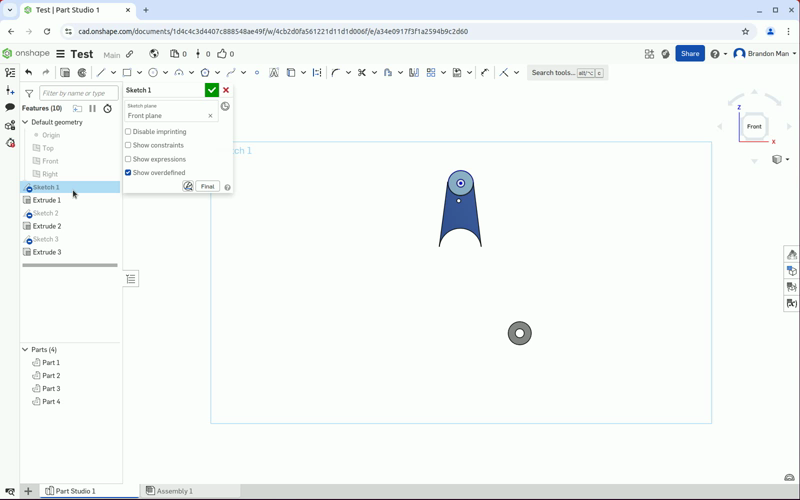
mouse_move(229, 92)
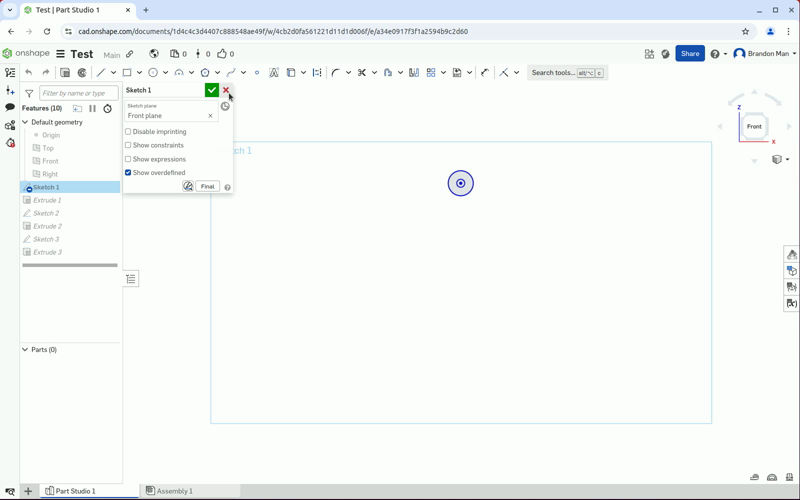
click(229, 92)
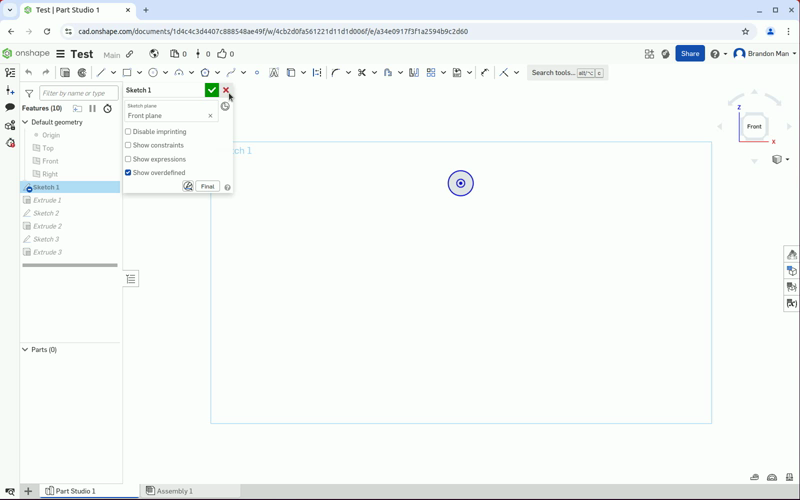
key(shift+s)
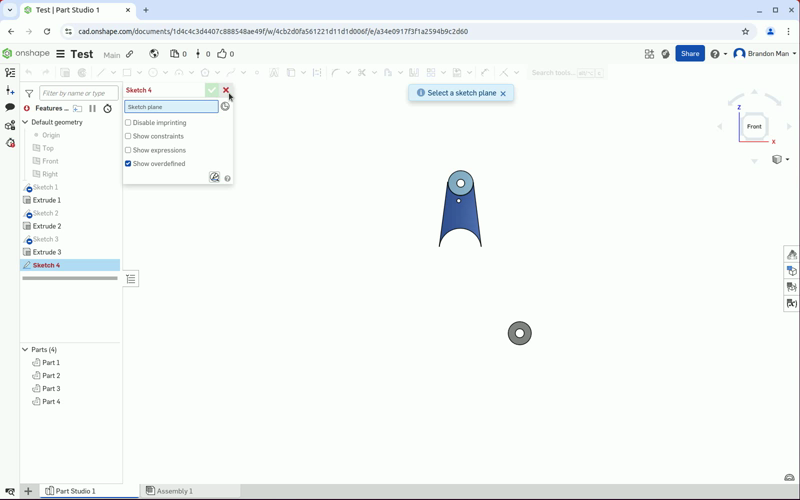
mouse_move(73, 163)
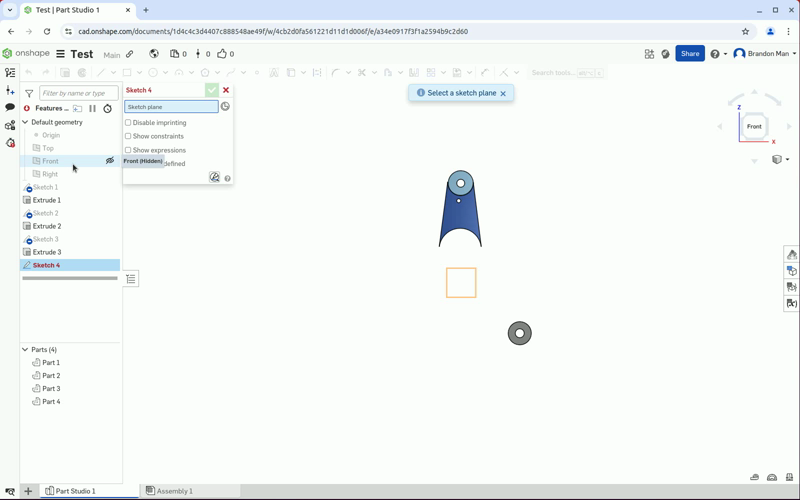
click(73, 163)
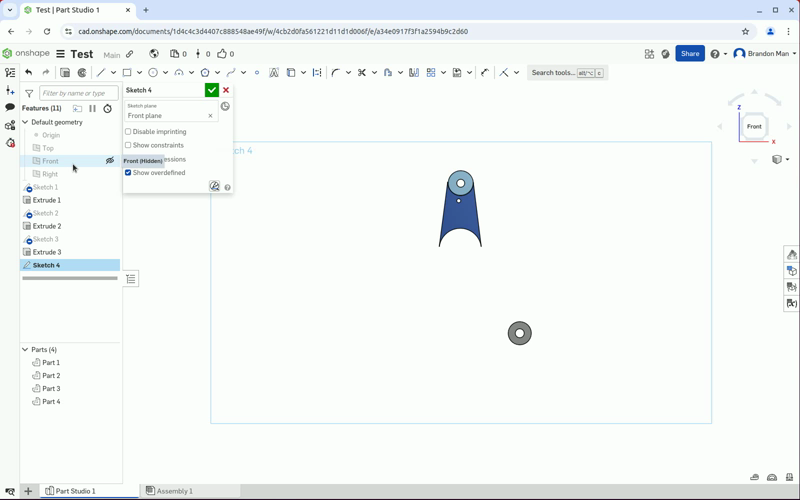
mouse_move(73, 352)
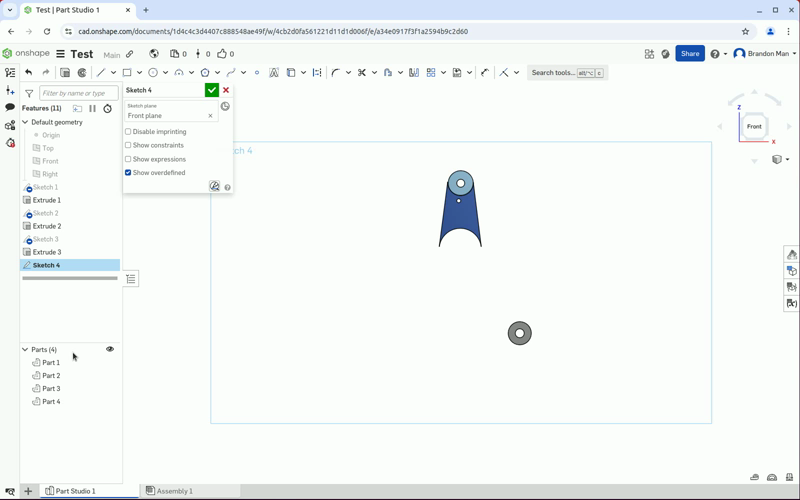
key(y)
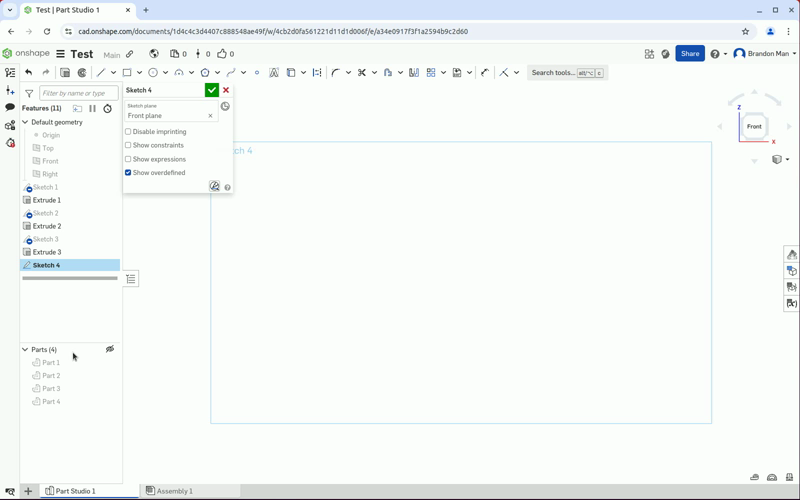
key(l)
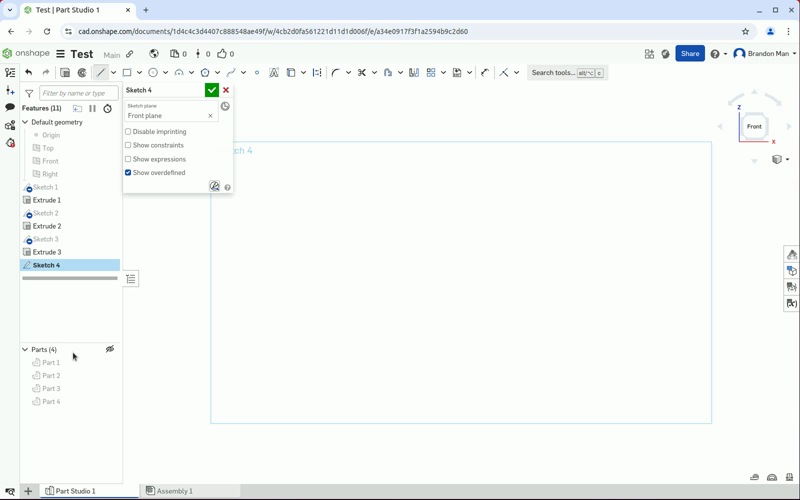
key_down(shift)
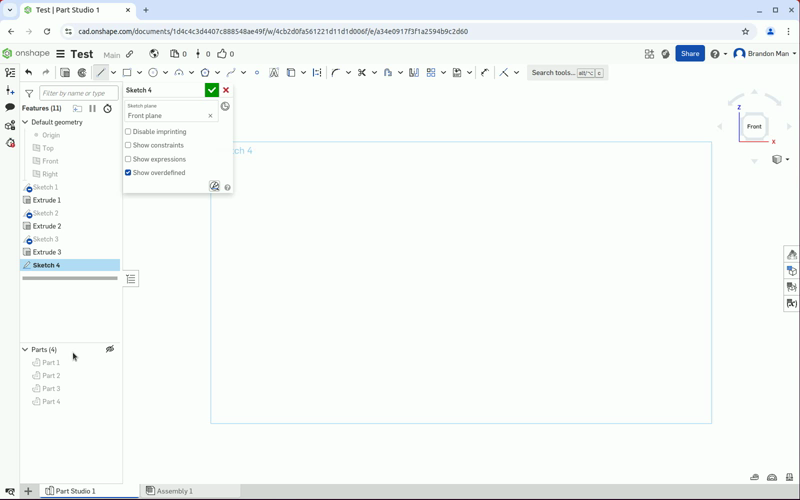
mouse_move(439, 251)
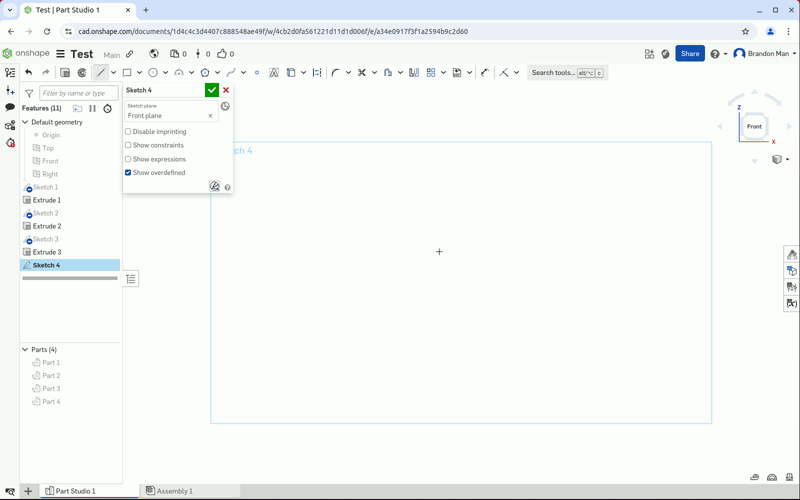
click(439, 251)
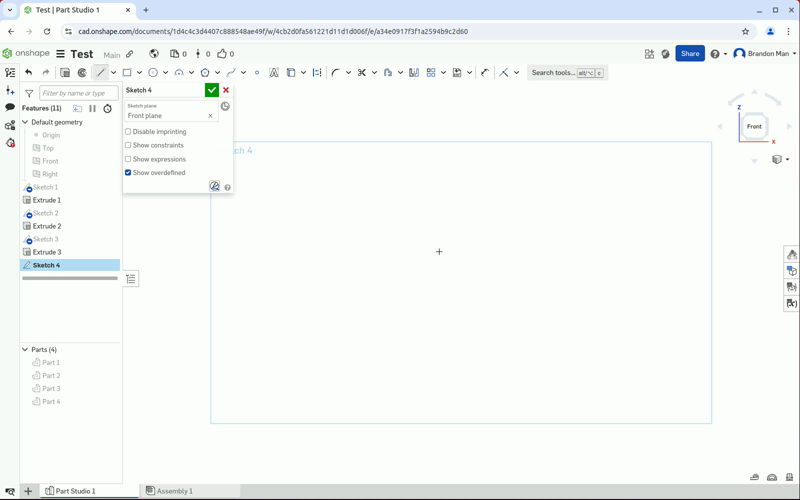
key_up(shift)
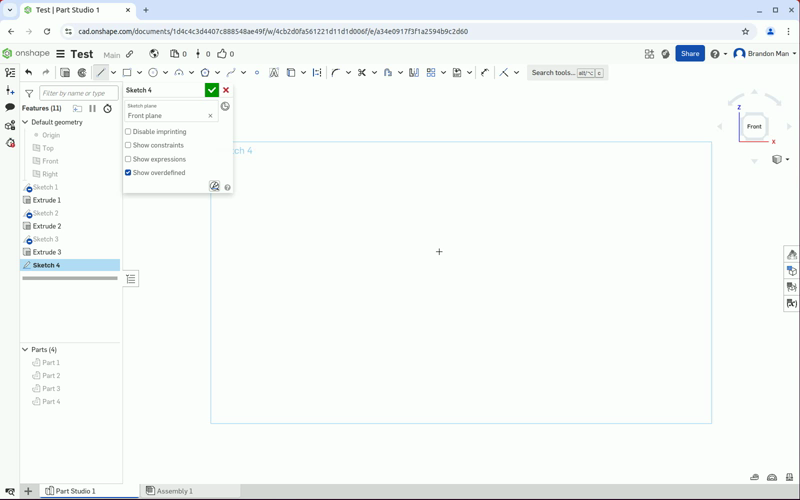
key_down(shift)
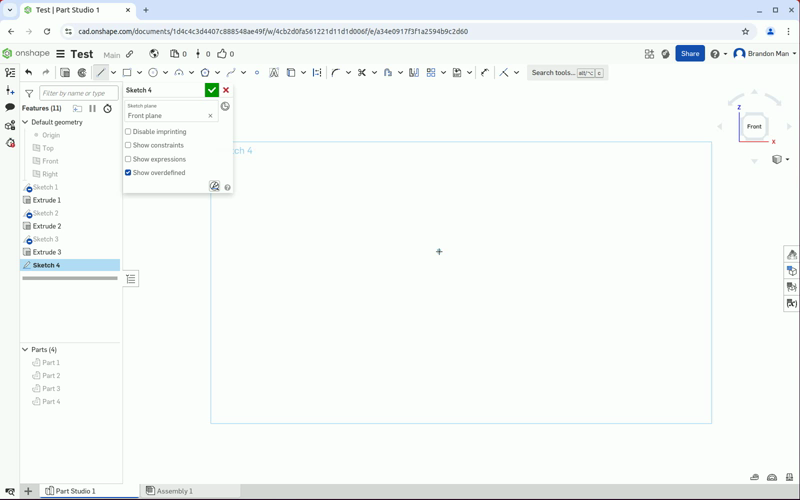
mouse_move(448, 333)
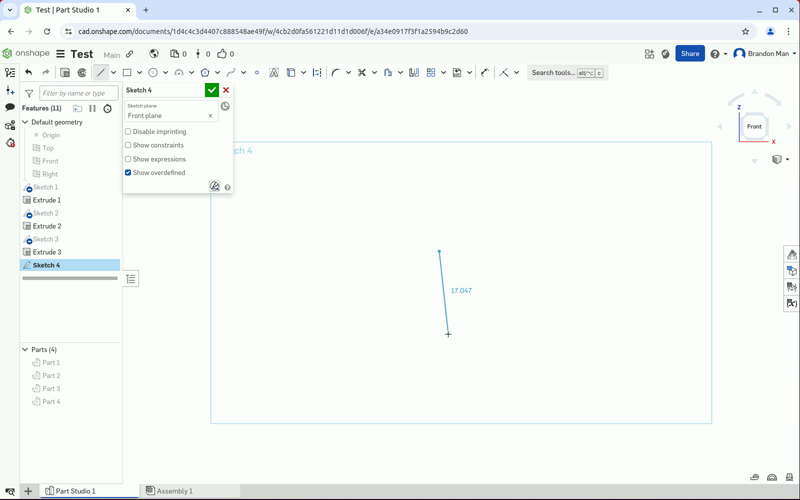
click(448, 333)
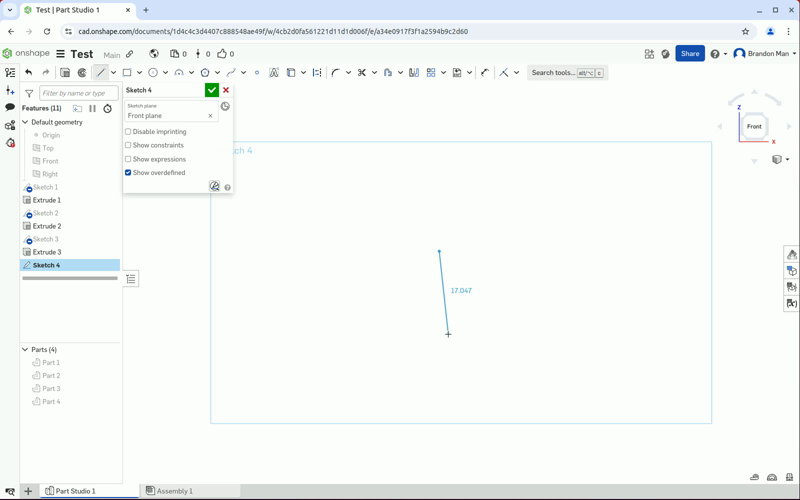
key_up(shift)
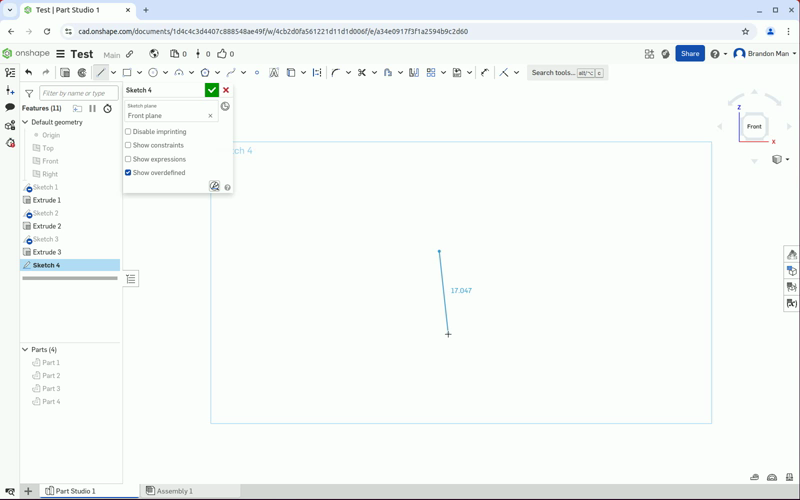
key(esc)
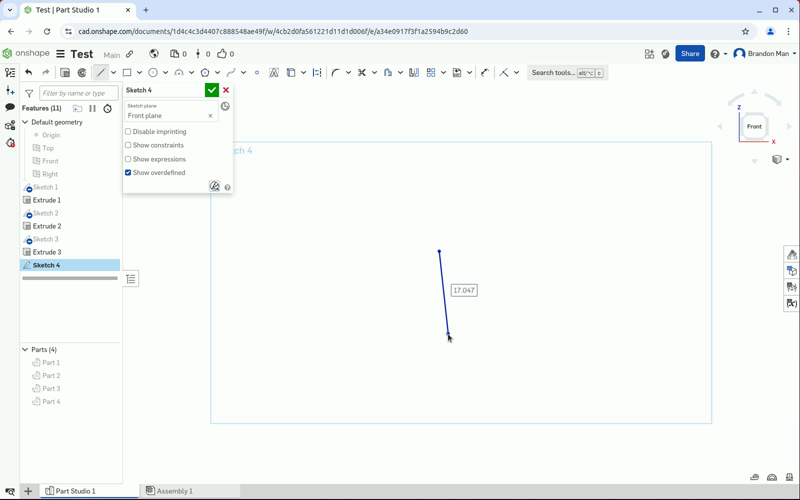
key(a)
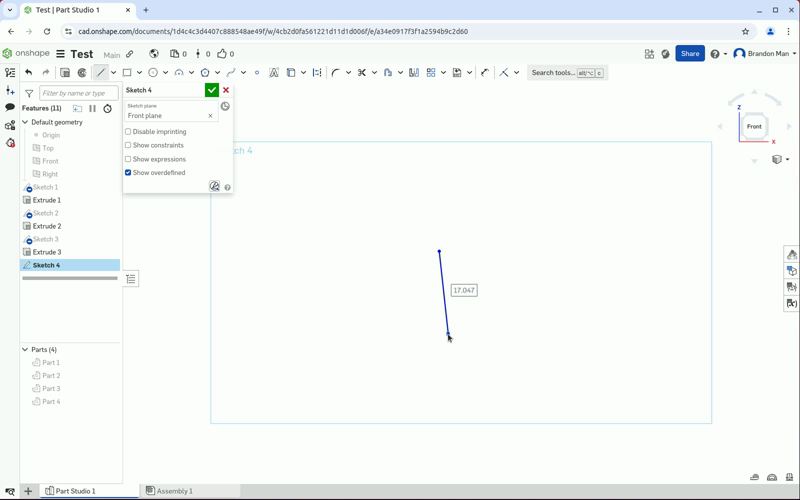
mouse_move(448, 333)
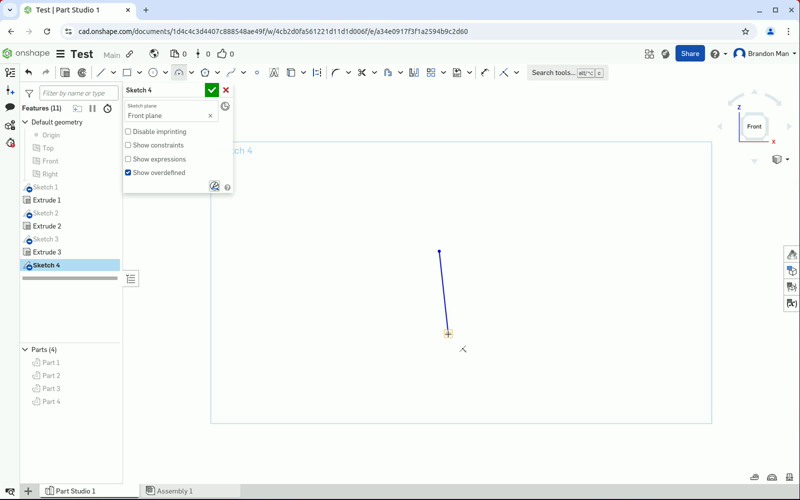
click(448, 333)
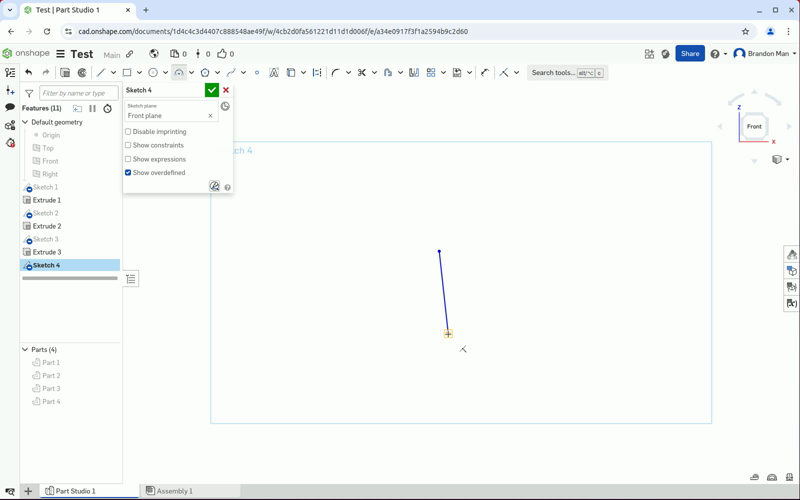
key_down(shift)
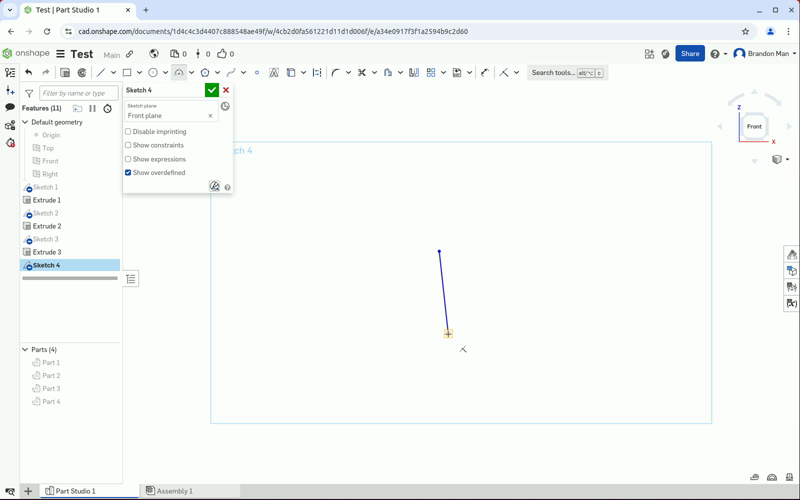
mouse_move(461, 319)
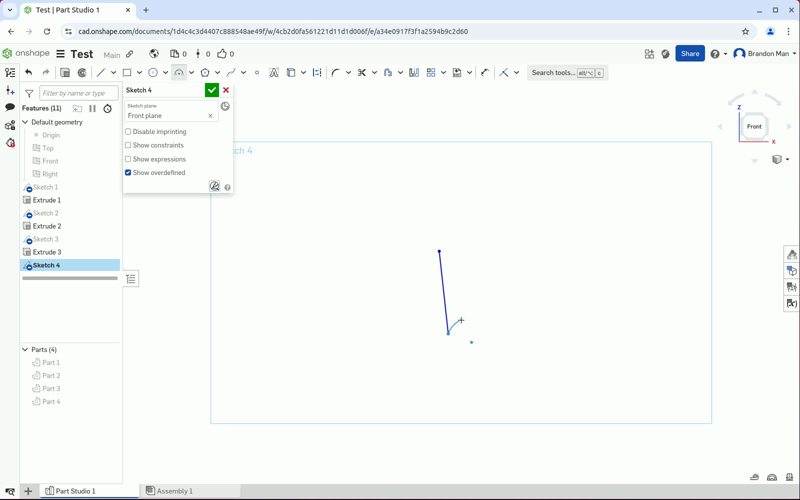
click(461, 319)
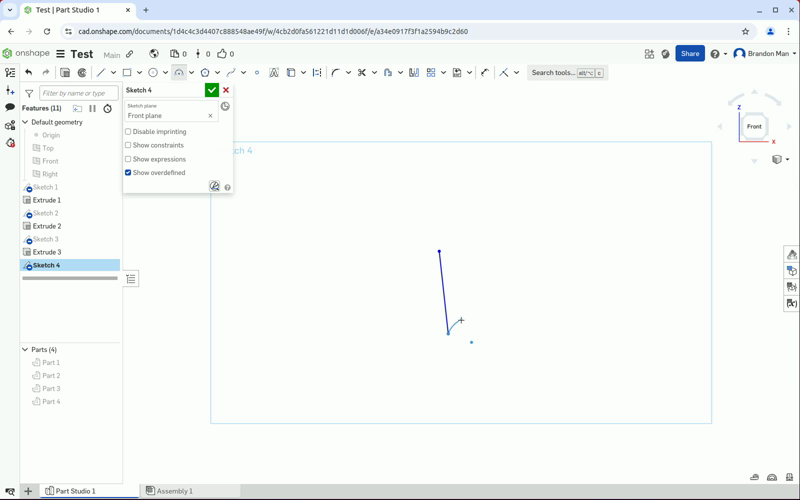
mouse_move(451, 323)
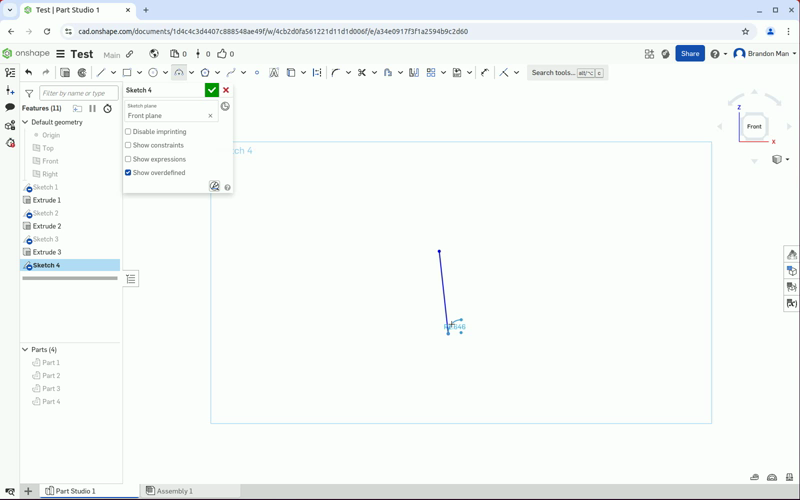
click(451, 323)
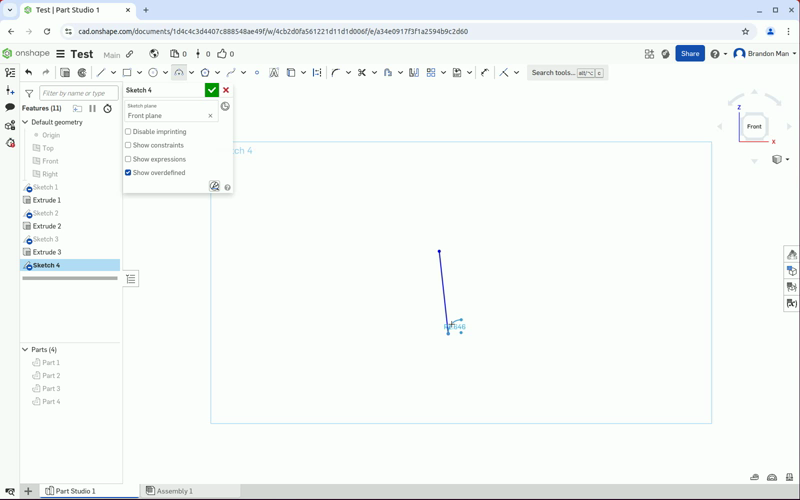
key_up(shift)
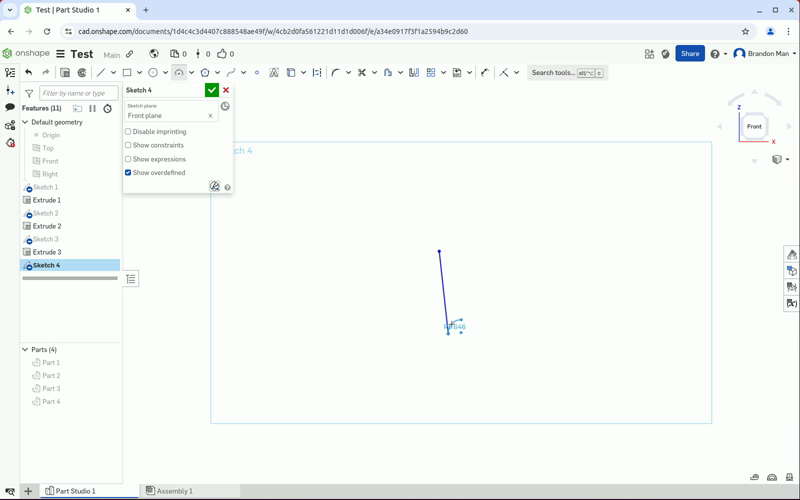
key(esc)
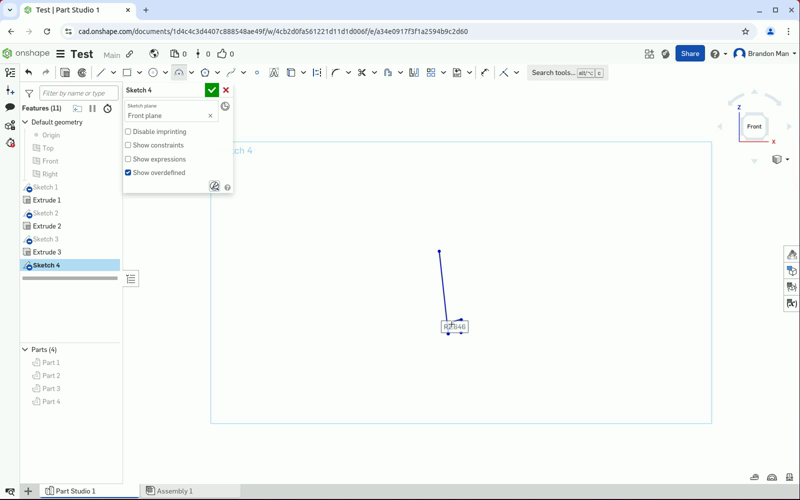
key(l)
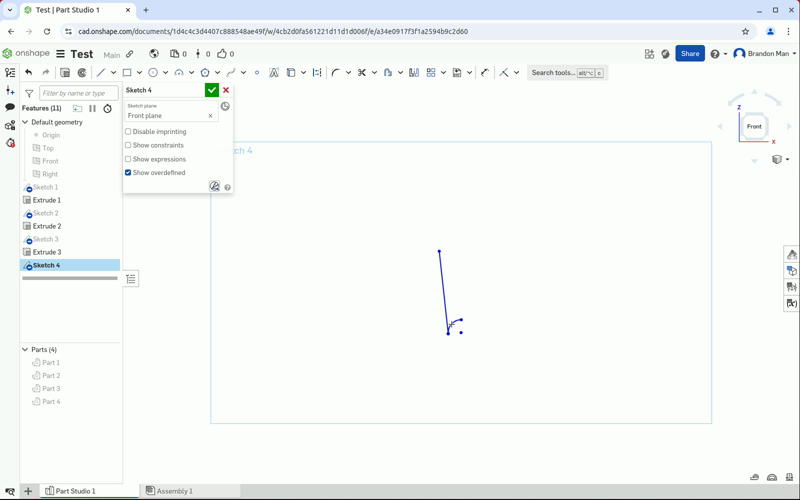
mouse_move(461, 319)
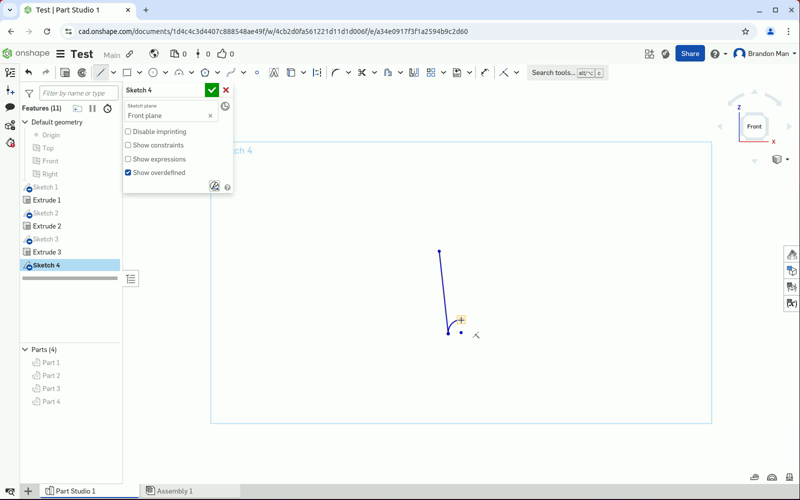
click(461, 319)
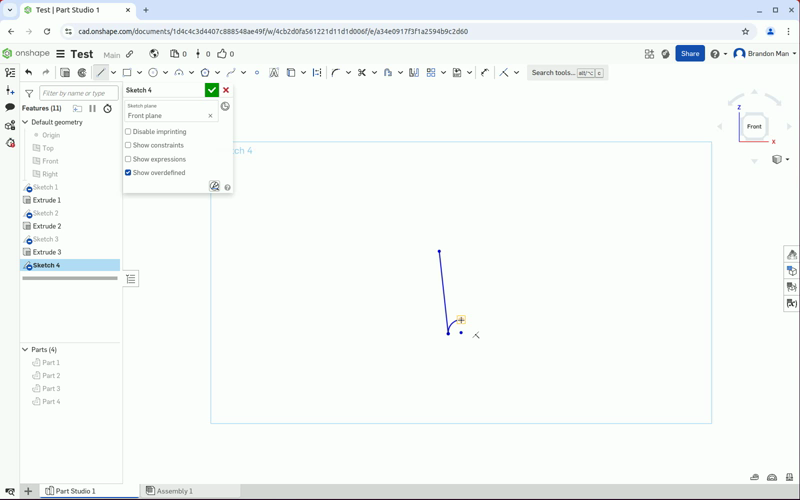
key_down(shift)
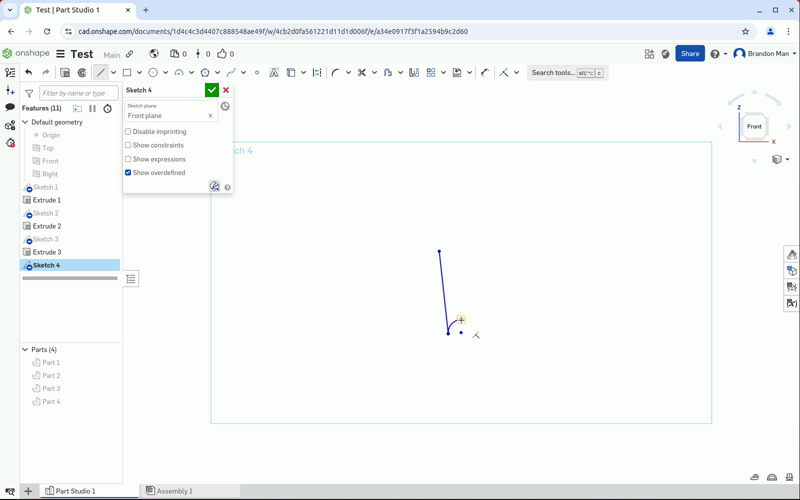
mouse_move(491, 319)
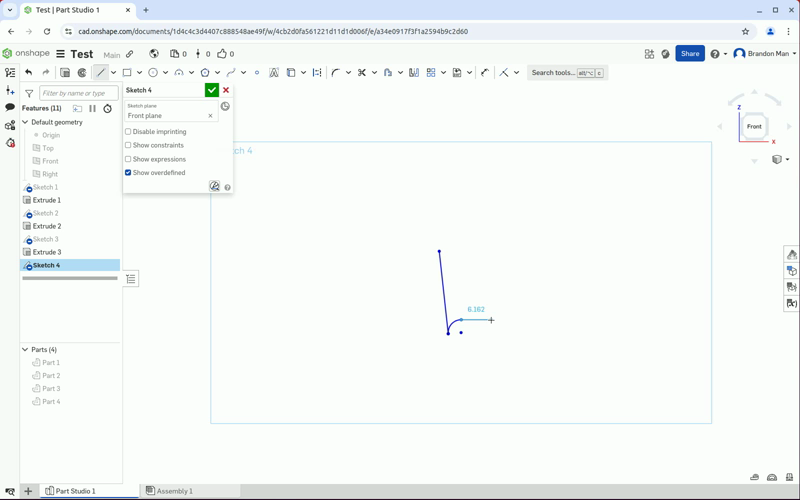
mouse_move(474, 320)
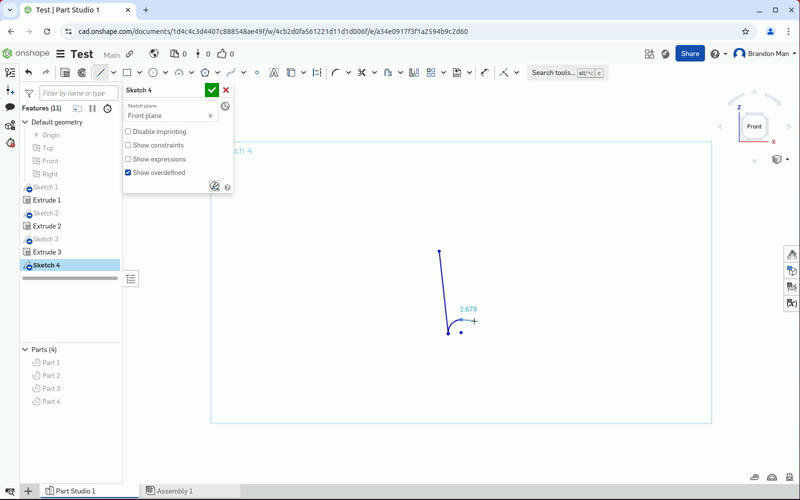
click(474, 320)
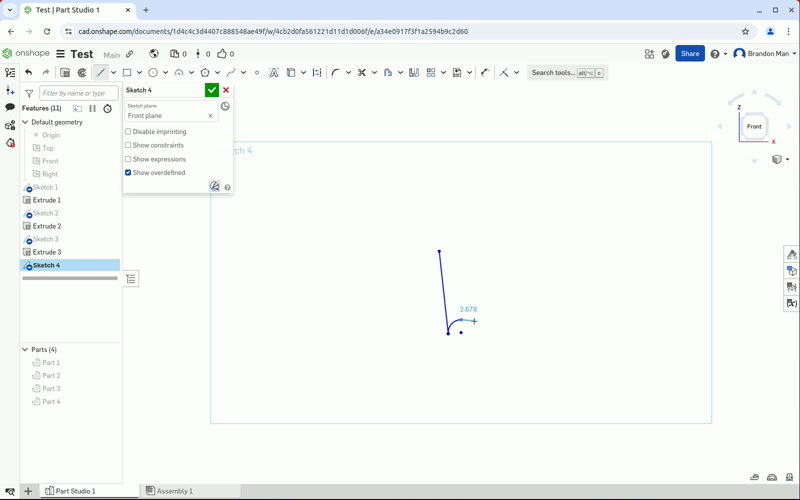
key_up(shift)
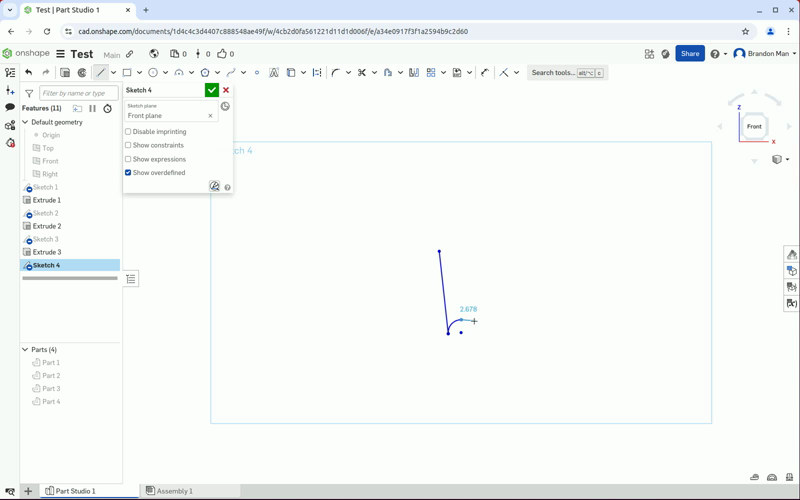
key_down(shift)
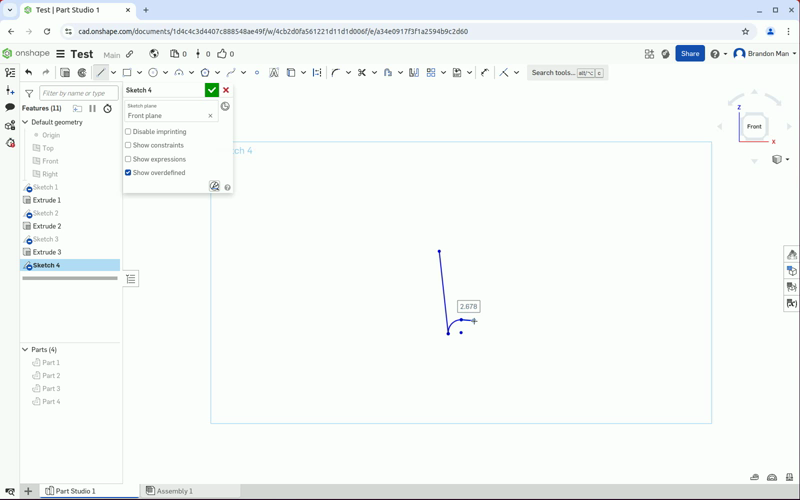
mouse_move(481, 251)
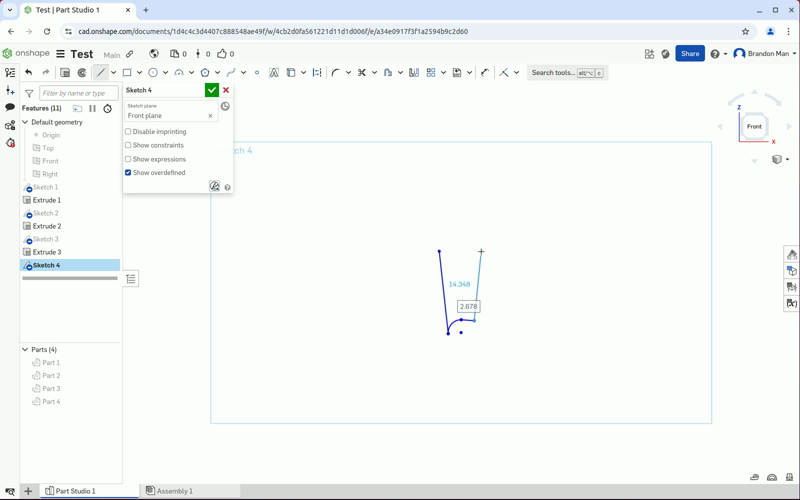
click(481, 251)
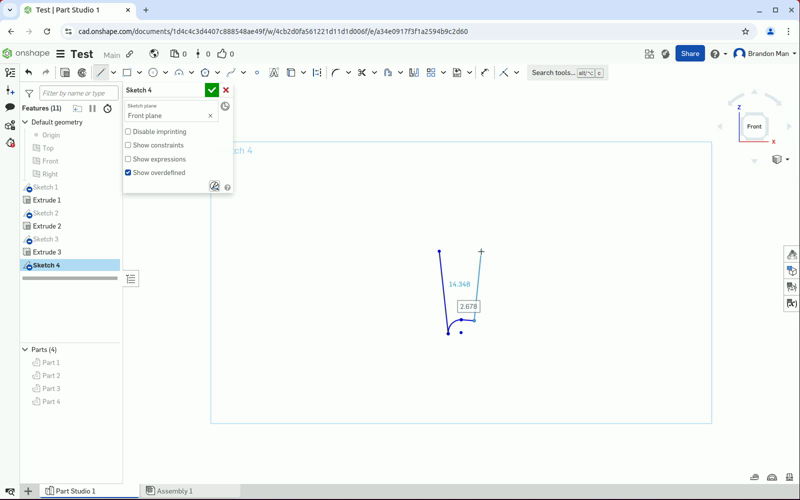
key_up(shift)
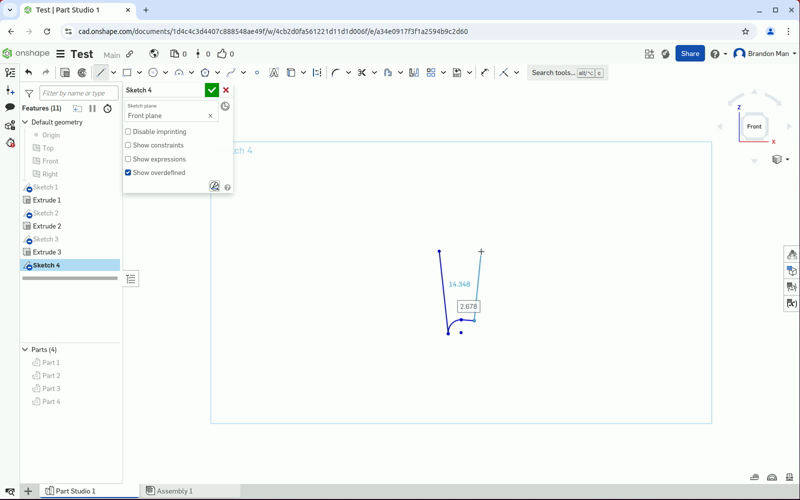
key(esc)
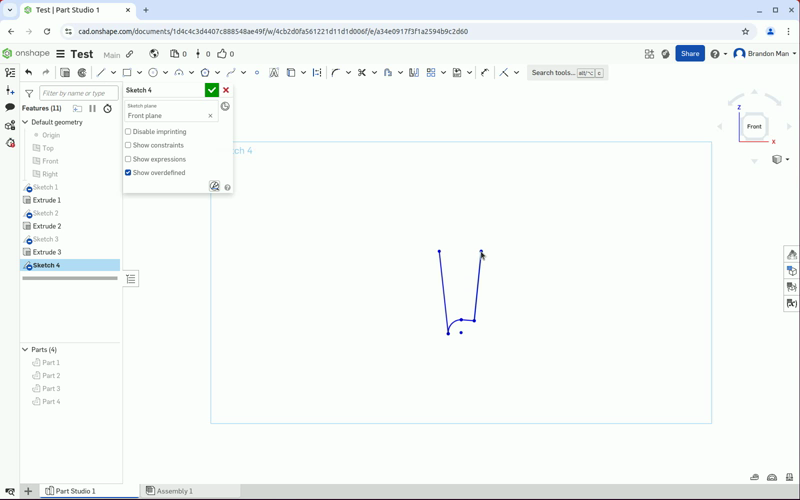
key(a)
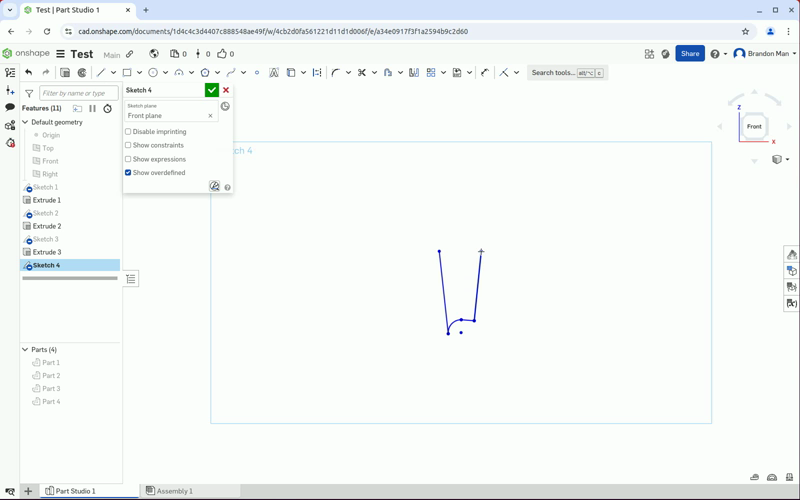
mouse_move(481, 251)
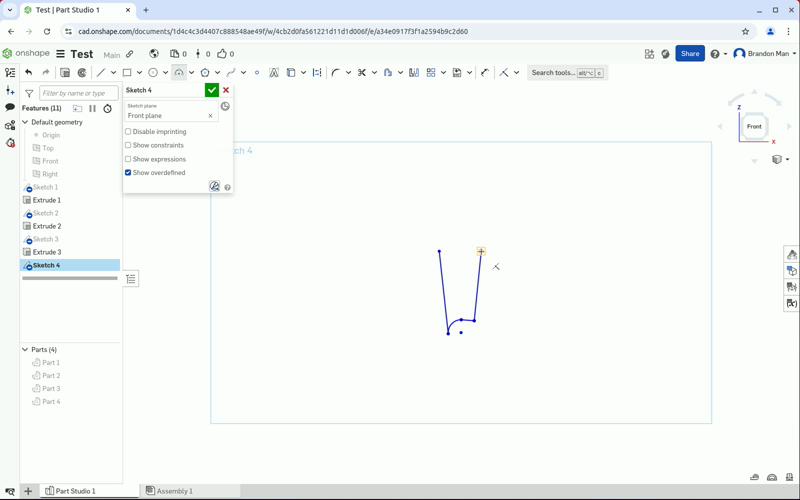
click(481, 251)
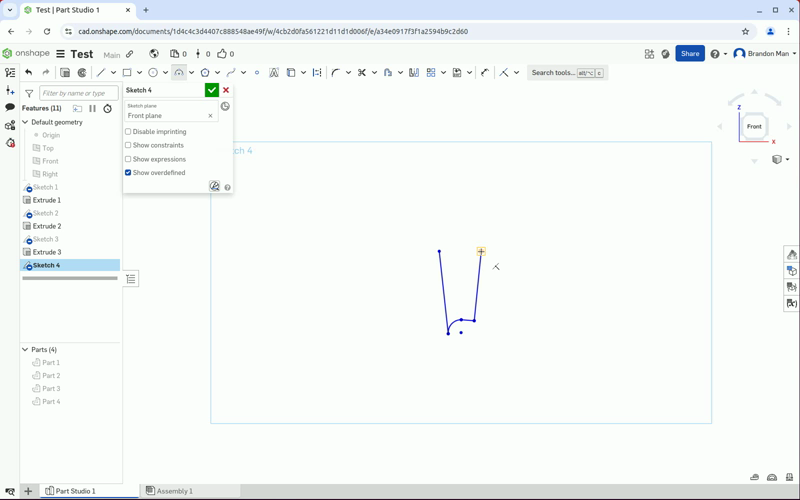
mouse_move(439, 251)
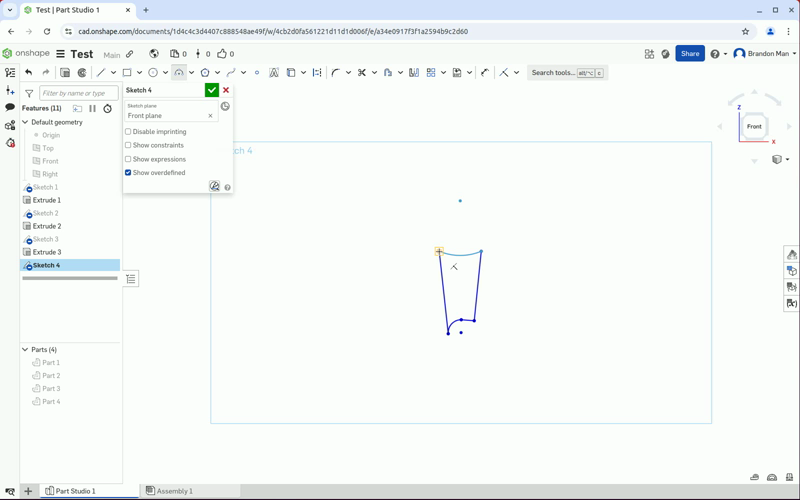
click(439, 251)
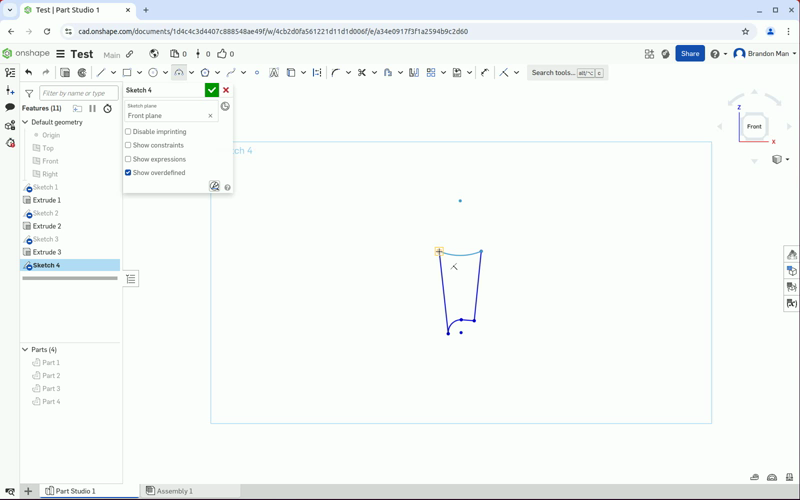
key_down(shift)
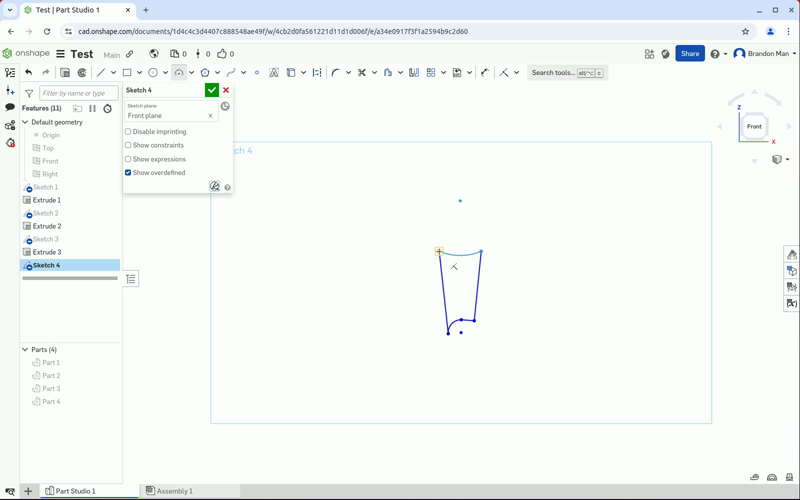
mouse_move(460, 270)
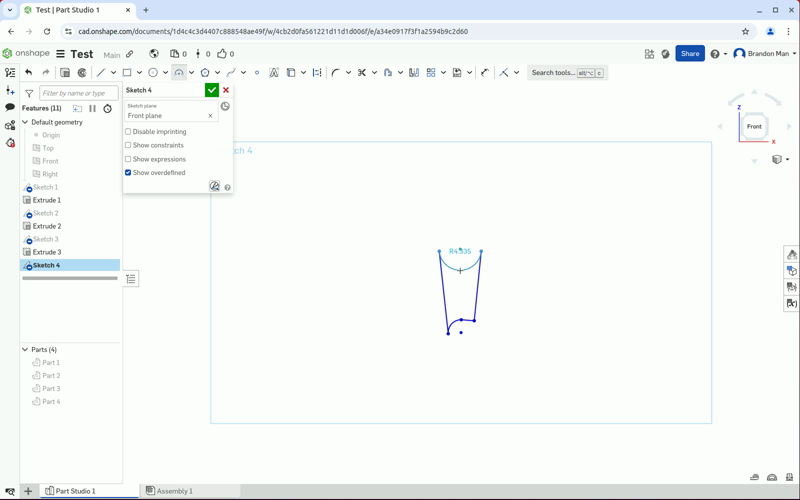
click(460, 270)
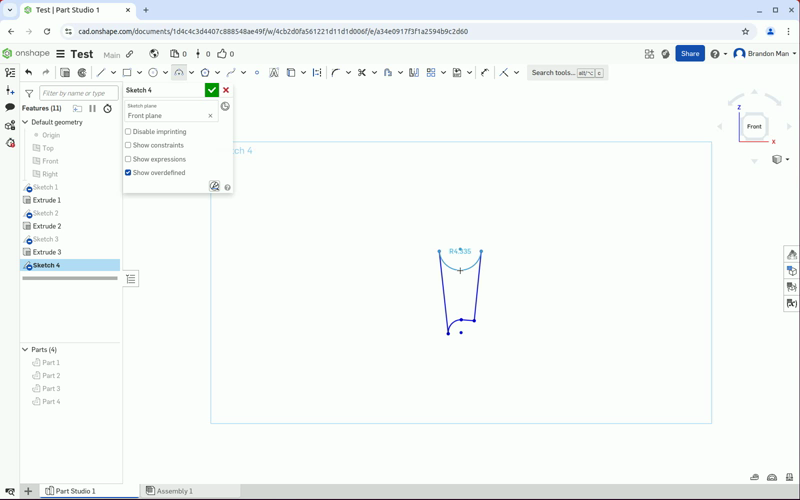
key_up(shift)
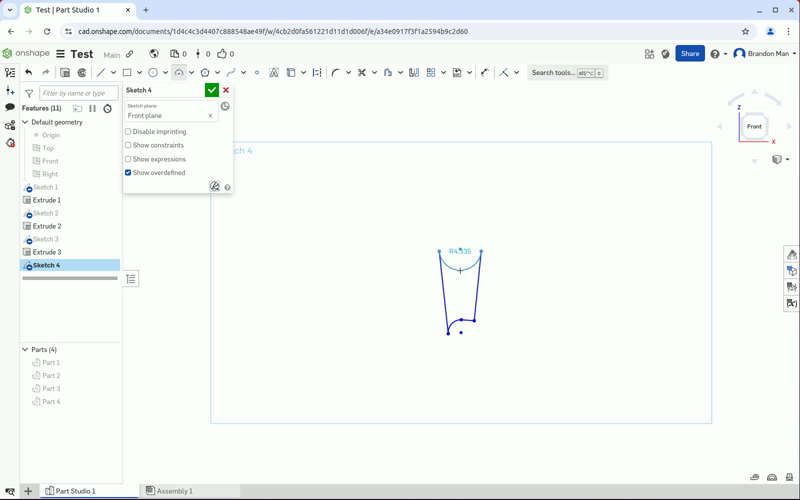
key(esc)
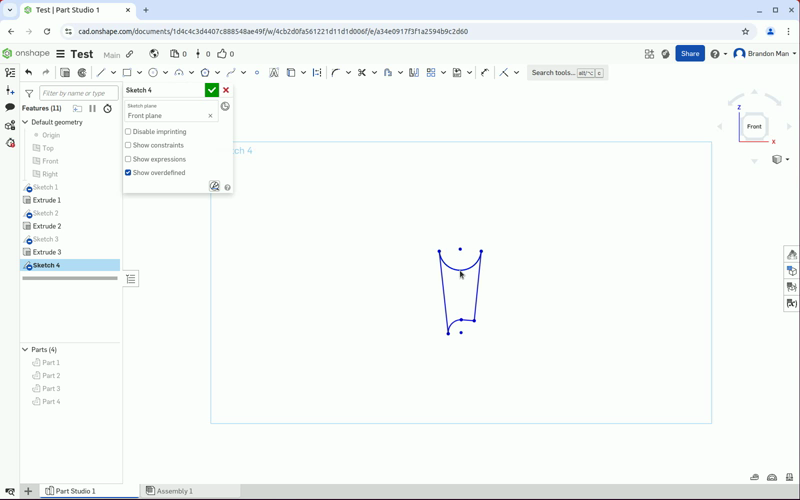
mouse_move(448, 320)
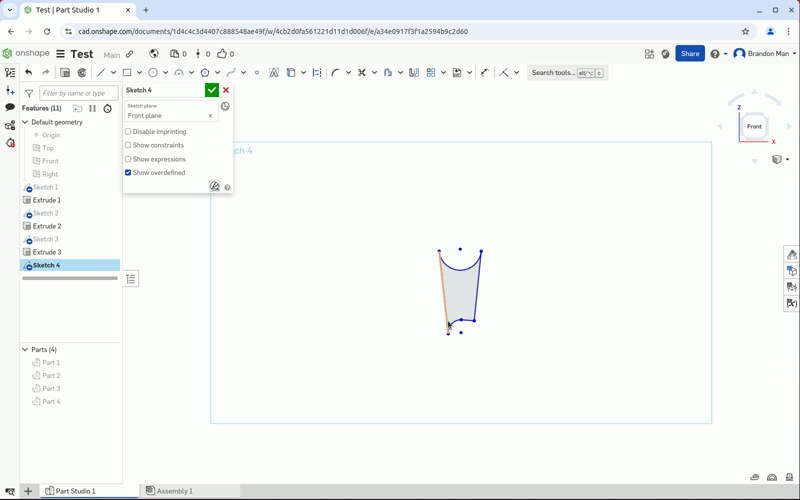
click(448, 320)
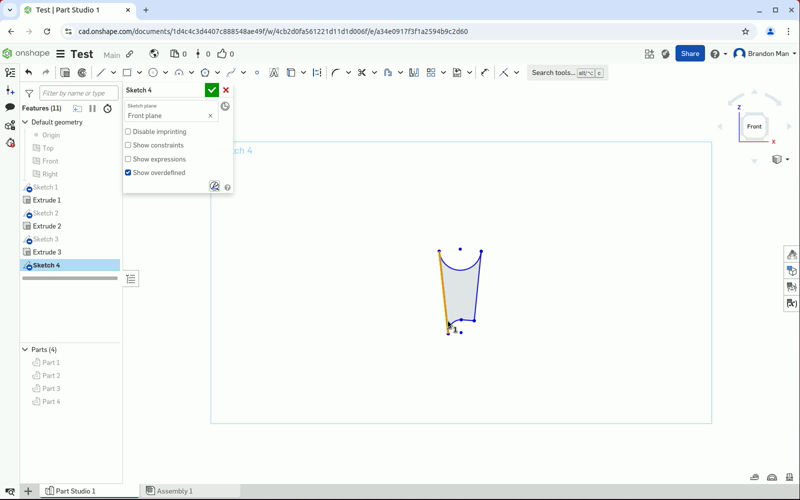
mouse_move(73, 352)
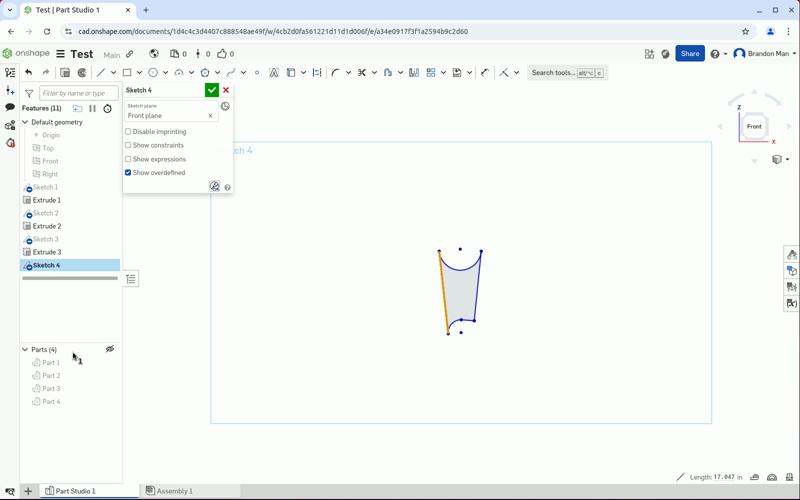
key(shift+y)
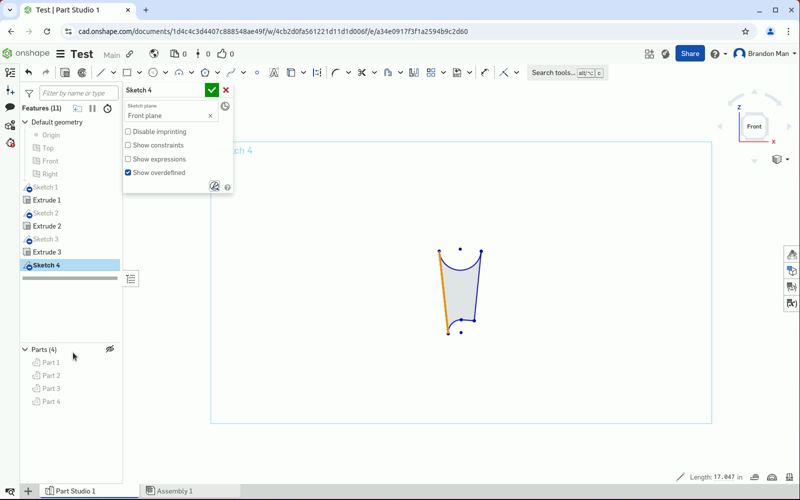
key(shift+e)
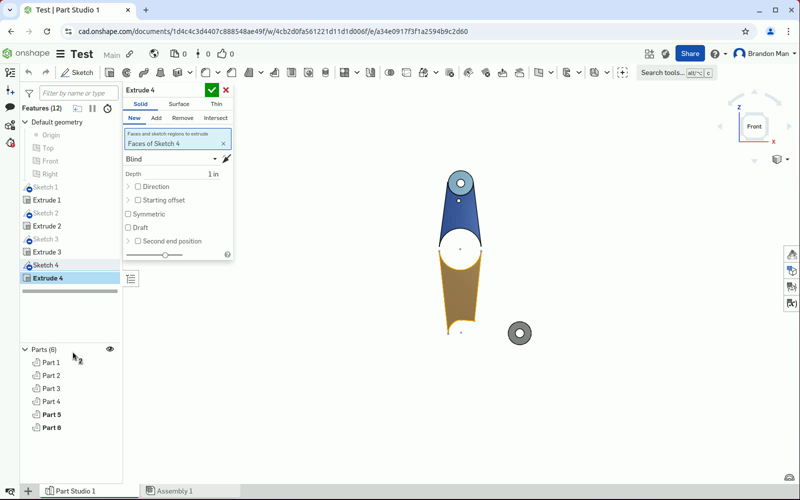
mouse_move(143, 106)
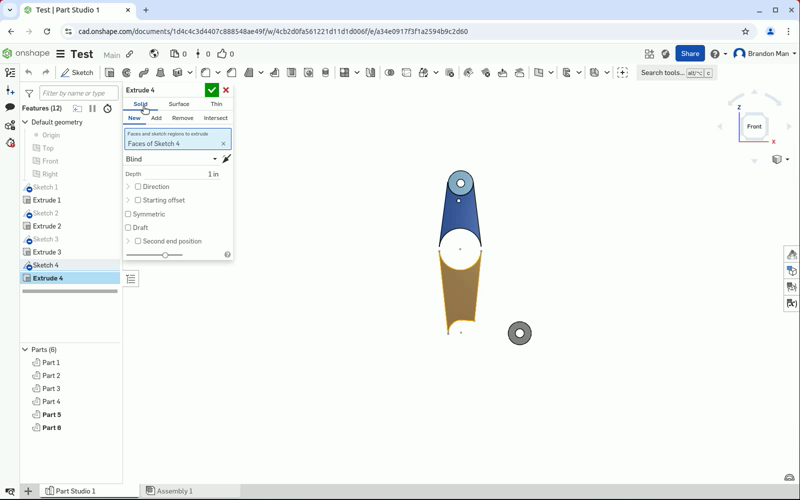
click(143, 106)
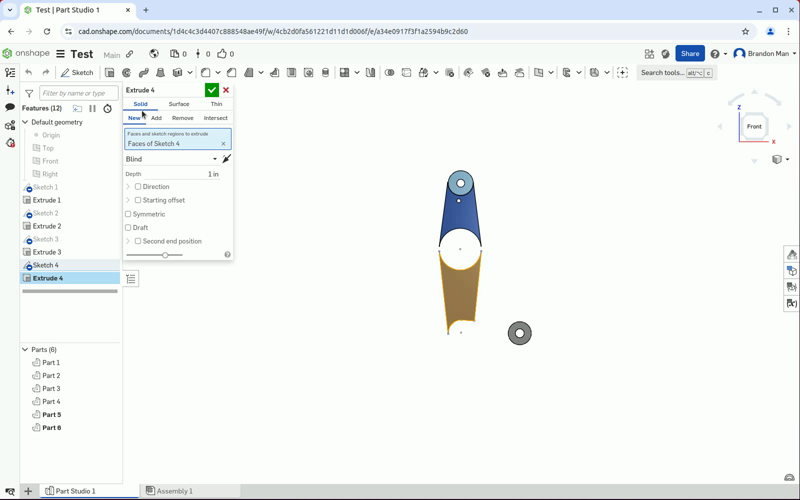
mouse_move(137, 120)
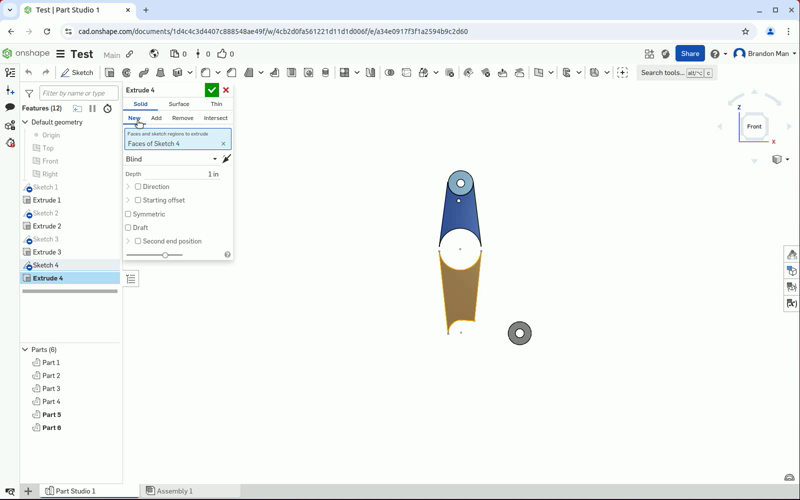
click(137, 120)
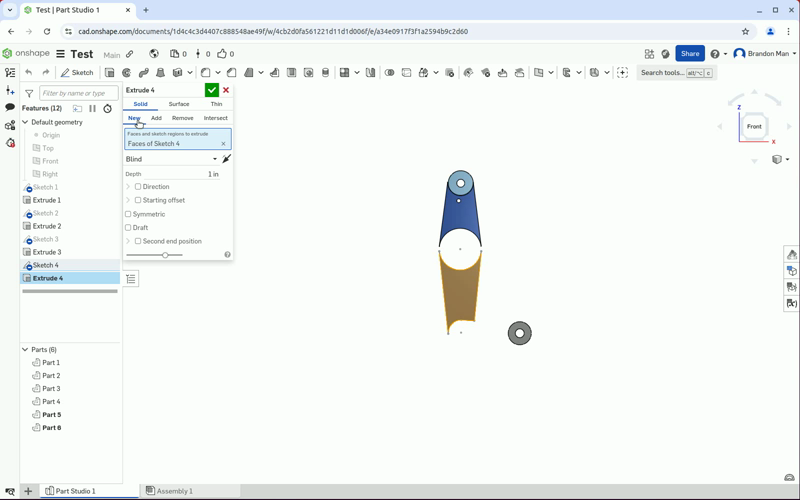
key(tab, 4)
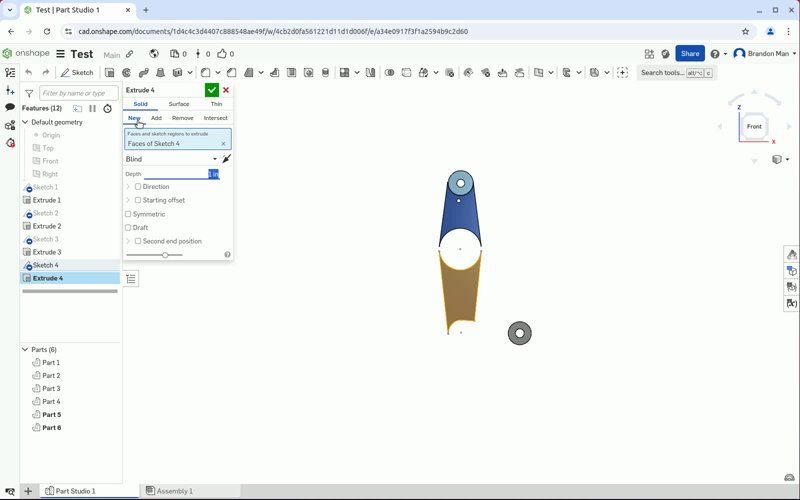
text(0.722)
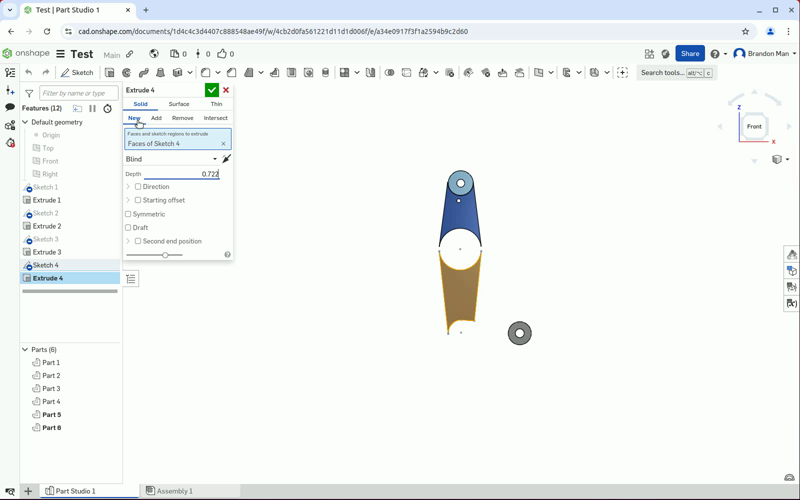
key(enter)
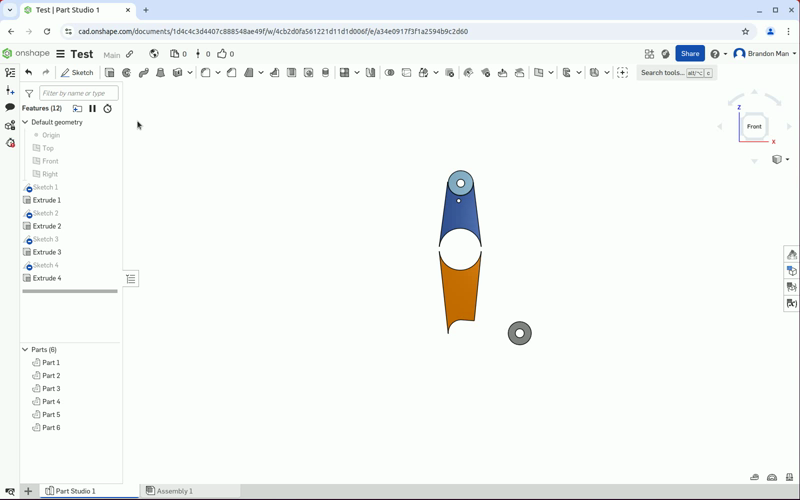
key(shift+h)
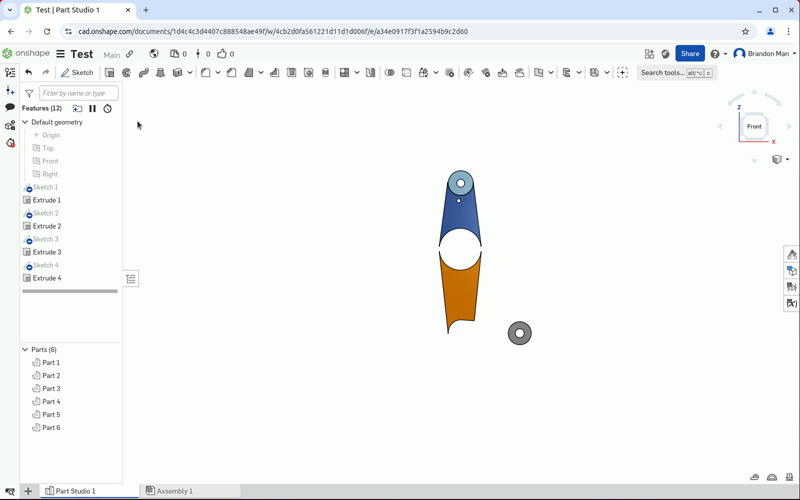
key(shift+h)
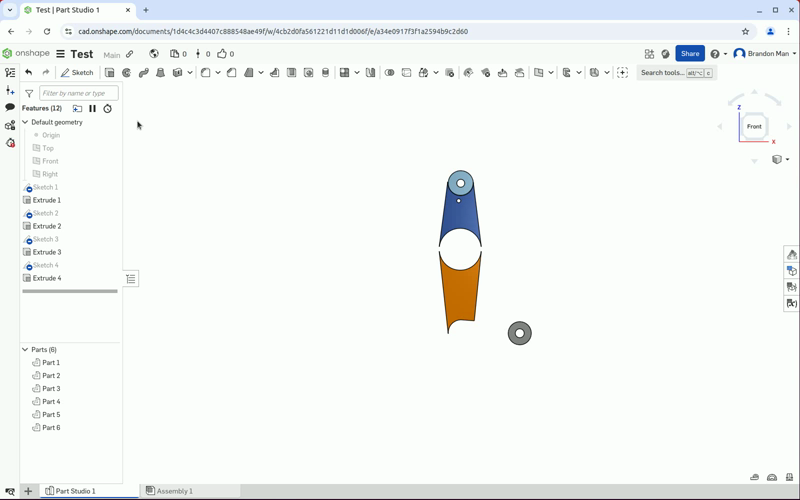
mouse_move(73, 189)
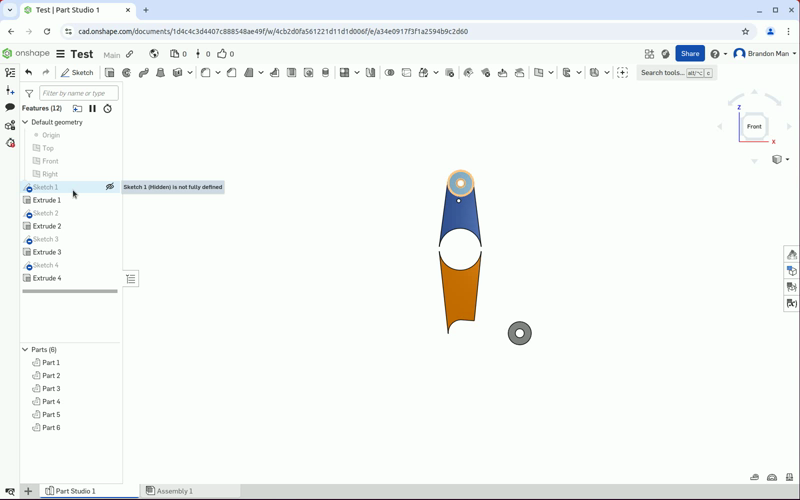
click(73, 189)
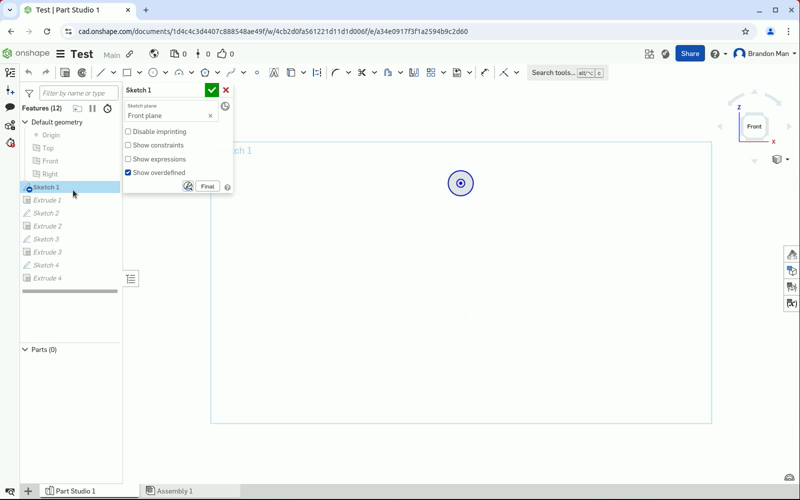
mouse_move(229, 92)
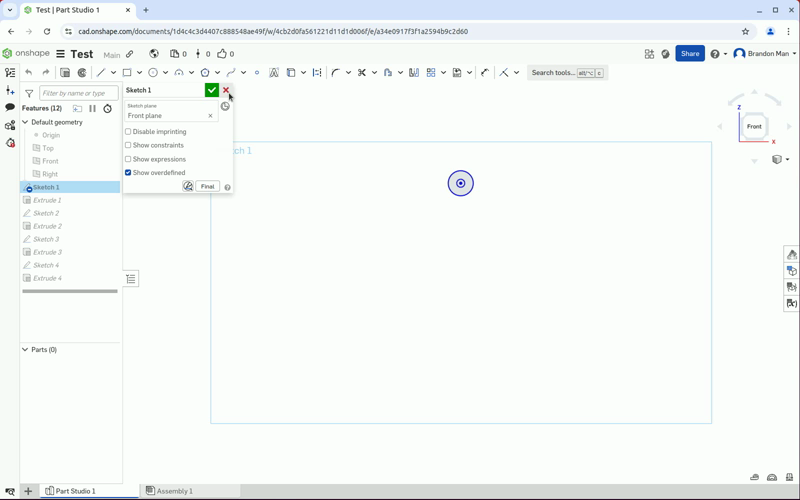
click(229, 92)
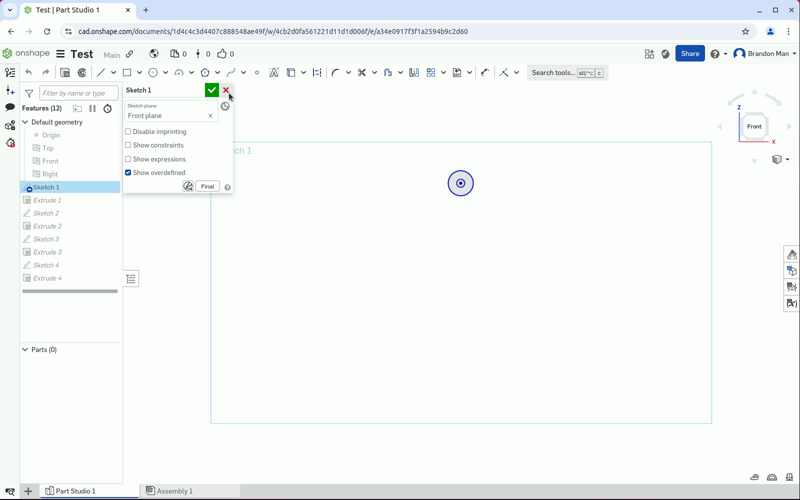
key(shift+s)
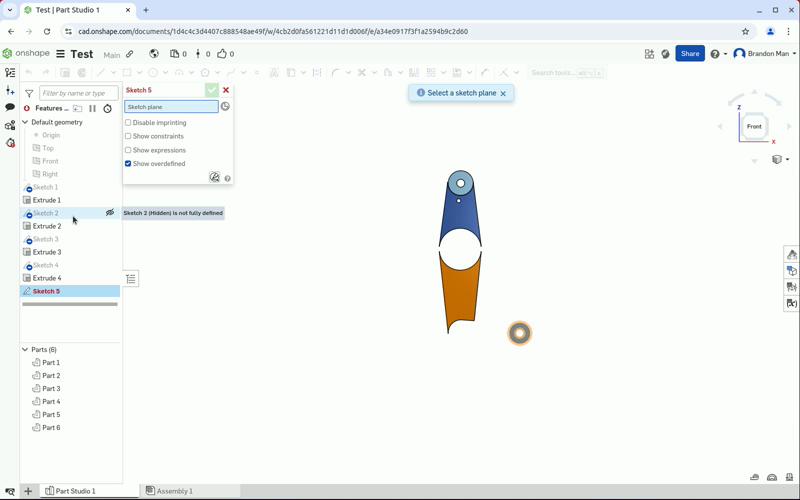
scroll(3)
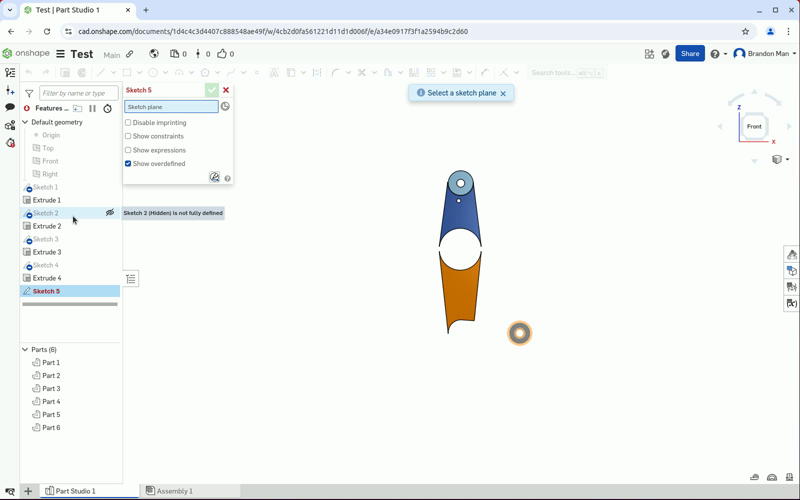
mouse_move(73, 163)
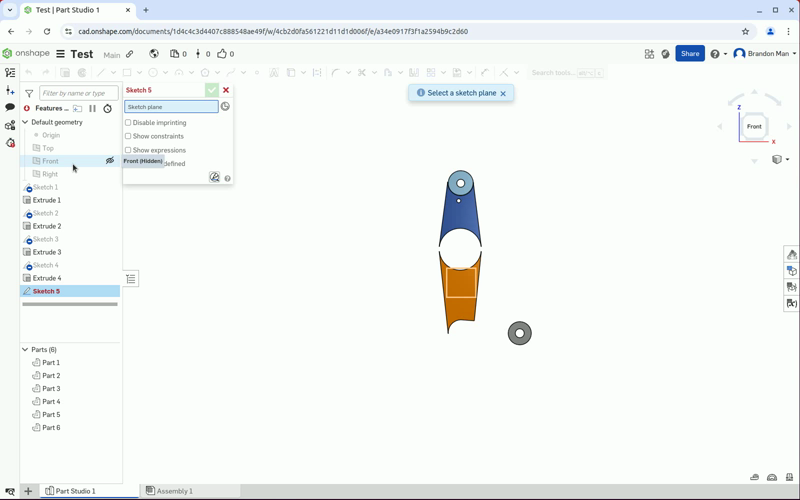
click(73, 163)
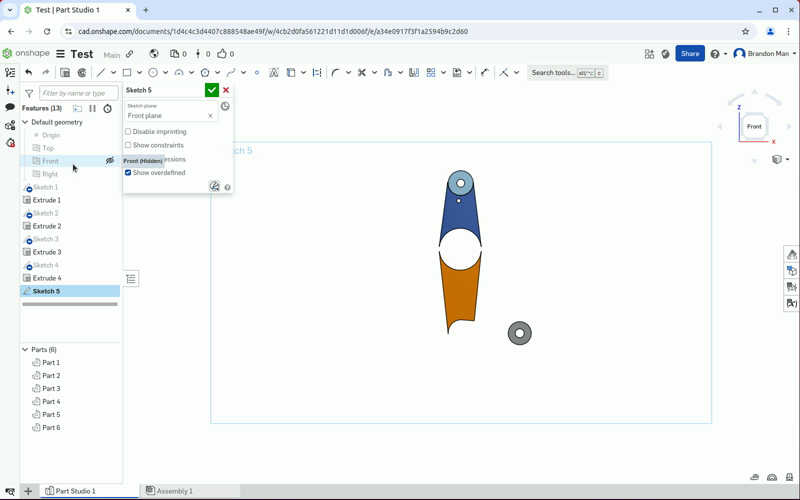
mouse_move(73, 352)
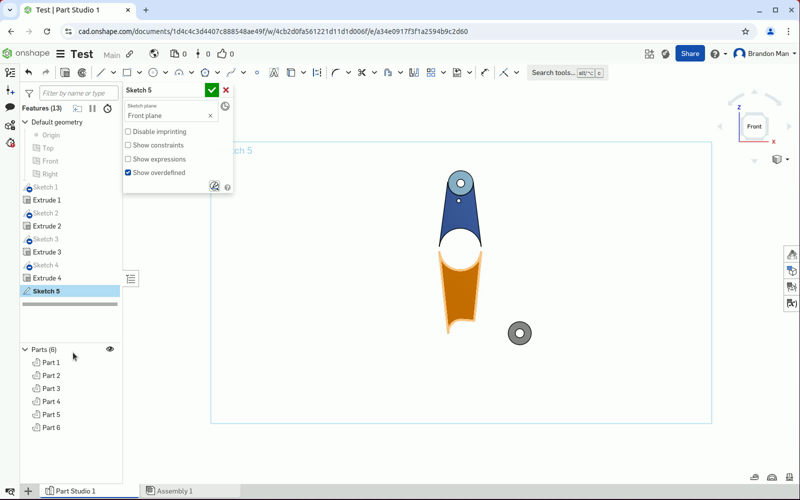
key(y)
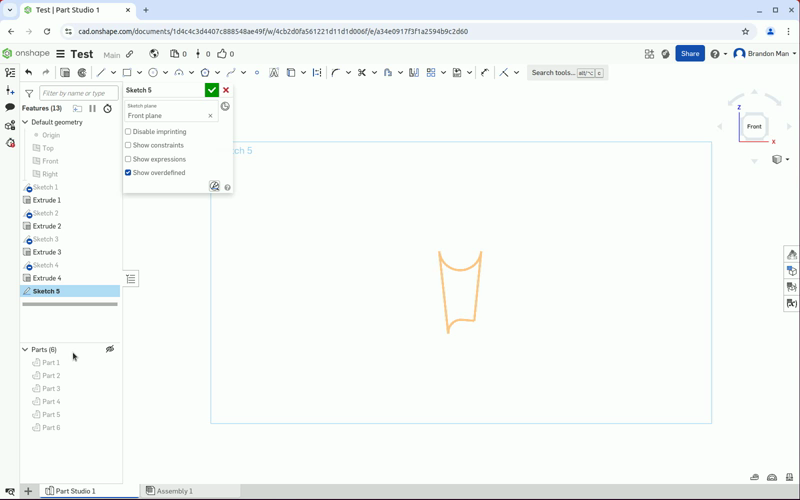
key(l)
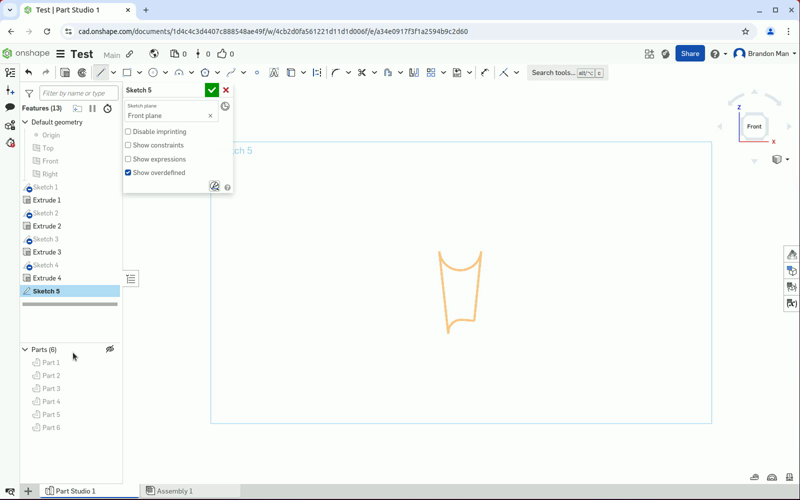
key_down(shift)
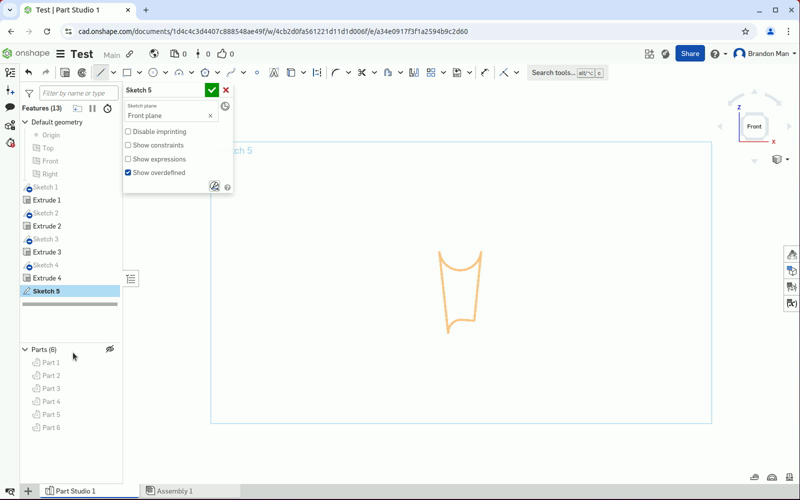
mouse_move(460, 345)
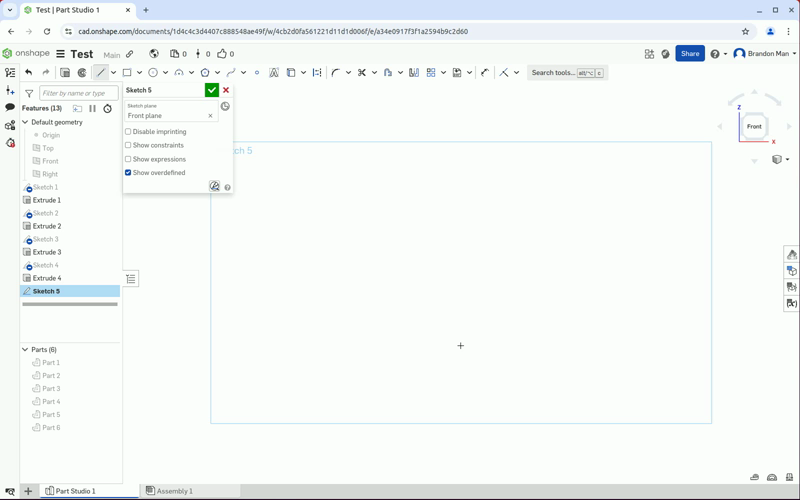
click(460, 345)
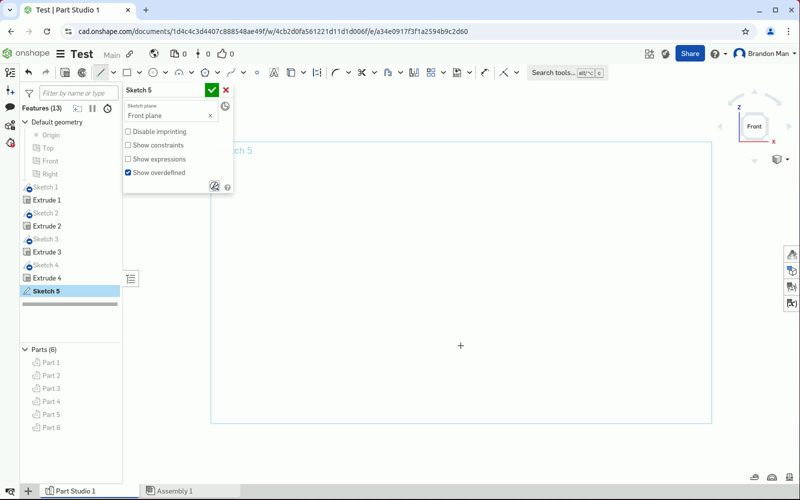
key_up(shift)
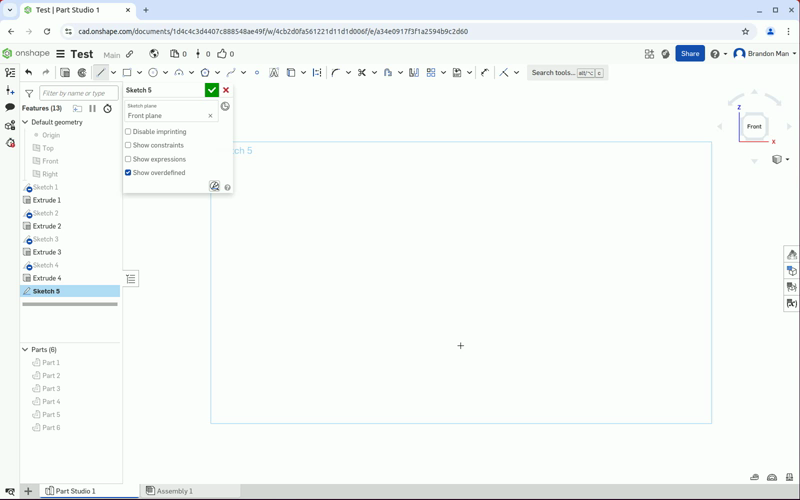
key_down(shift)
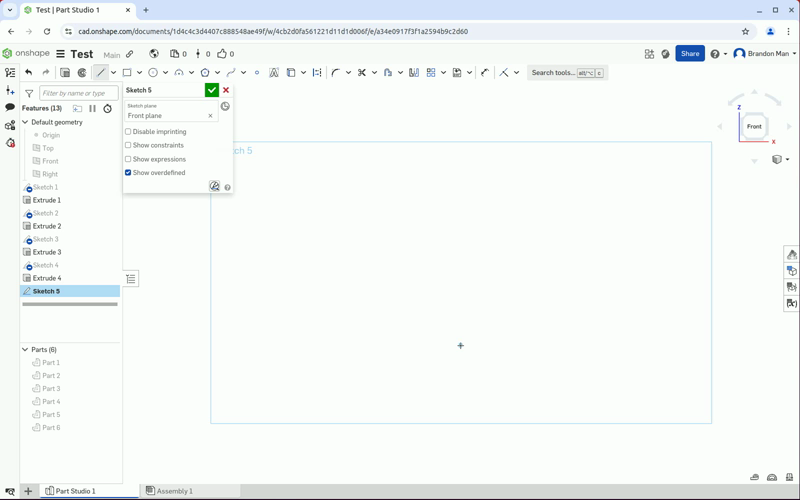
mouse_move(490, 345)
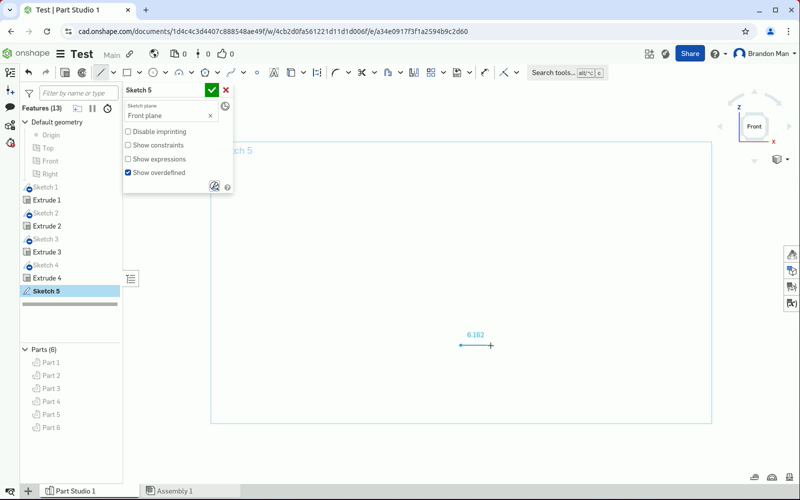
mouse_move(519, 343)
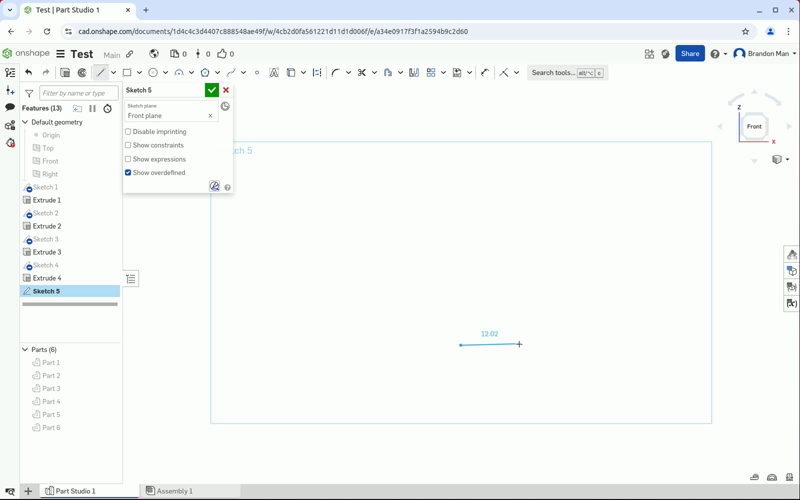
click(519, 343)
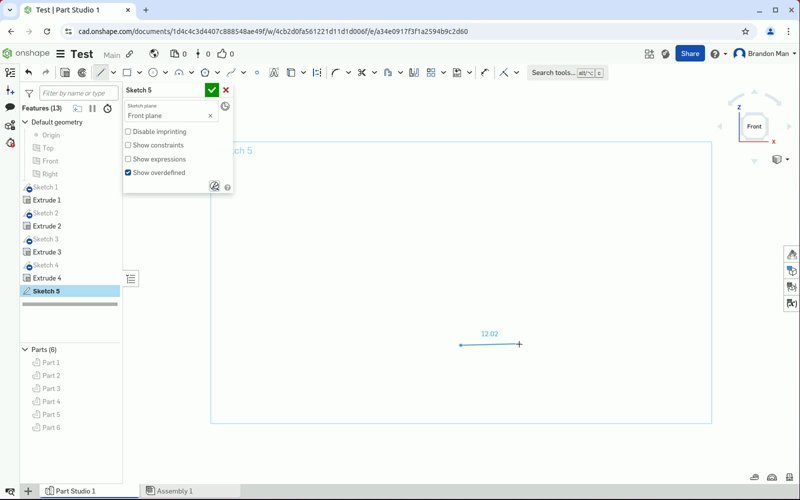
key_up(shift)
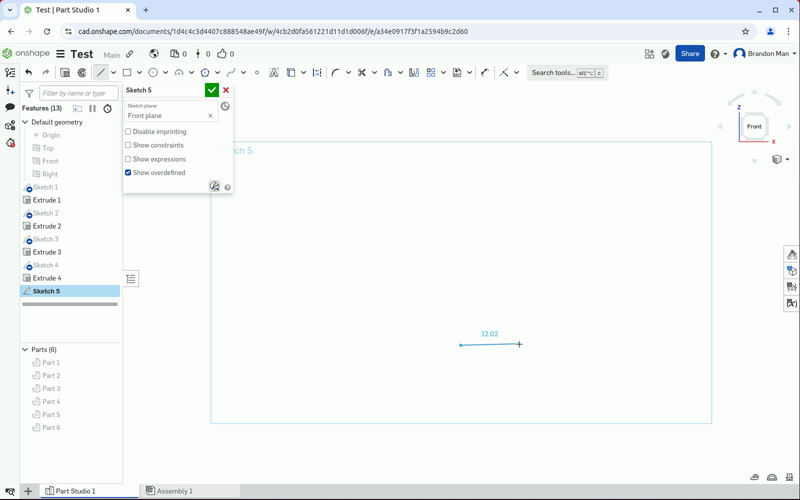
key(esc)
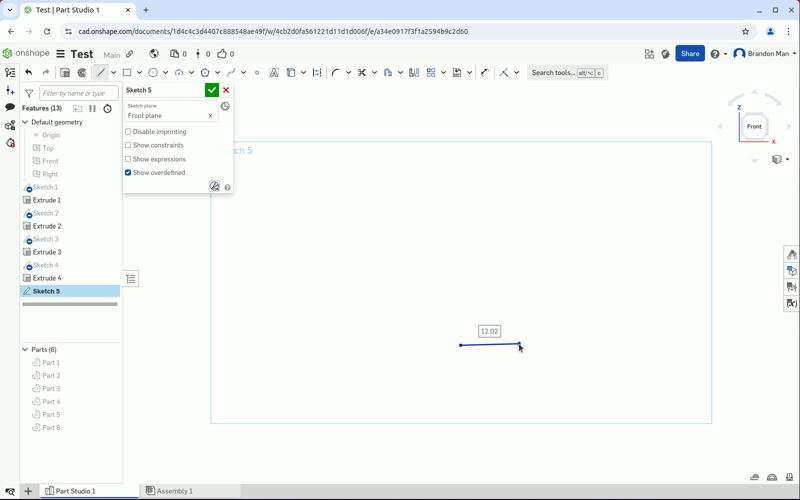
key(a)
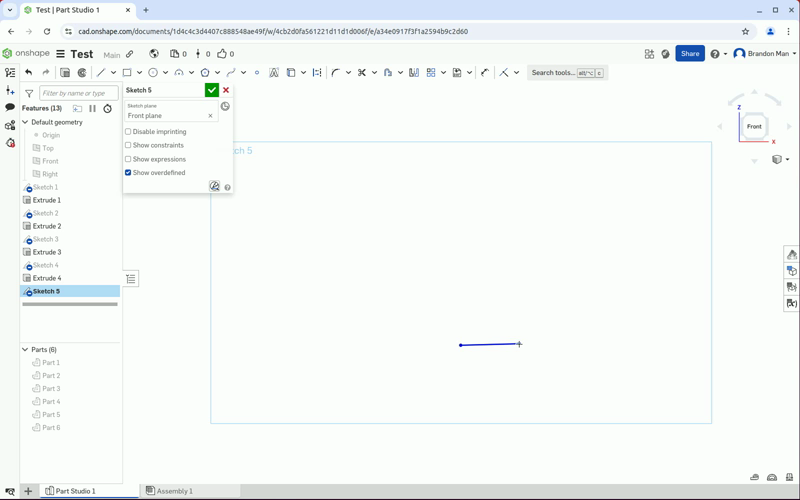
mouse_move(519, 343)
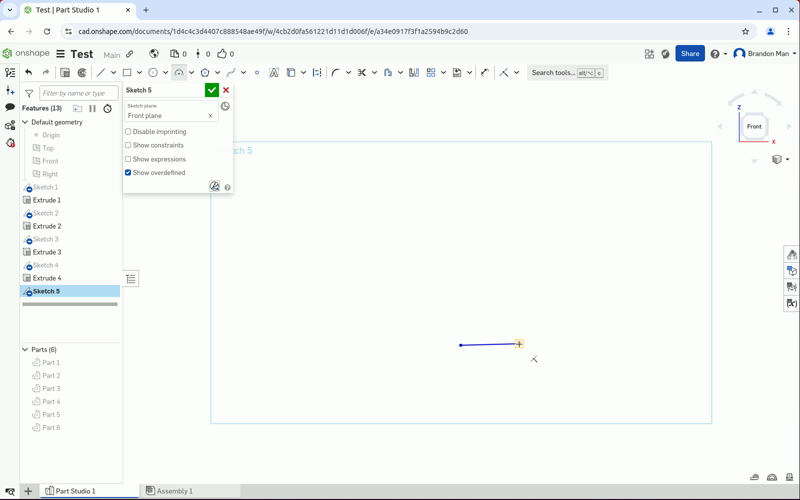
click(519, 343)
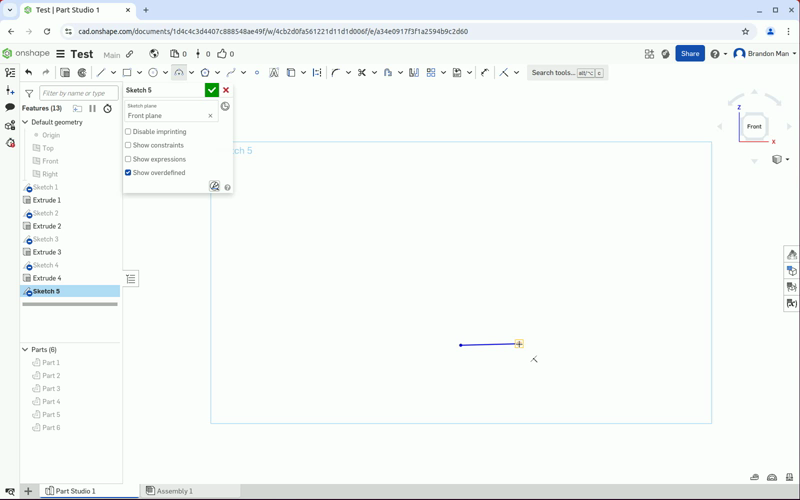
key_down(shift)
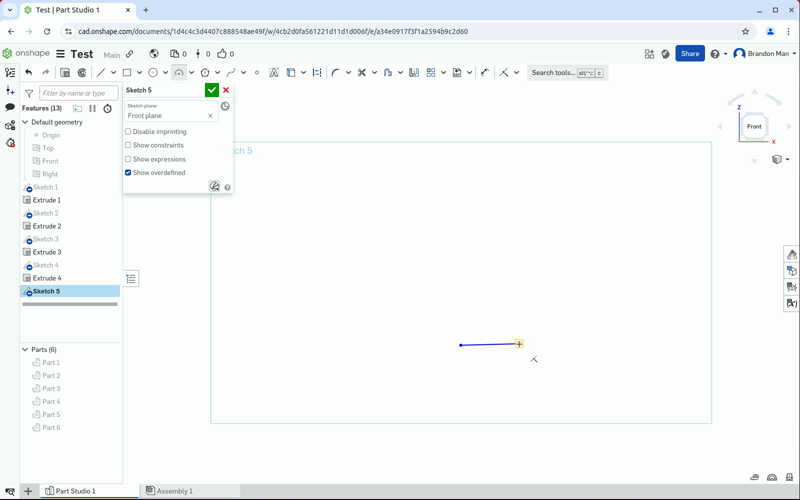
mouse_move(519, 323)
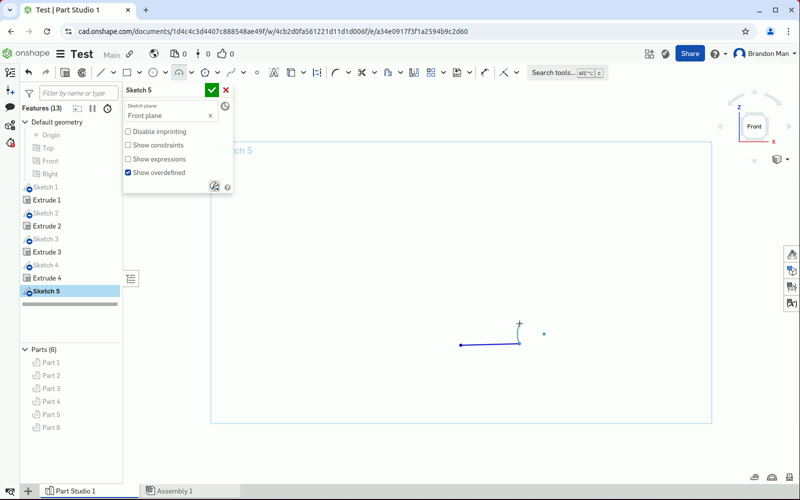
click(519, 323)
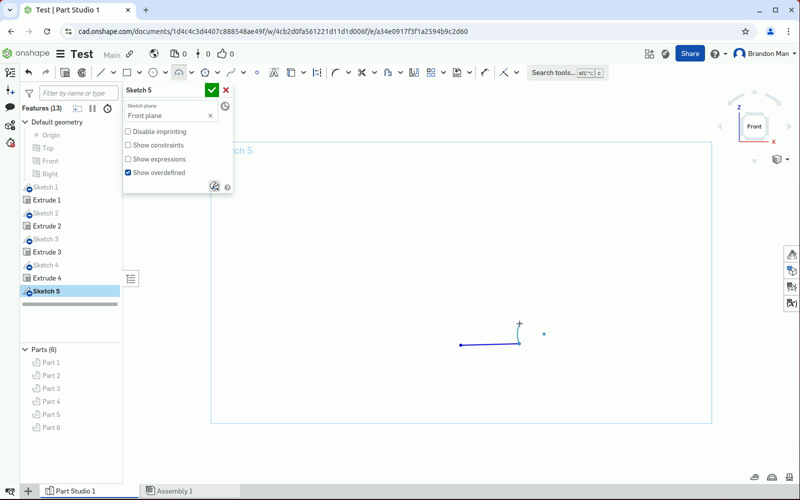
mouse_move(509, 333)
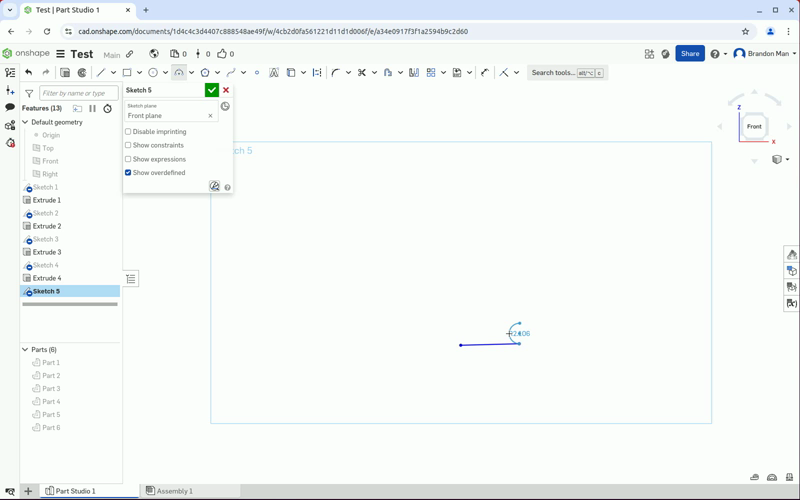
click(509, 333)
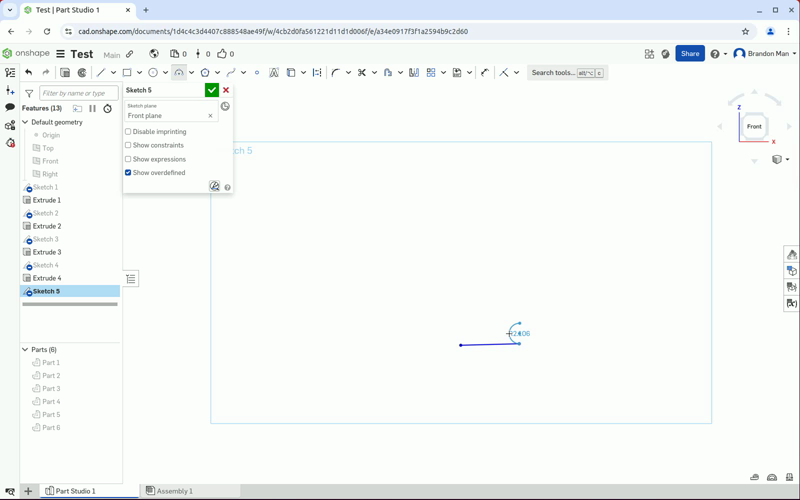
key_up(shift)
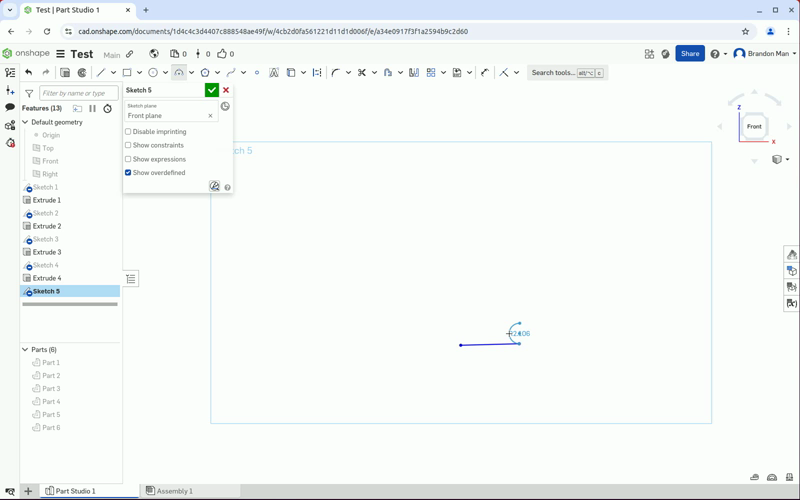
key(esc)
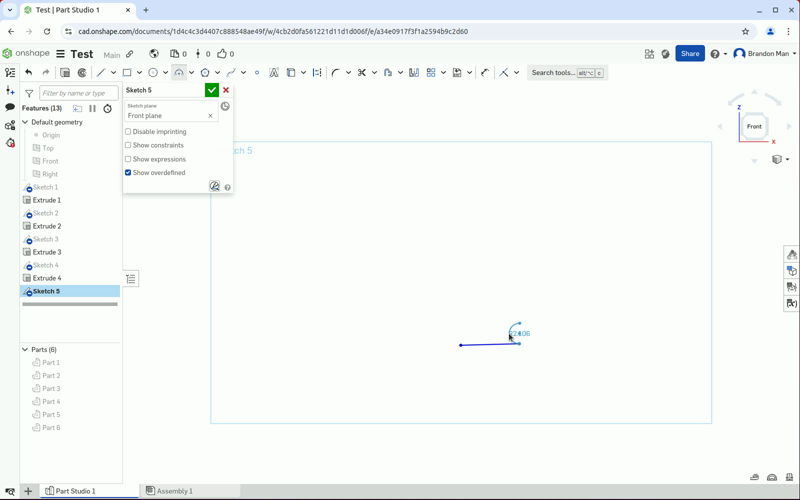
key(l)
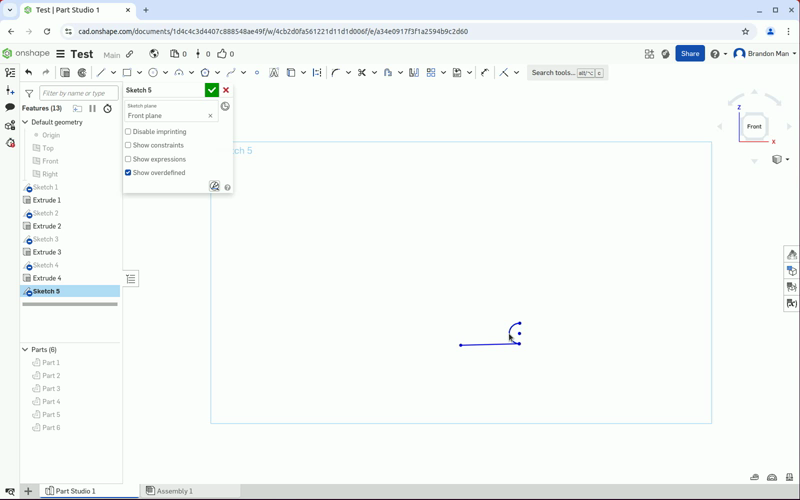
mouse_move(519, 323)
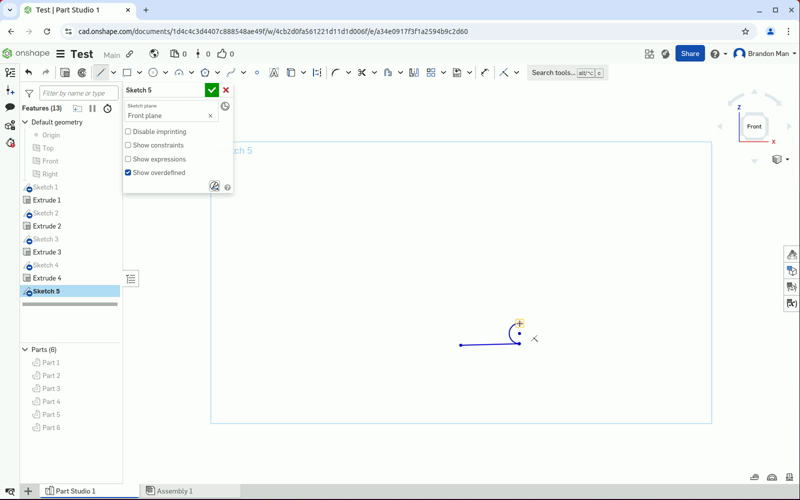
click(519, 323)
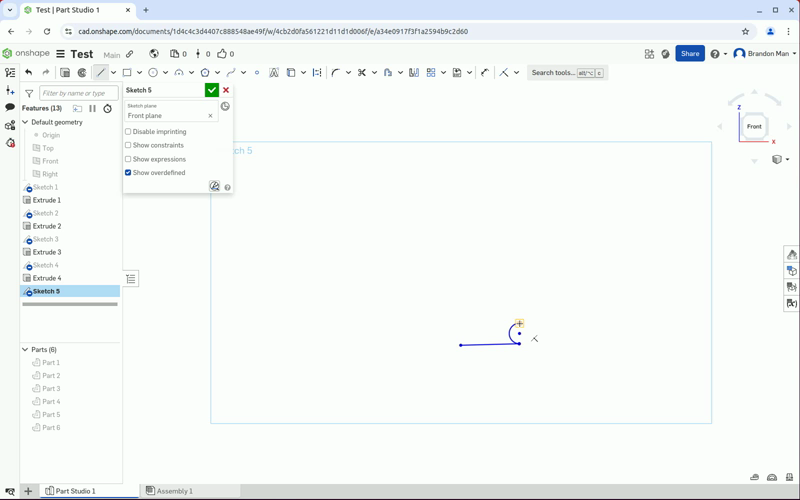
key_down(shift)
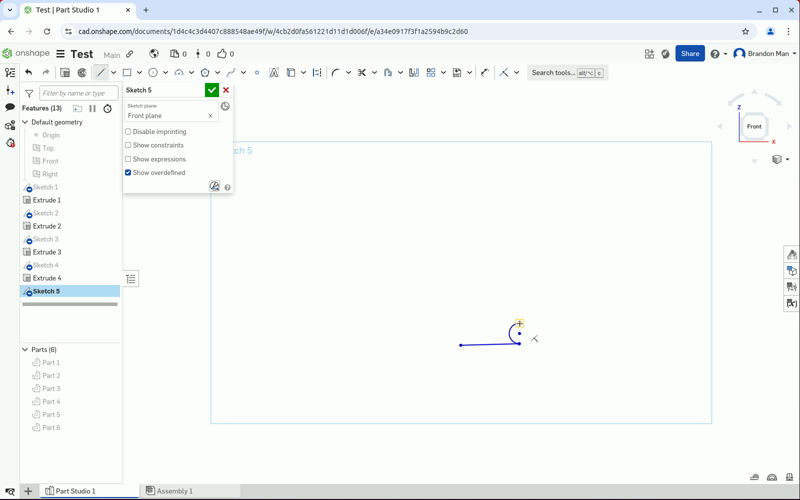
mouse_move(549, 323)
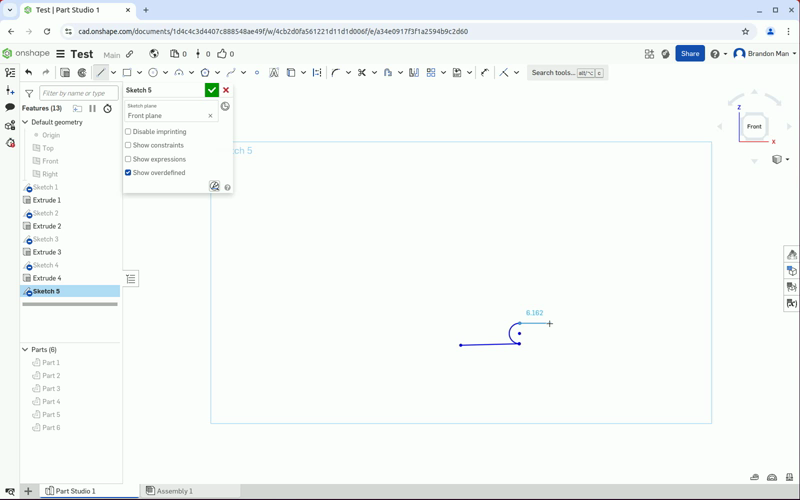
mouse_move(474, 320)
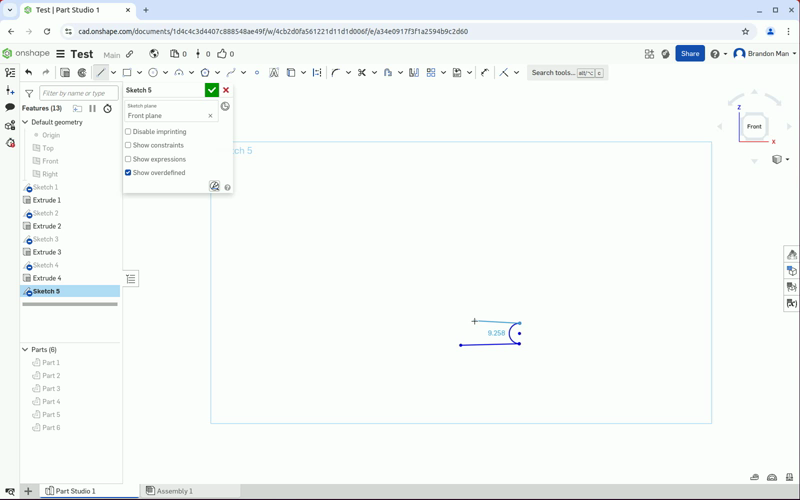
click(474, 320)
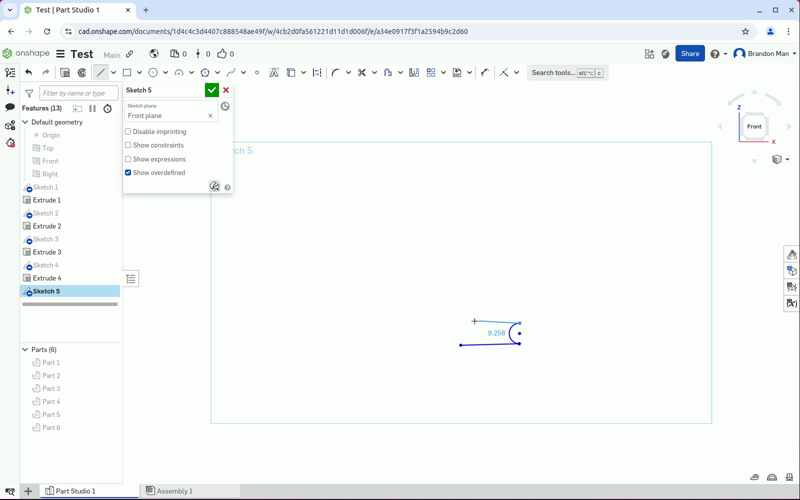
key_up(shift)
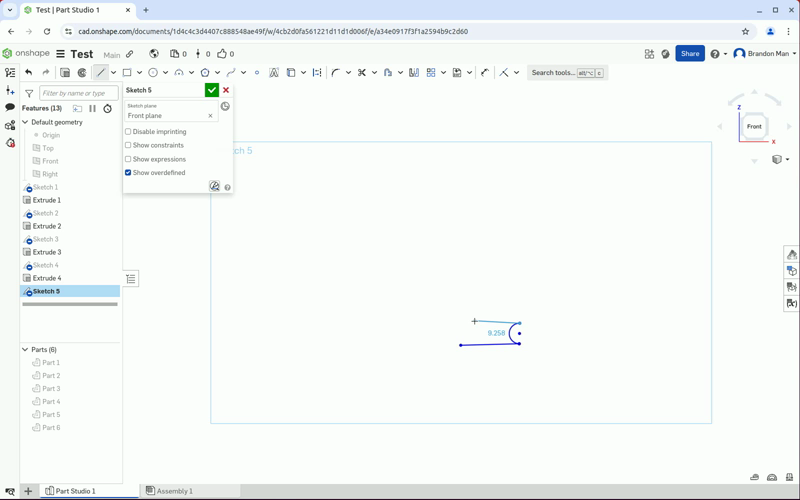
key_down(shift)
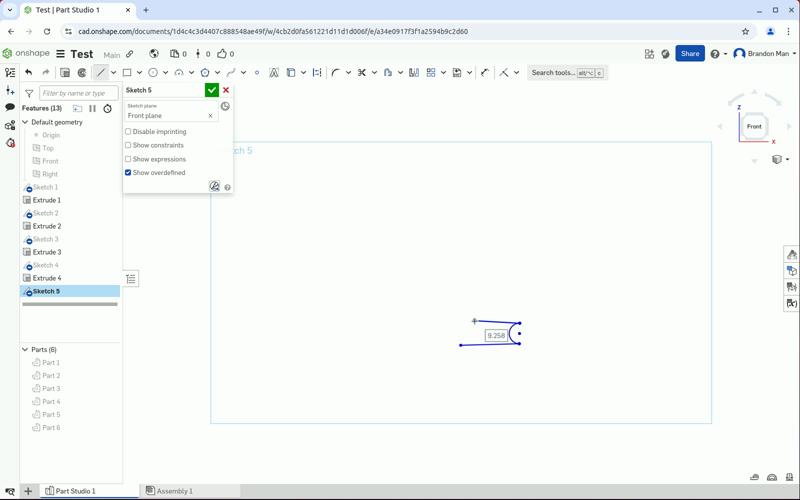
mouse_move(504, 320)
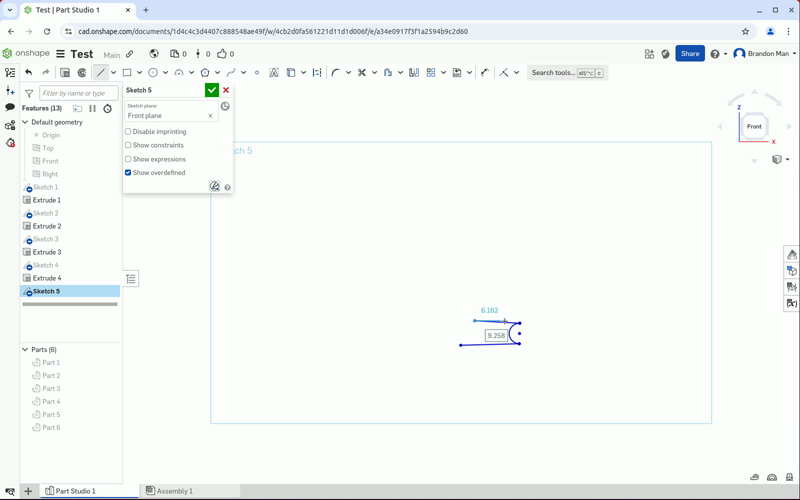
mouse_move(473, 333)
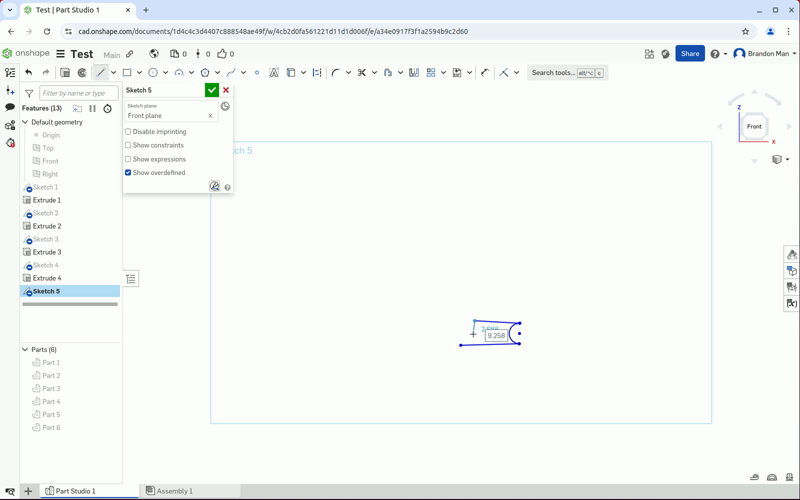
click(473, 333)
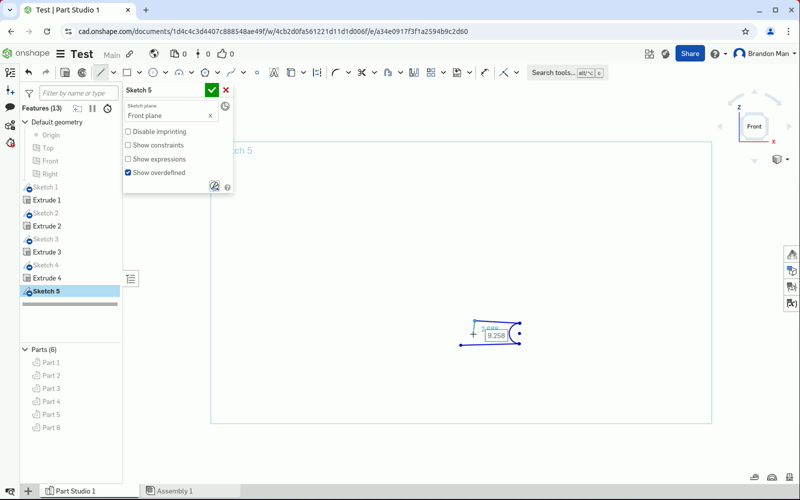
key_up(shift)
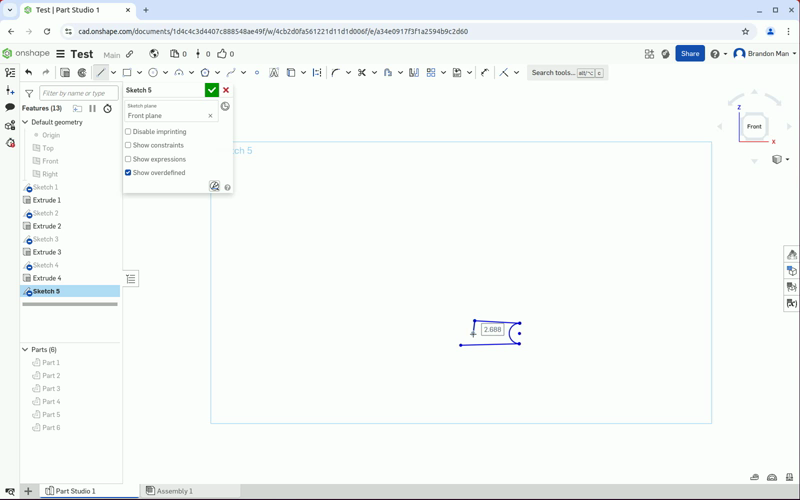
key(esc)
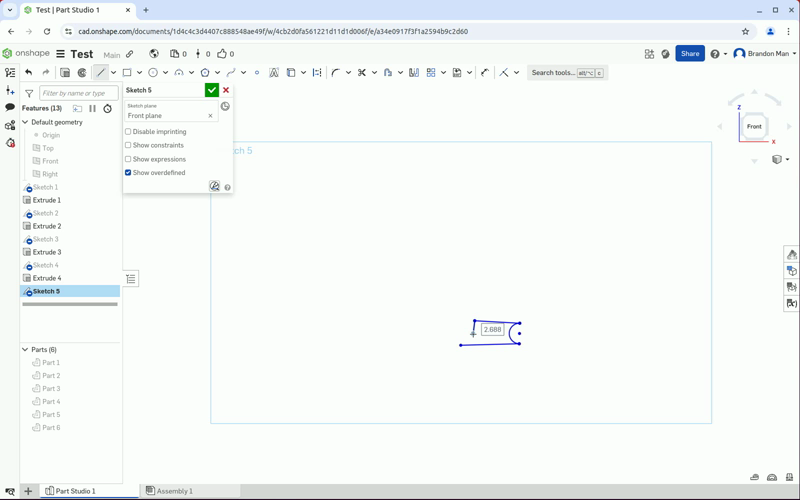
key(a)
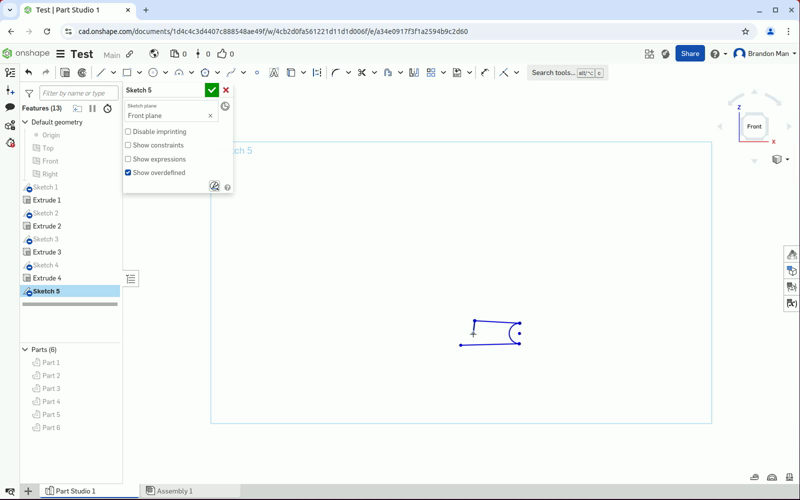
mouse_move(473, 333)
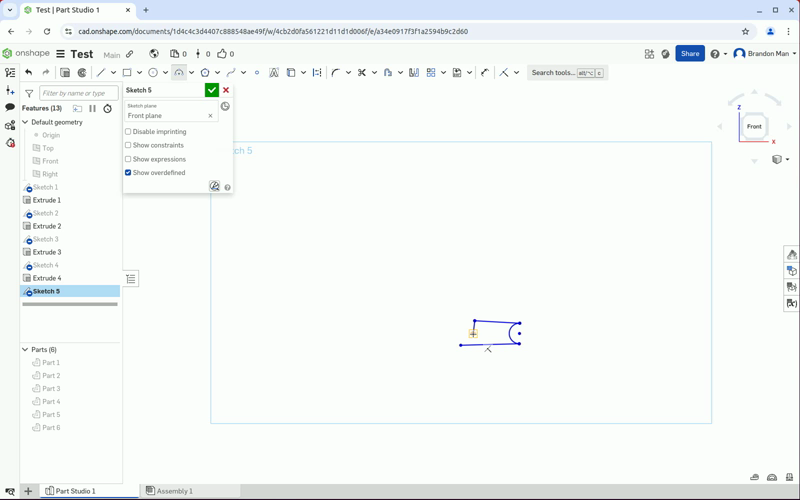
click(473, 333)
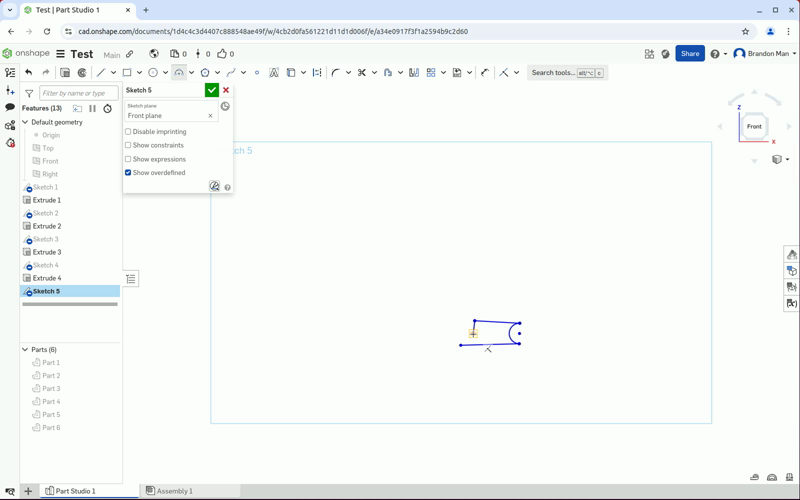
mouse_move(460, 345)
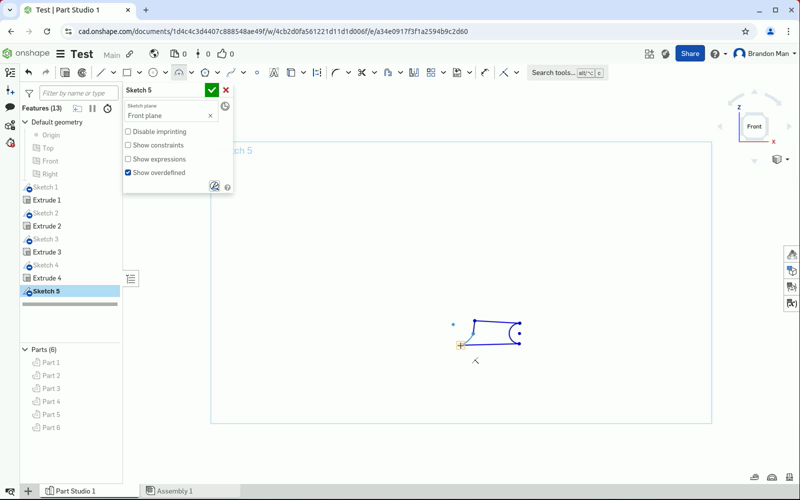
click(460, 345)
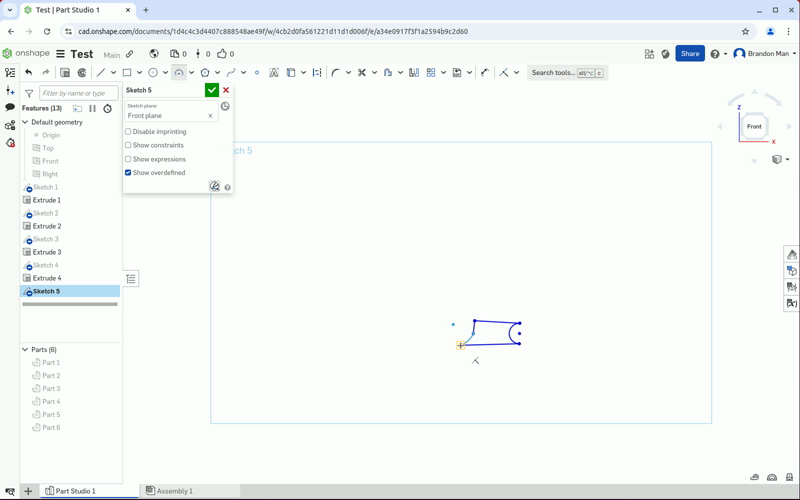
key_down(shift)
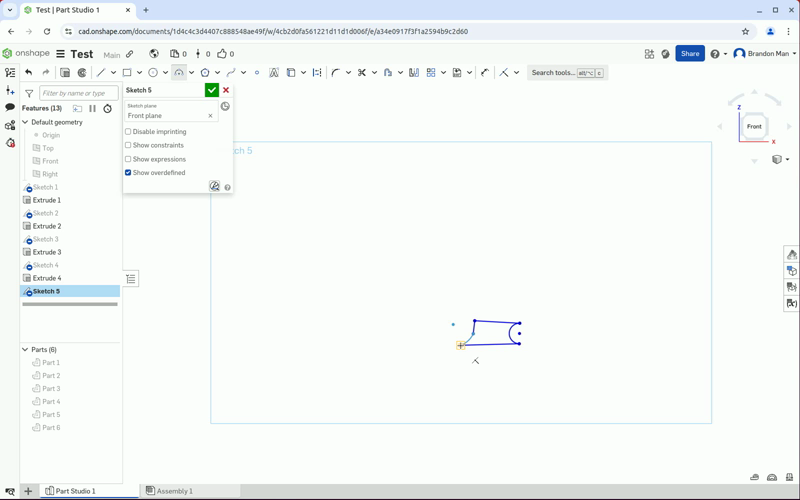
mouse_move(469, 341)
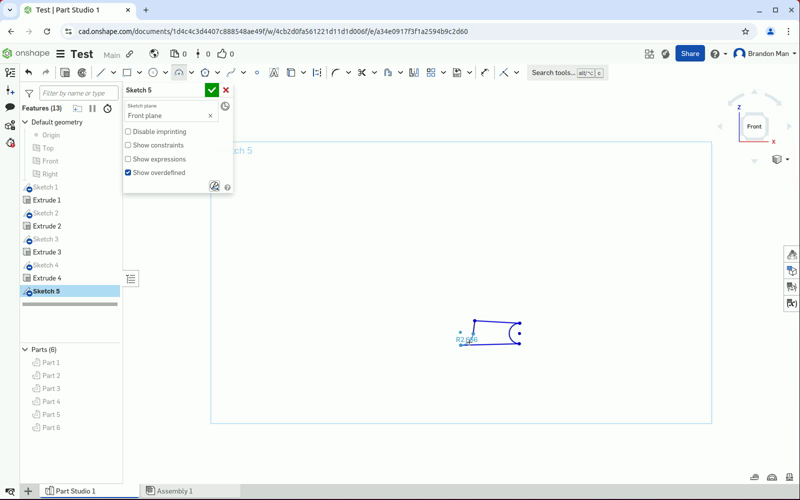
click(469, 341)
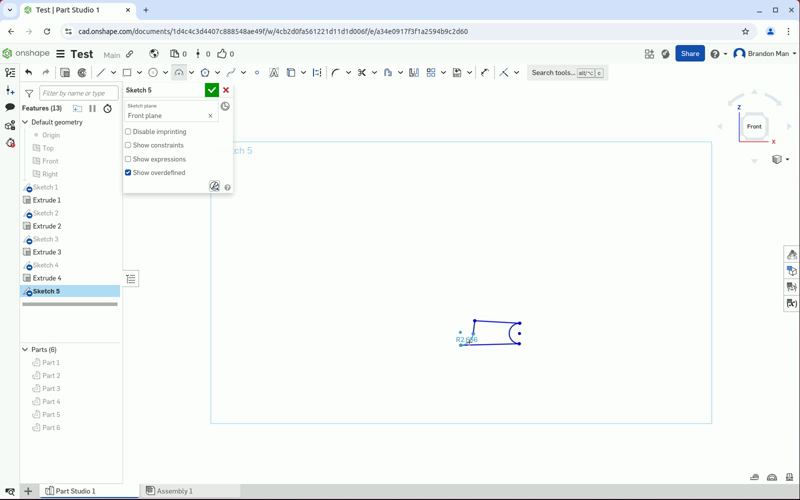
key_up(shift)
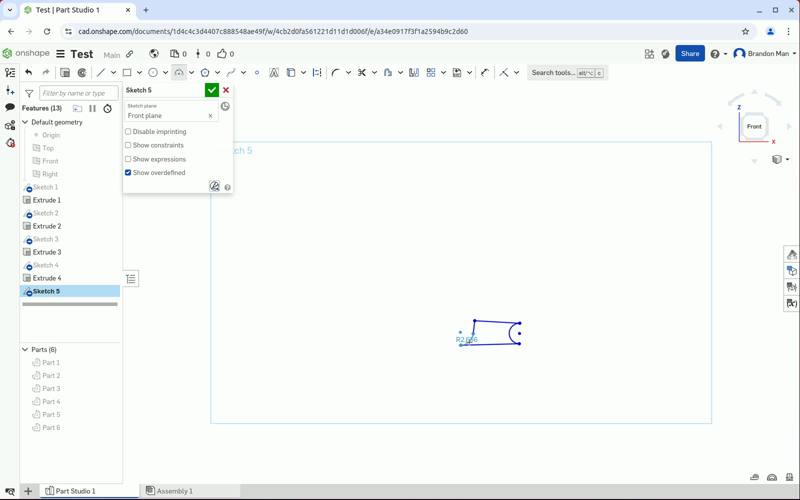
key(esc)
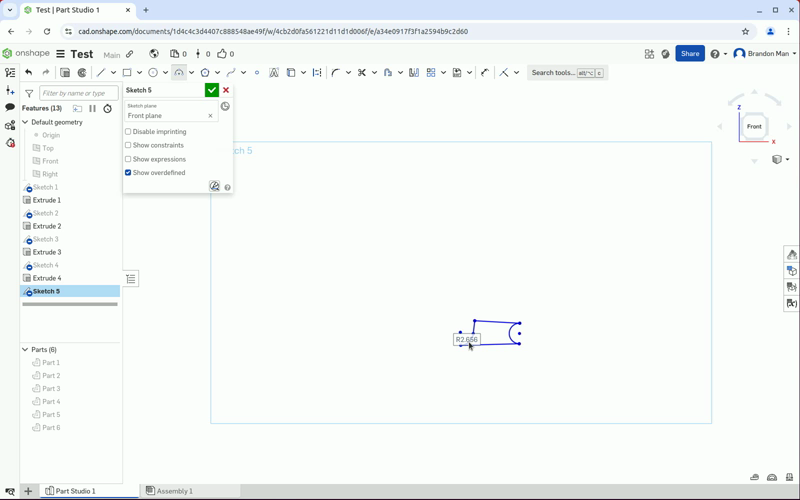
mouse_move(496, 337)
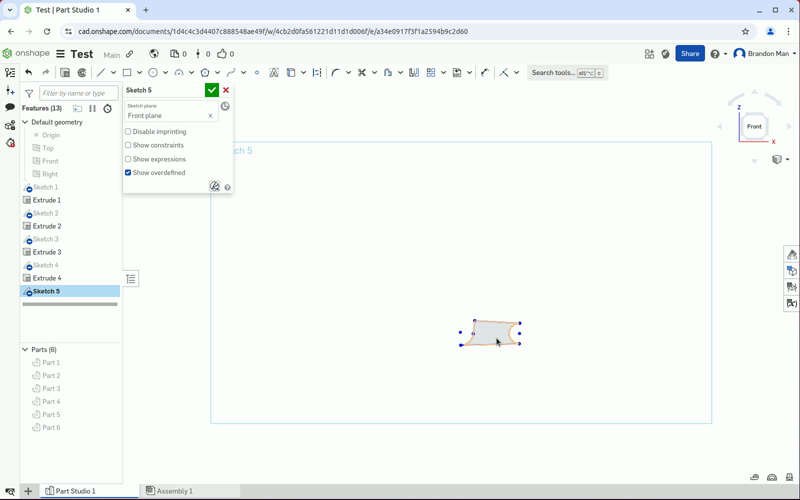
scroll(6)
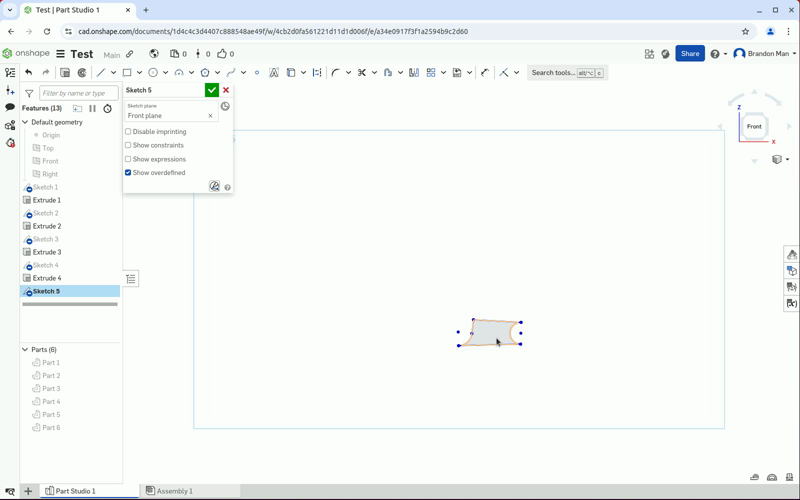
scroll(6)
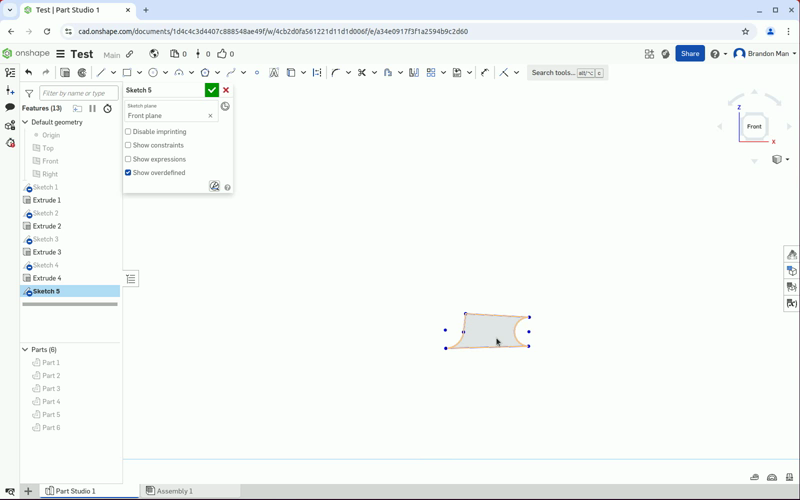
scroll(6)
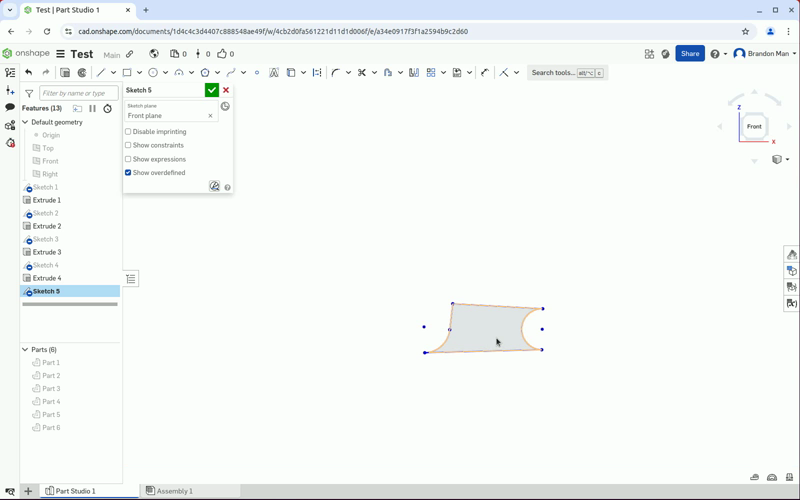
scroll(6)
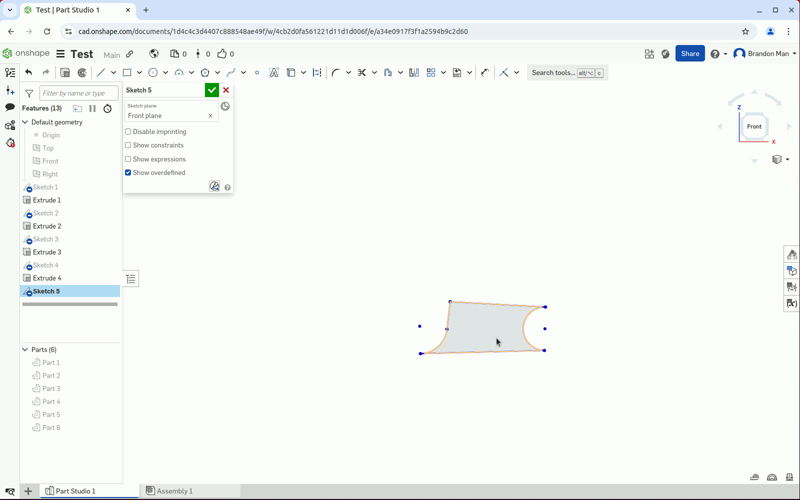
scroll(6)
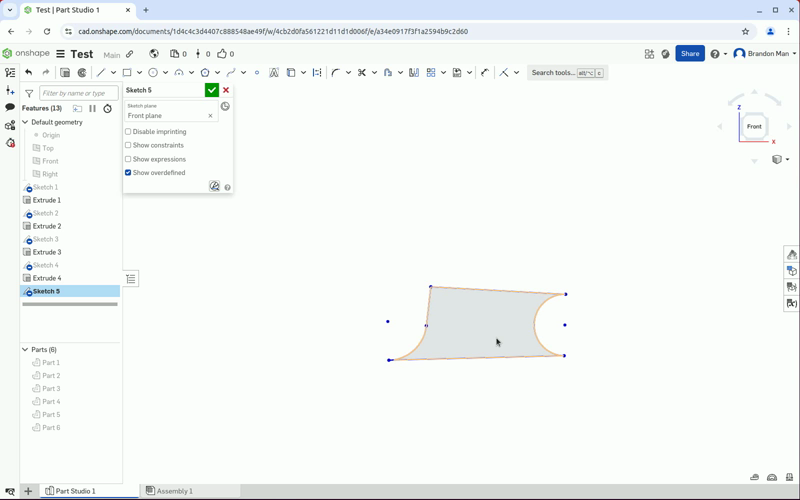
scroll(6)
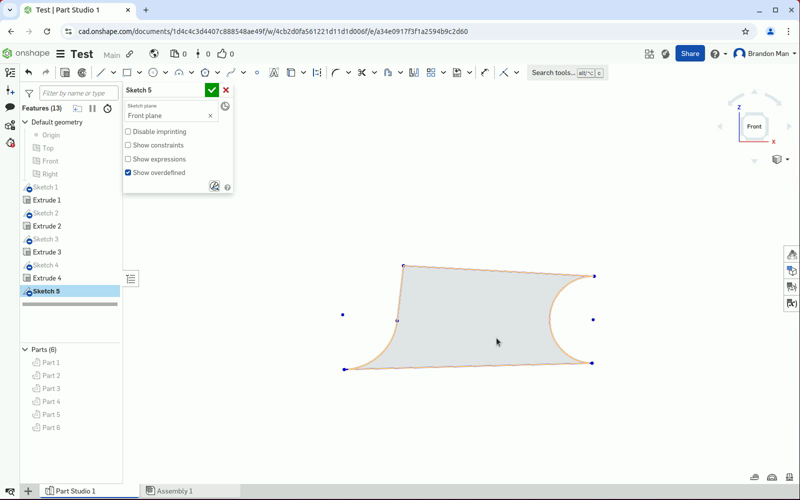
scroll(6)
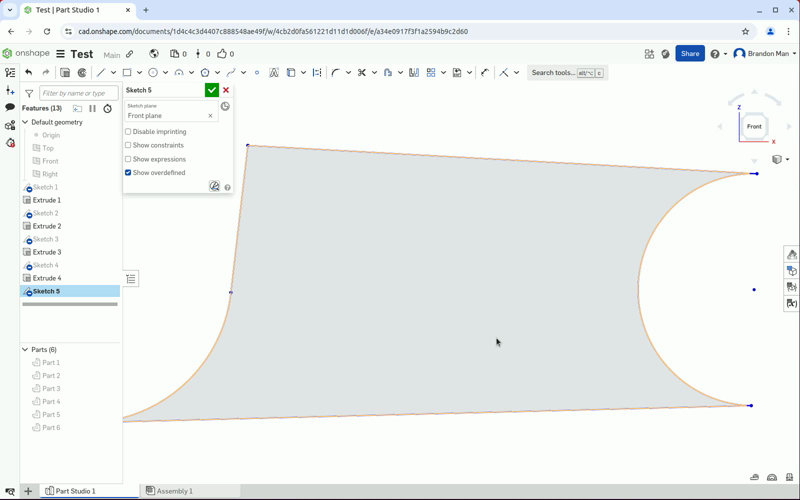
click(496, 337)
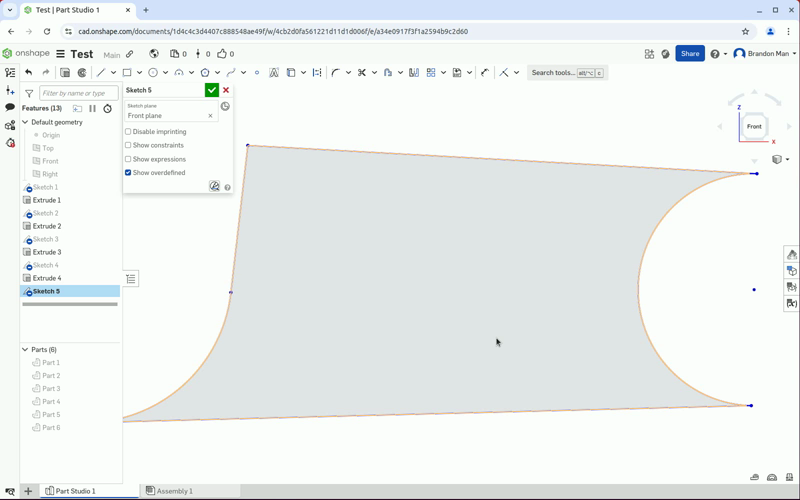
scroll(-6)
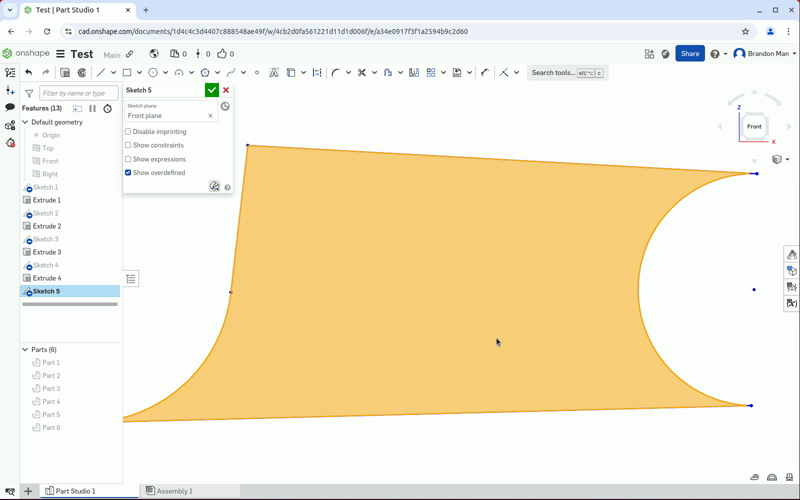
scroll(-6)
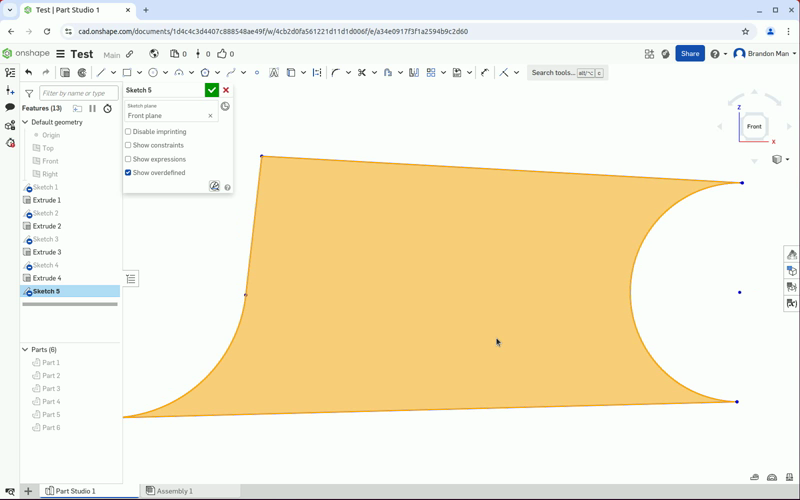
scroll(-6)
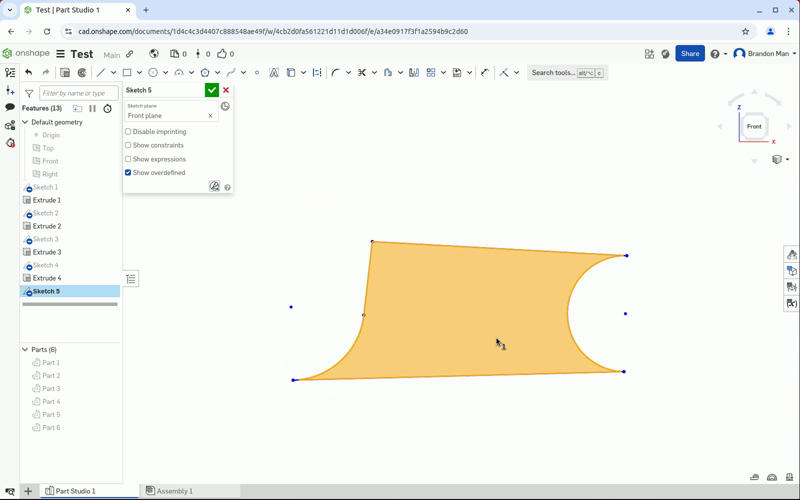
scroll(-6)
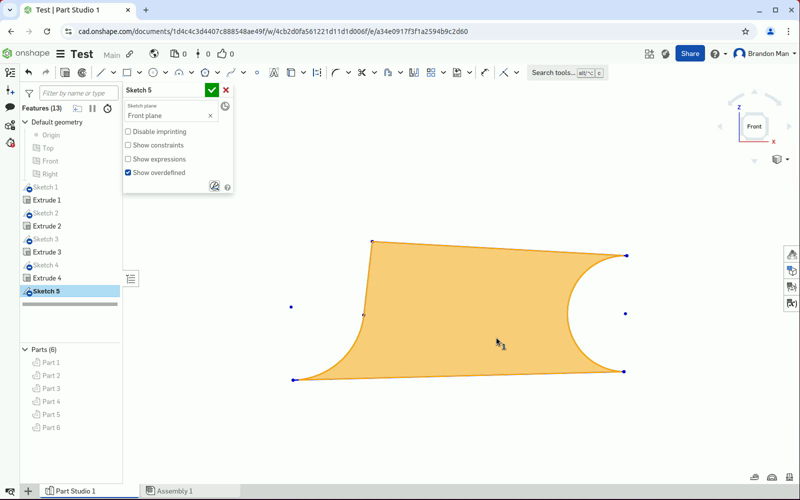
scroll(-6)
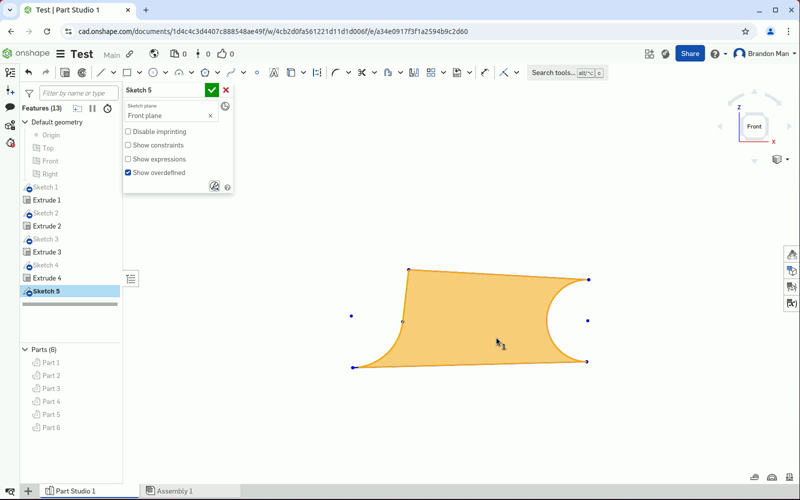
scroll(-6)
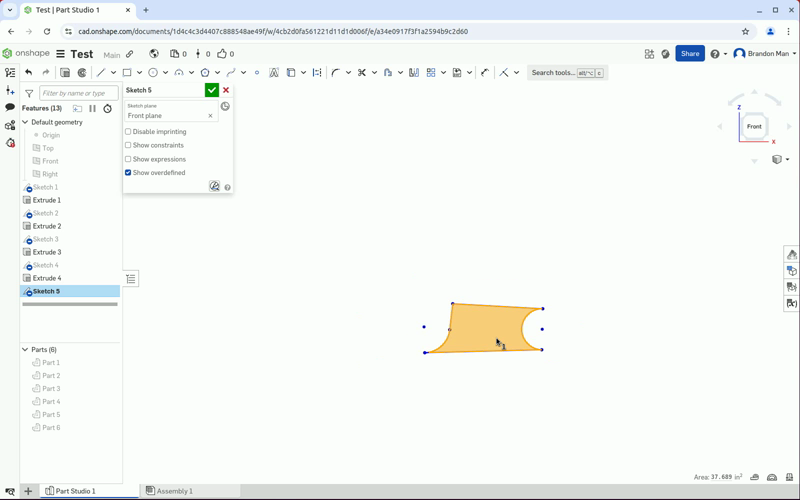
scroll(-6)
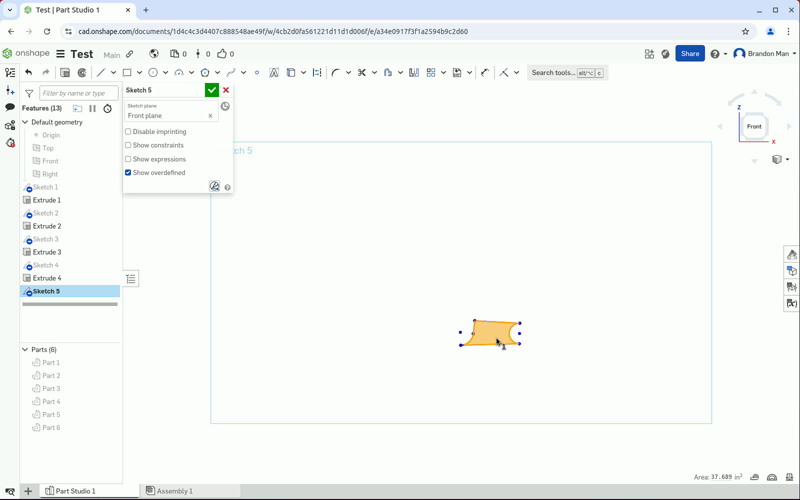
mouse_move(73, 352)
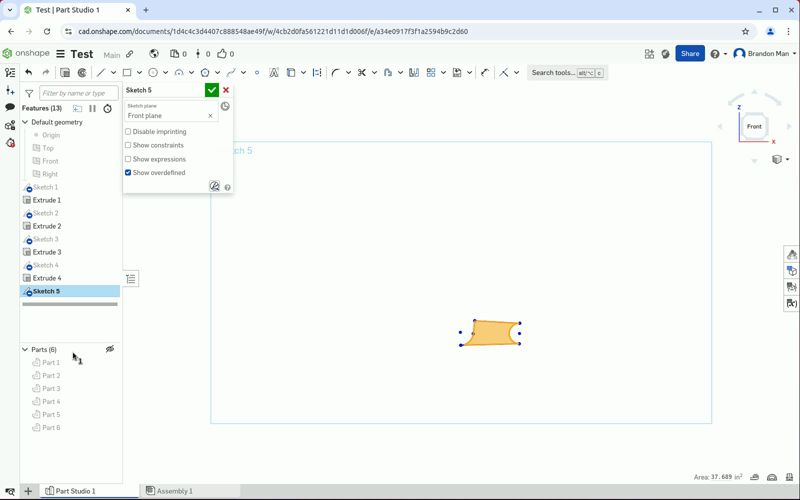
key(shift+y)
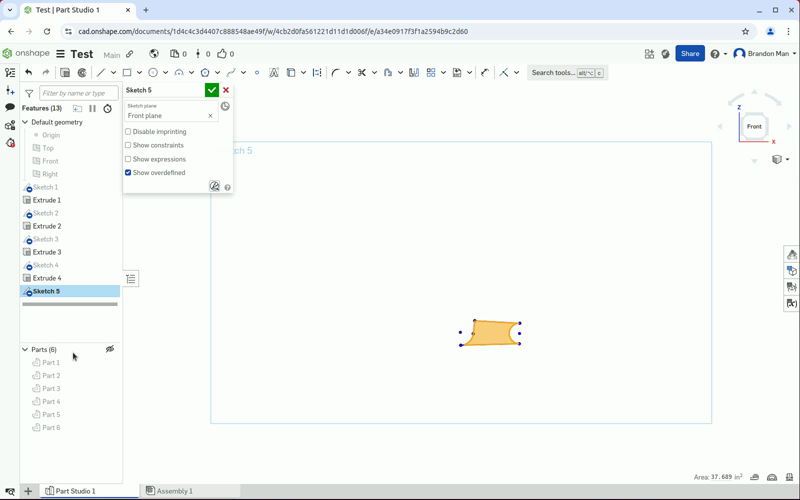
key(shift+e)
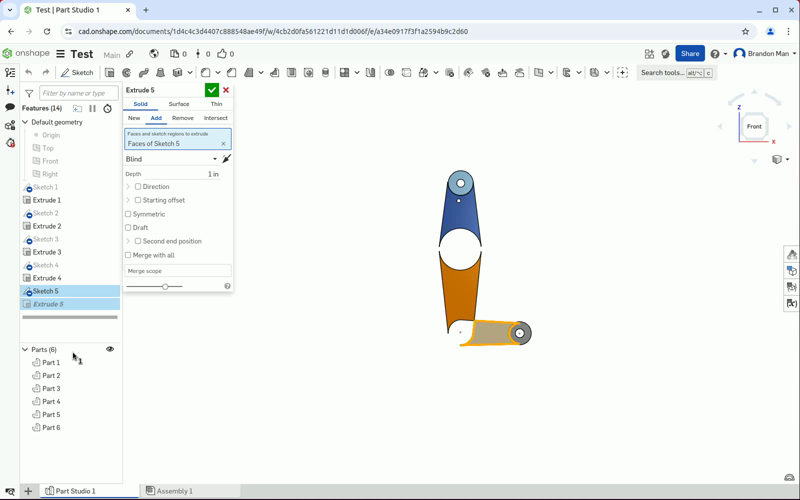
mouse_move(143, 106)
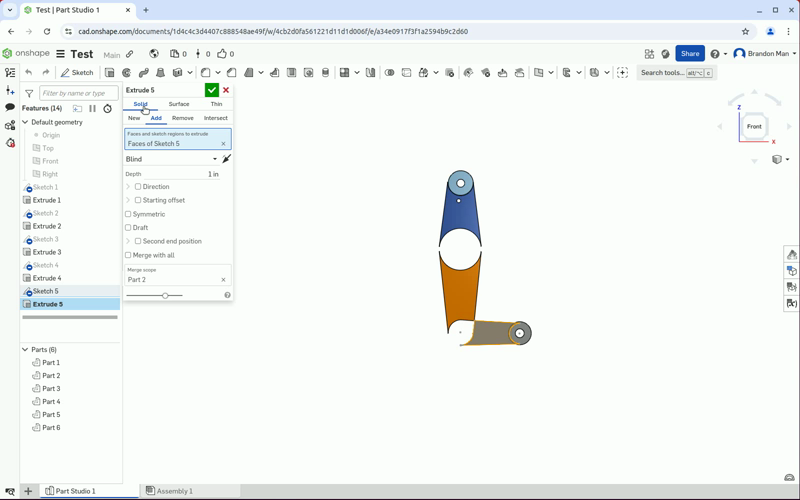
click(143, 106)
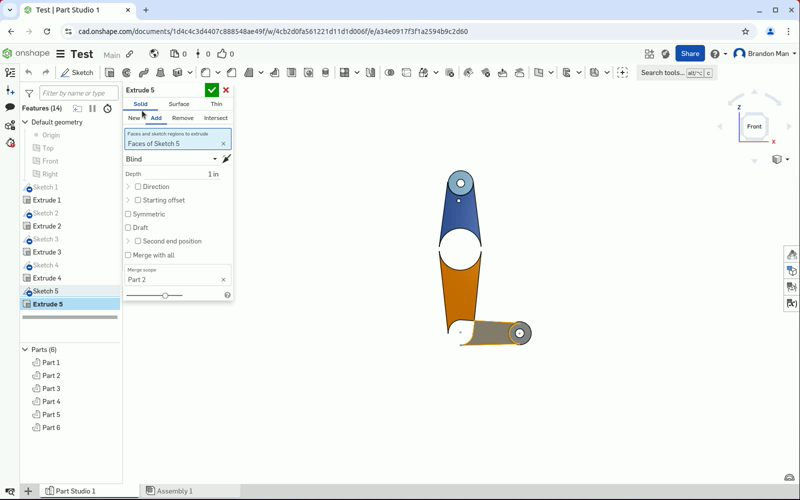
mouse_move(137, 120)
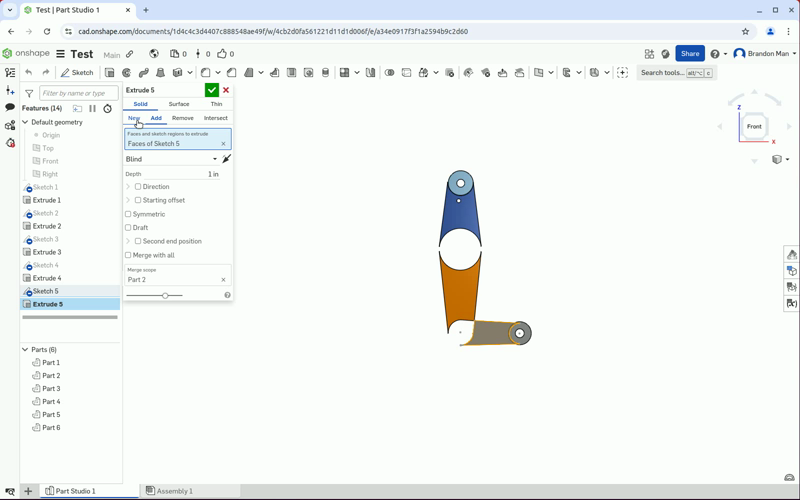
click(137, 120)
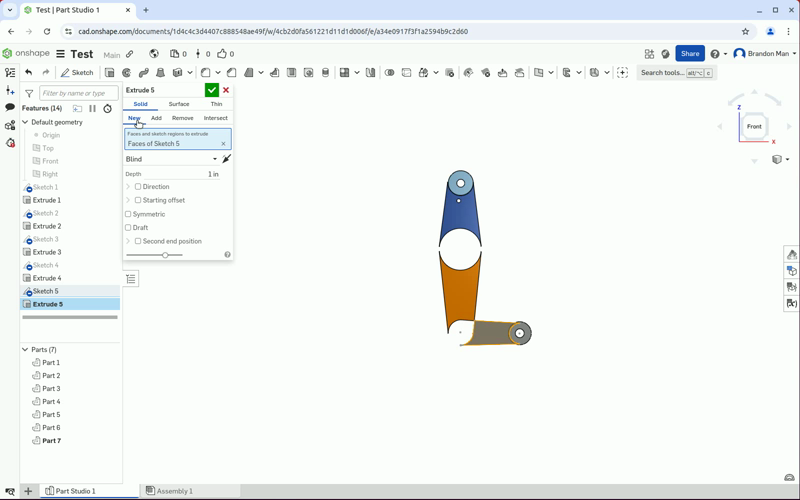
key(tab, 4)
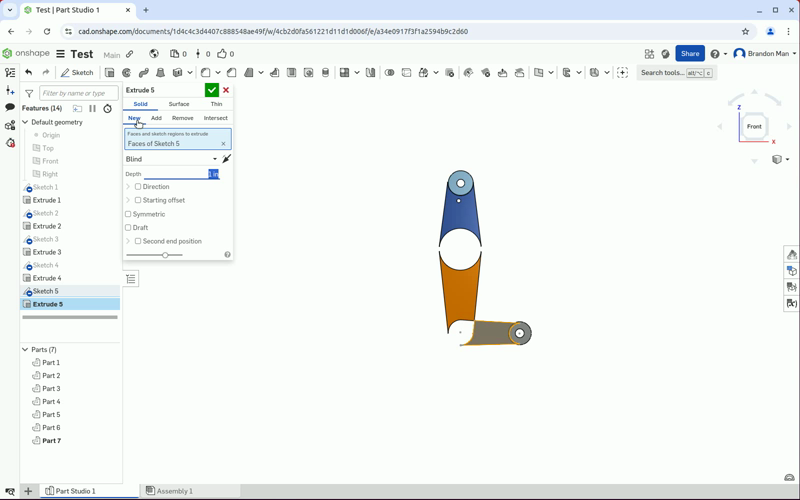
text(0.722)
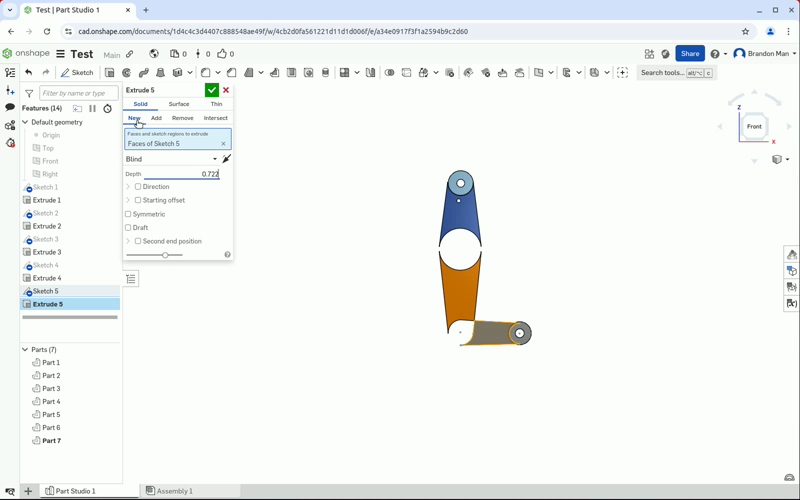
key(enter)
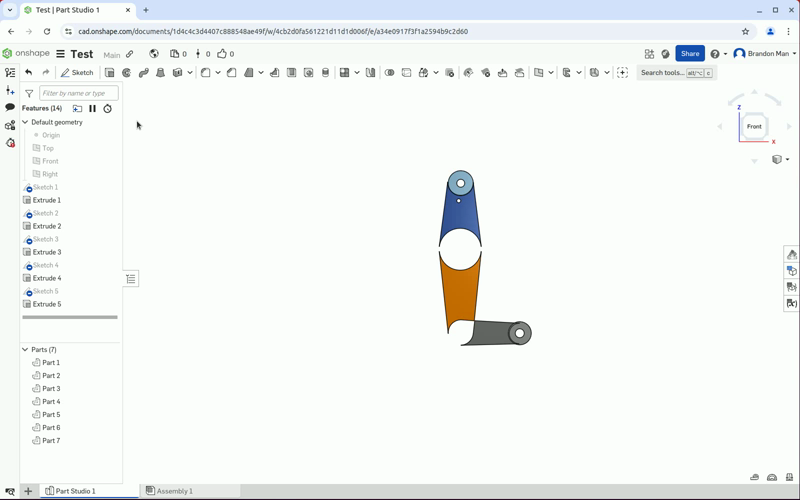
key(shift+h)
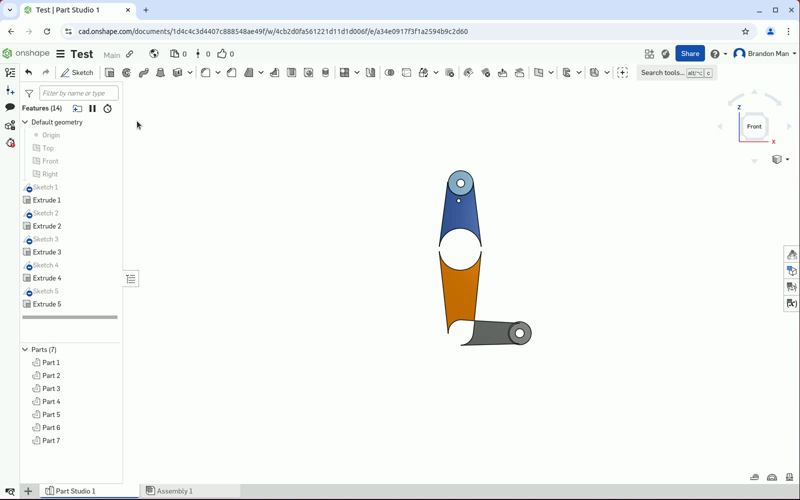
key(shift+h)
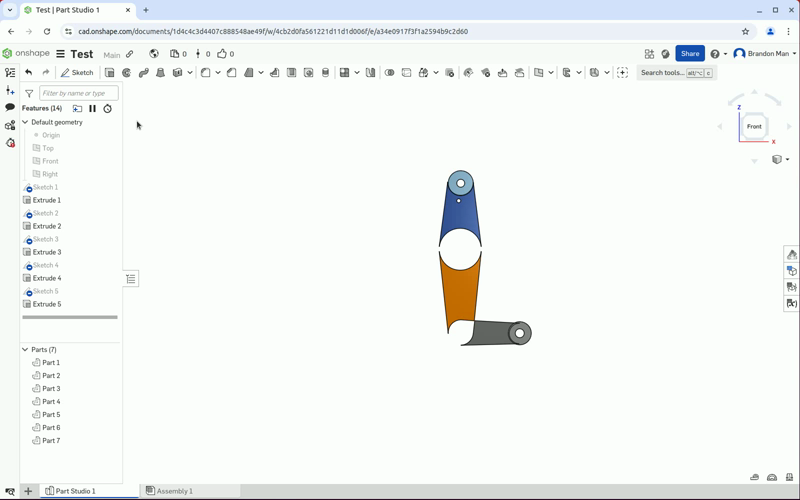
mouse_move(73, 189)
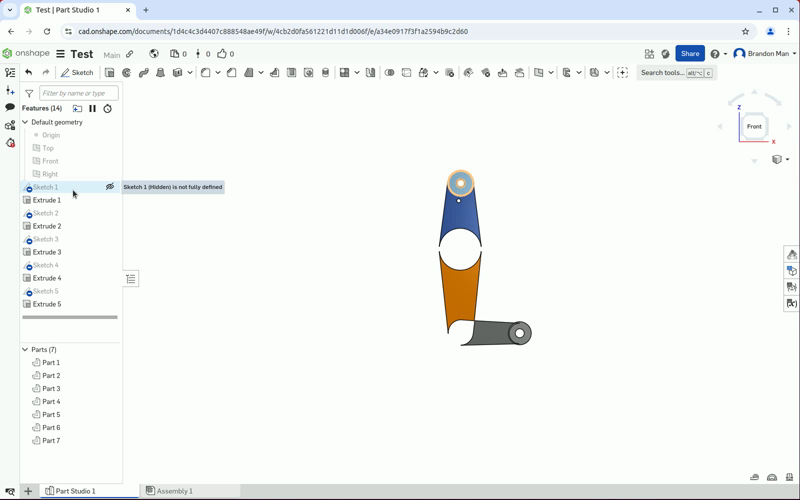
click(73, 189)
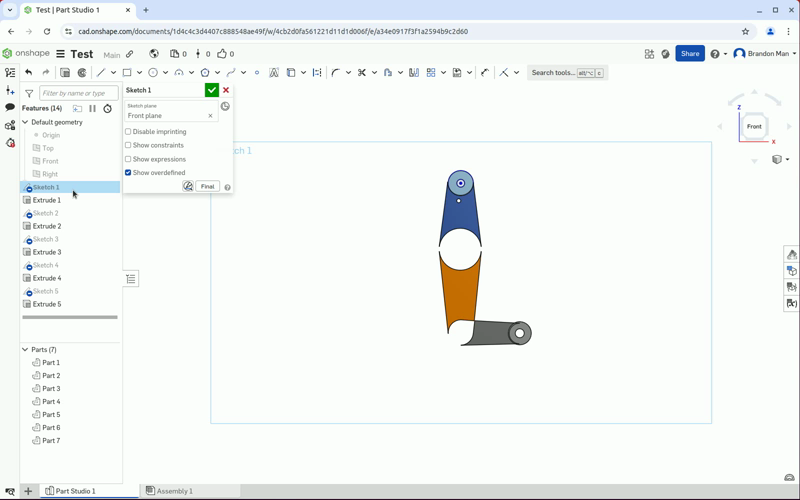
mouse_move(229, 92)
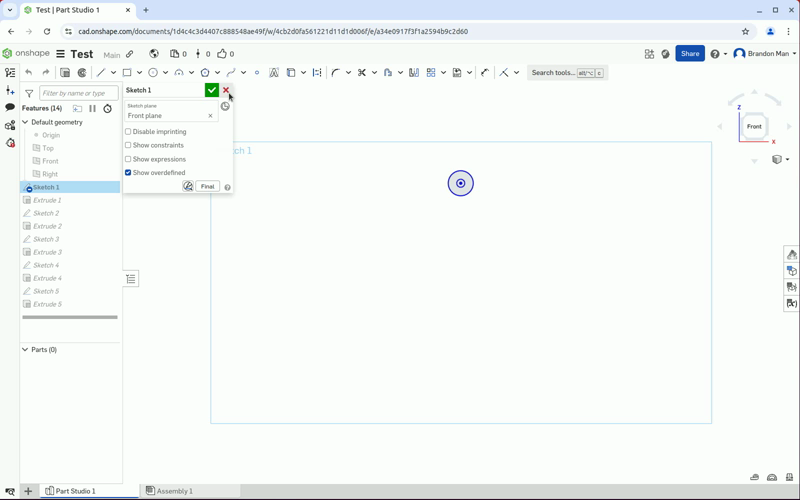
click(229, 92)
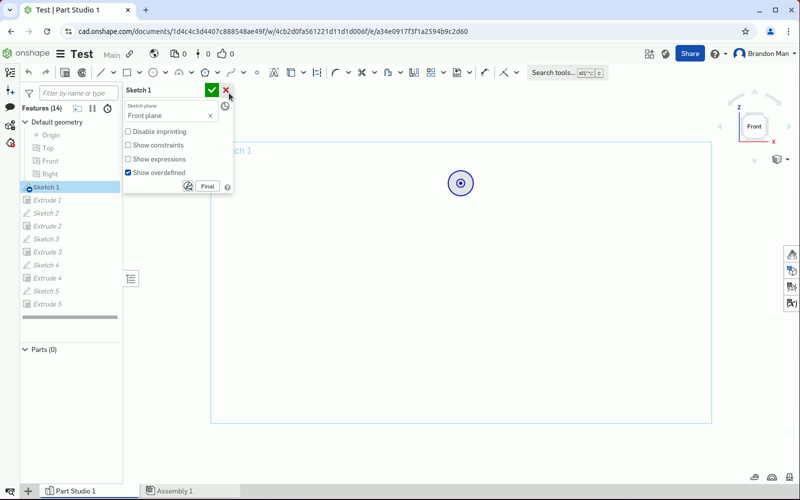
key(shift+s)
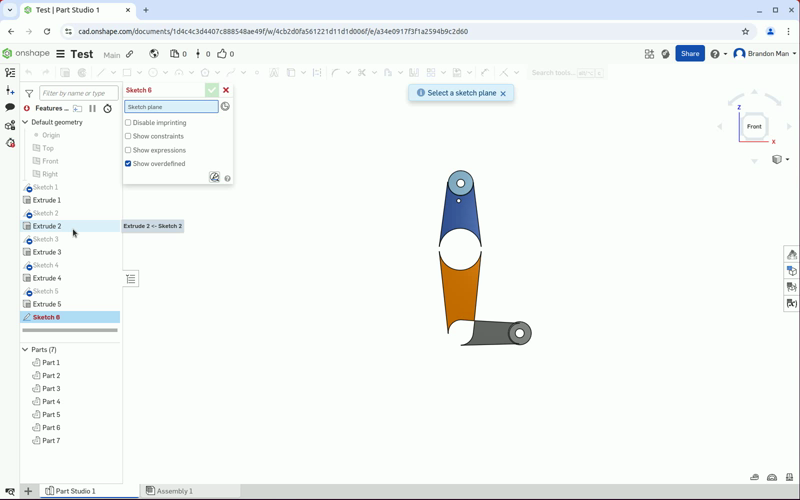
scroll(3)
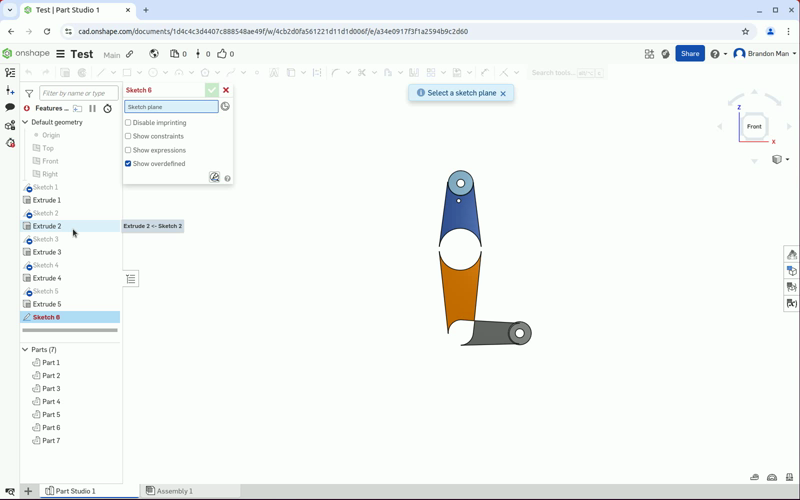
mouse_move(73, 163)
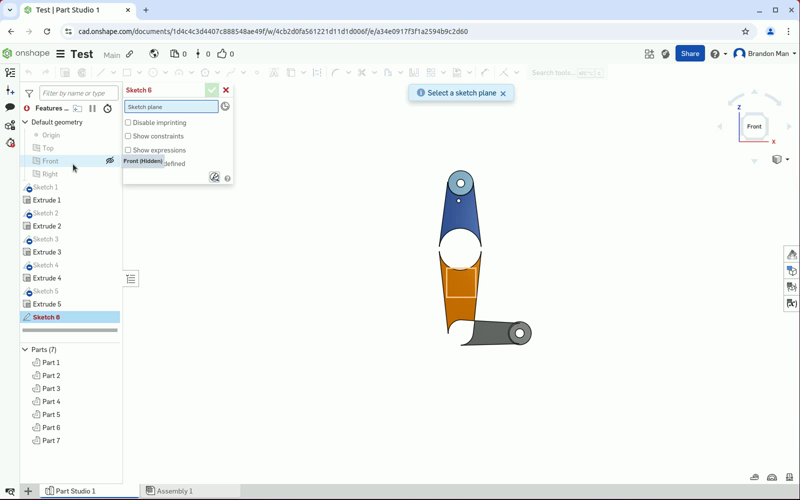
click(73, 163)
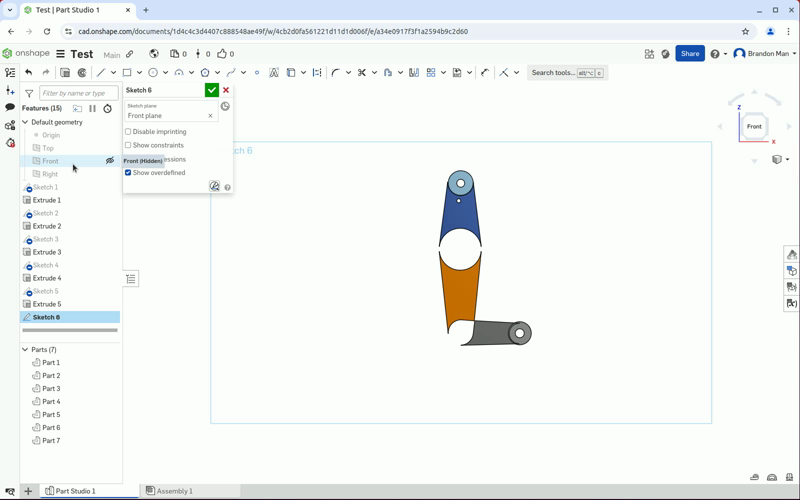
mouse_move(73, 352)
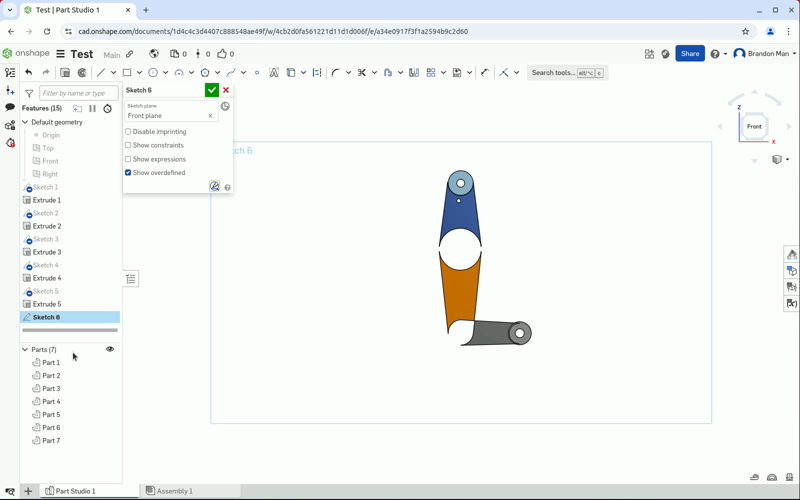
key(y)
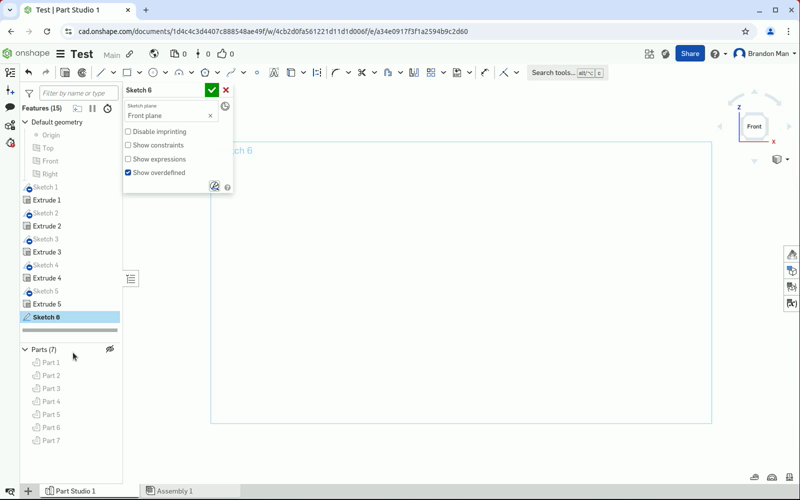
key(a)
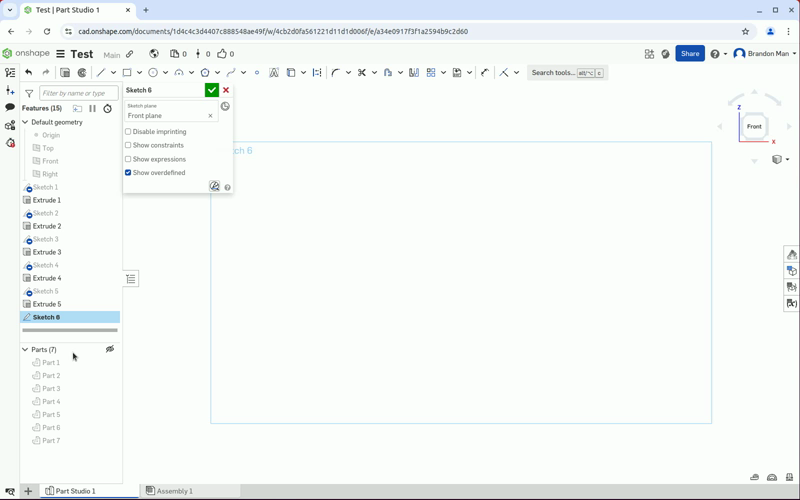
key_down(shift)
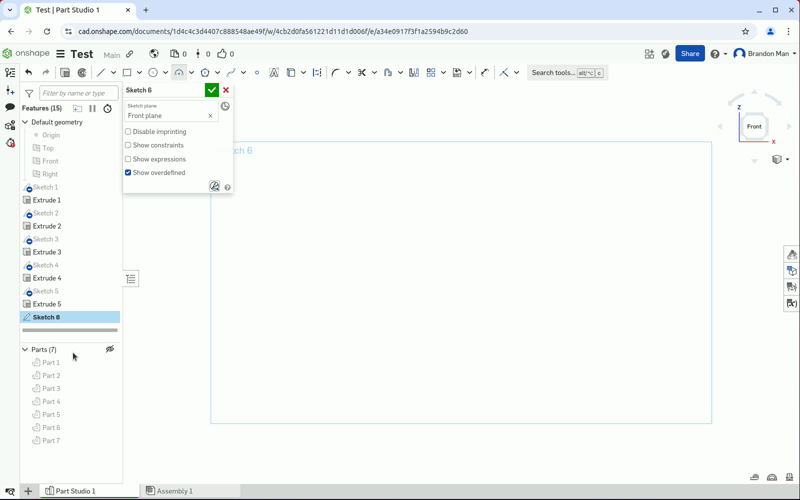
mouse_move(461, 320)
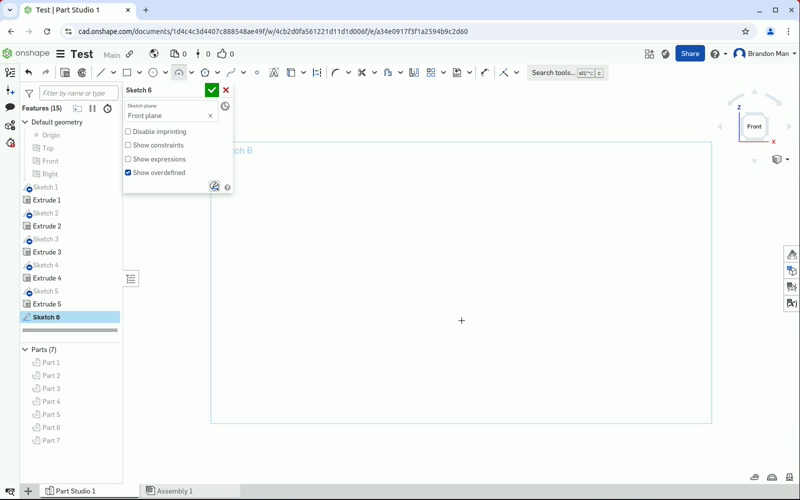
click(461, 320)
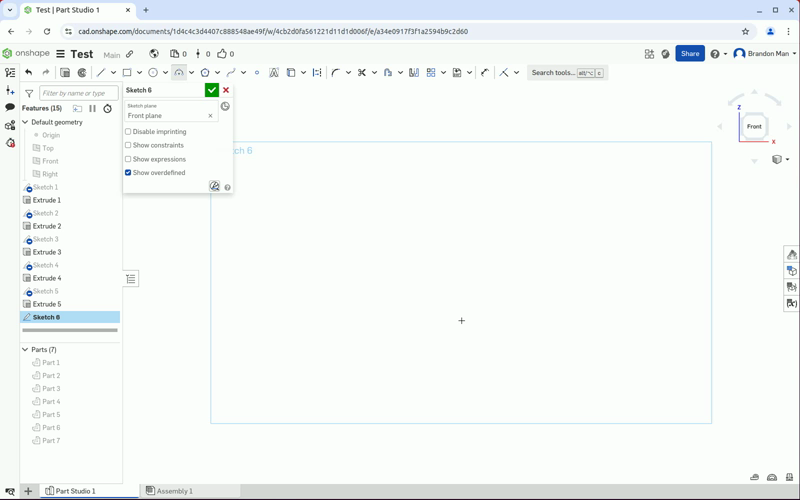
key_up(shift)
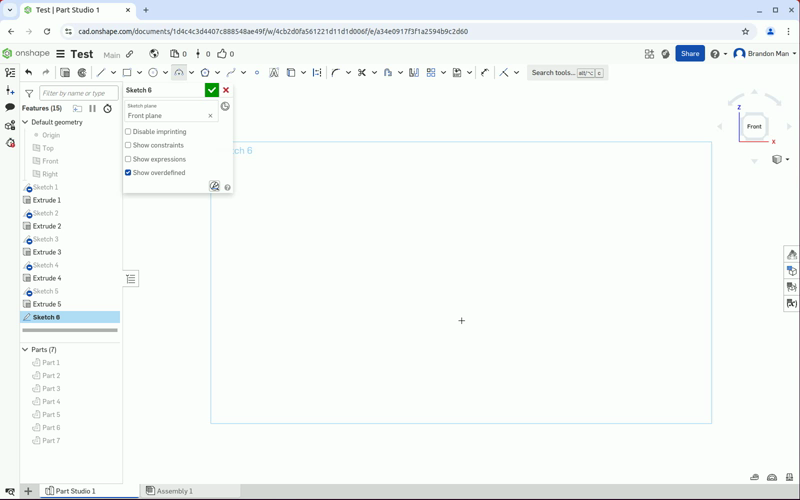
key_down(shift)
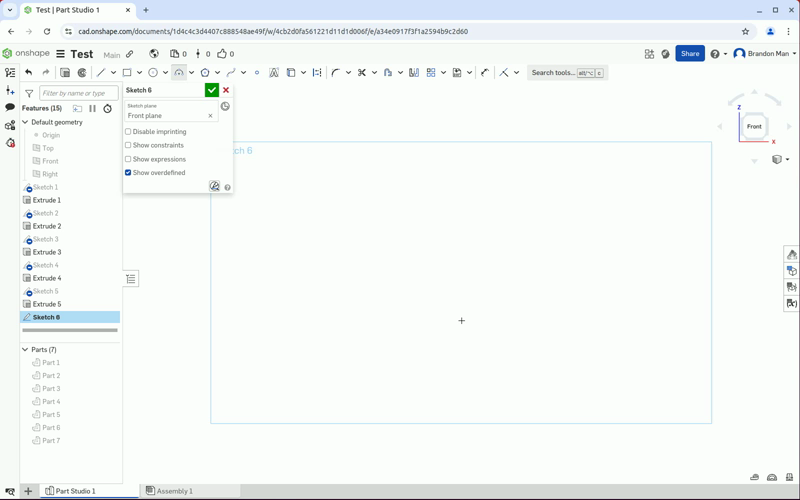
mouse_move(474, 335)
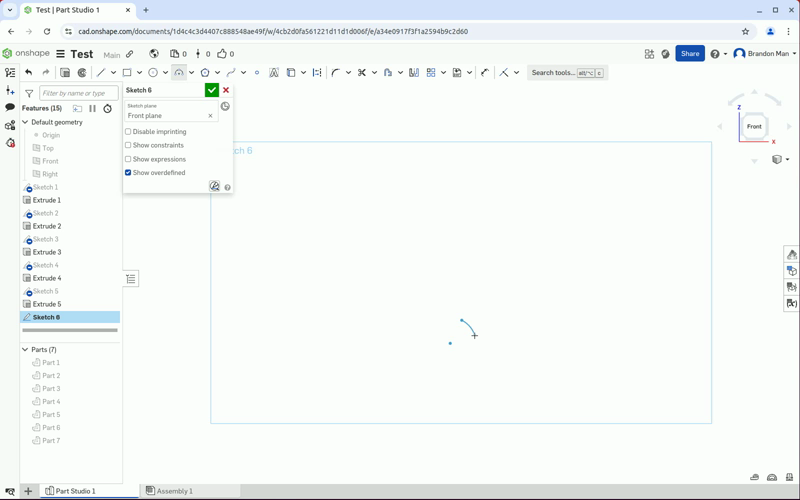
click(474, 335)
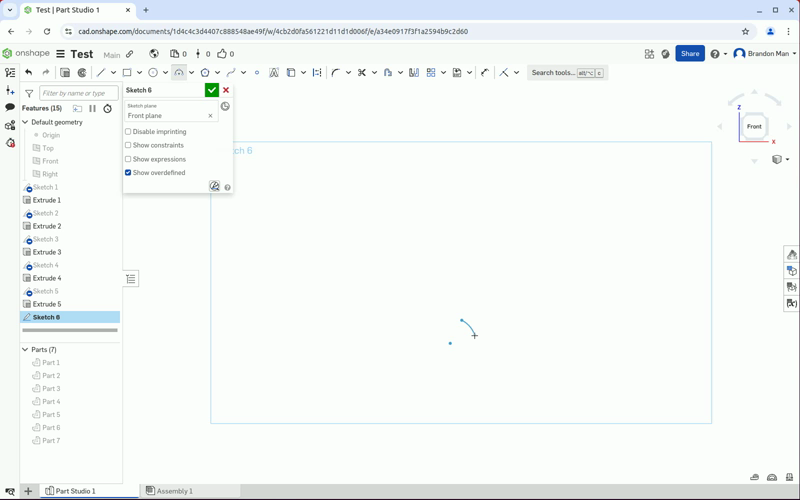
mouse_move(471, 325)
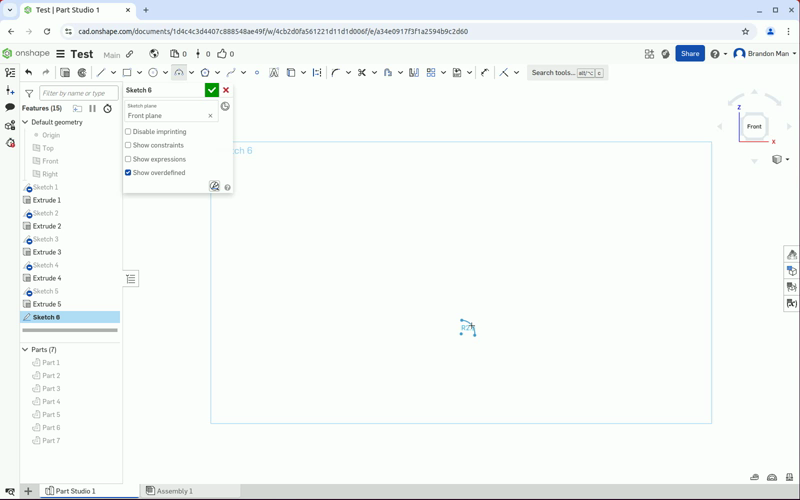
click(471, 325)
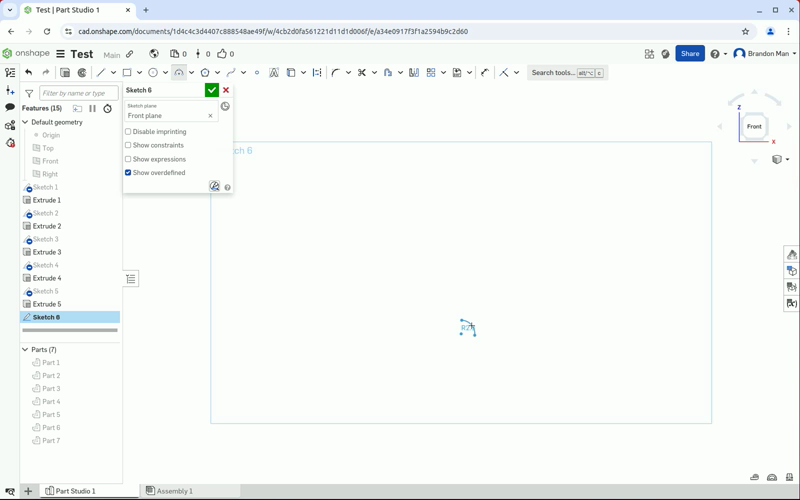
key_up(shift)
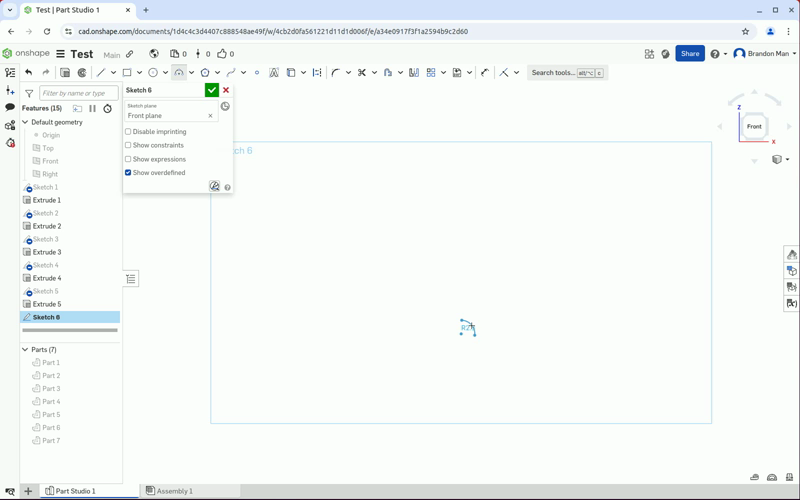
key(esc)
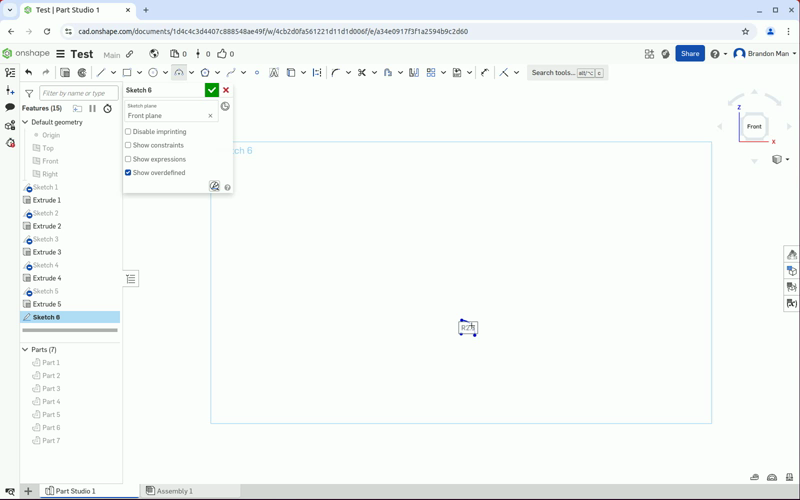
key(l)
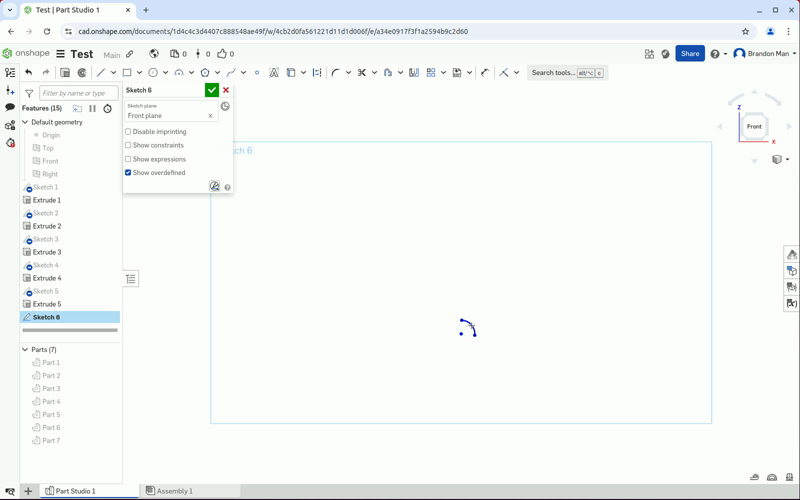
mouse_move(474, 335)
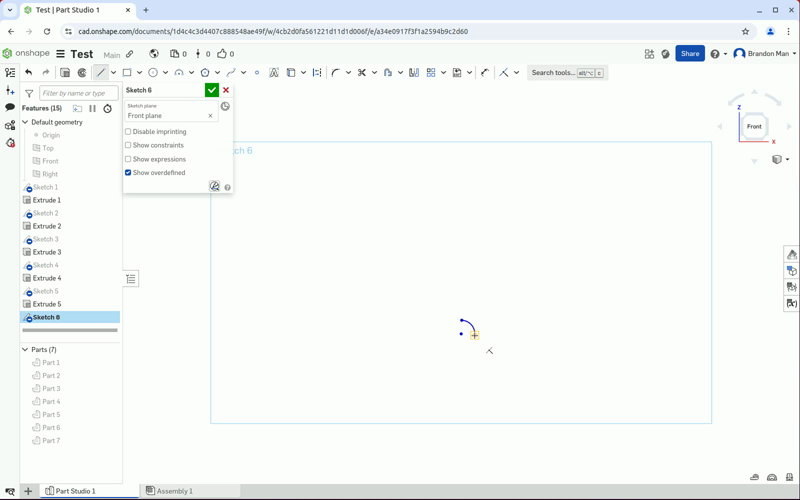
click(474, 335)
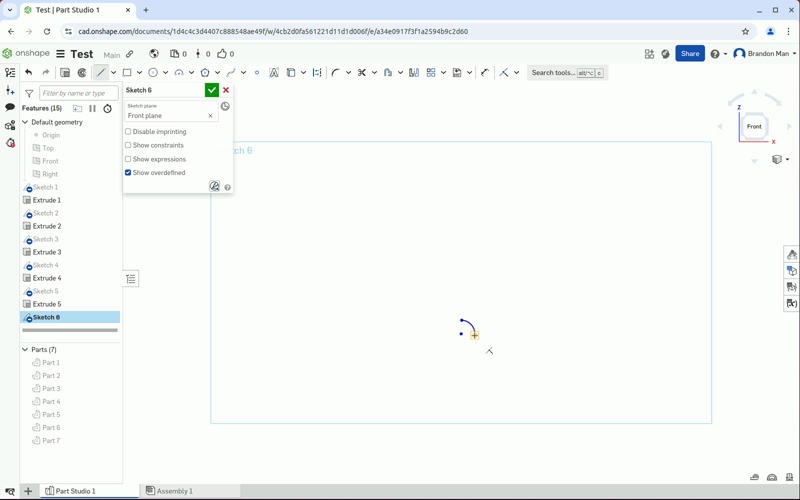
key_down(shift)
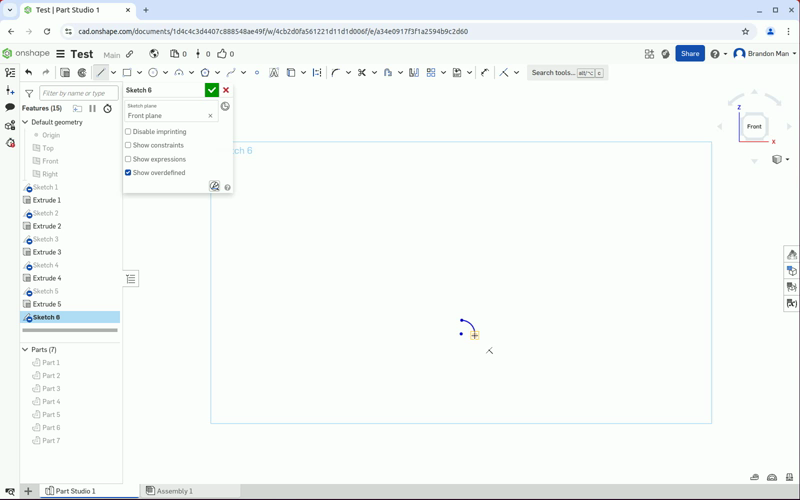
mouse_move(504, 335)
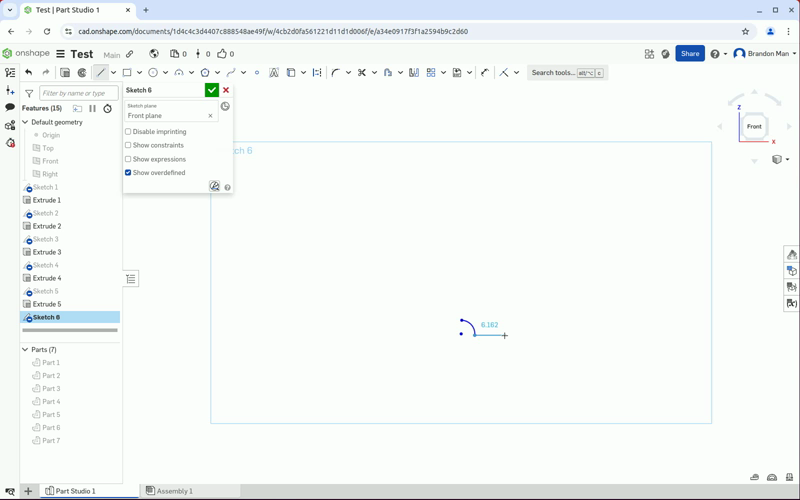
mouse_move(476, 321)
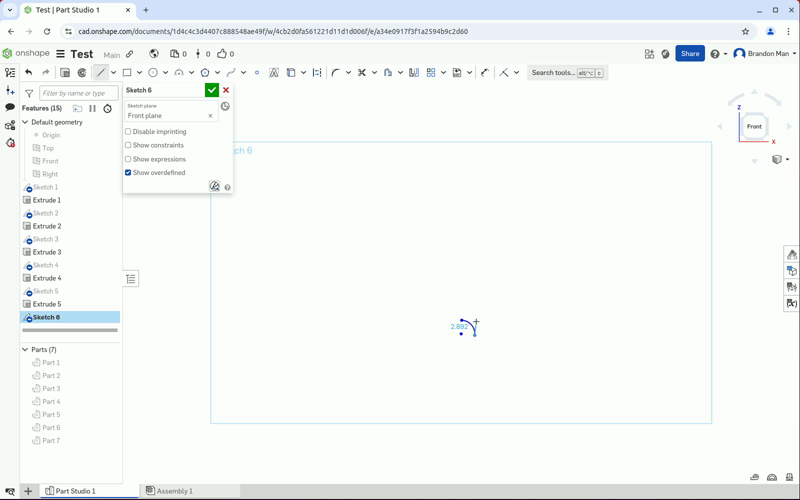
click(476, 321)
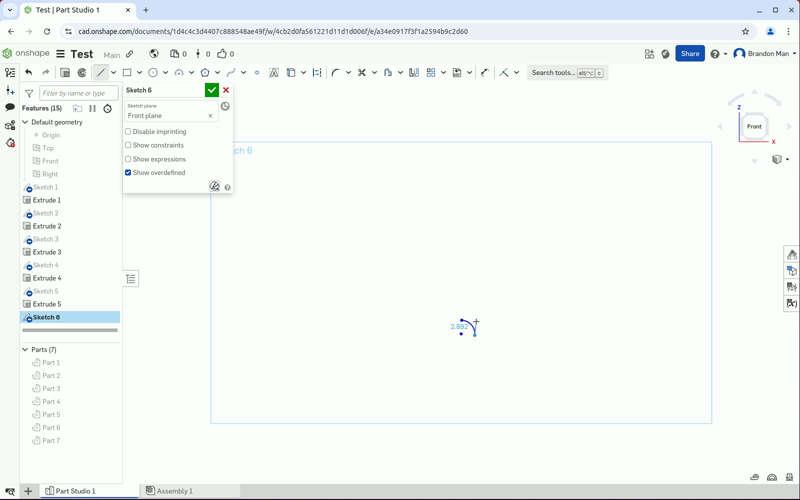
key_up(shift)
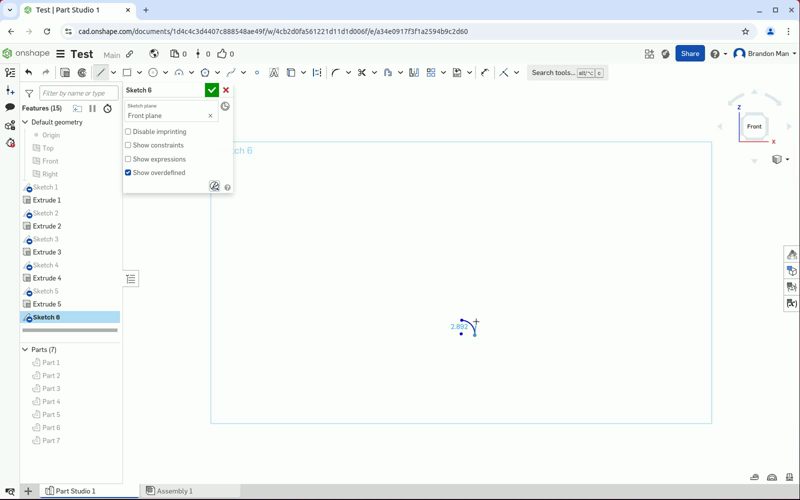
mouse_move(506, 321)
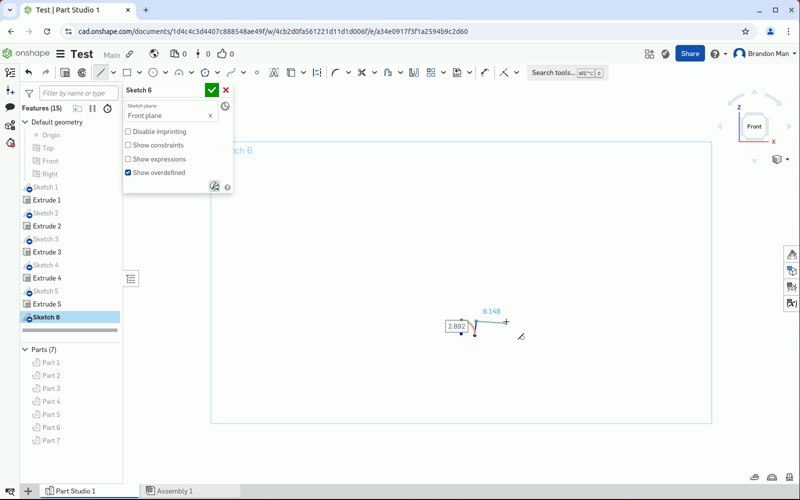
key_down(shift)
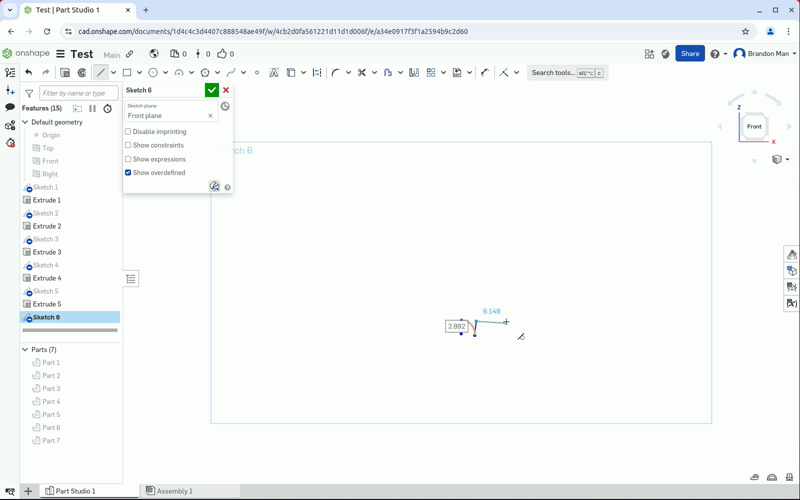
mouse_move(461, 320)
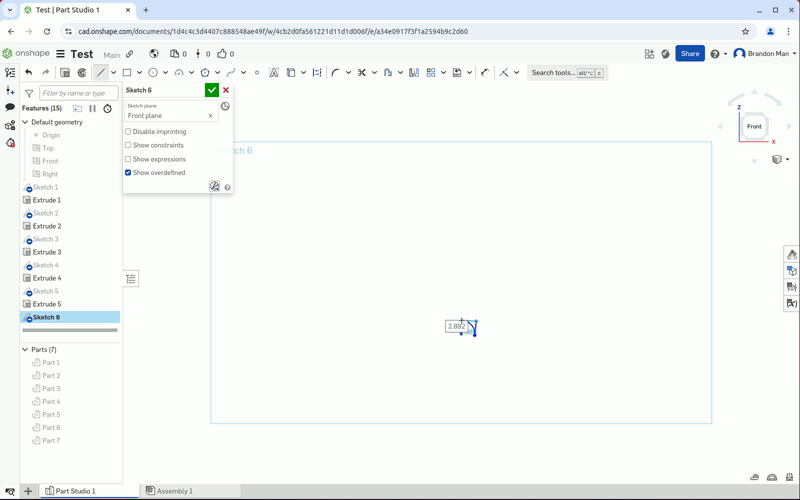
key_up(shift)
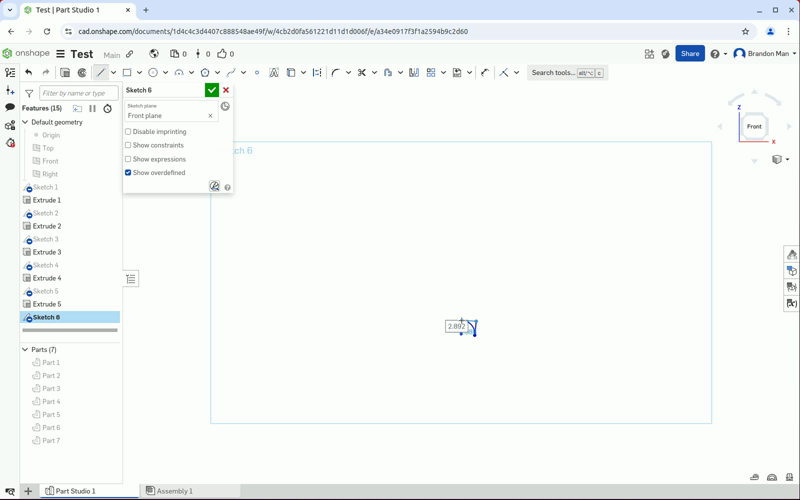
click(461, 320)
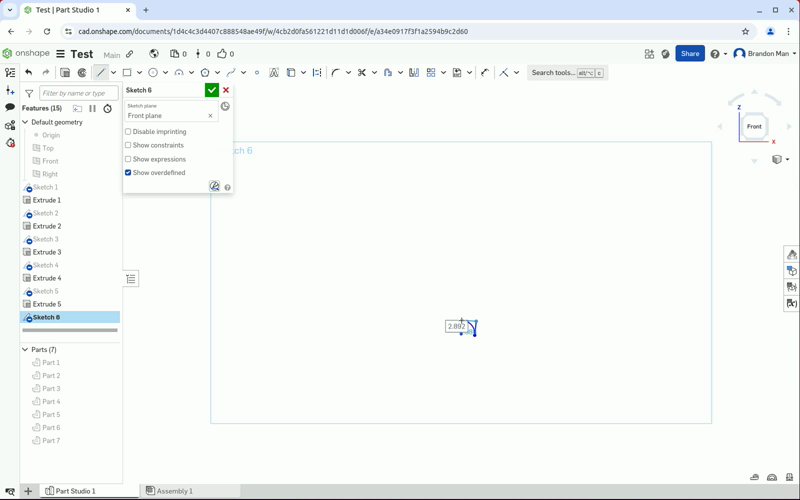
key(esc)
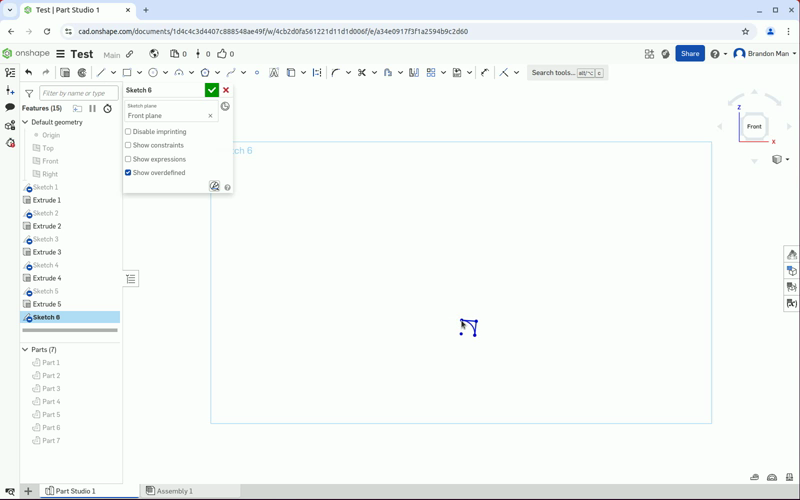
mouse_move(472, 321)
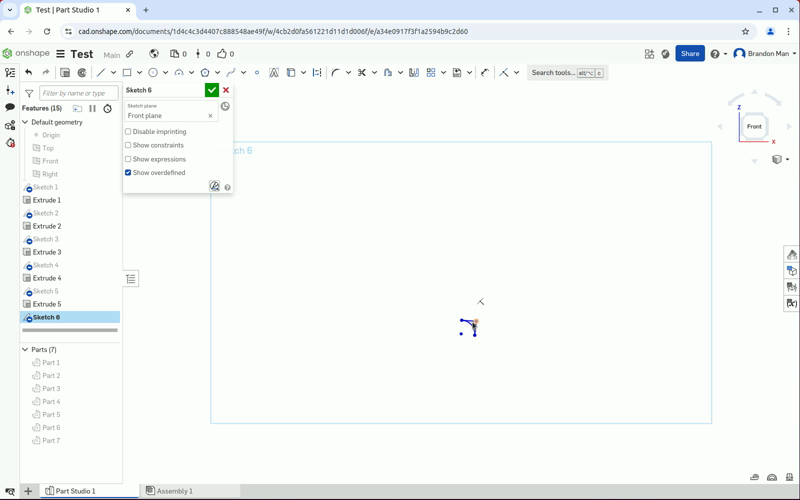
scroll(6)
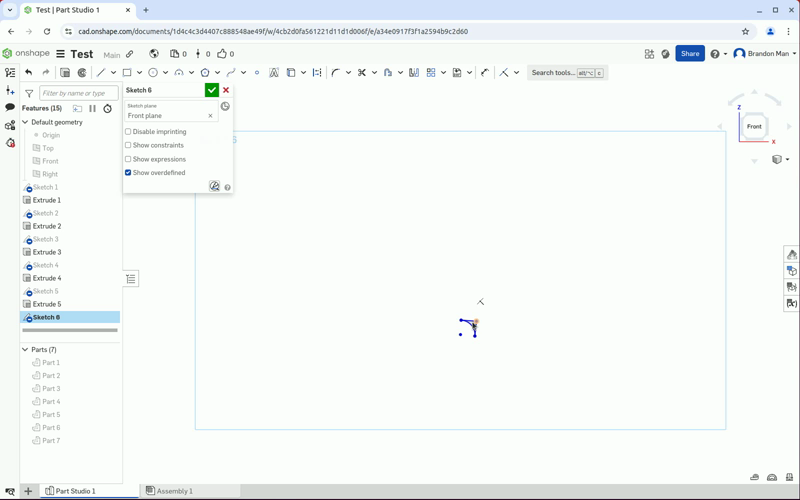
scroll(6)
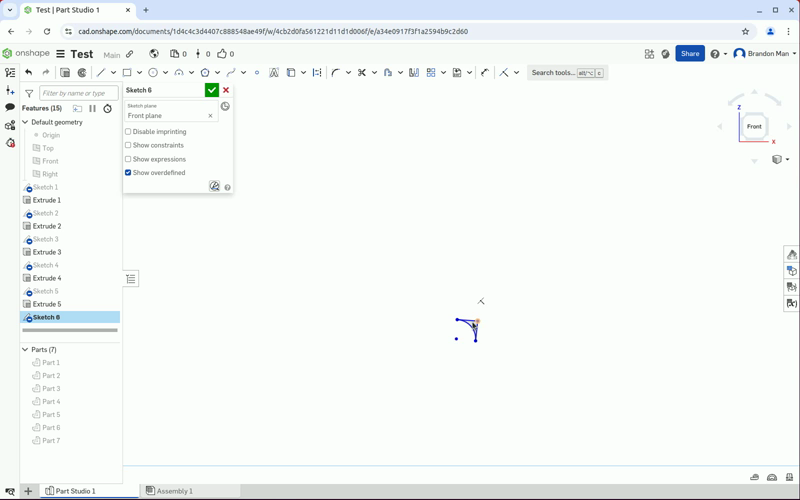
scroll(6)
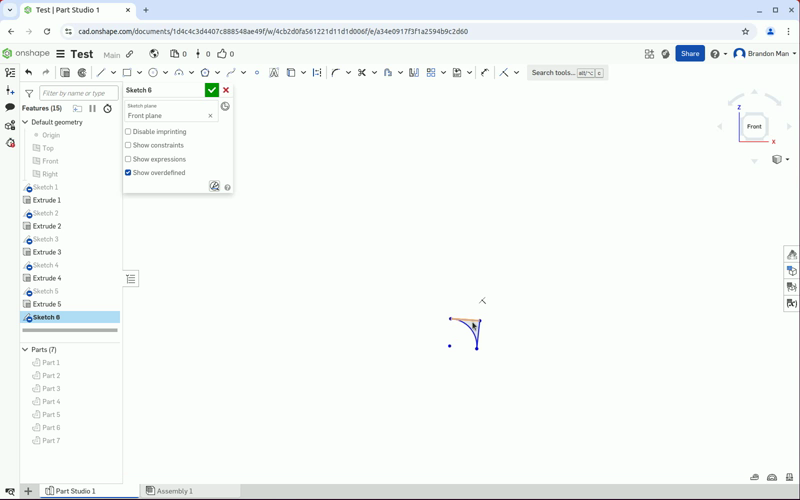
scroll(6)
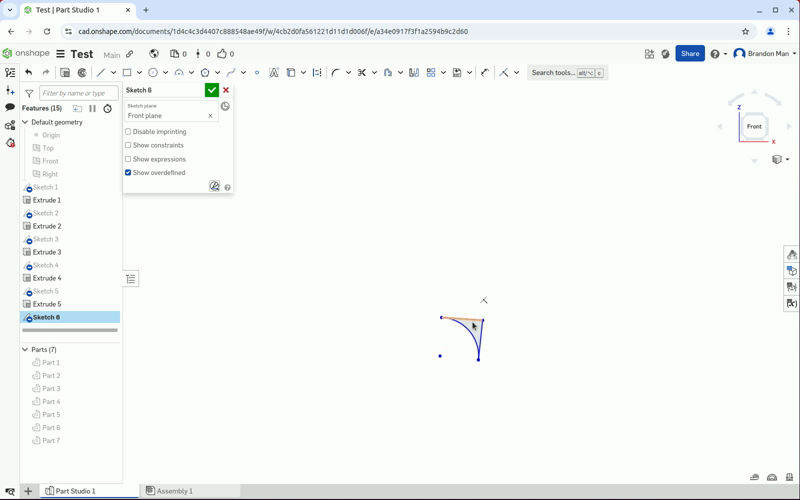
scroll(6)
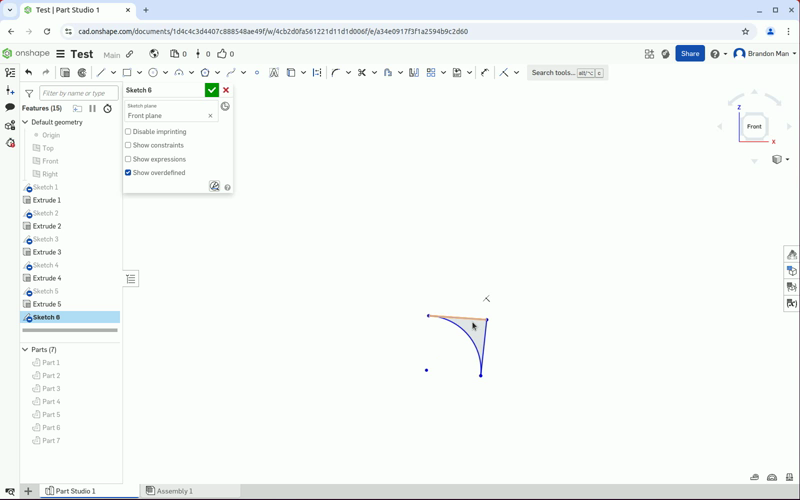
scroll(6)
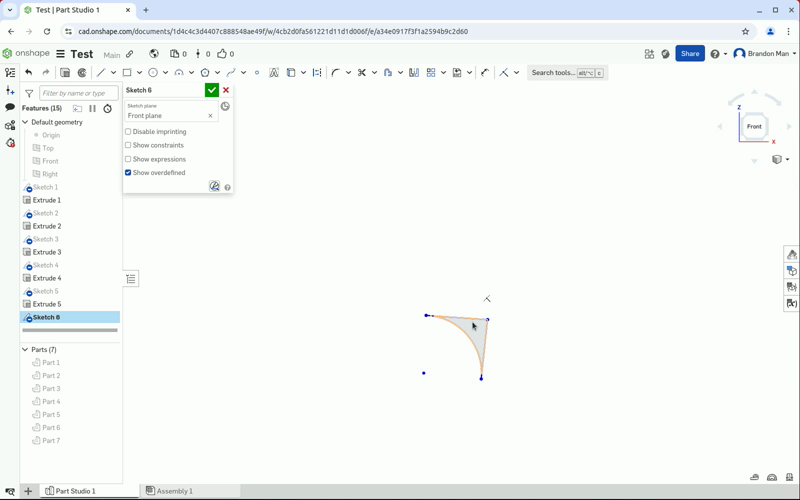
scroll(6)
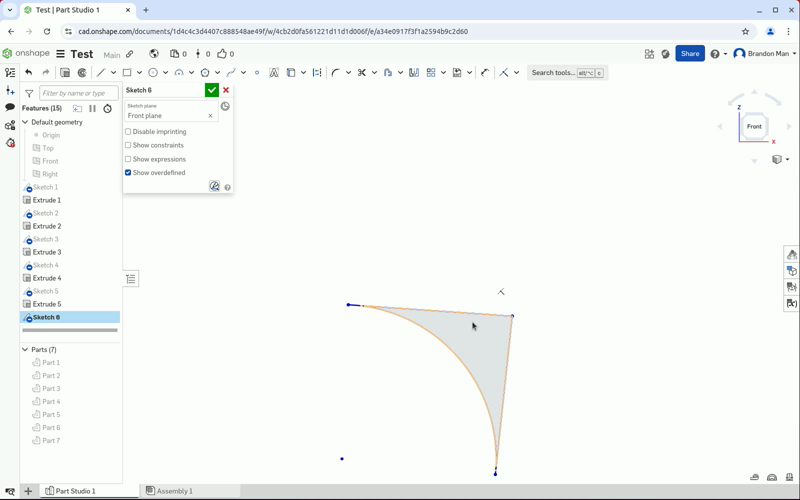
click(472, 321)
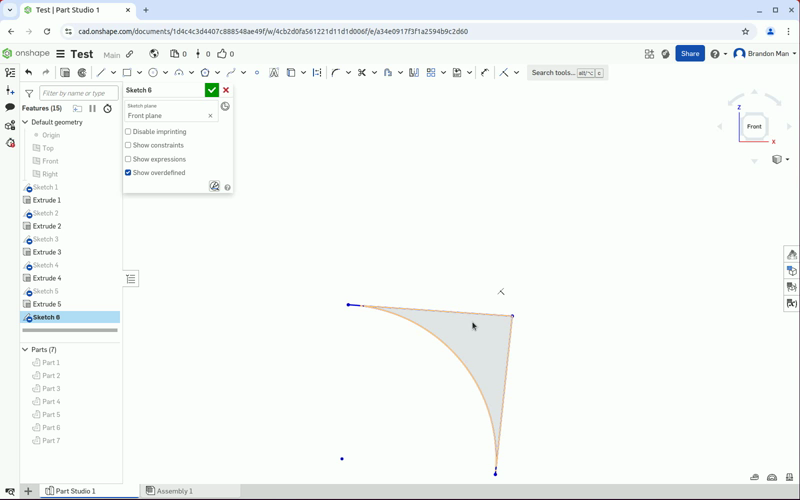
scroll(-6)
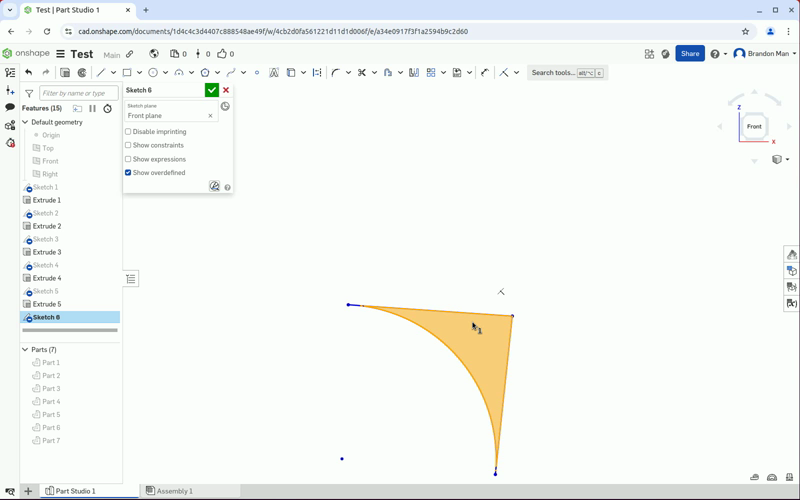
scroll(-6)
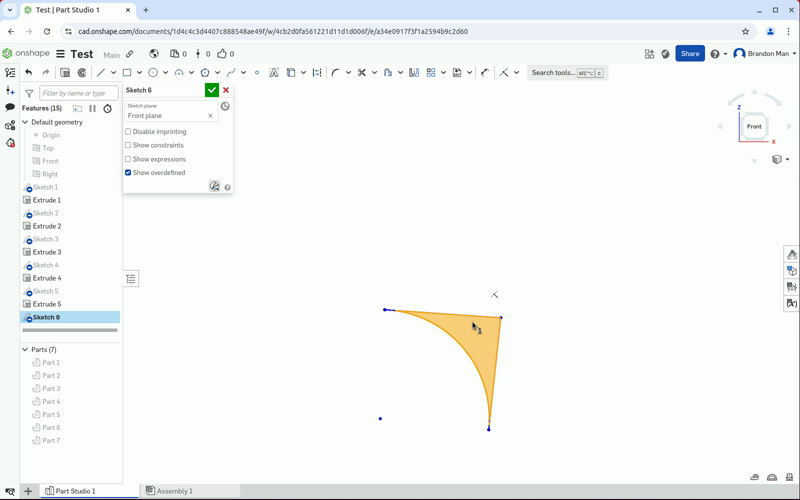
scroll(-6)
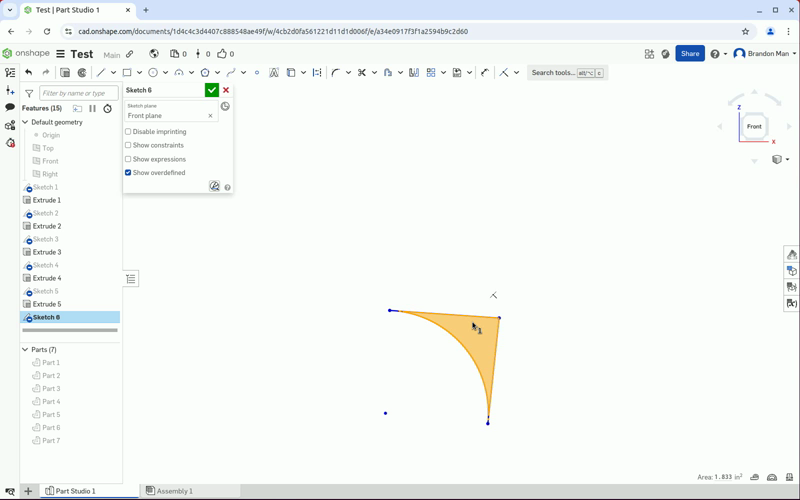
scroll(-6)
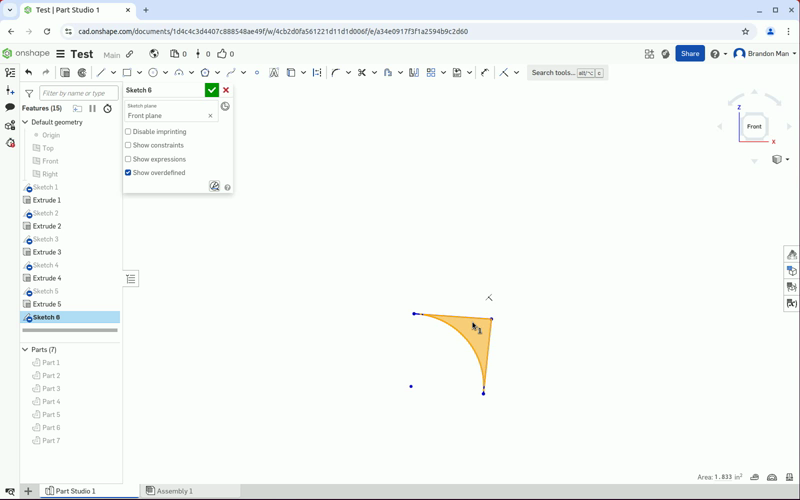
scroll(-6)
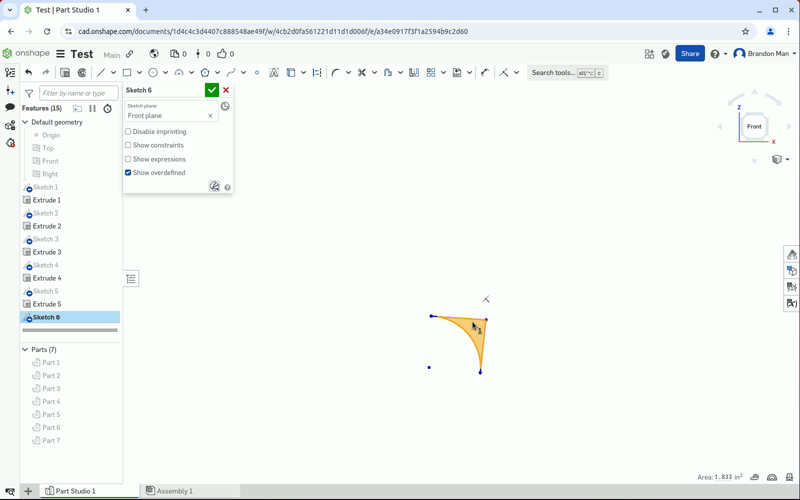
scroll(-6)
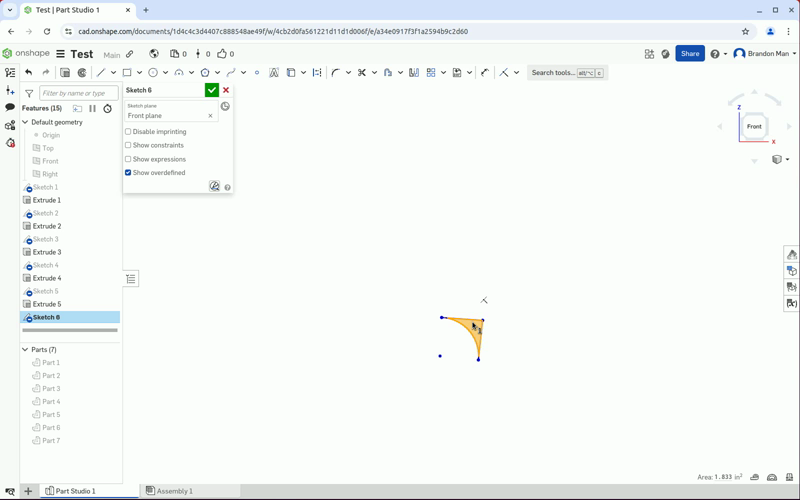
scroll(-6)
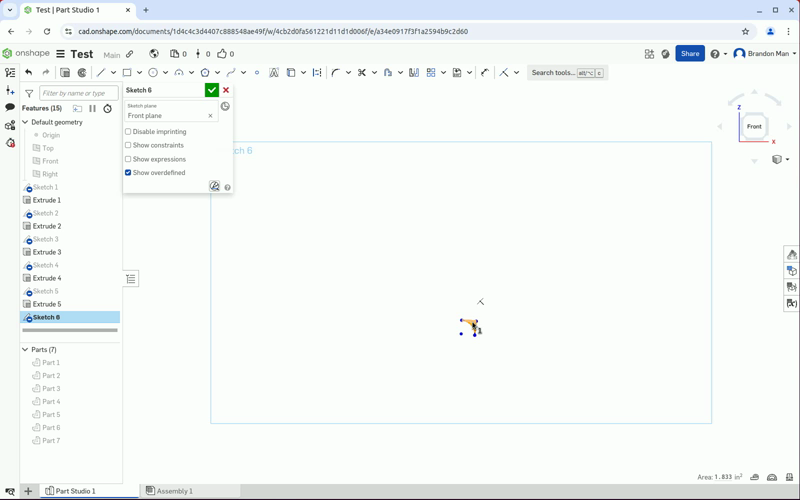
mouse_move(73, 352)
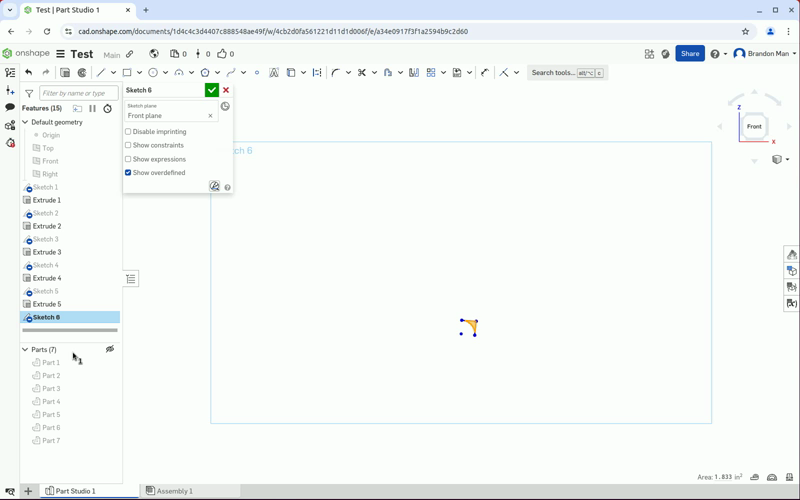
key(shift+y)
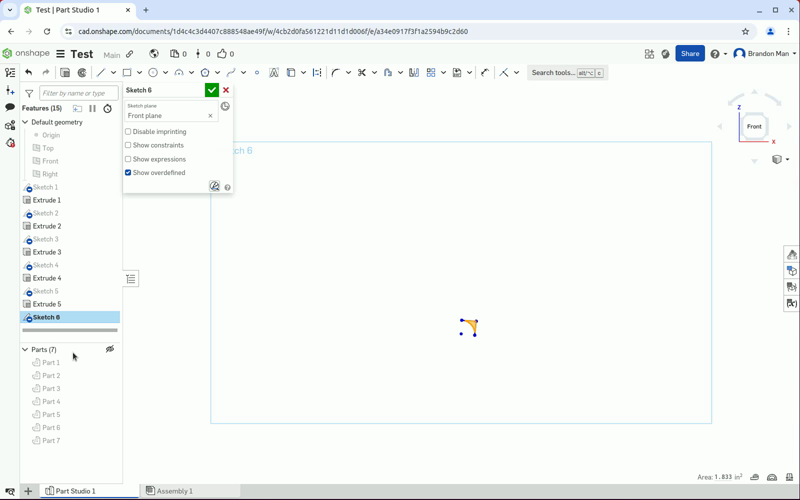
key(shift+e)
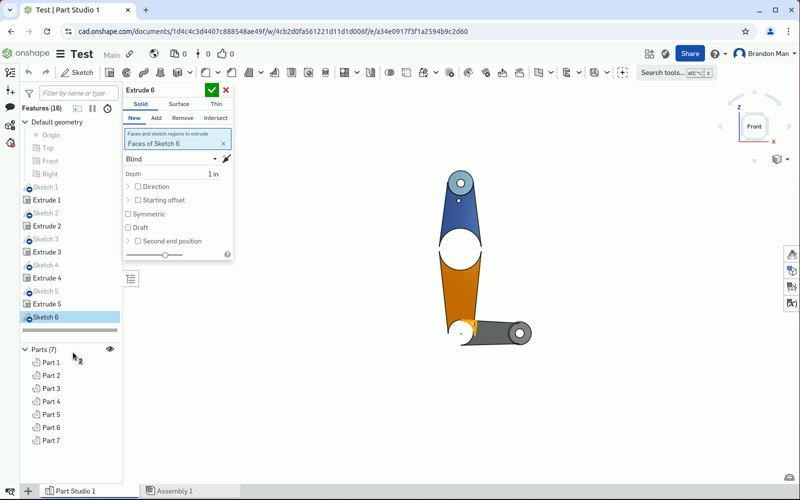
mouse_move(143, 106)
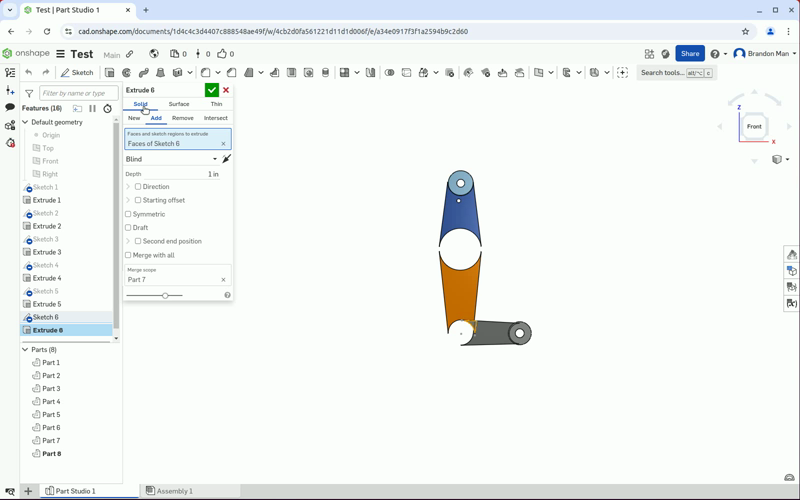
click(143, 106)
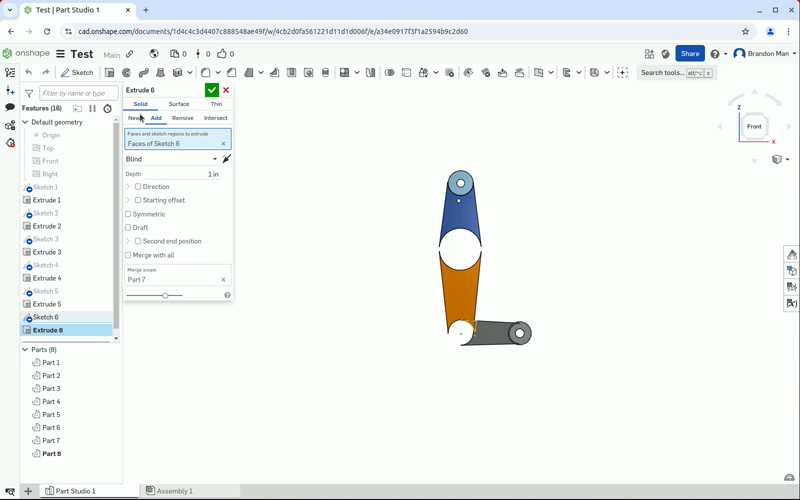
mouse_move(137, 120)
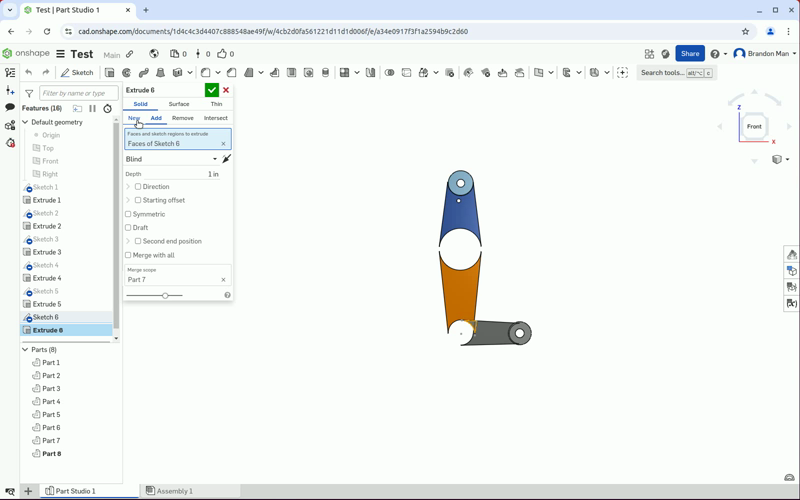
click(137, 120)
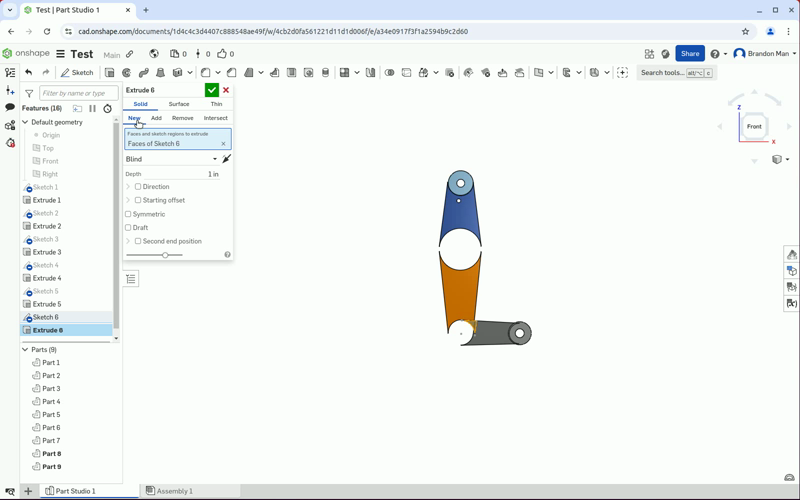
key(tab, 4)
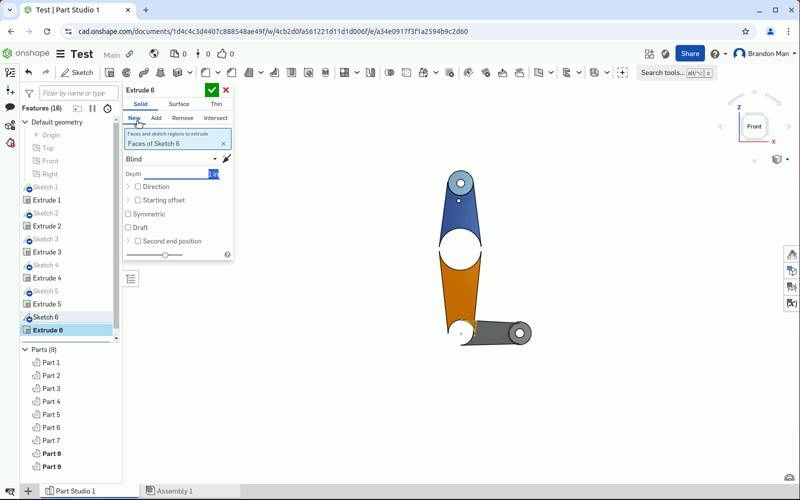
text(0.722)
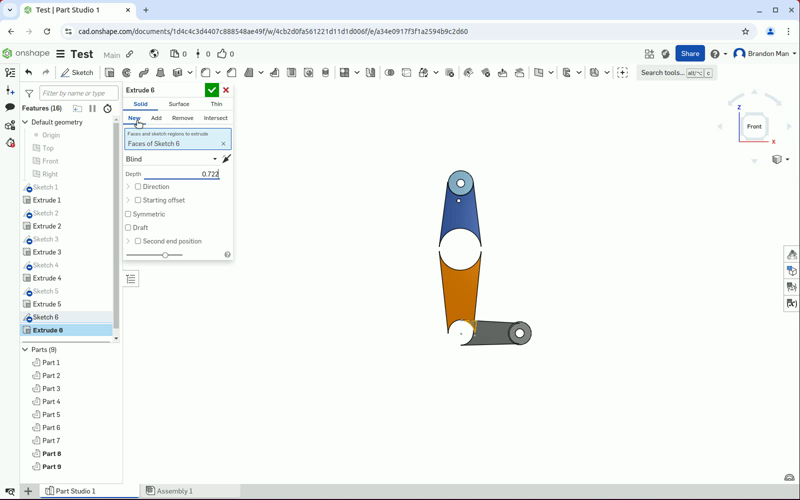
key(enter)
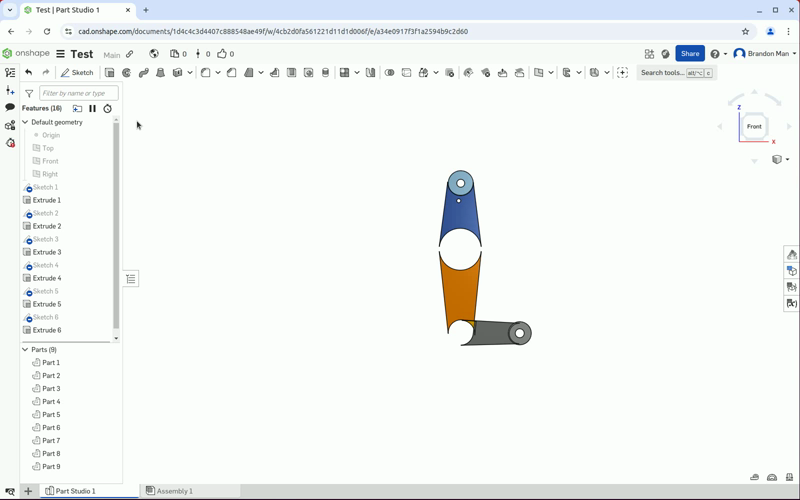
key(shift+h)
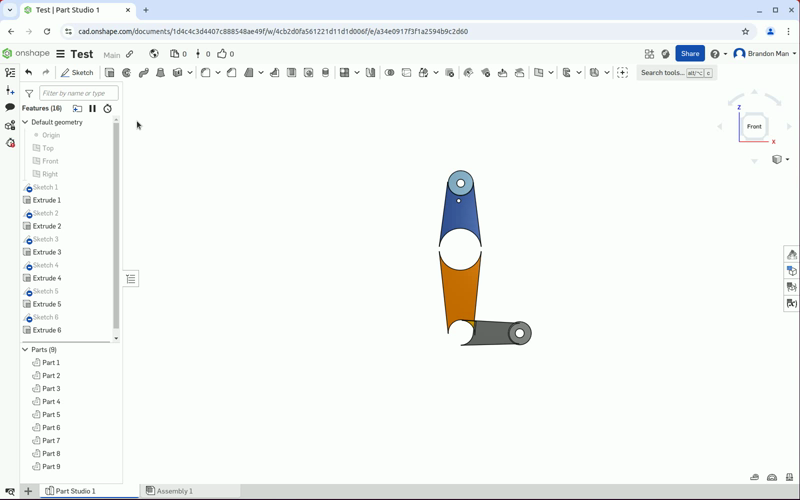
key(shift+h)
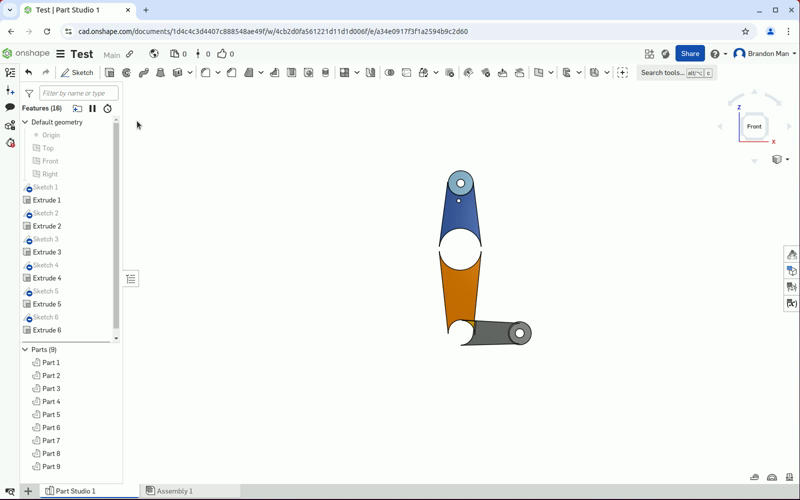
mouse_move(69, 189)
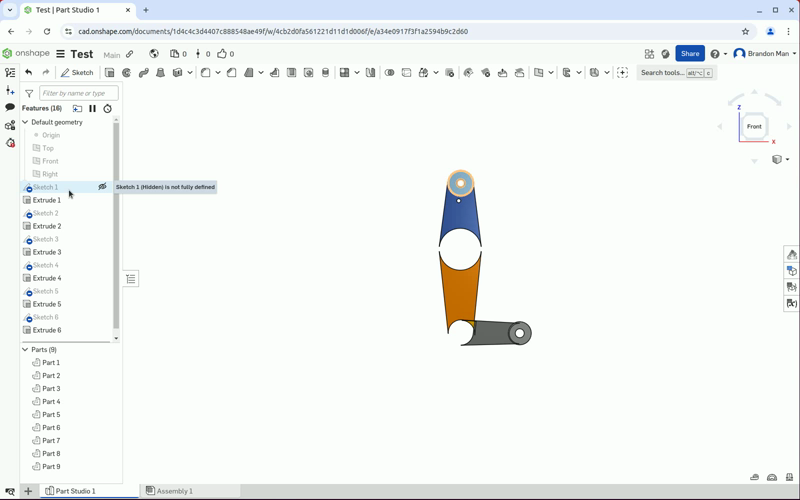
click(69, 189)
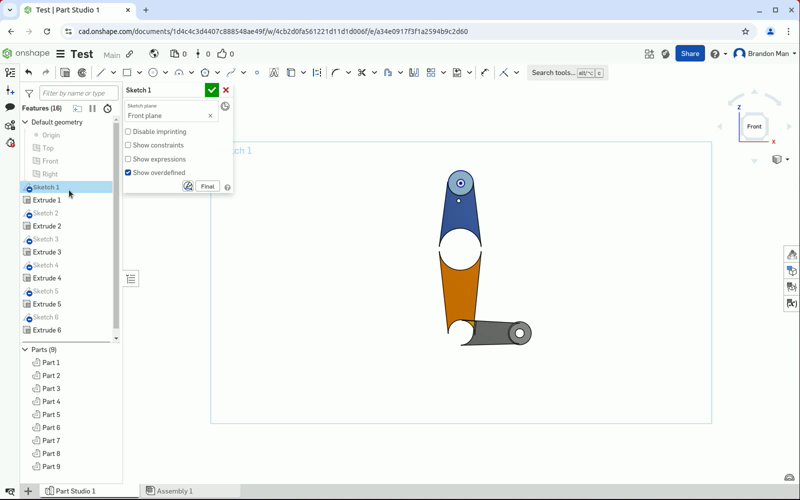
mouse_move(229, 92)
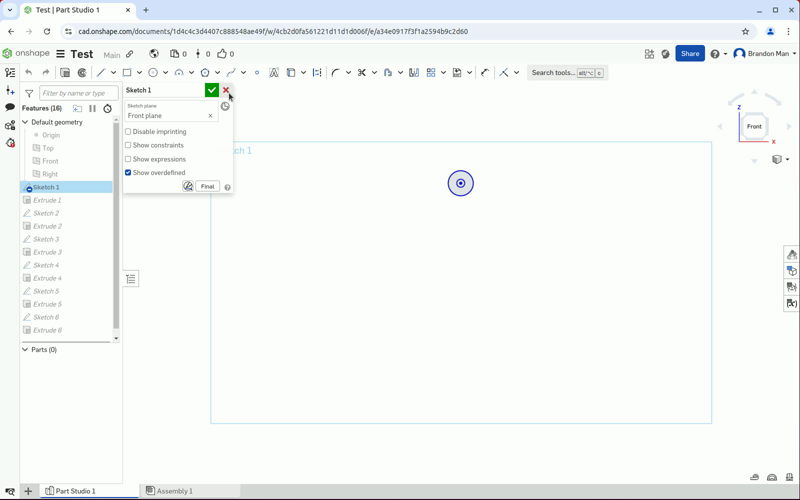
click(229, 92)
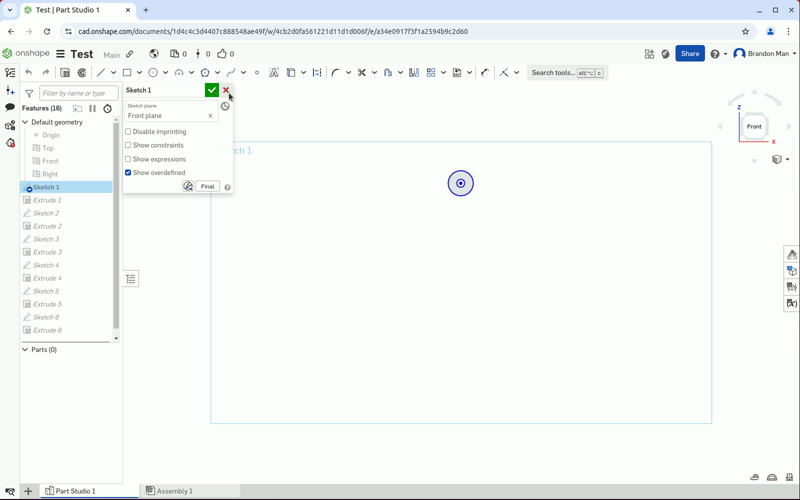
key(shift+s)
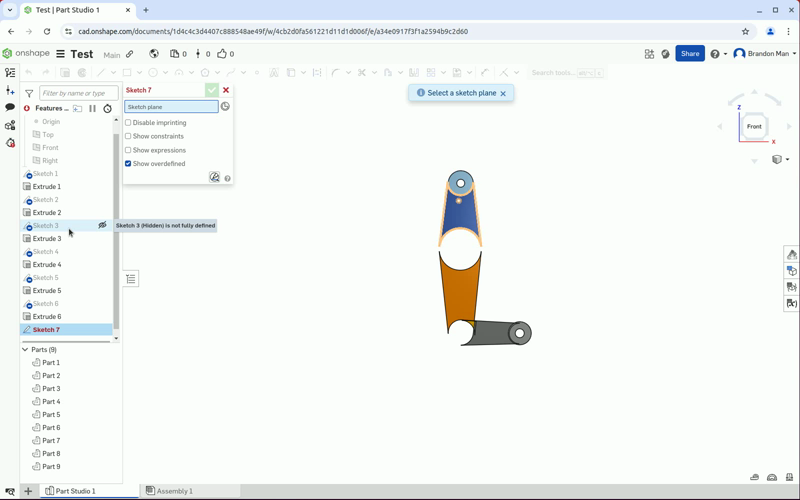
scroll(3)
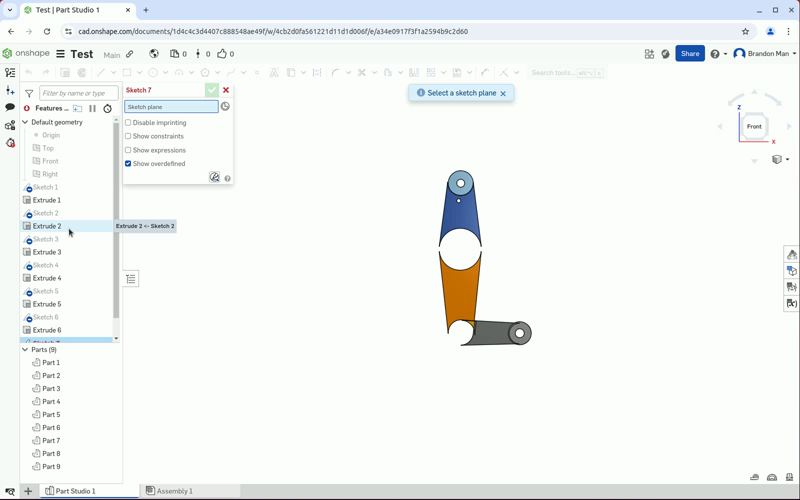
mouse_move(69, 163)
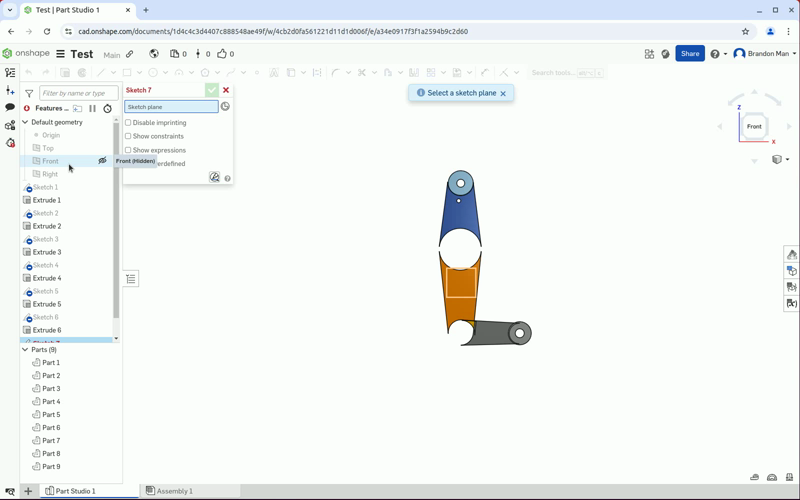
click(69, 163)
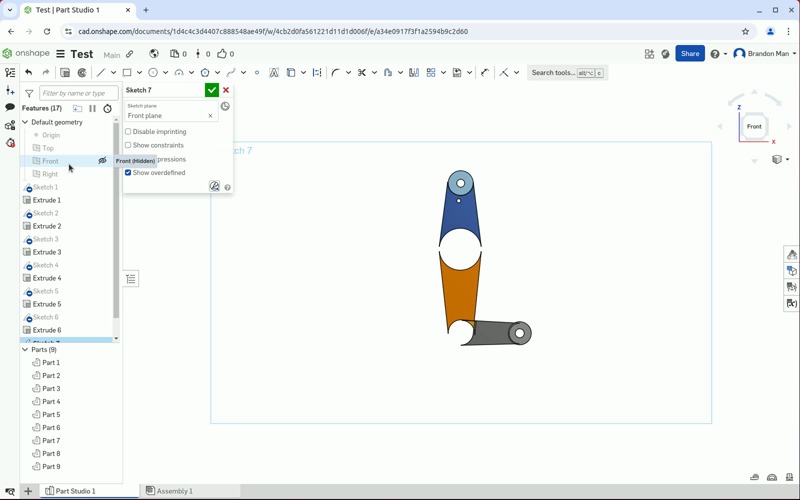
mouse_move(73, 352)
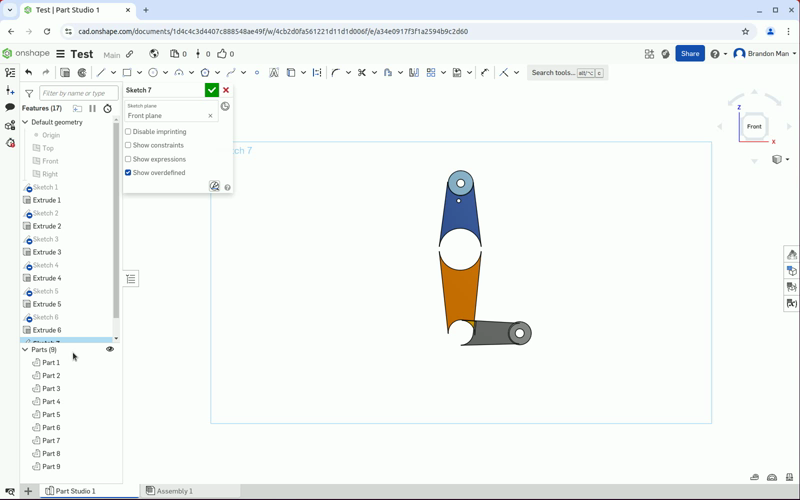
key(y)
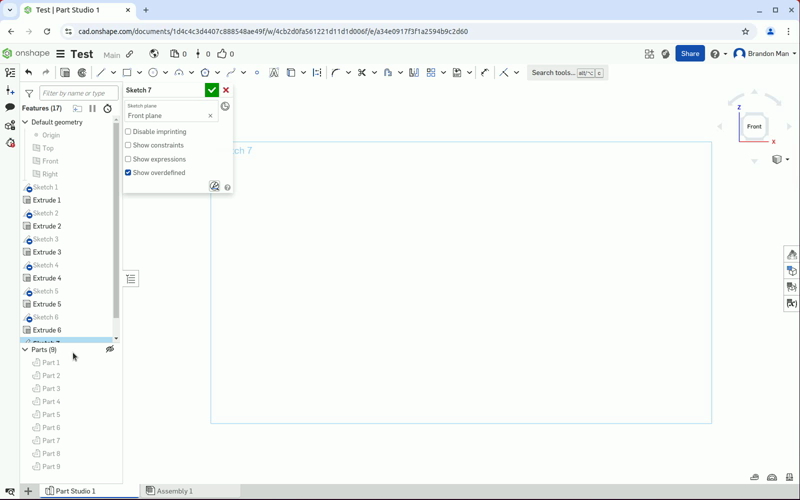
key(c)
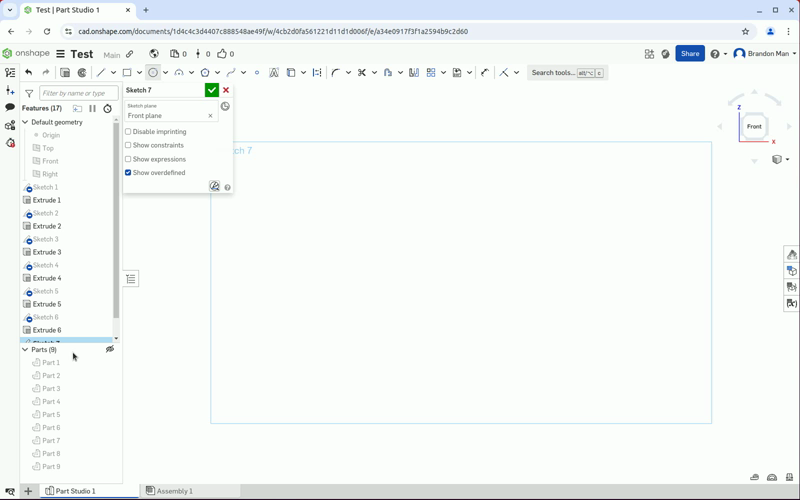
key_down(shift)
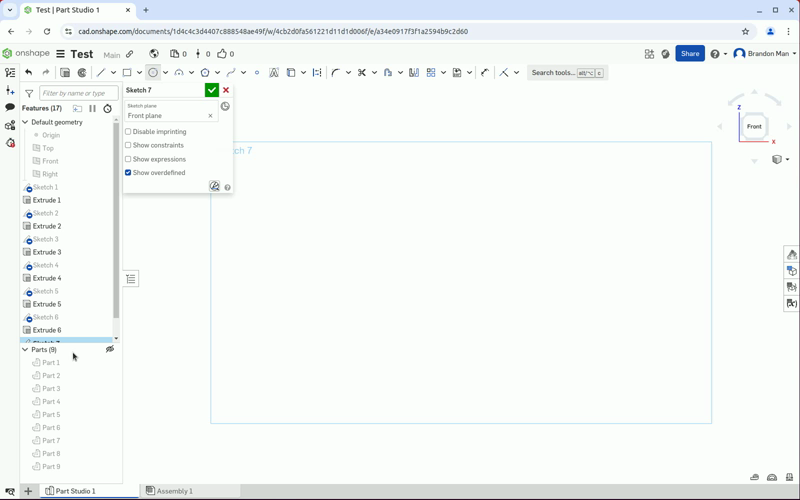
mouse_move(461, 249)
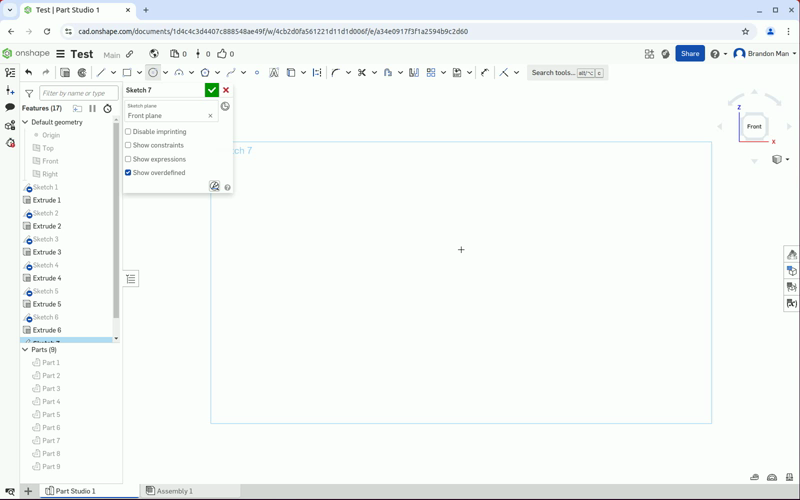
click(461, 249)
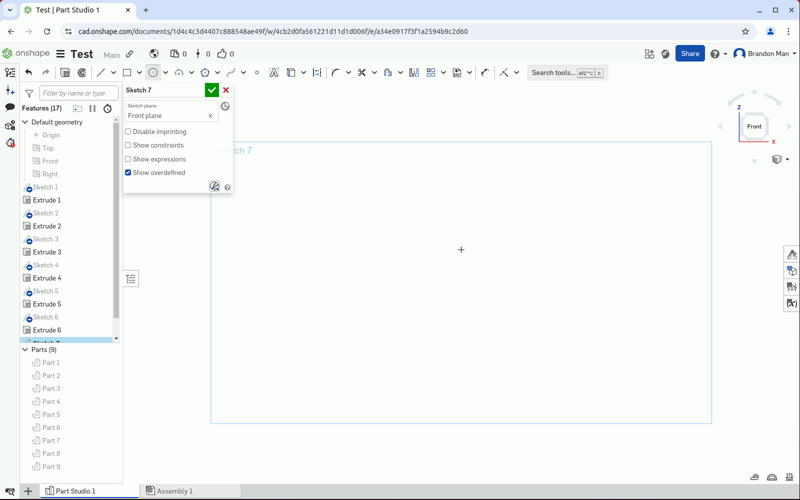
key_up(shift)
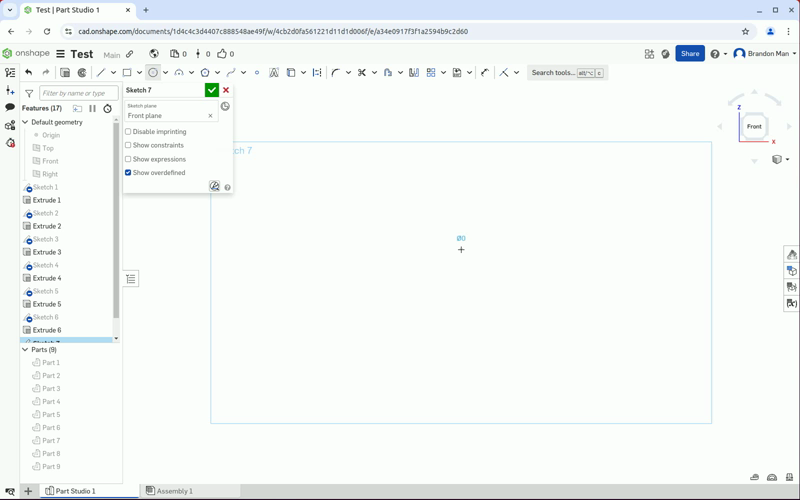
mouse_move(482, 249)
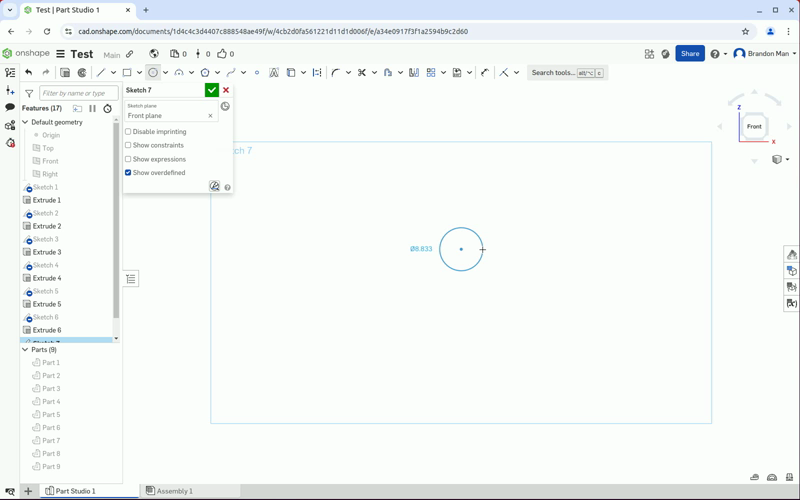
click(482, 249)
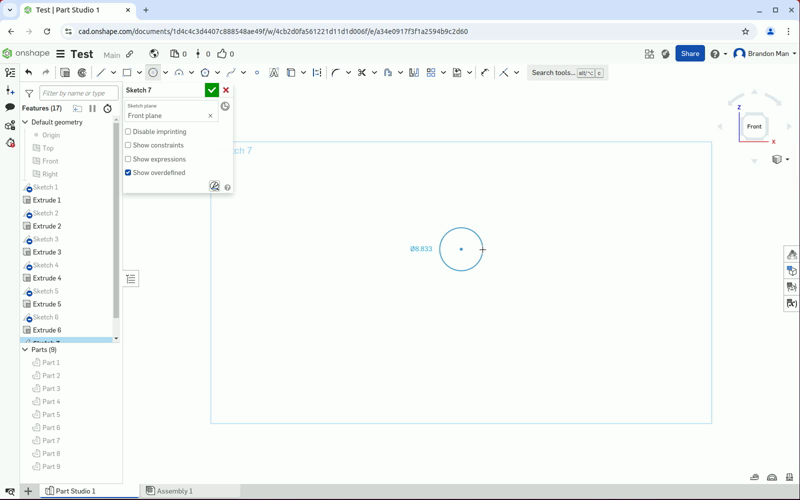
key(esc)
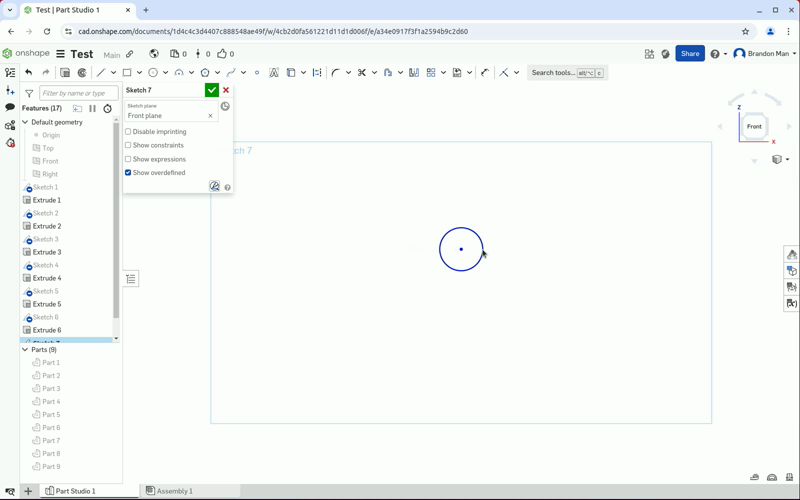
key(c)
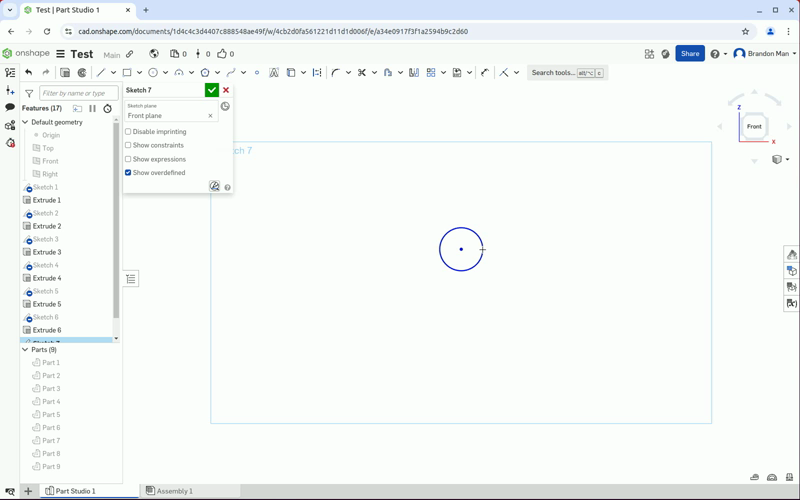
key_down(shift)
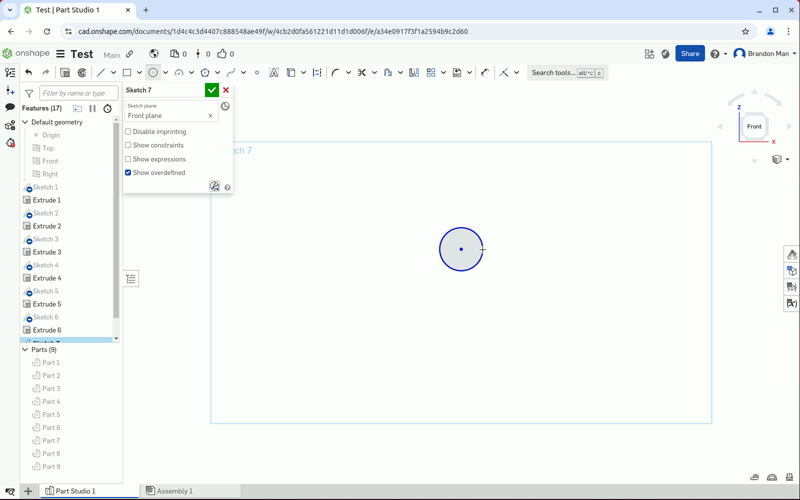
mouse_move(461, 249)
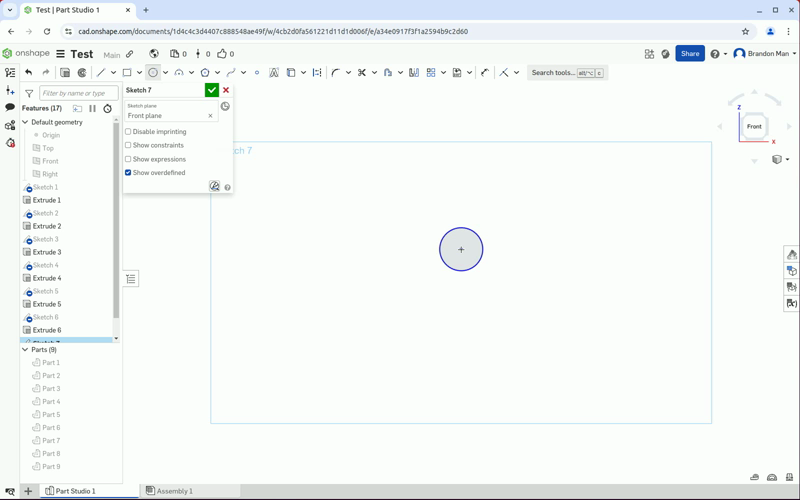
click(461, 249)
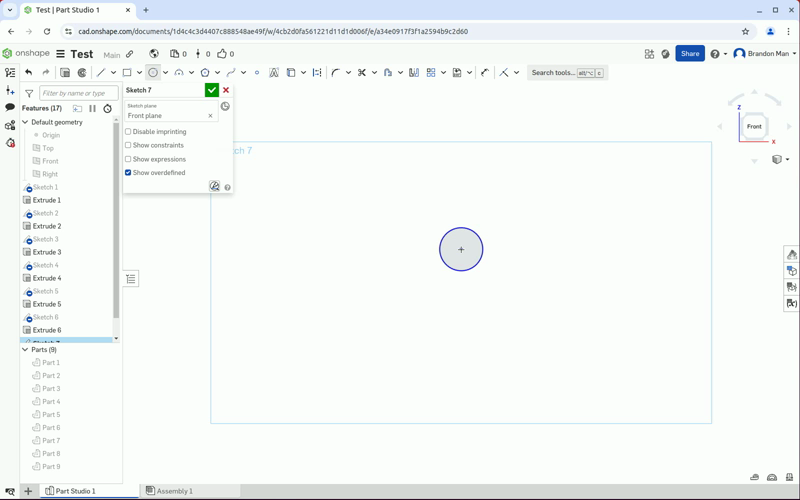
key_up(shift)
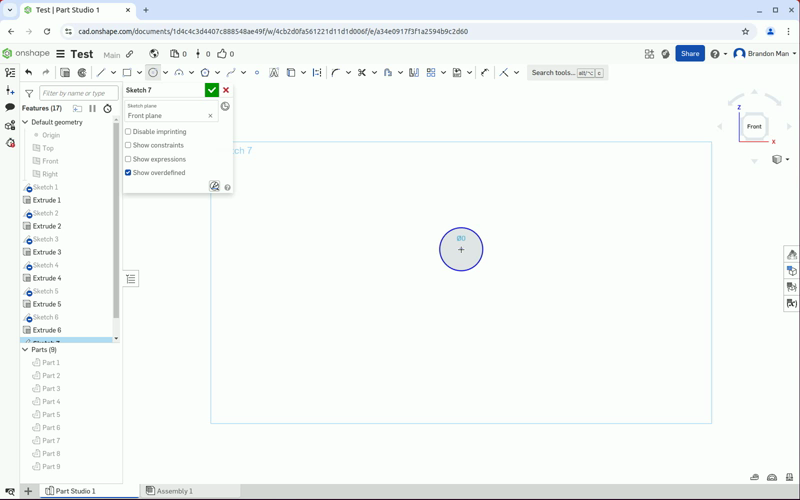
mouse_move(465, 249)
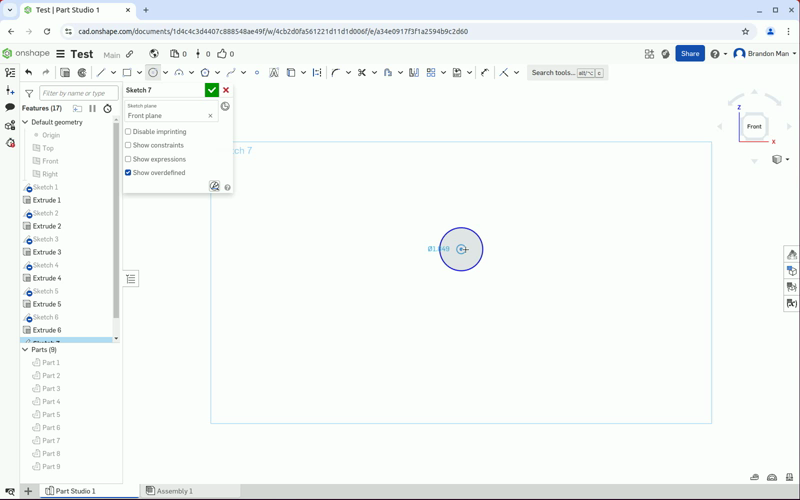
click(465, 249)
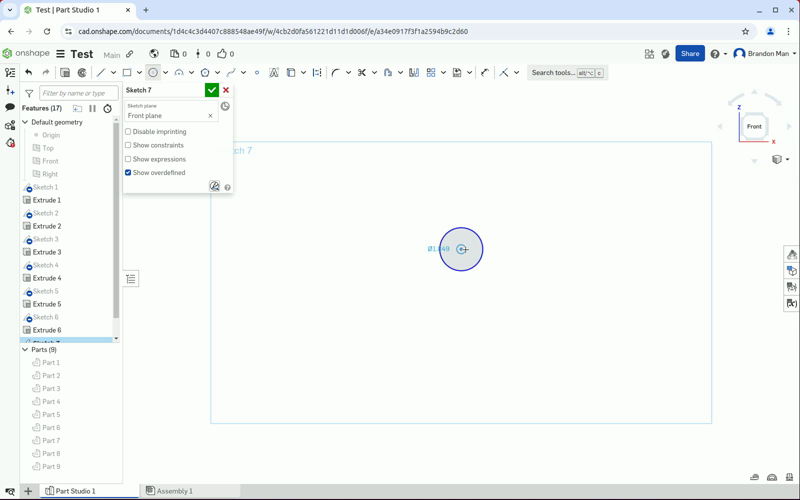
key(esc)
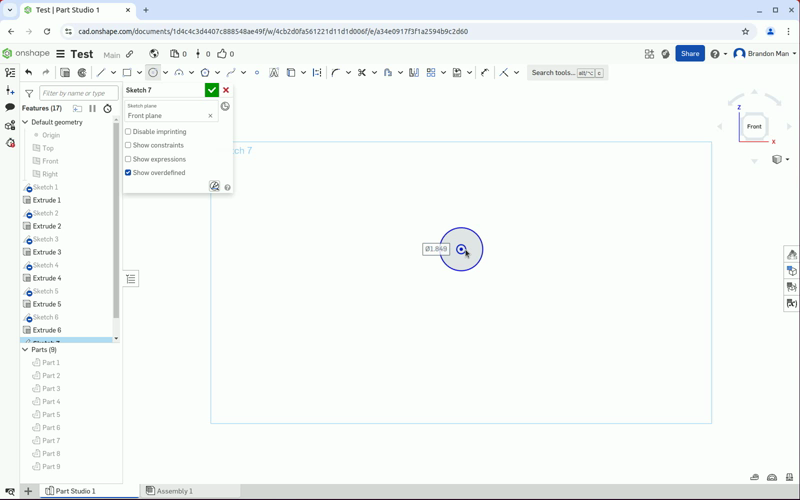
mouse_move(453, 244)
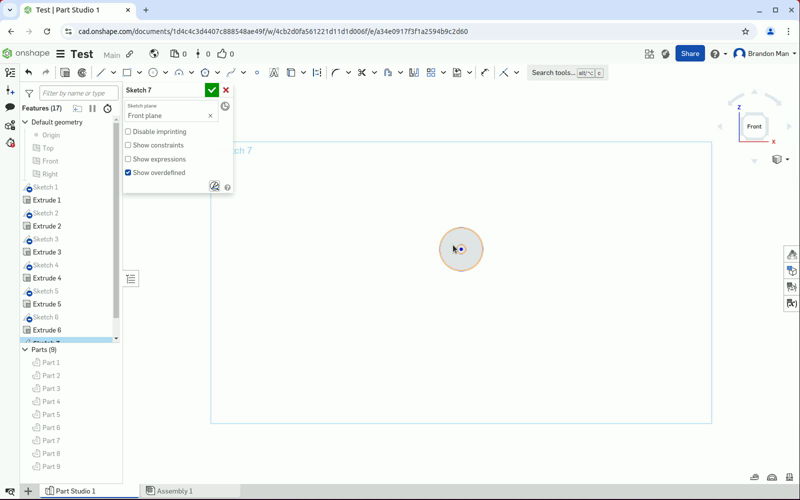
scroll(6)
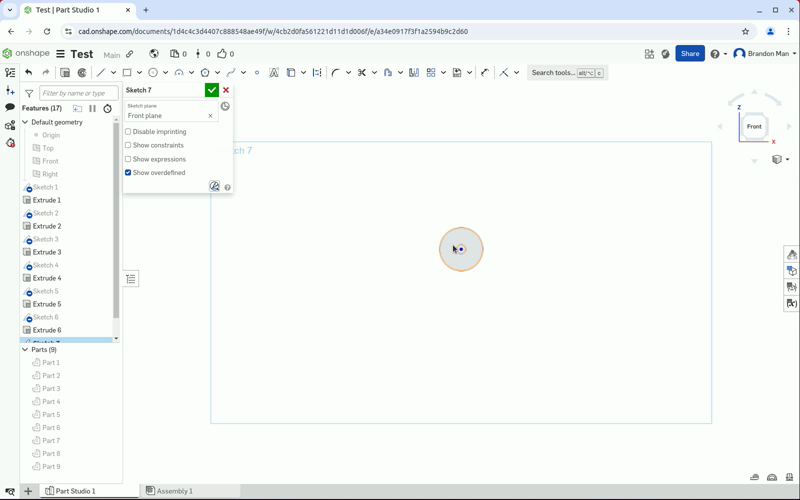
scroll(6)
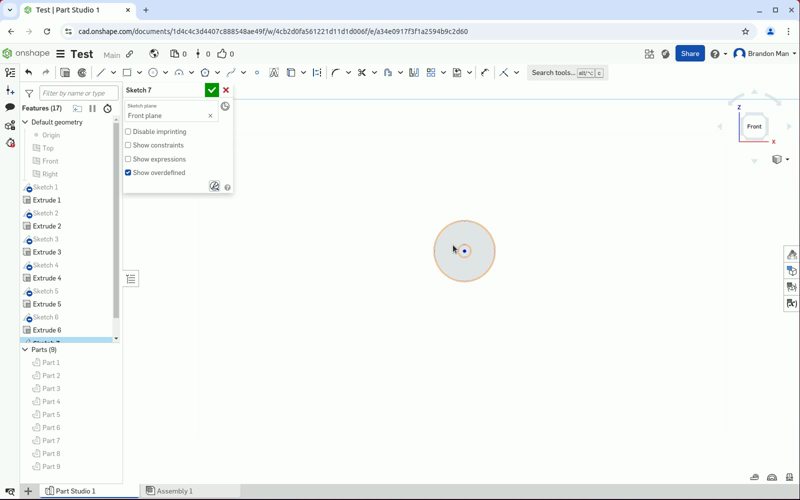
scroll(6)
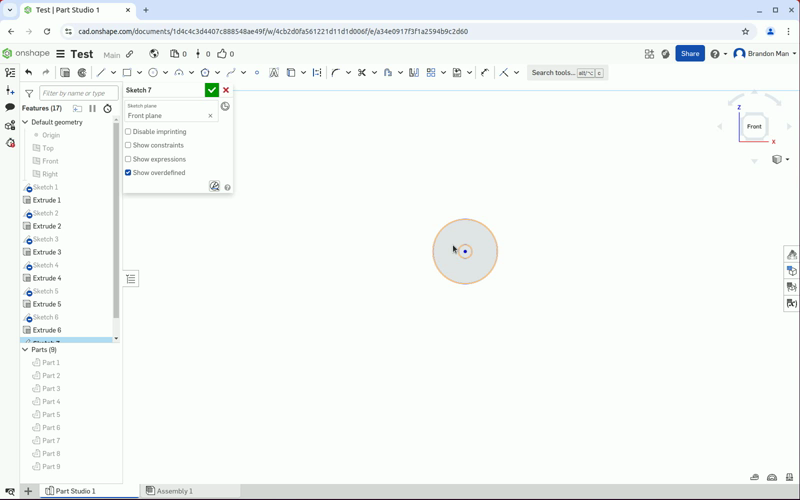
scroll(6)
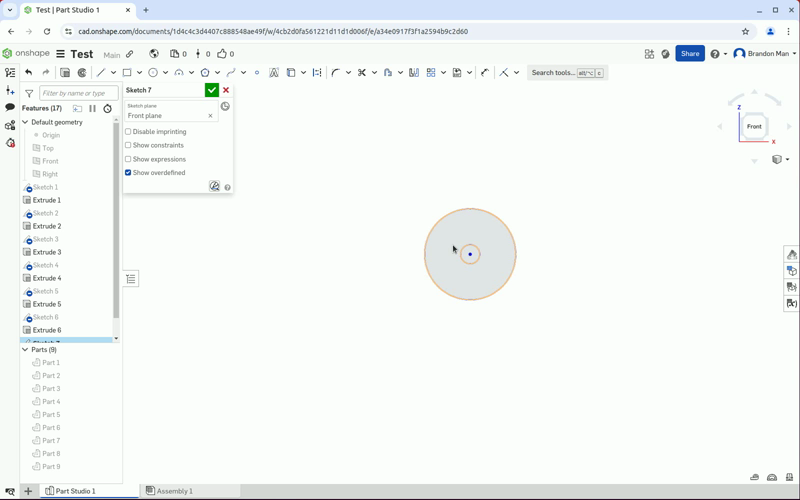
scroll(6)
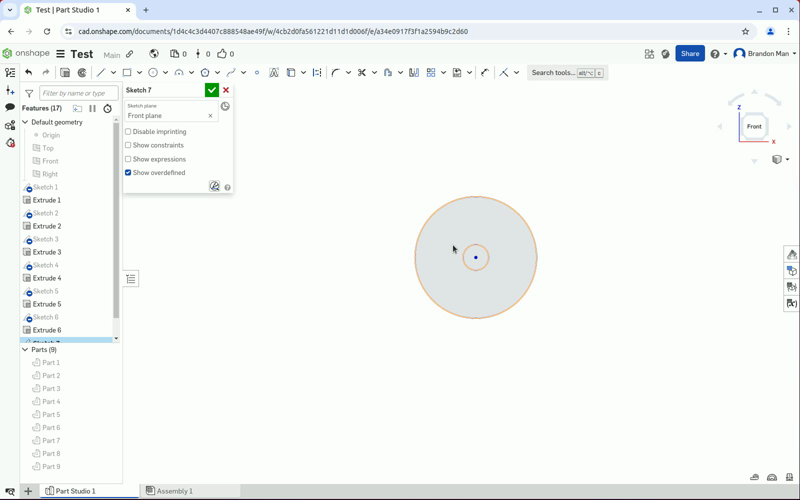
scroll(6)
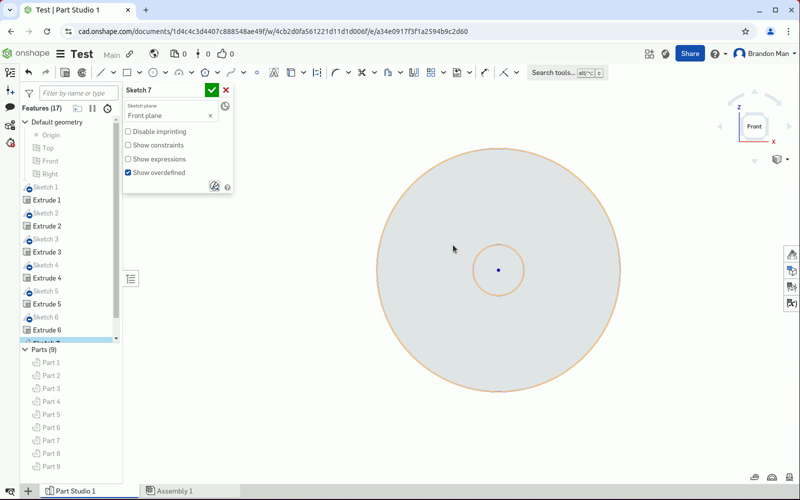
scroll(6)
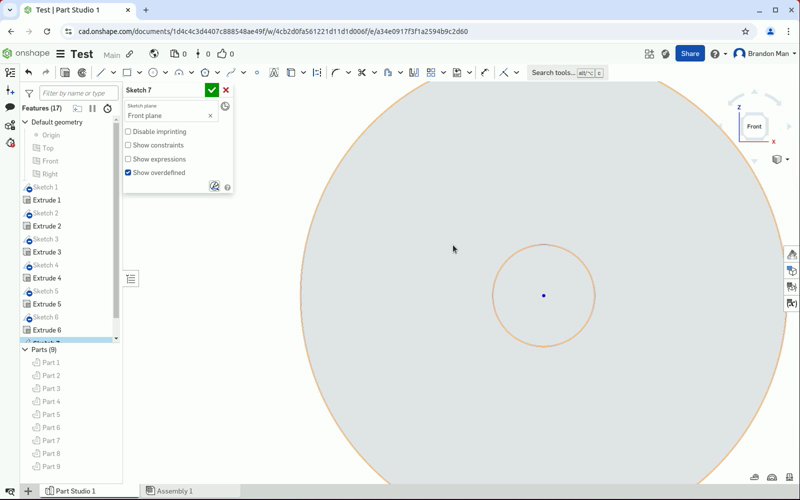
click(453, 244)
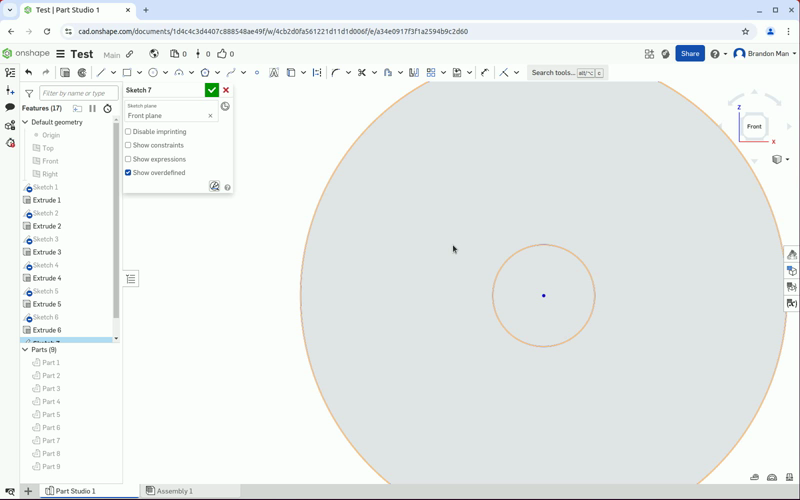
scroll(-6)
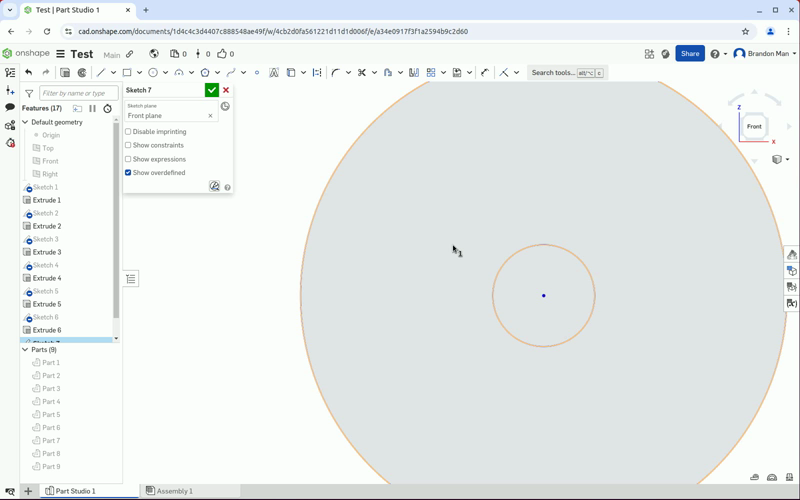
scroll(-6)
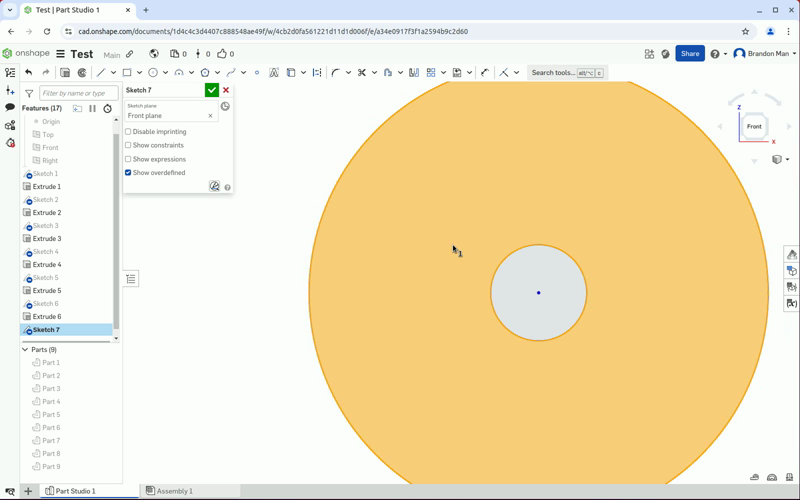
scroll(-6)
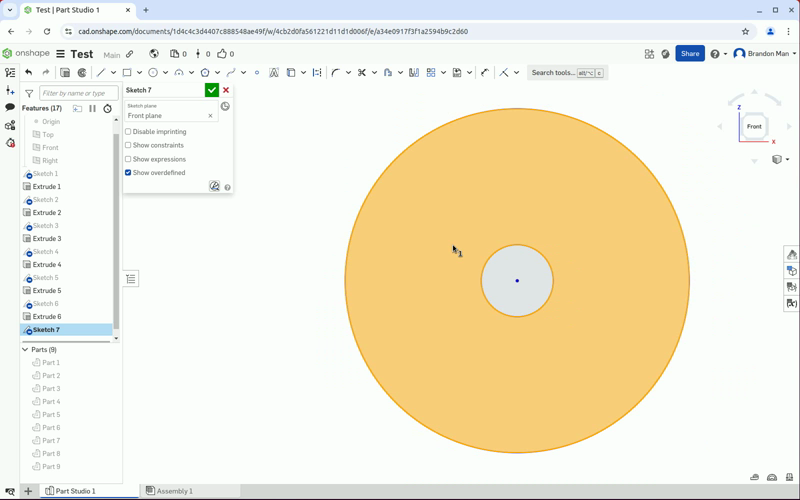
scroll(-6)
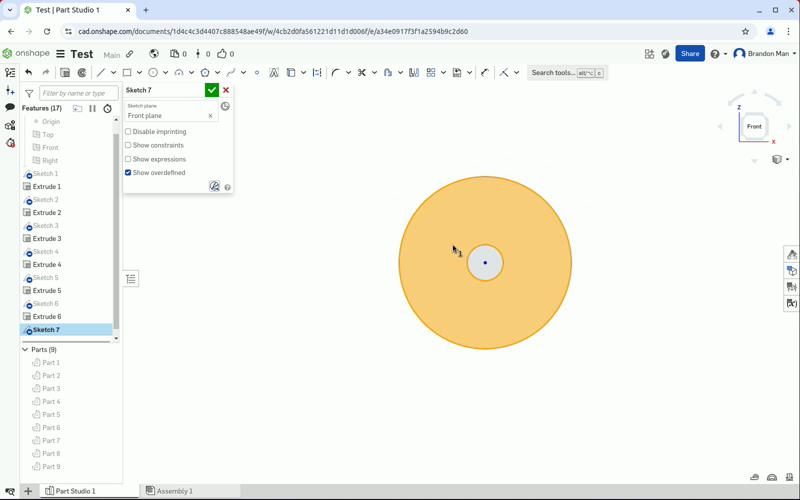
scroll(-6)
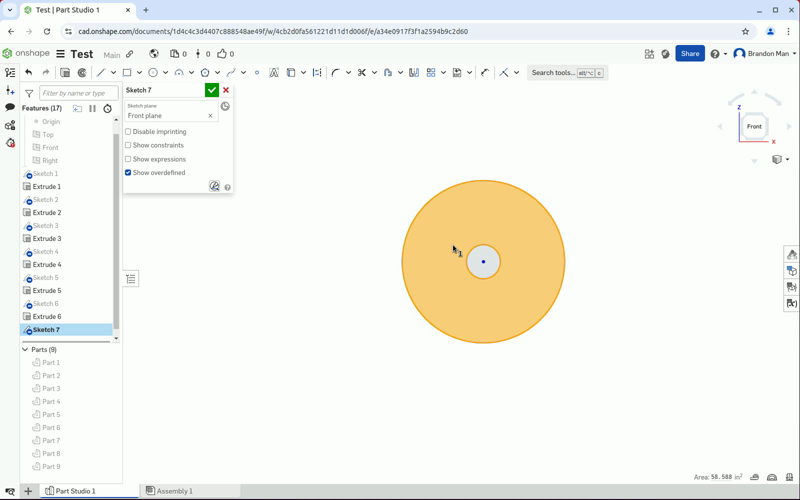
scroll(-6)
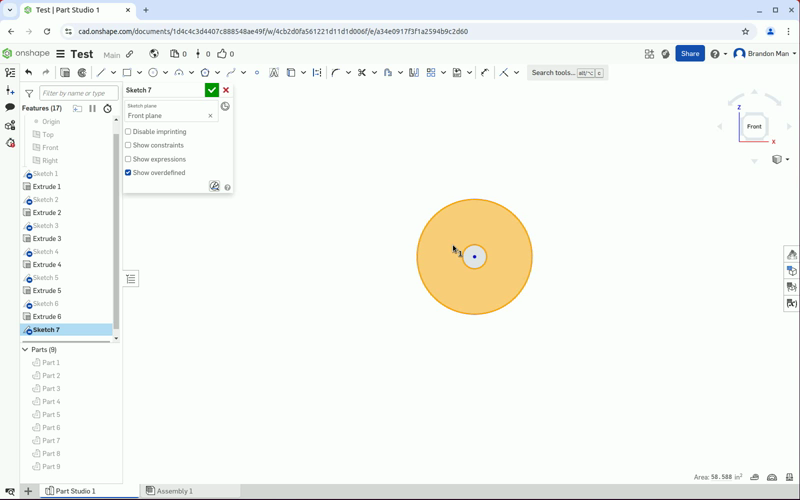
scroll(-6)
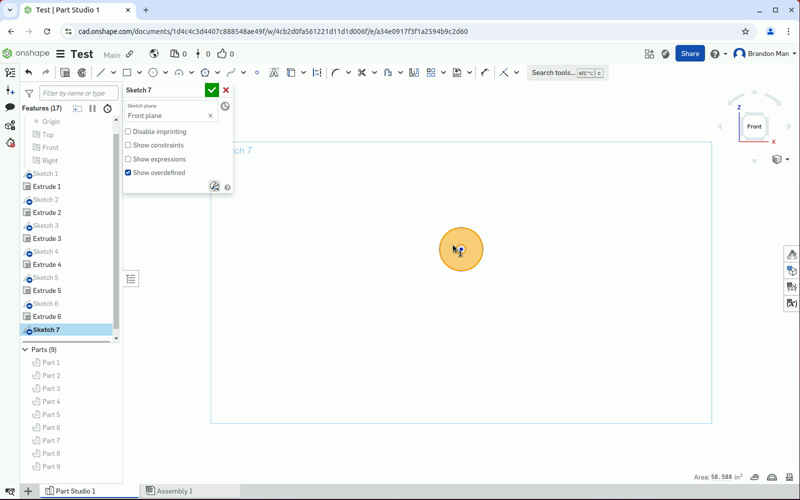
mouse_move(73, 352)
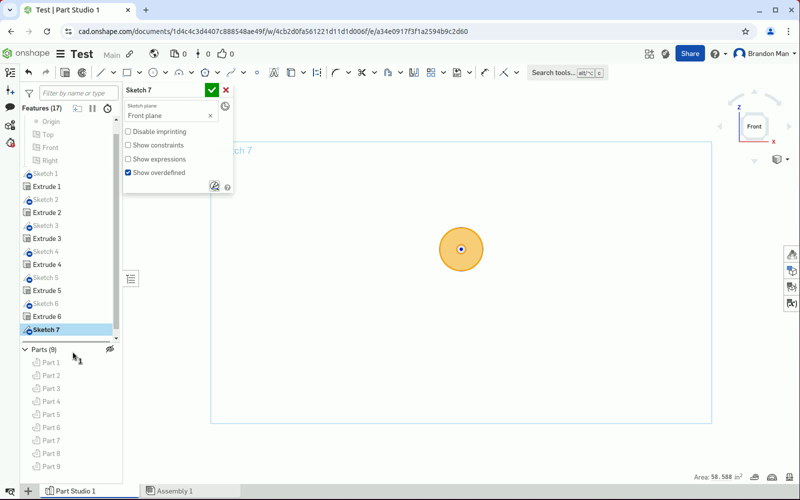
key(shift+y)
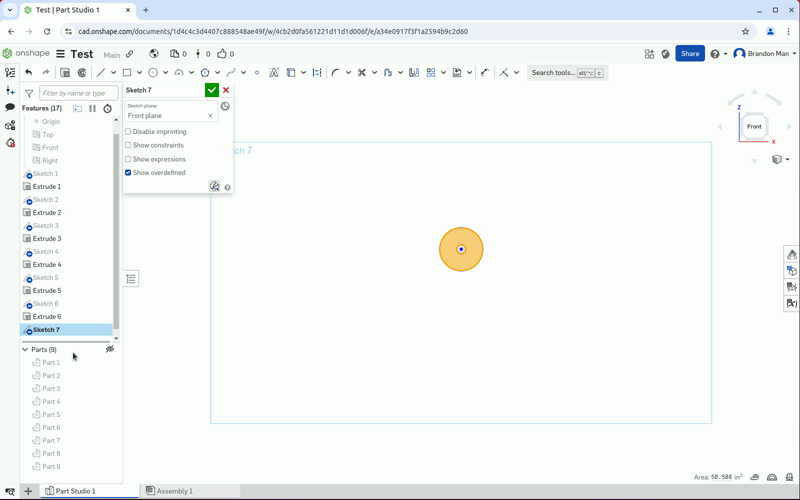
key(shift+e)
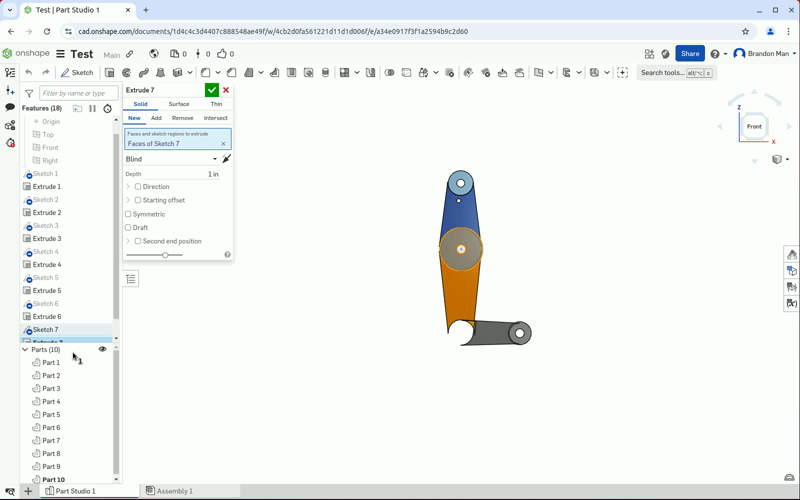
mouse_move(143, 106)
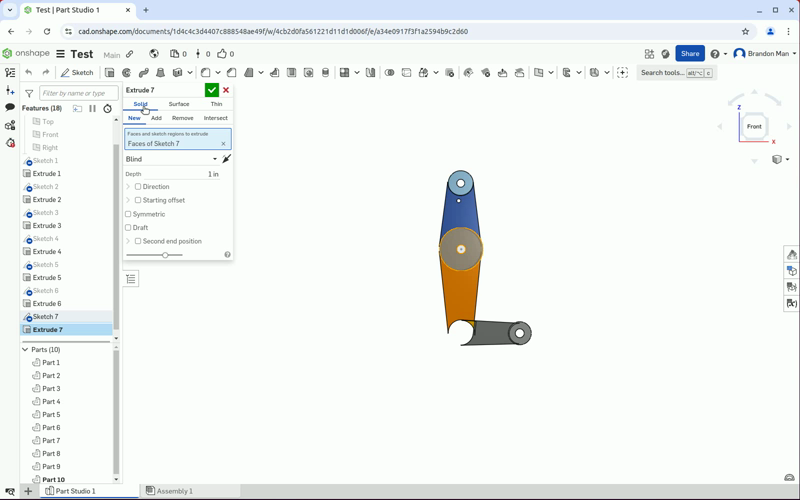
click(143, 106)
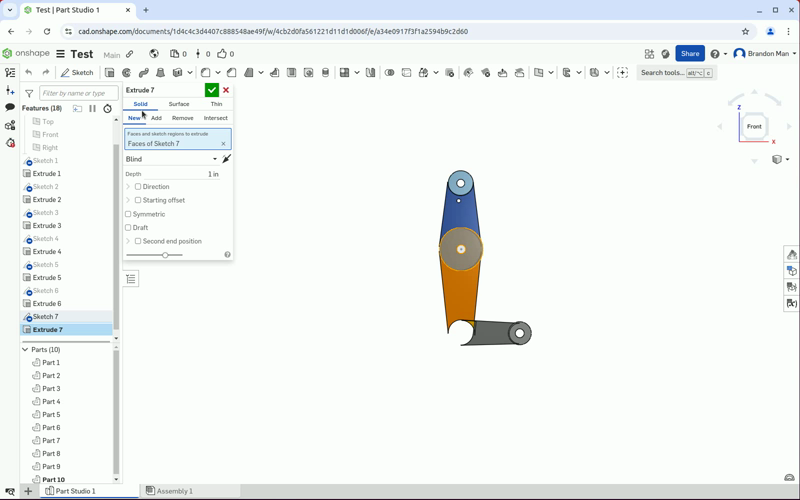
mouse_move(137, 120)
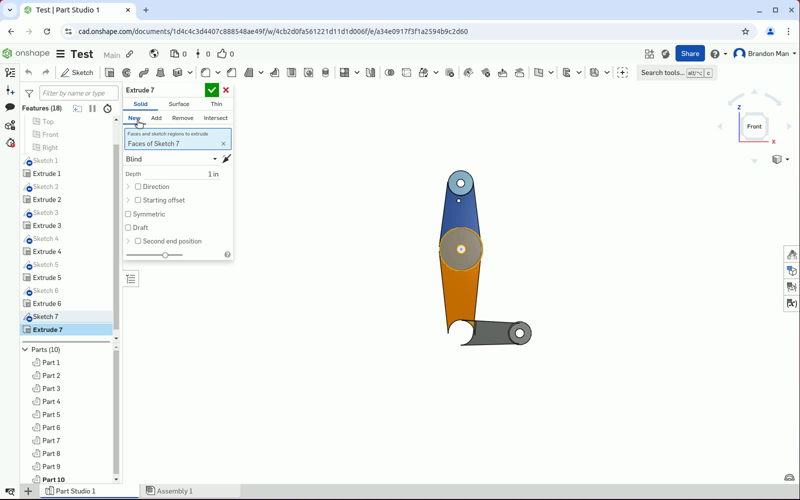
click(137, 120)
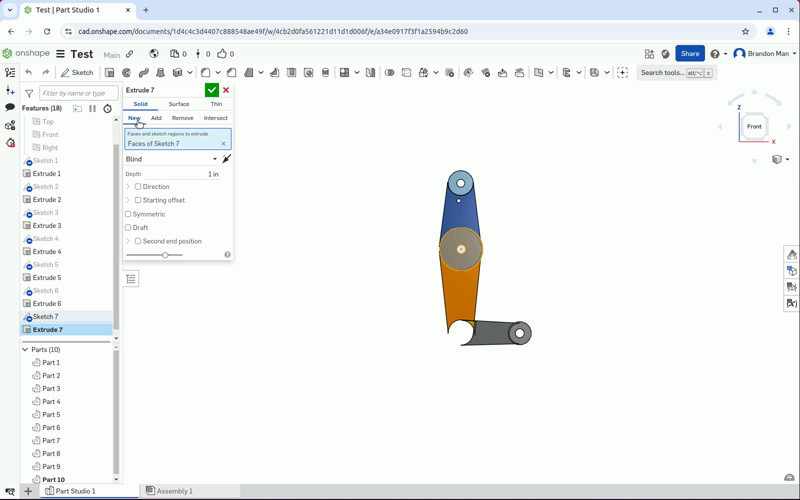
key(tab, 4)
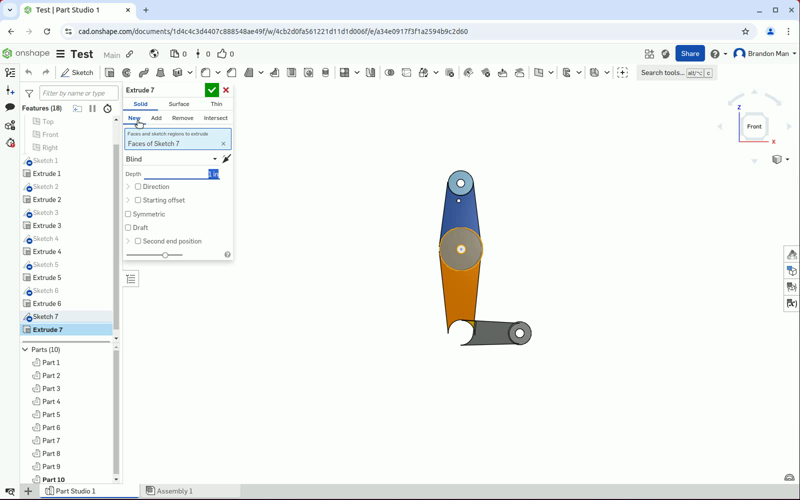
text(0.722)
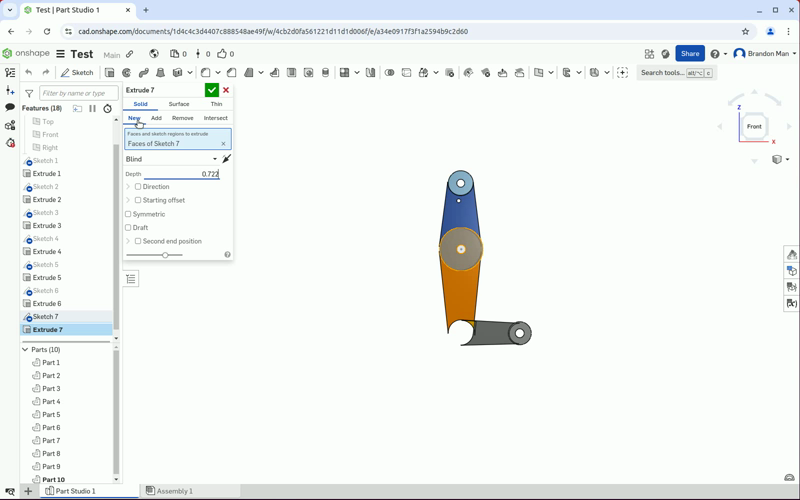
key(enter)
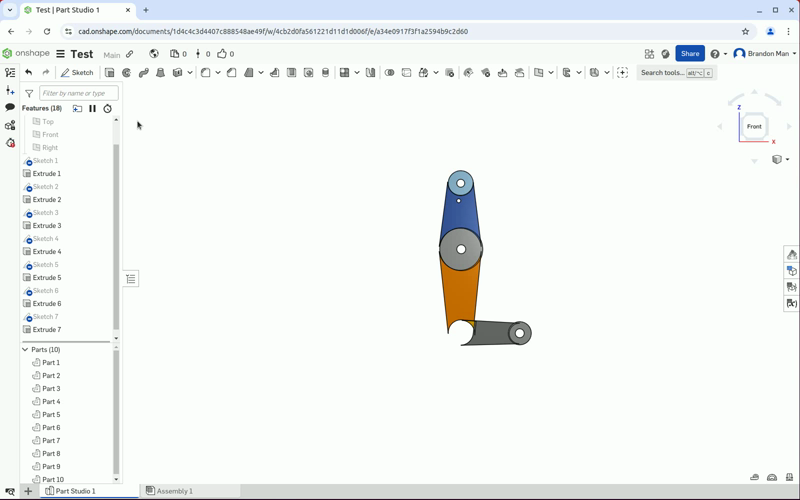
key(shift+h)
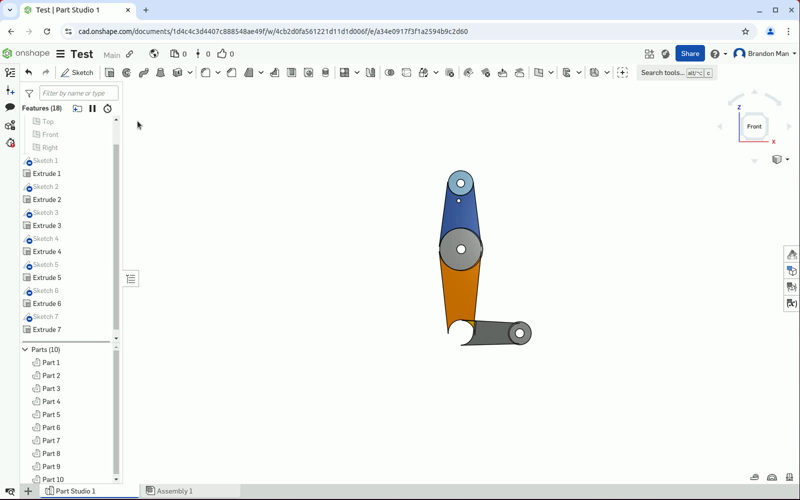
key(shift+h)
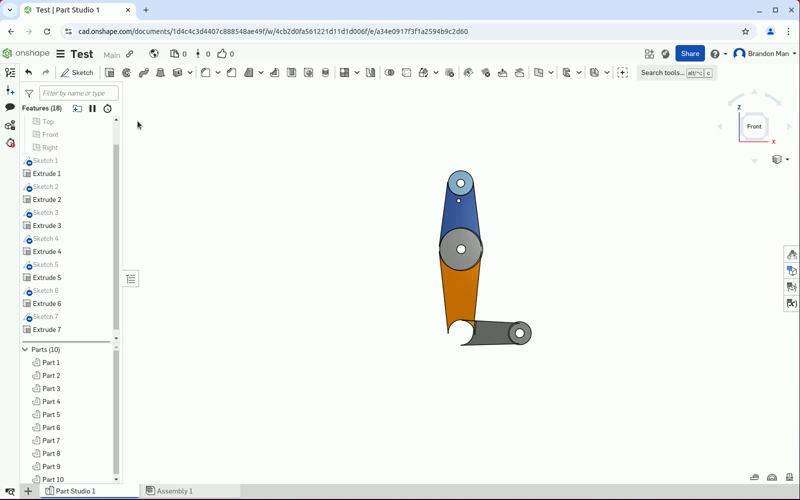
mouse_move(69, 163)
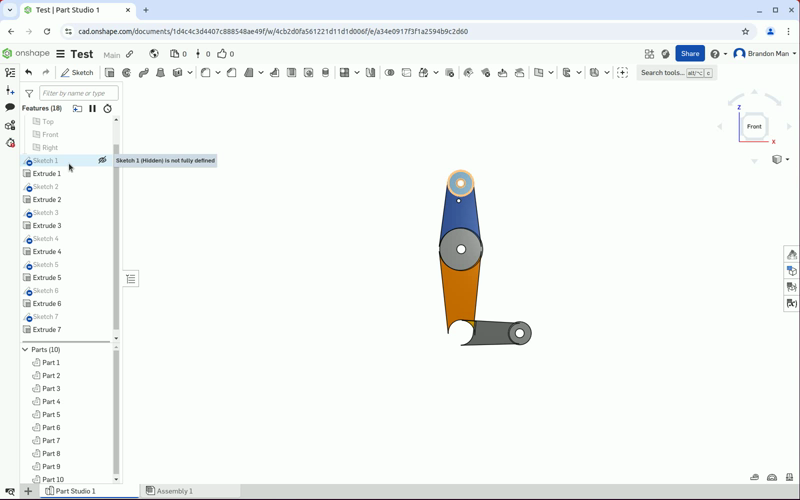
click(69, 163)
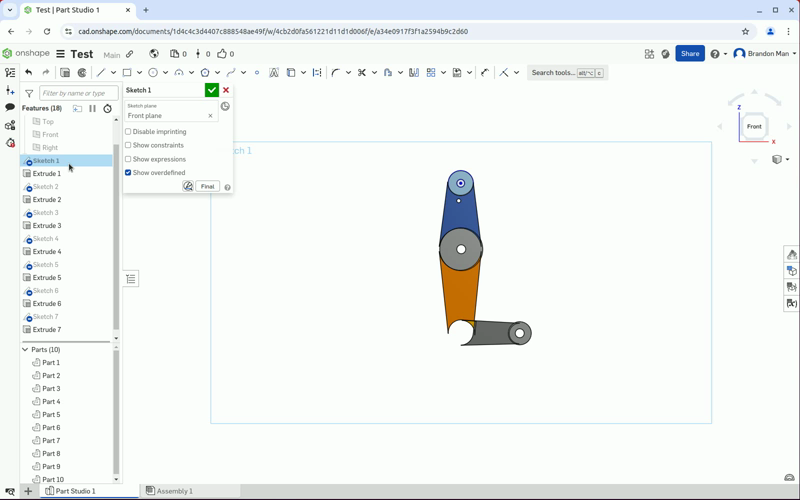
mouse_move(229, 92)
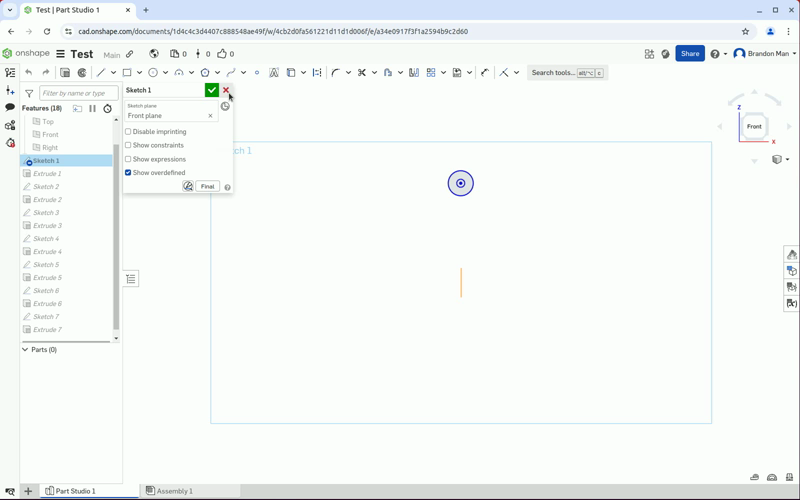
click(229, 92)
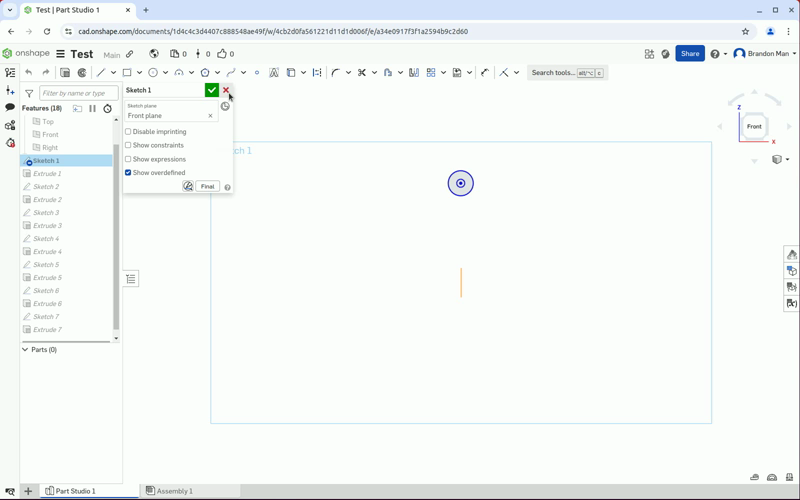
key(shift+s)
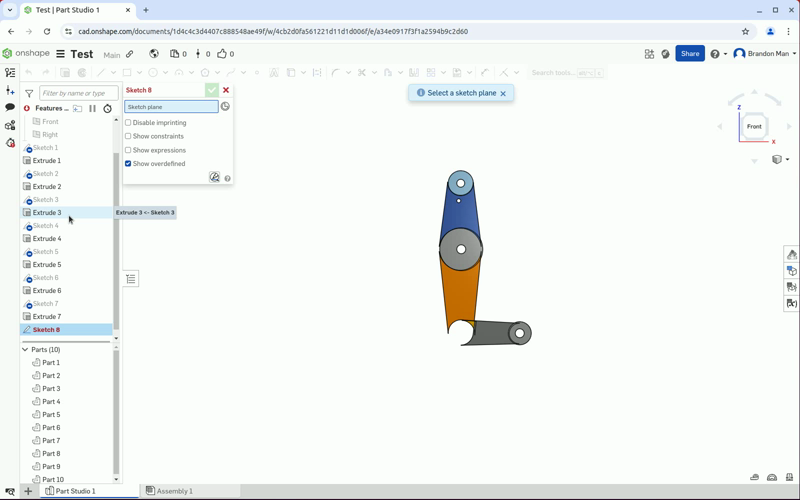
scroll(3)
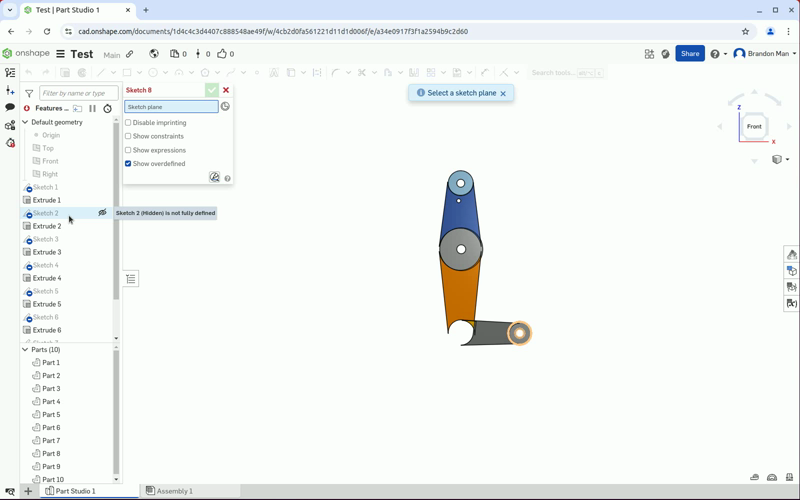
mouse_move(69, 163)
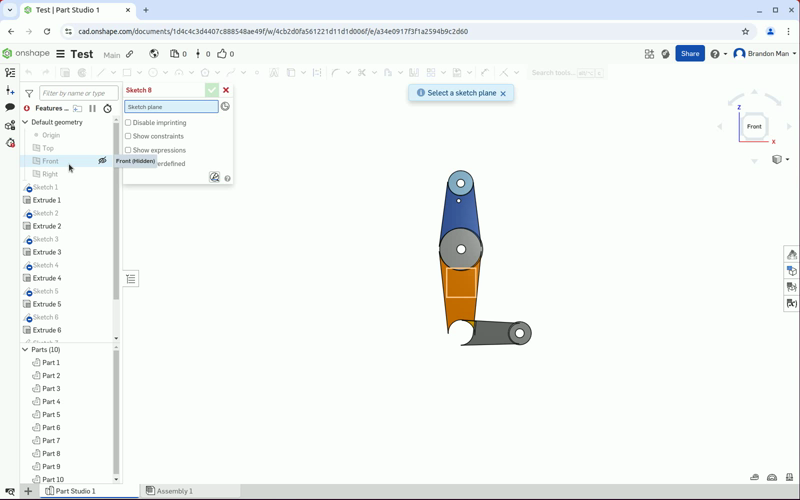
click(69, 163)
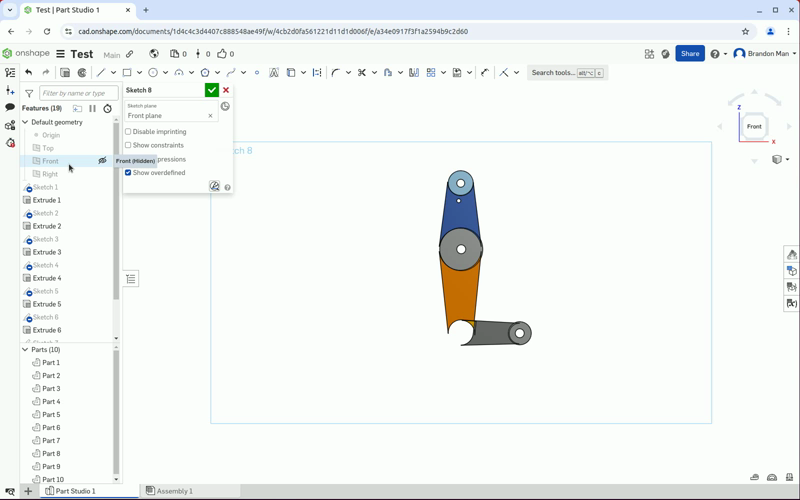
mouse_move(69, 352)
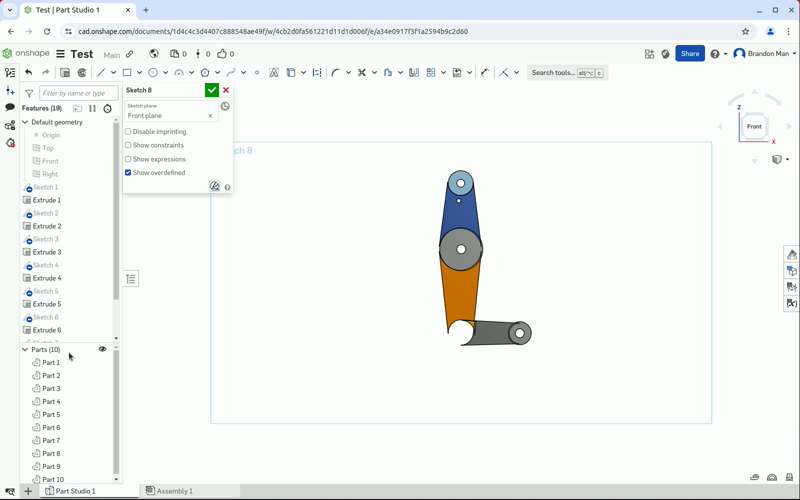
key(y)
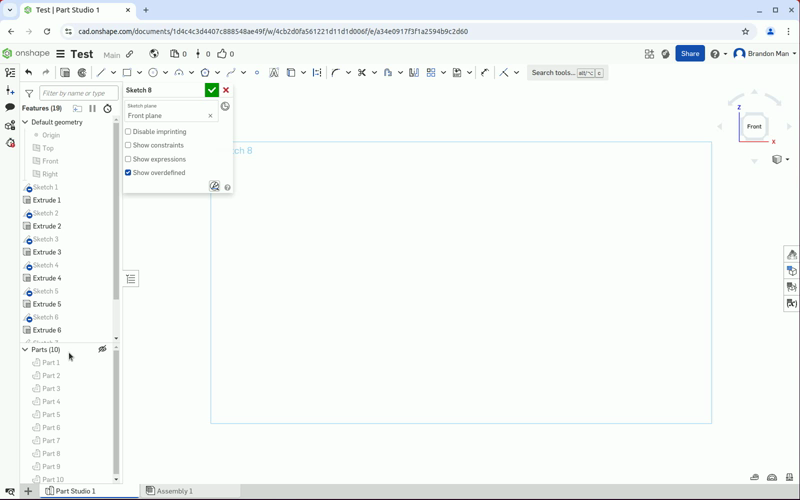
key(c)
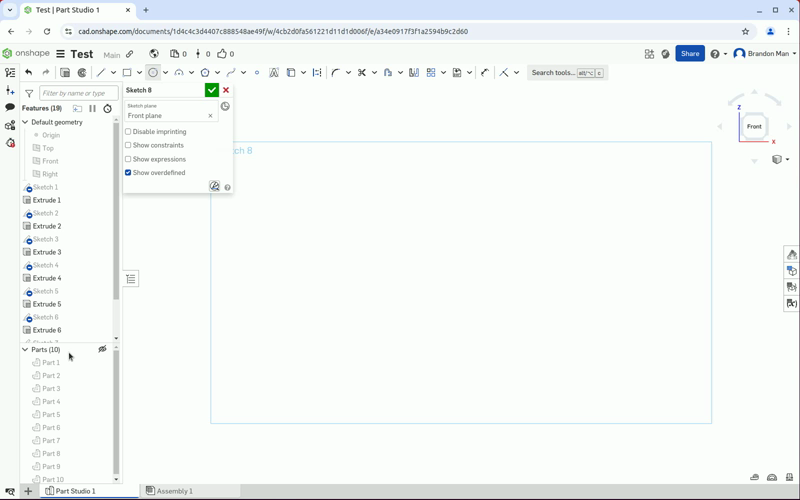
key_down(shift)
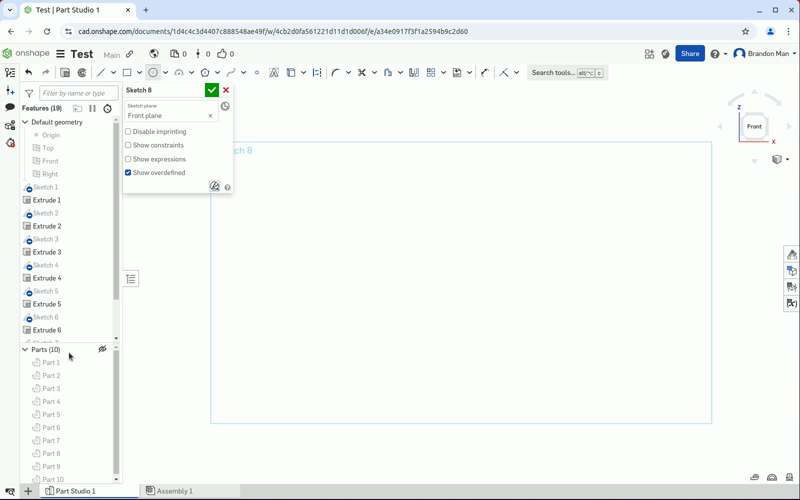
mouse_move(460, 332)
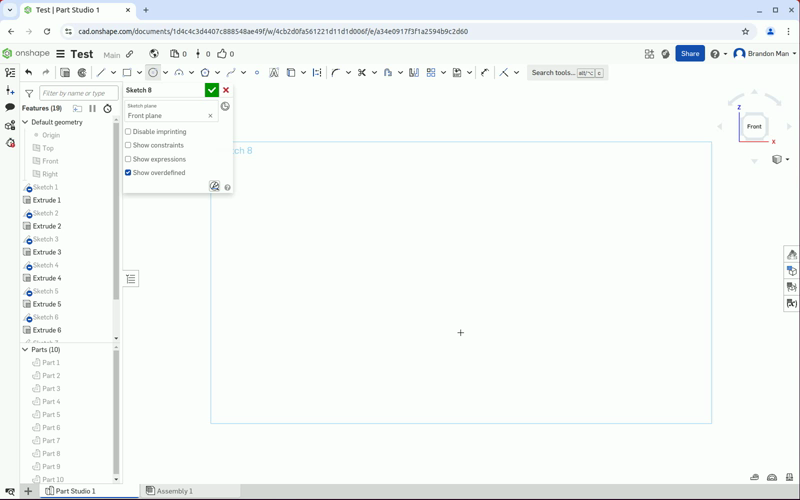
click(460, 332)
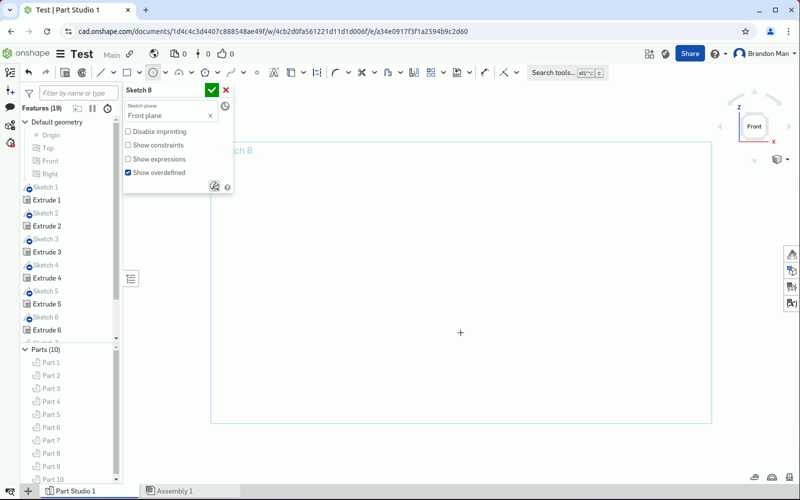
key_up(shift)
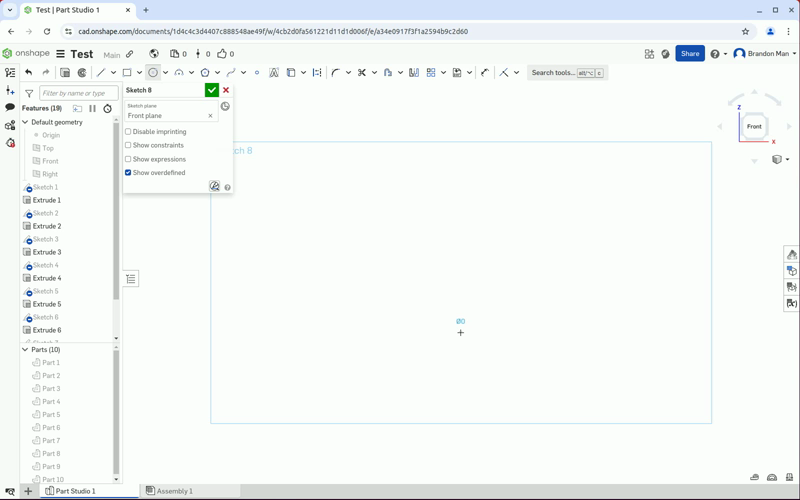
mouse_move(473, 332)
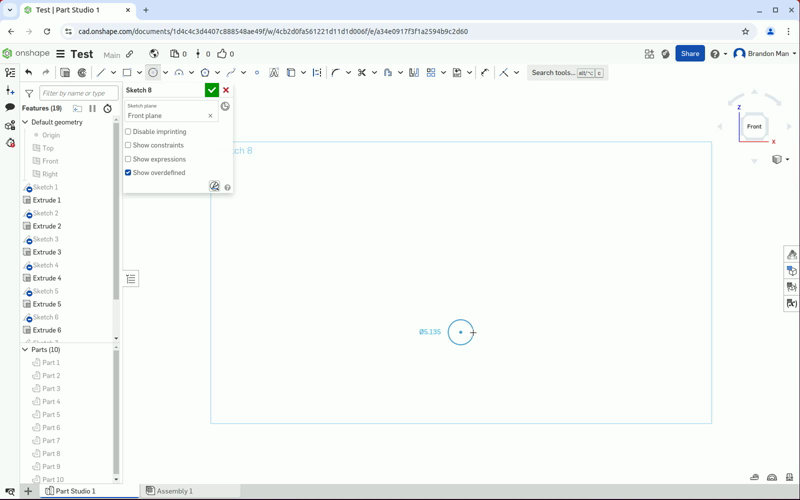
click(473, 332)
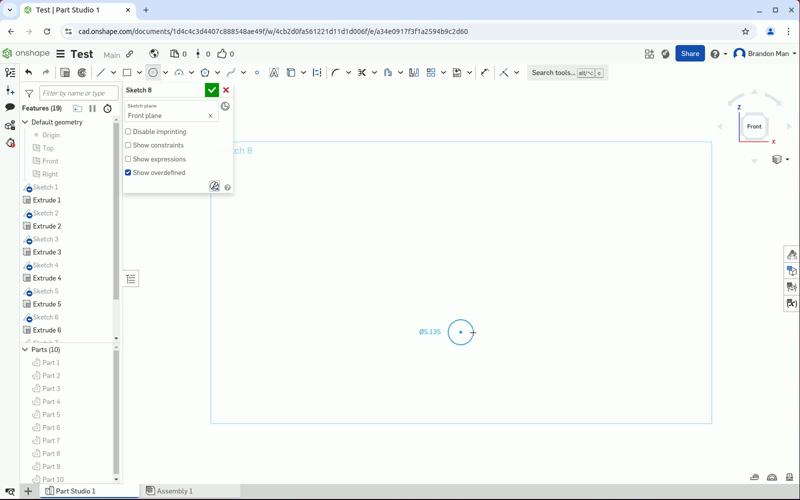
key(esc)
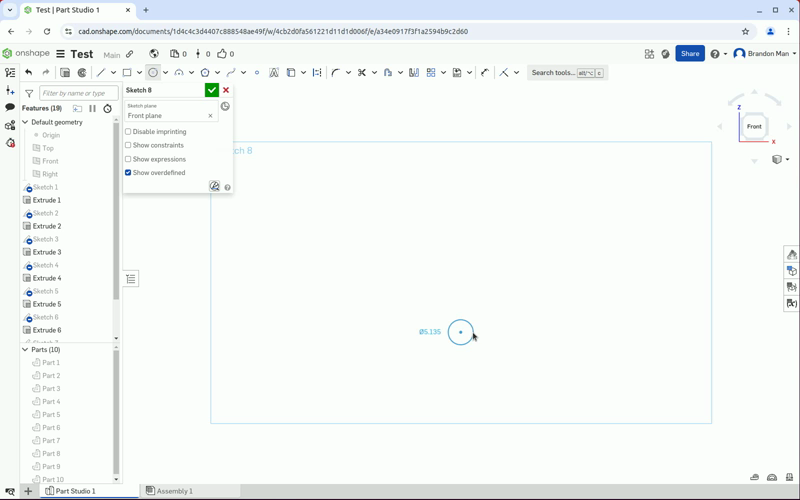
key(c)
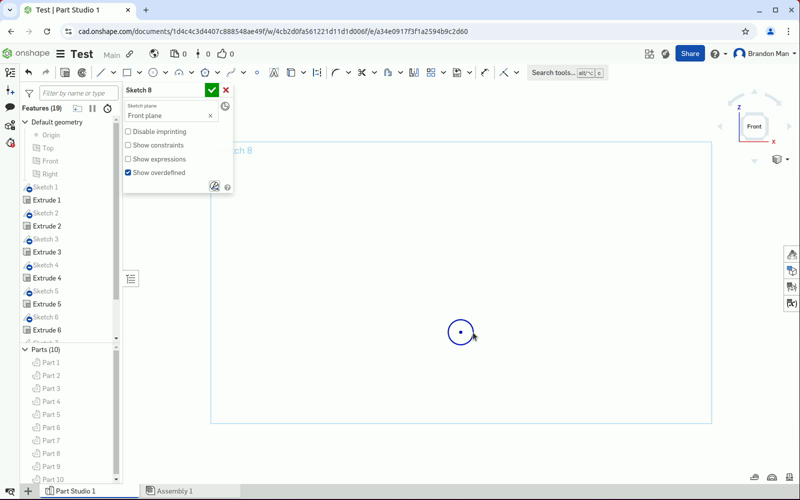
key_down(shift)
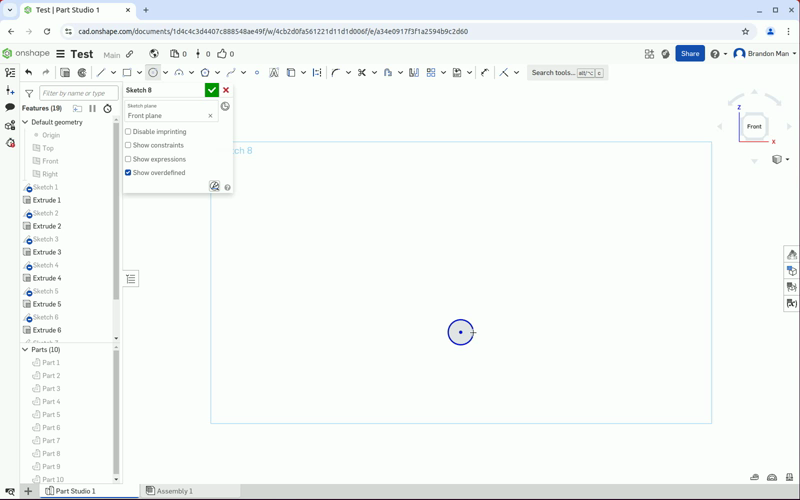
mouse_move(460, 332)
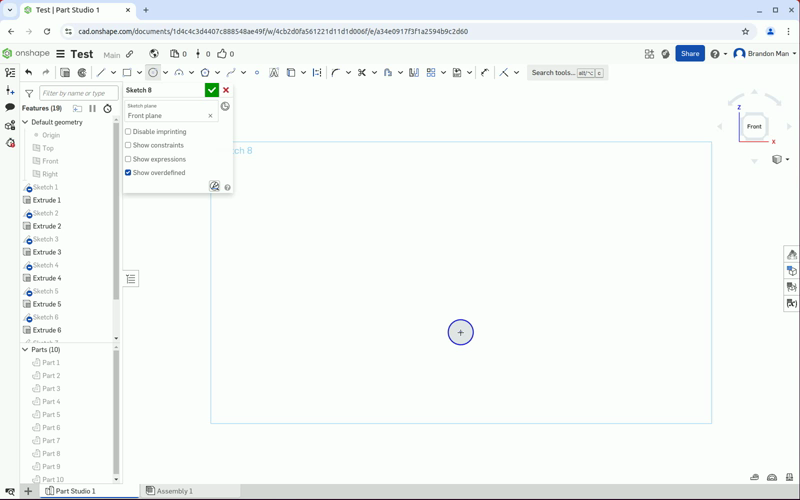
click(460, 332)
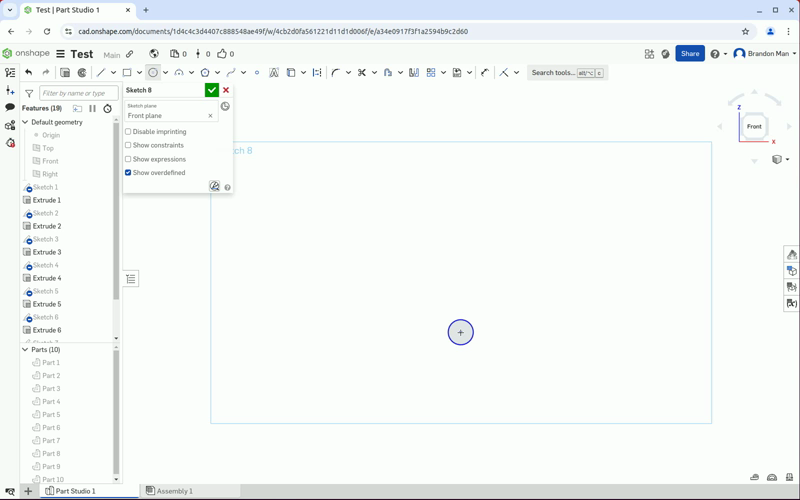
key_up(shift)
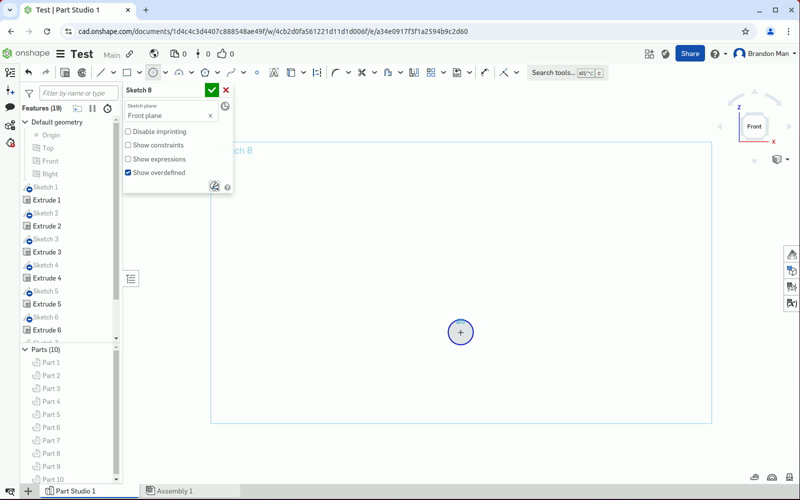
mouse_move(464, 332)
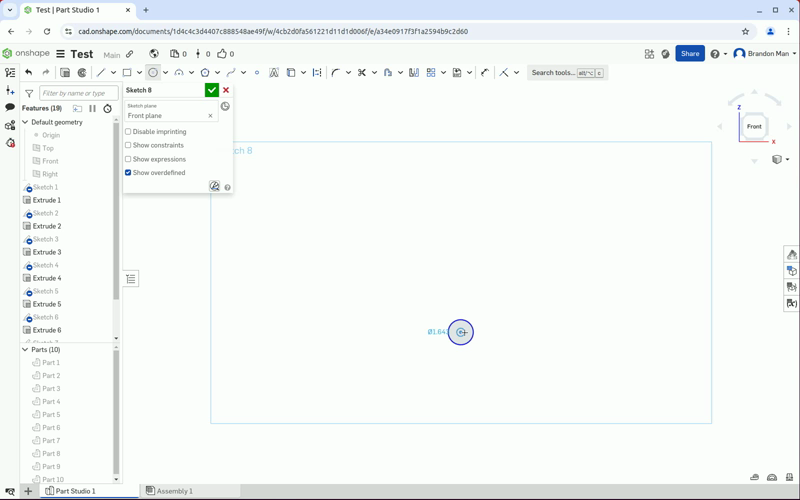
scroll(6)
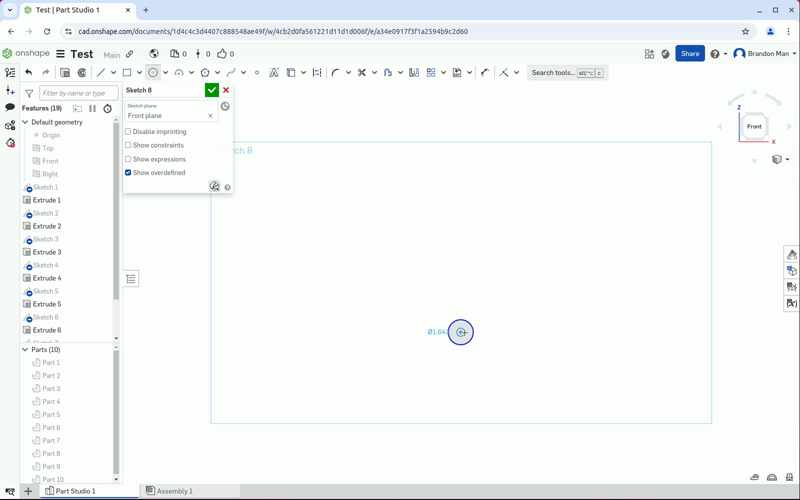
scroll(6)
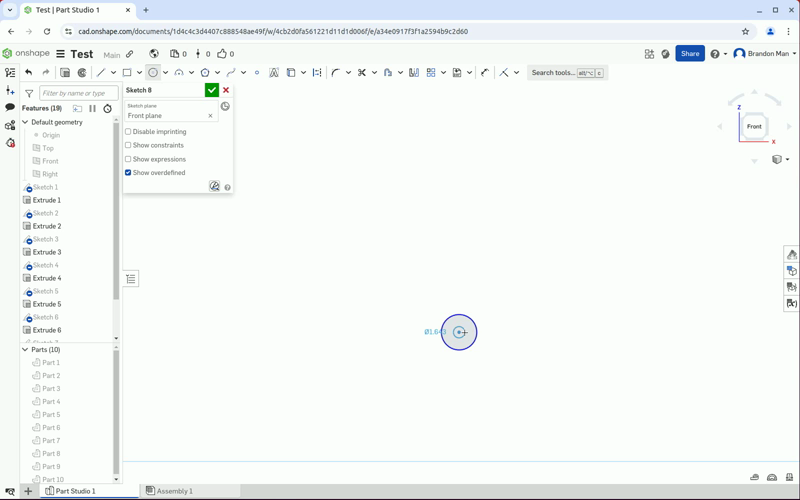
scroll(6)
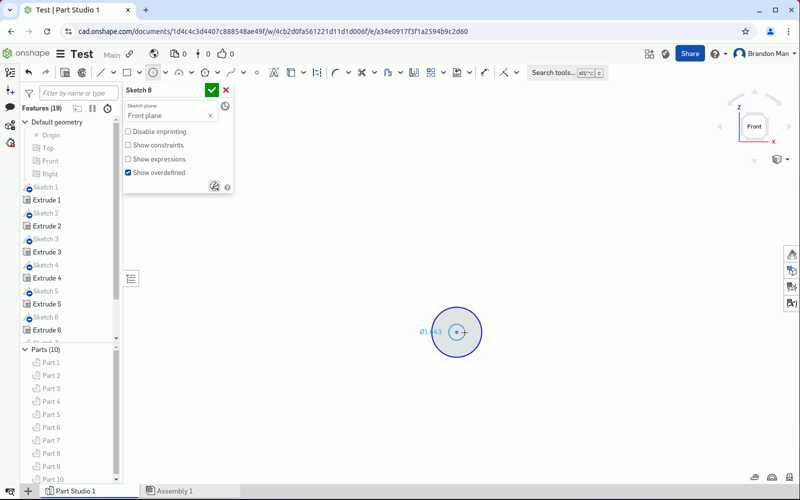
scroll(6)
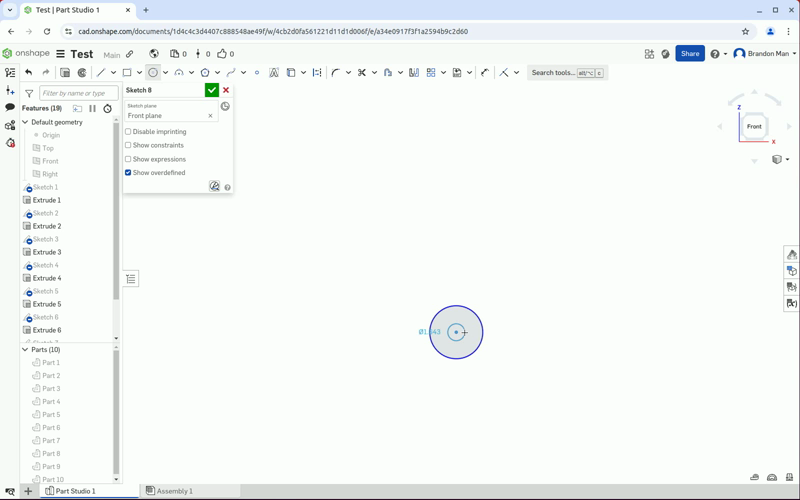
scroll(6)
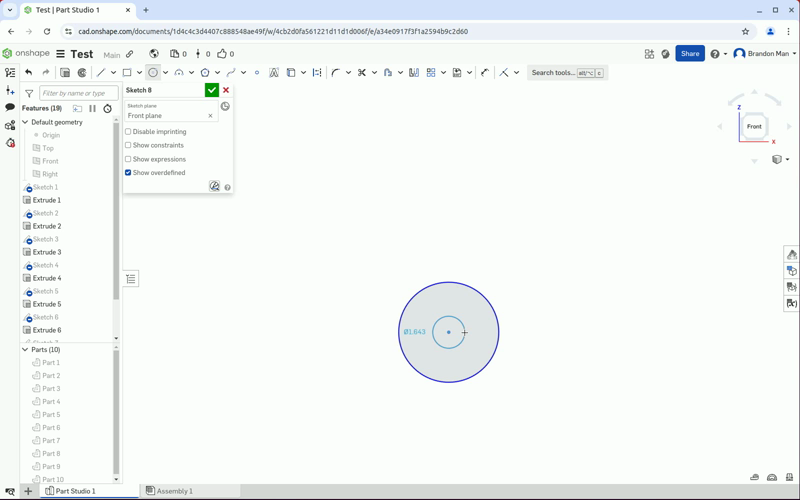
scroll(6)
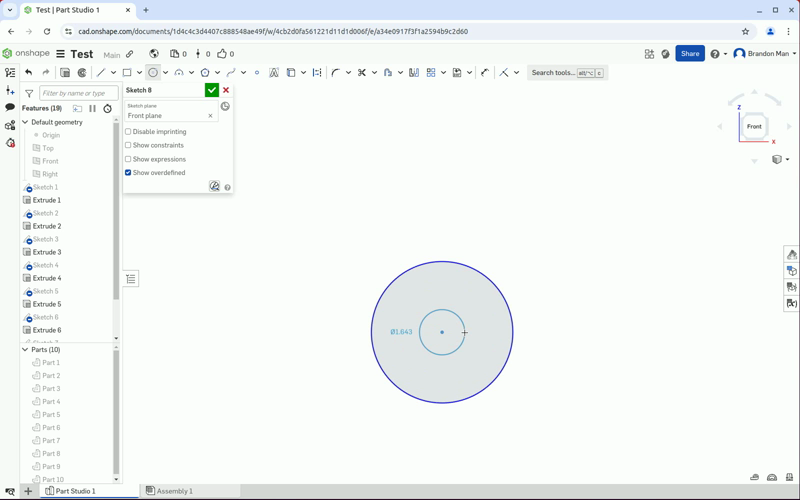
scroll(6)
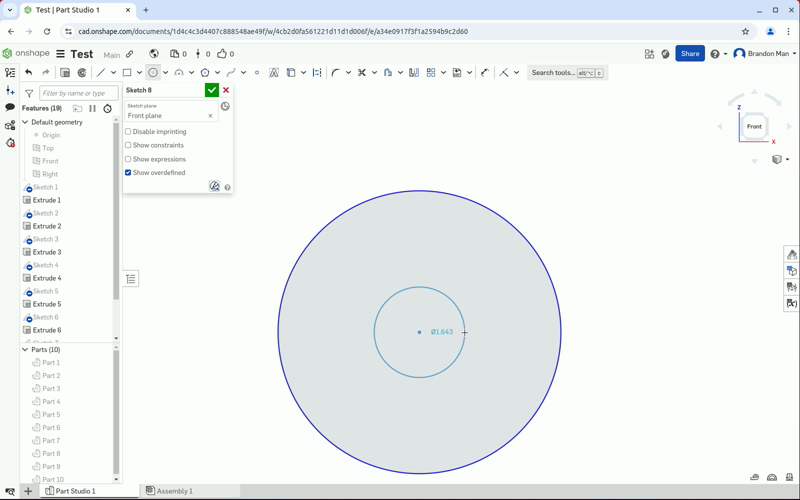
click(464, 332)
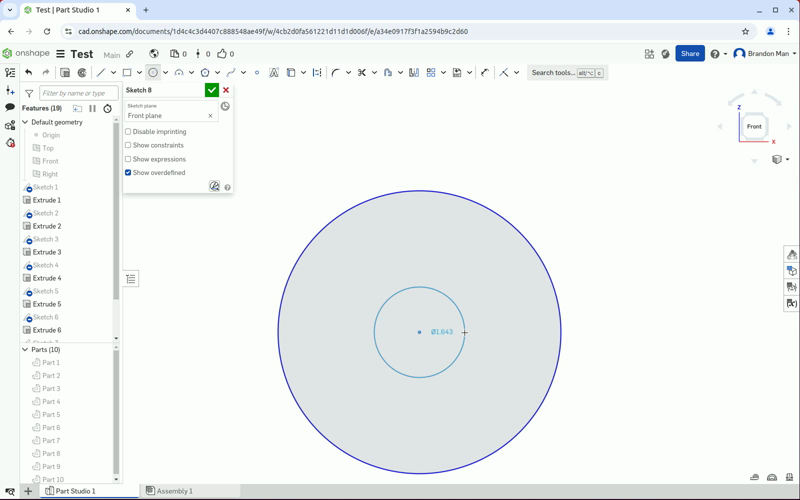
scroll(-6)
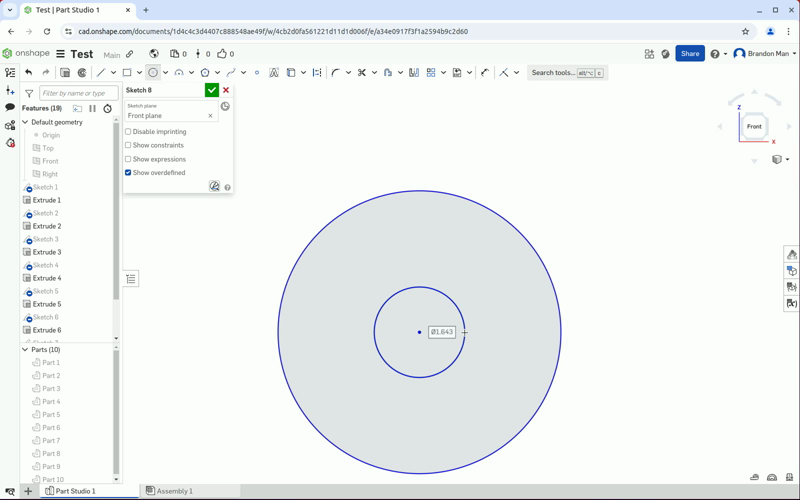
scroll(-6)
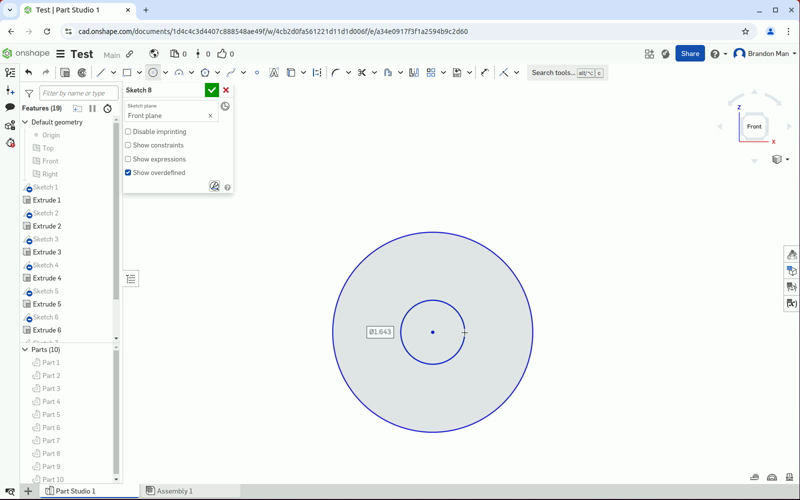
scroll(-6)
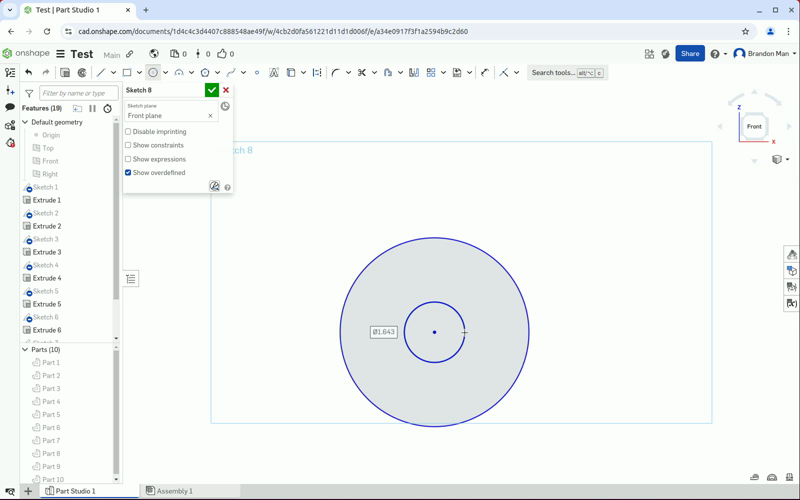
scroll(-6)
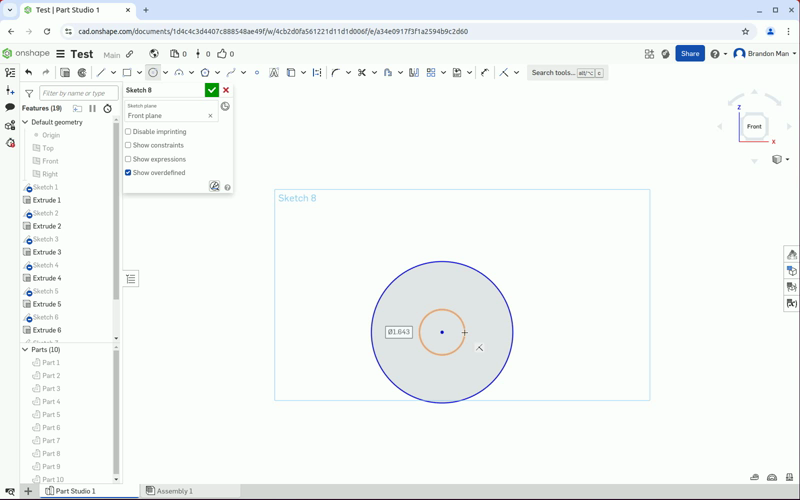
scroll(-6)
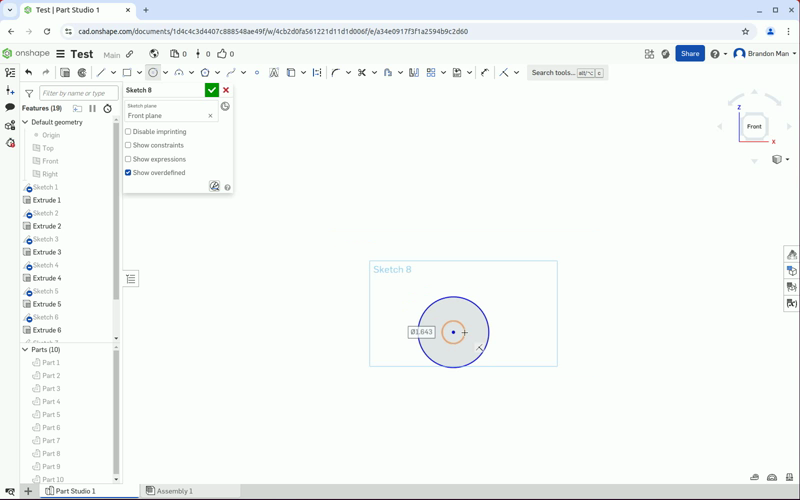
scroll(-6)
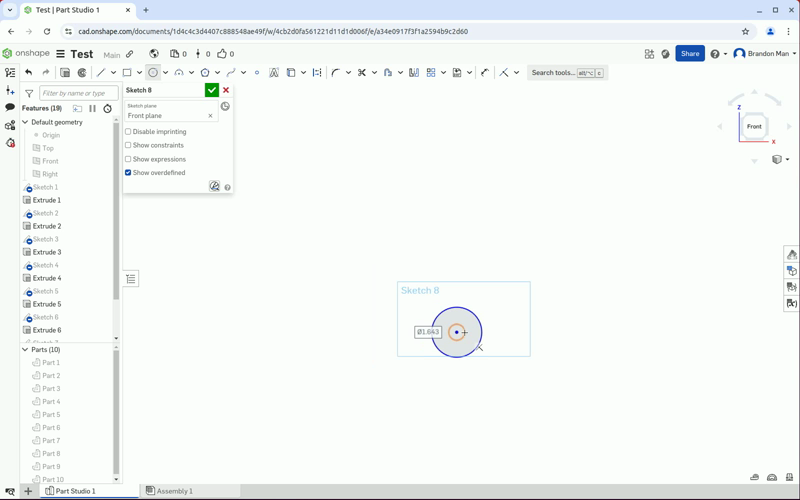
scroll(-6)
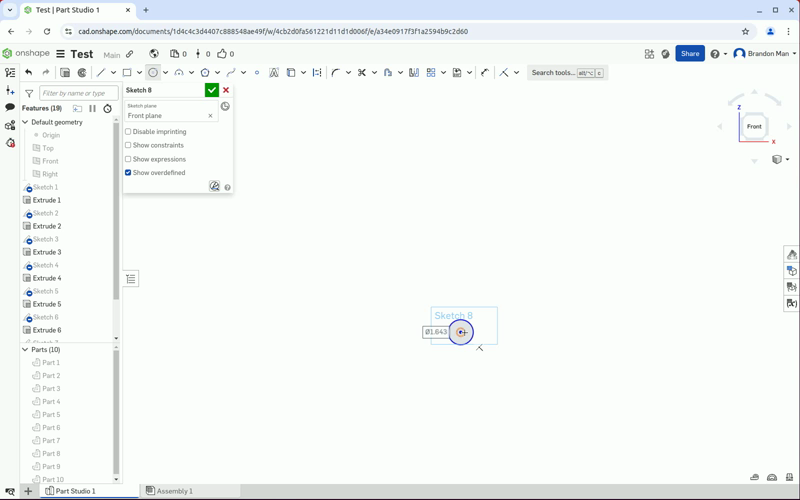
key(esc)
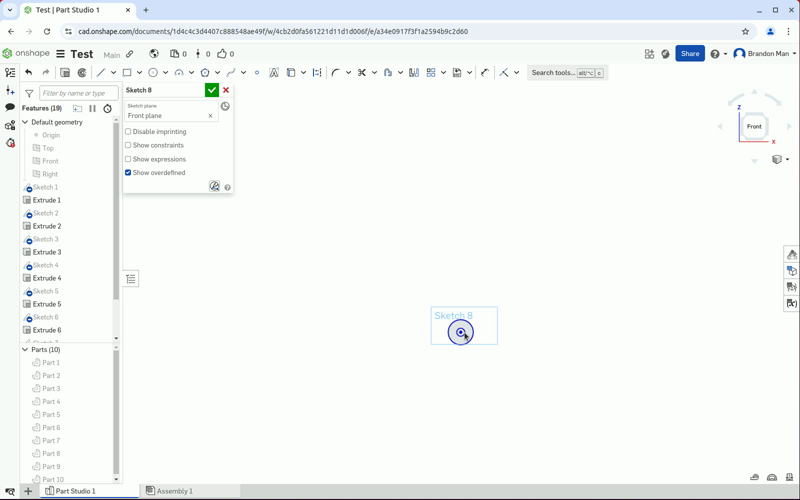
mouse_move(457, 328)
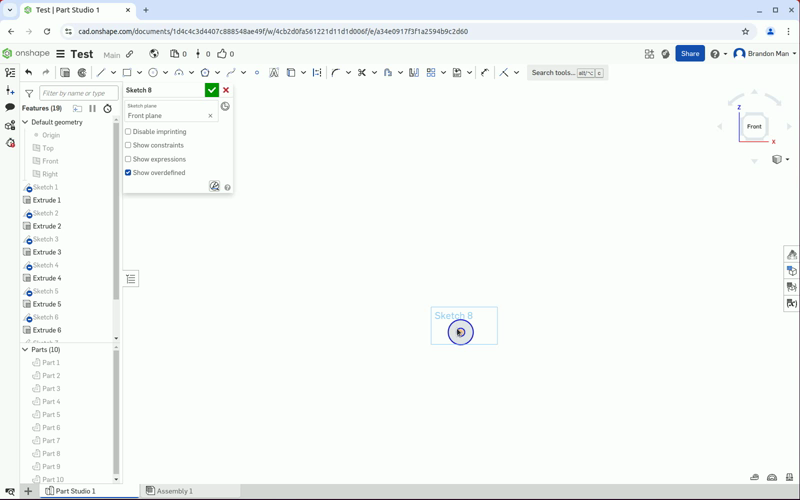
scroll(6)
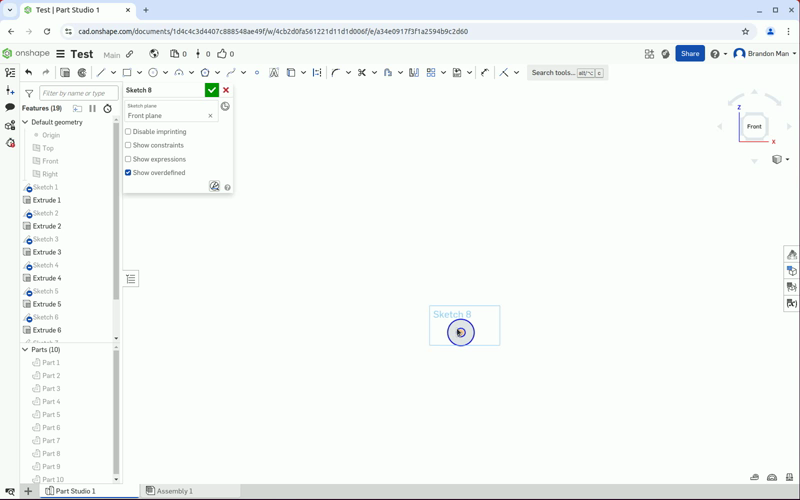
scroll(6)
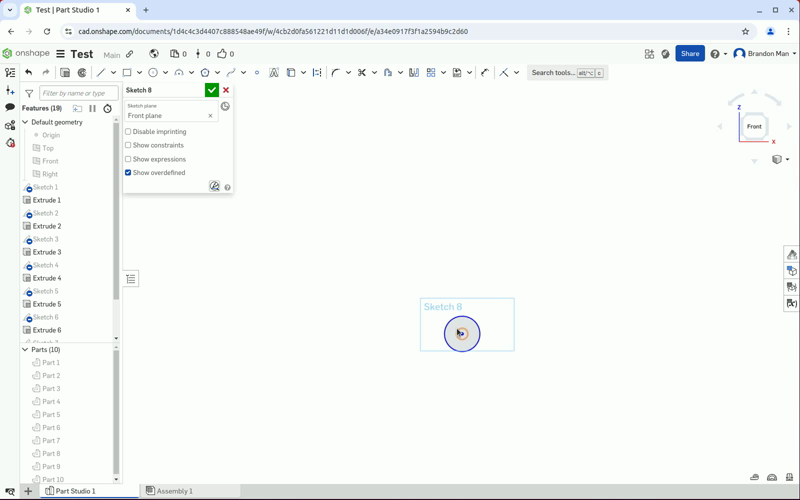
scroll(6)
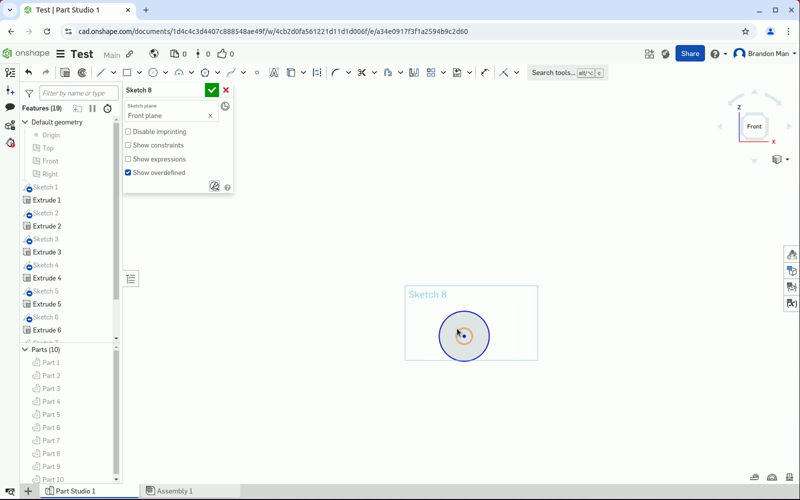
scroll(6)
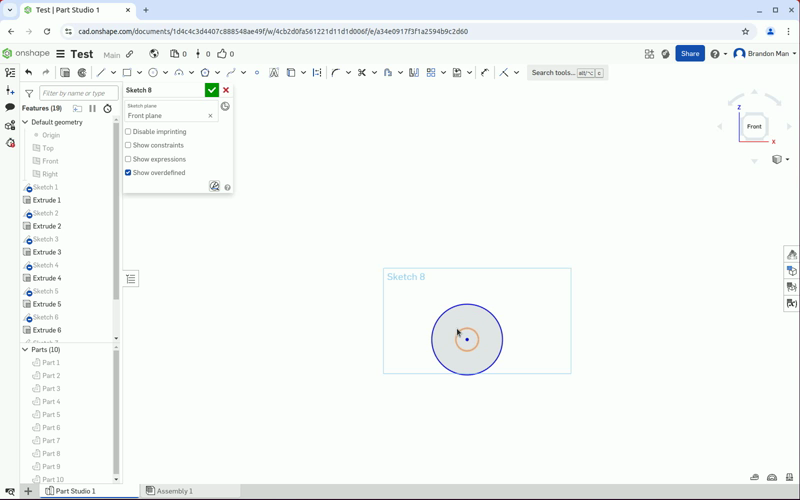
scroll(6)
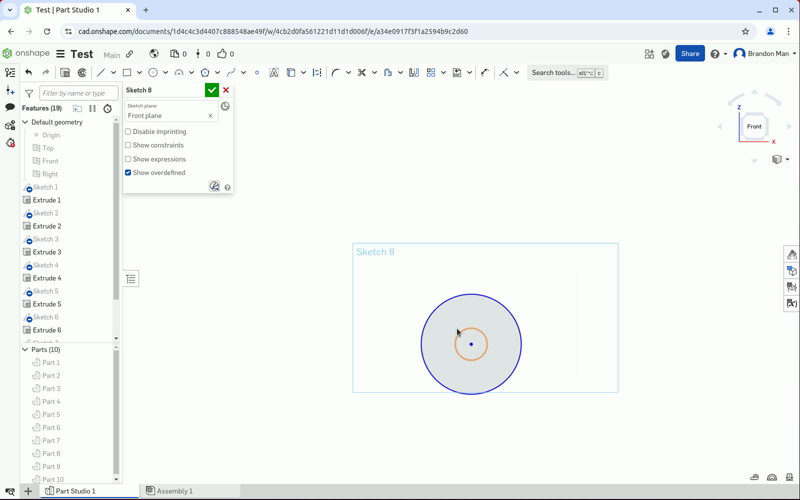
scroll(6)
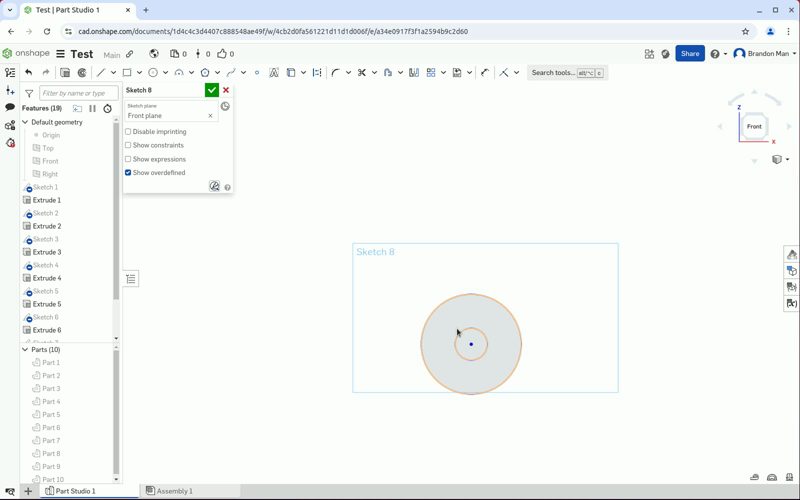
scroll(6)
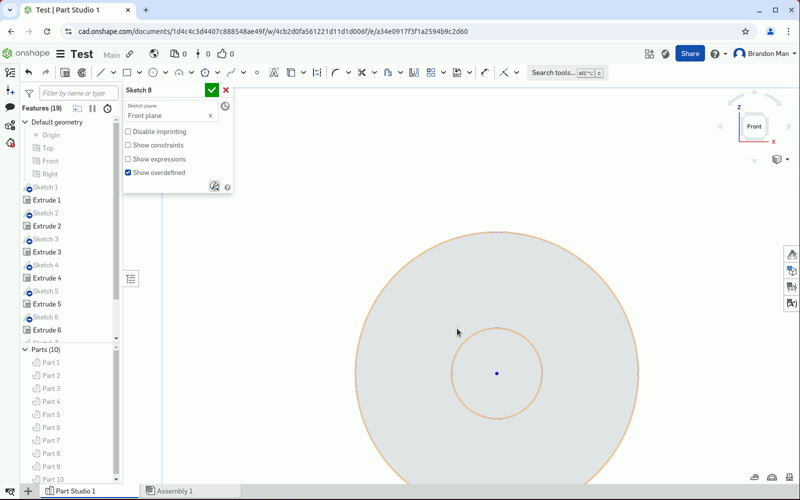
click(457, 328)
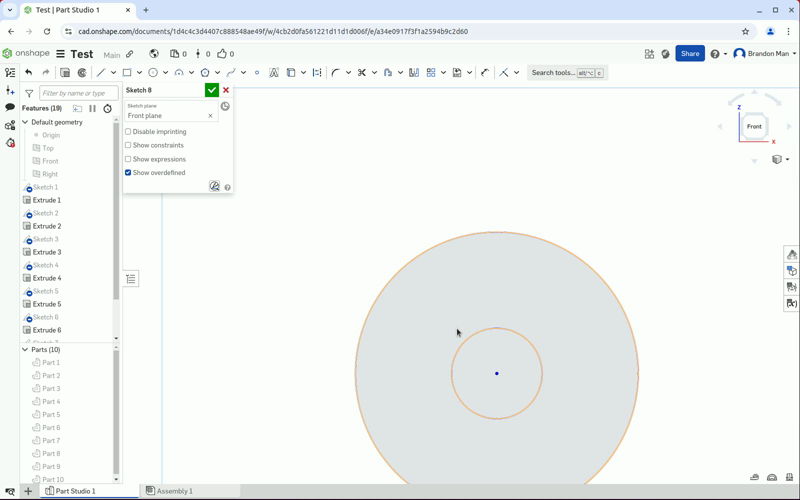
scroll(-6)
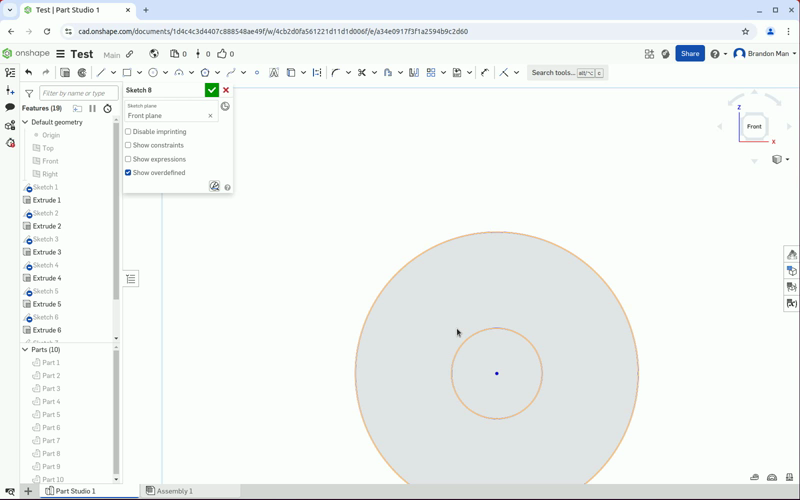
scroll(-6)
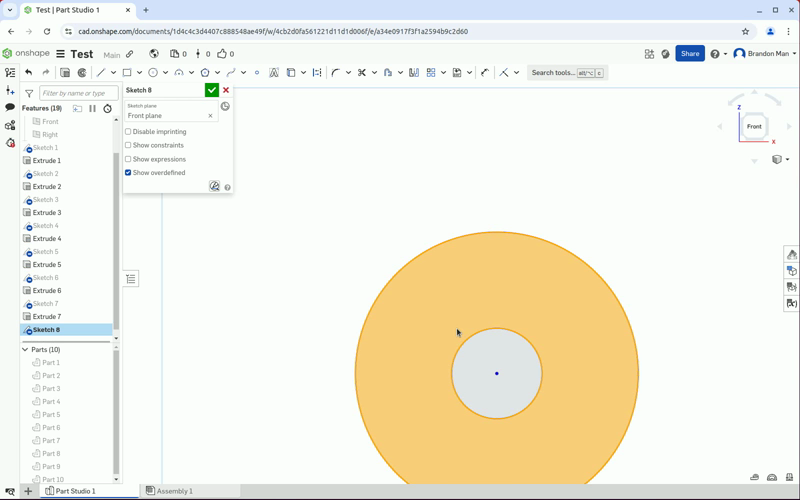
scroll(-6)
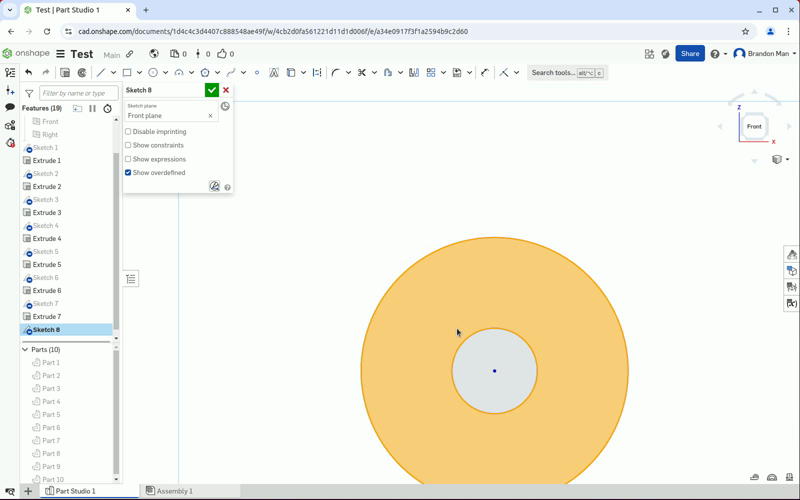
scroll(-6)
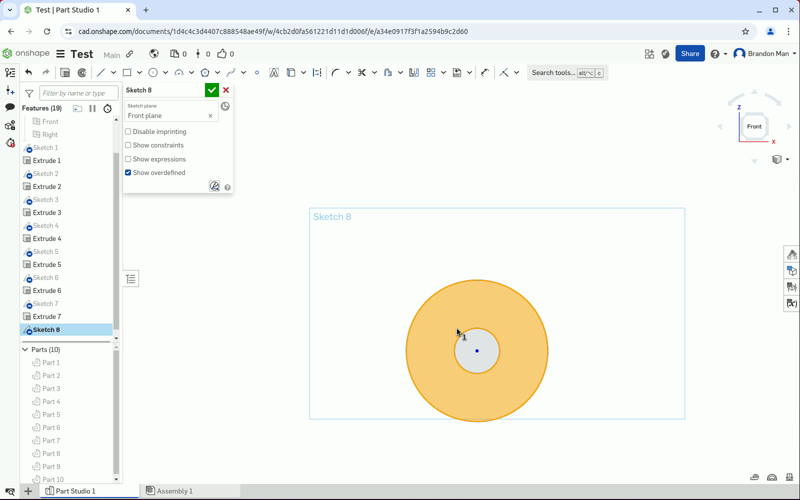
scroll(-6)
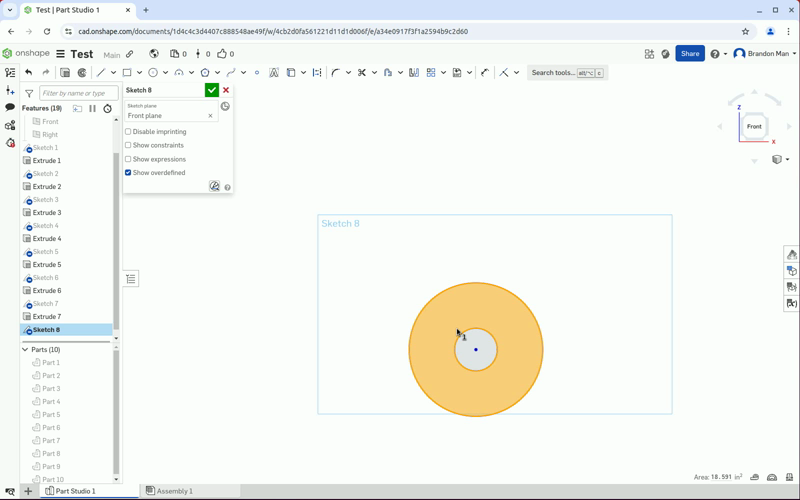
scroll(-6)
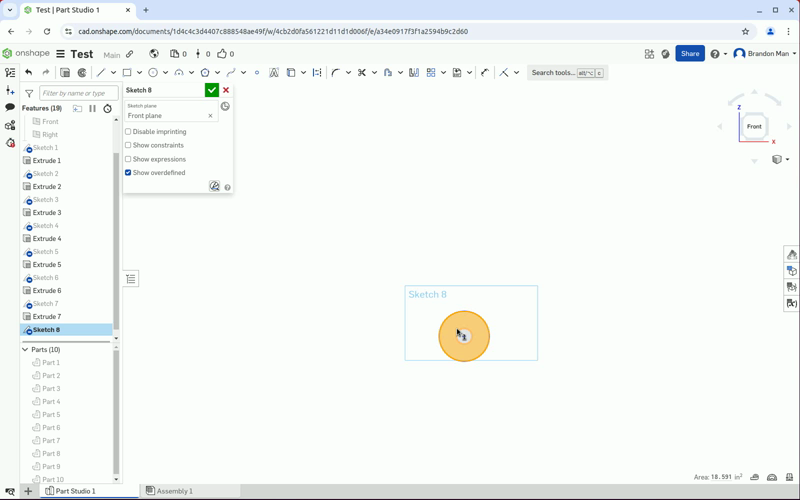
scroll(-6)
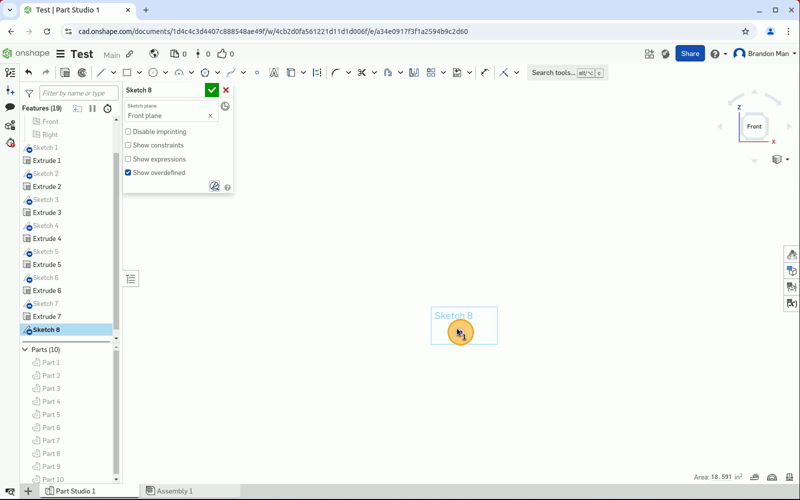
mouse_move(69, 352)
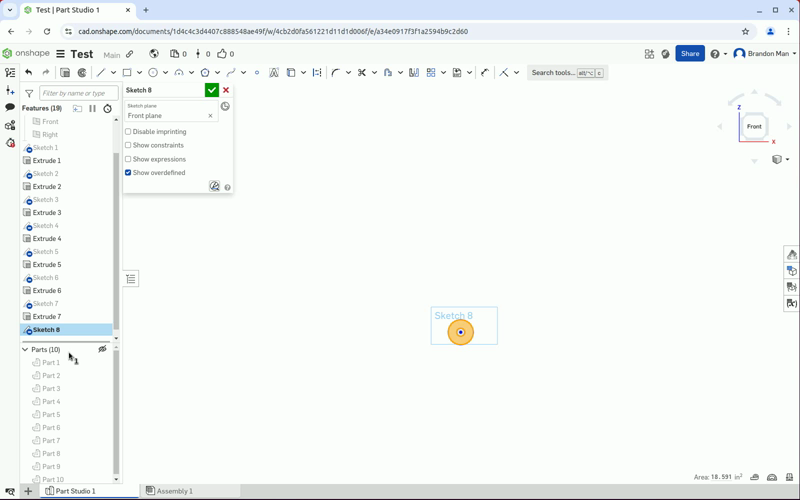
key(shift+y)
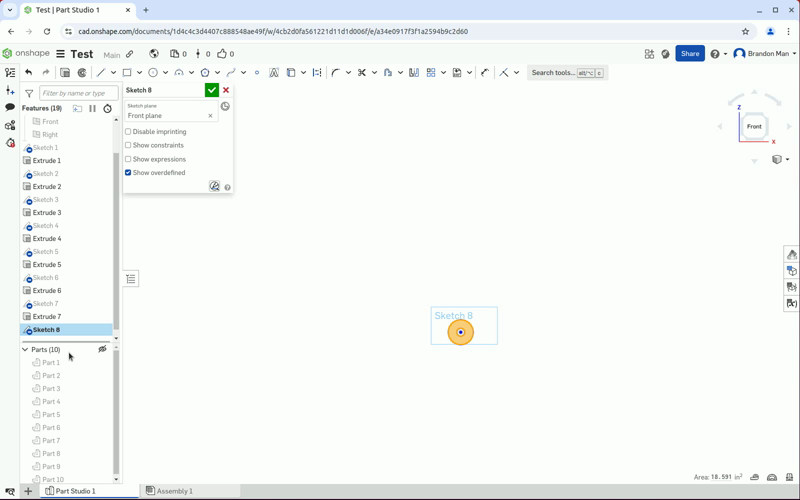
key(shift+e)
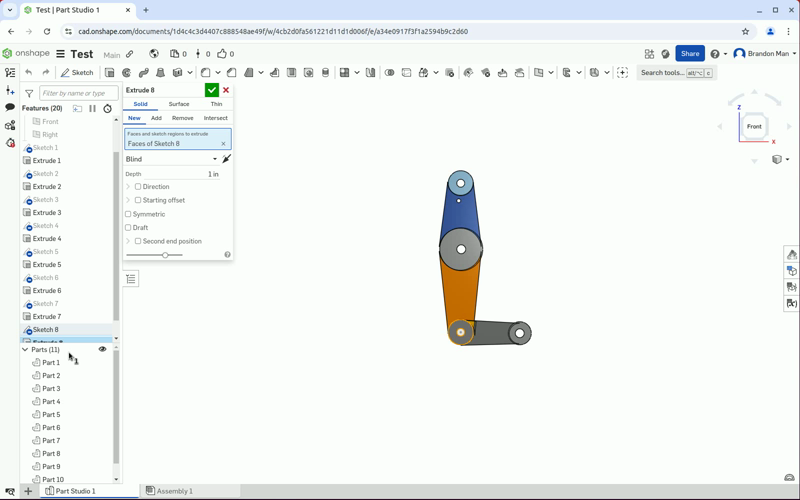
mouse_move(143, 106)
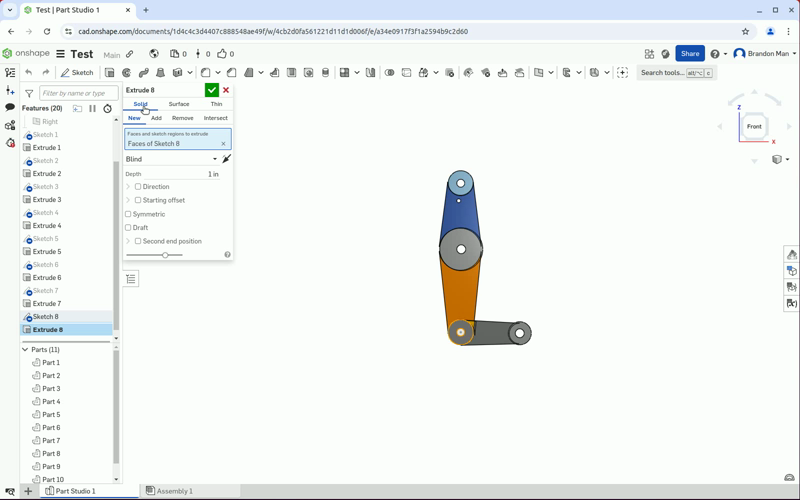
click(143, 106)
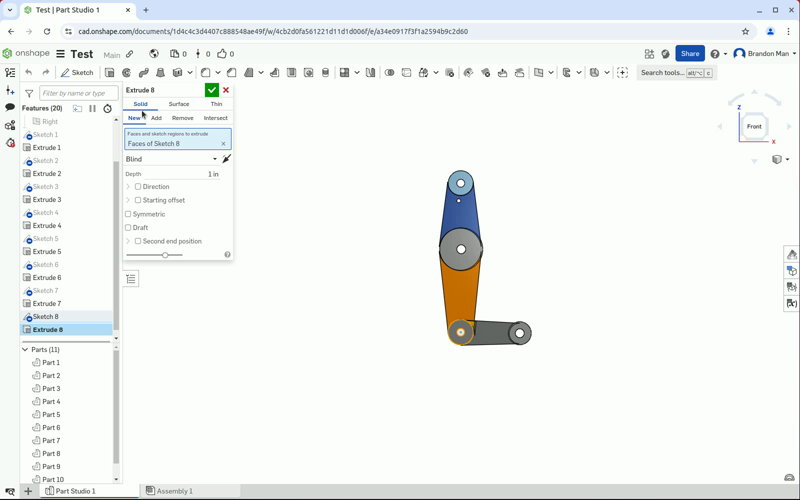
mouse_move(137, 120)
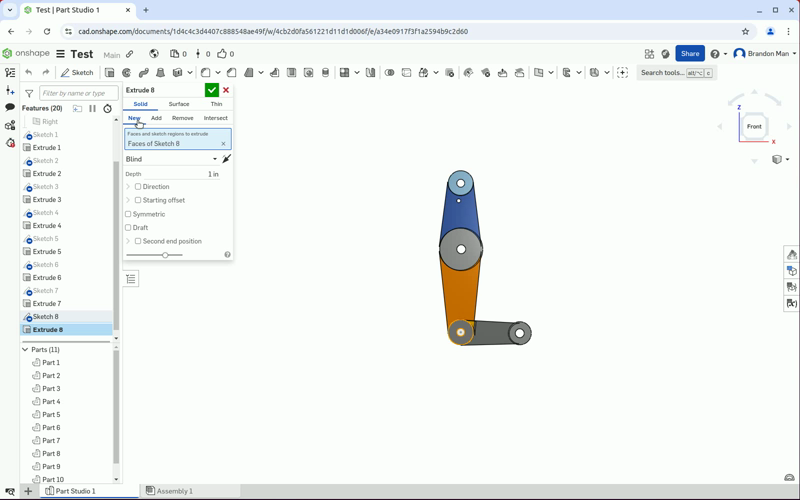
click(137, 120)
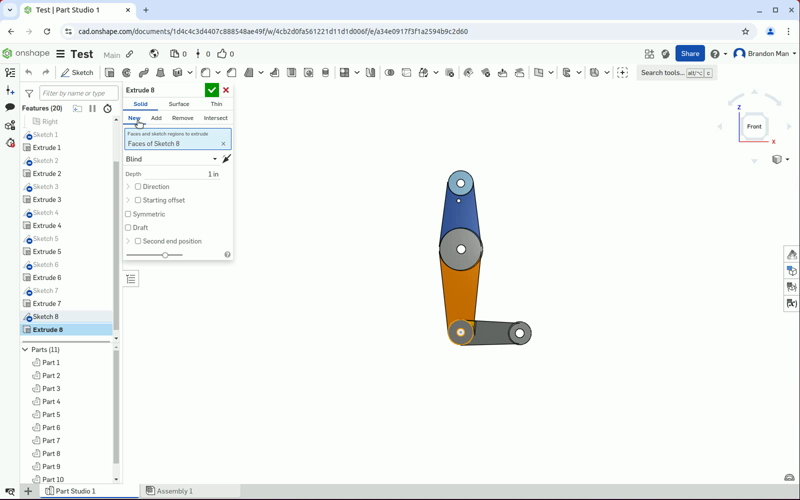
key(tab, 4)
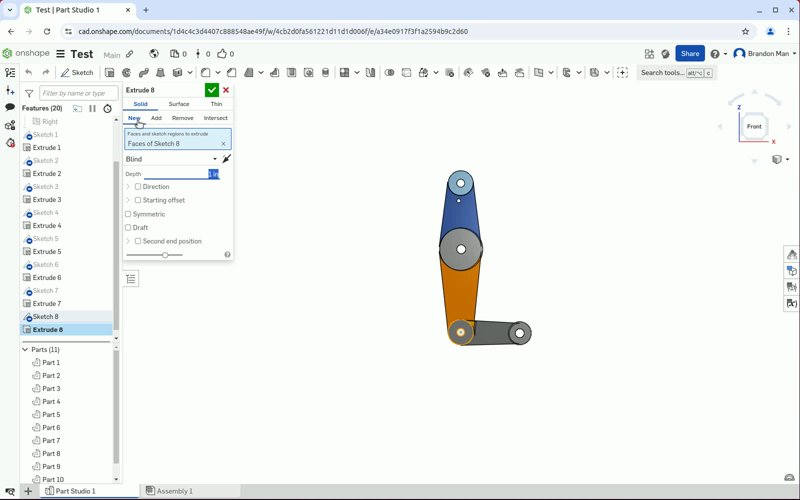
text(0.722)
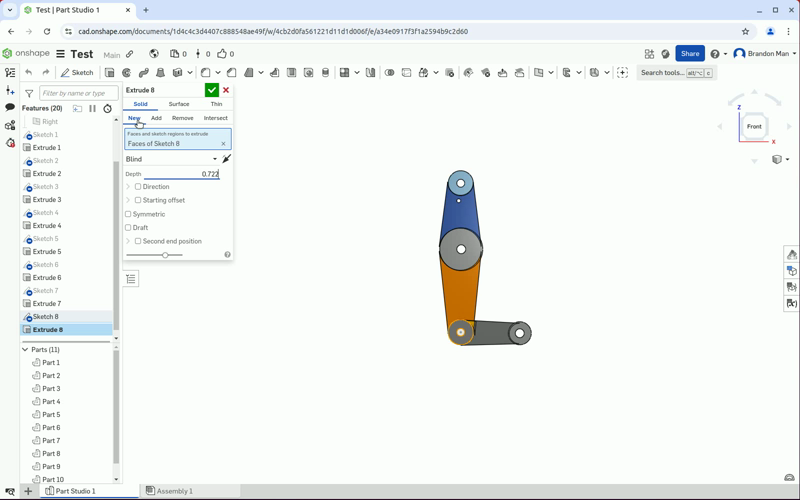
key(enter)
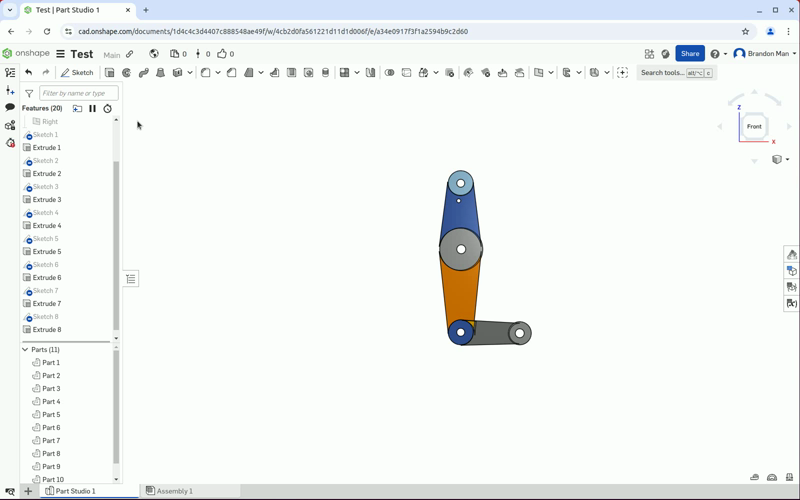
key(shift+h)
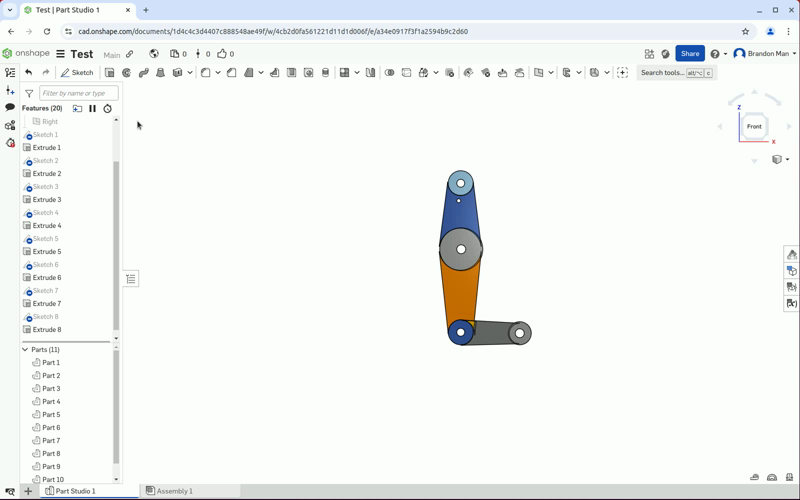
key(shift+h)
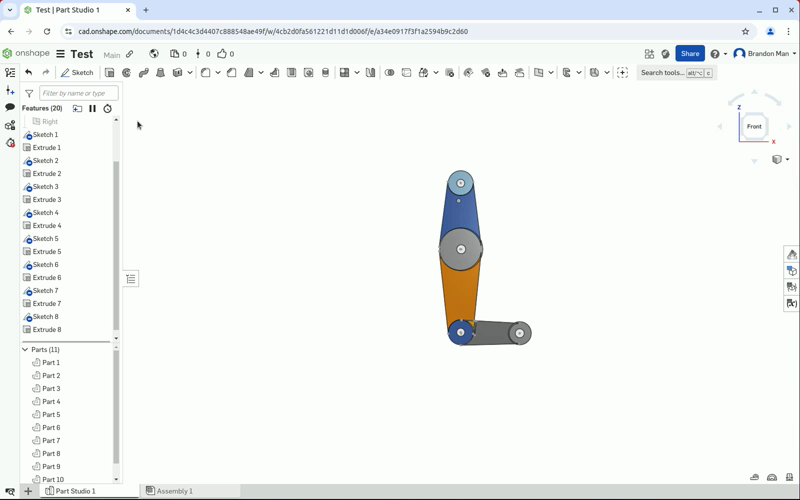
key(shift+7)
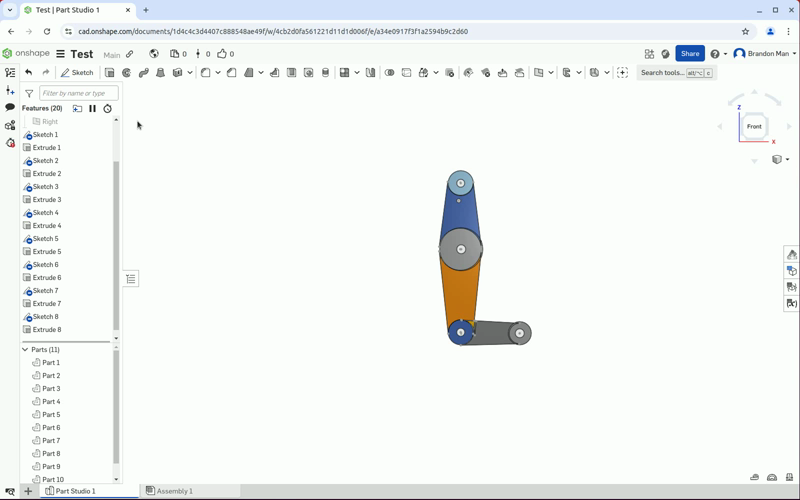
key(left, 2)
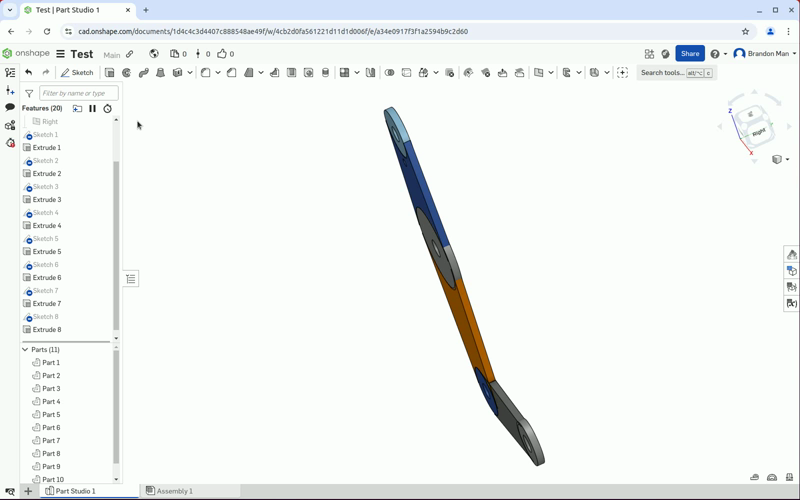
key(down, 2)
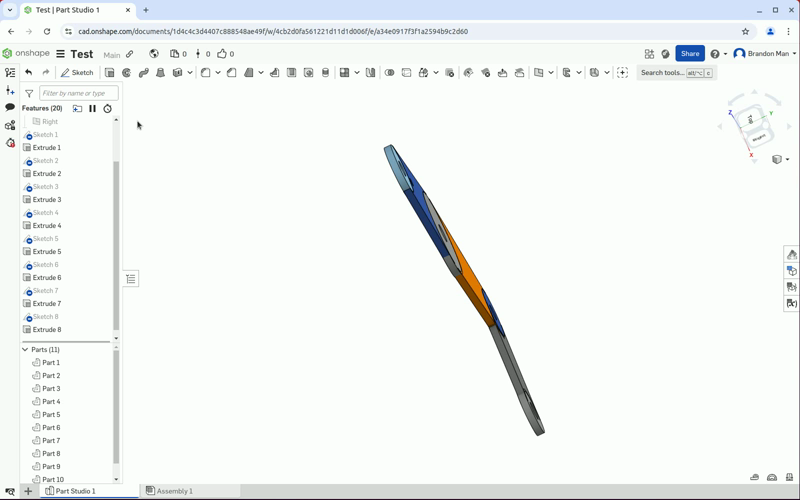
key(up, 2)
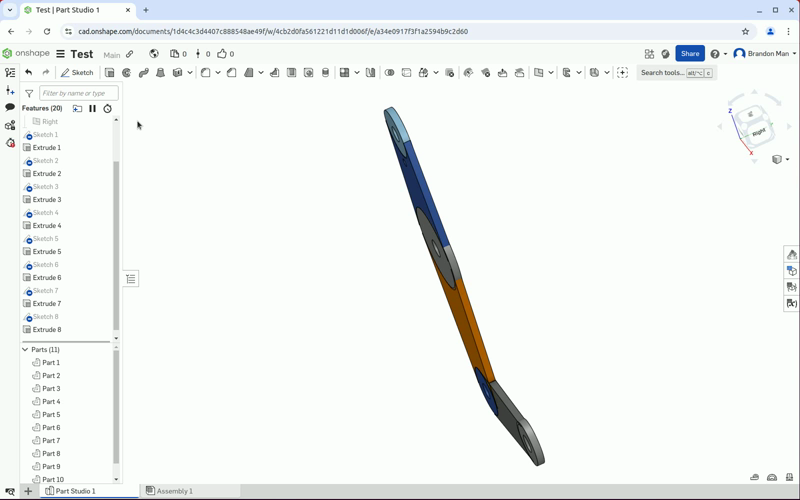
key(right, 2)
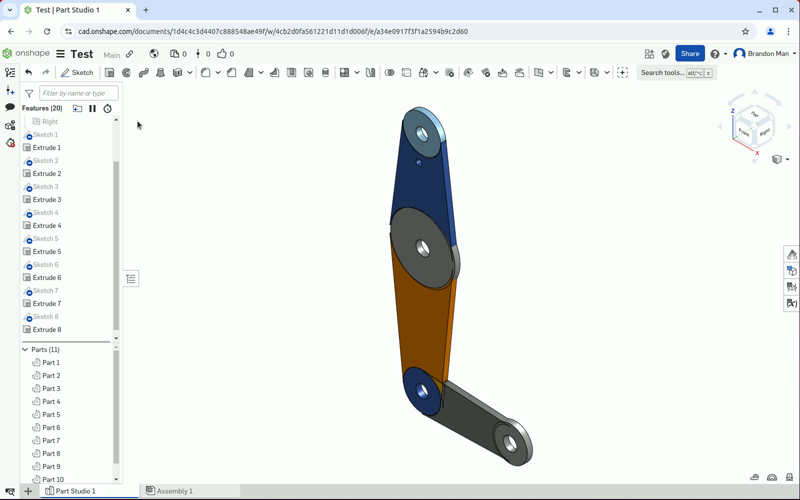
mouse_move(69, 137)
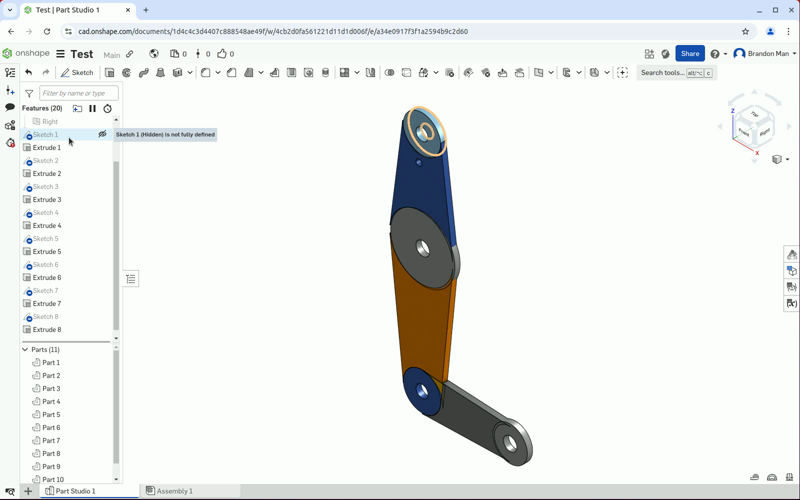
click(69, 137)